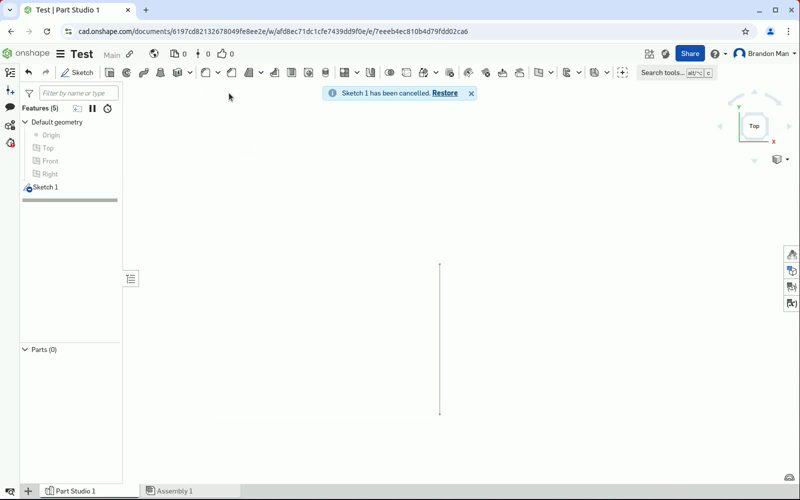
key(shift+h)
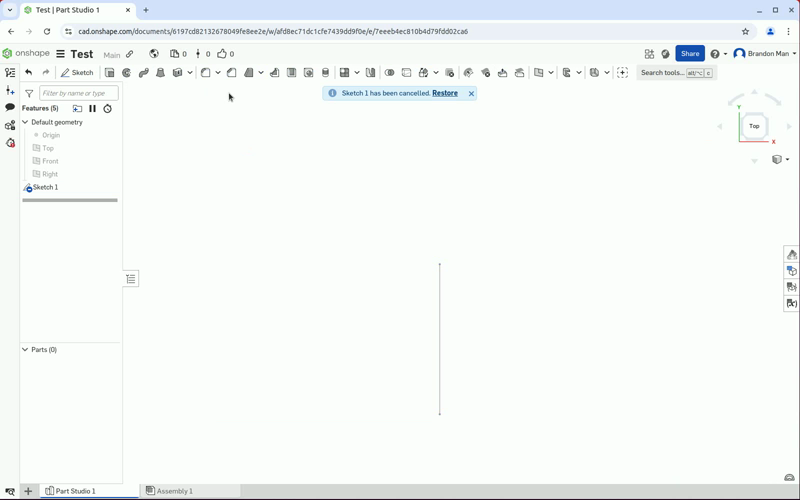
key(shift+s)
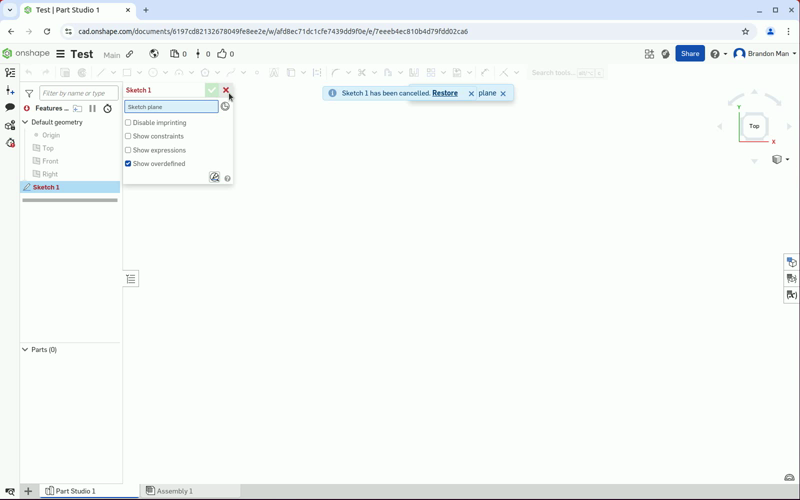
mouse_move(73, 150)
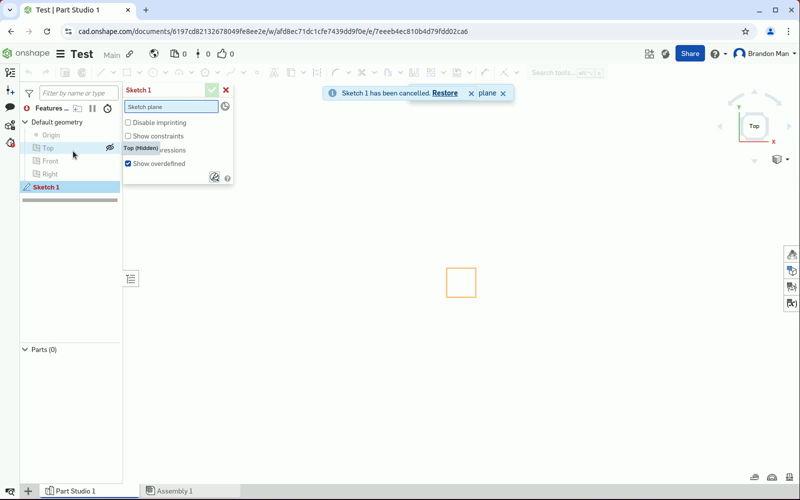
click(73, 150)
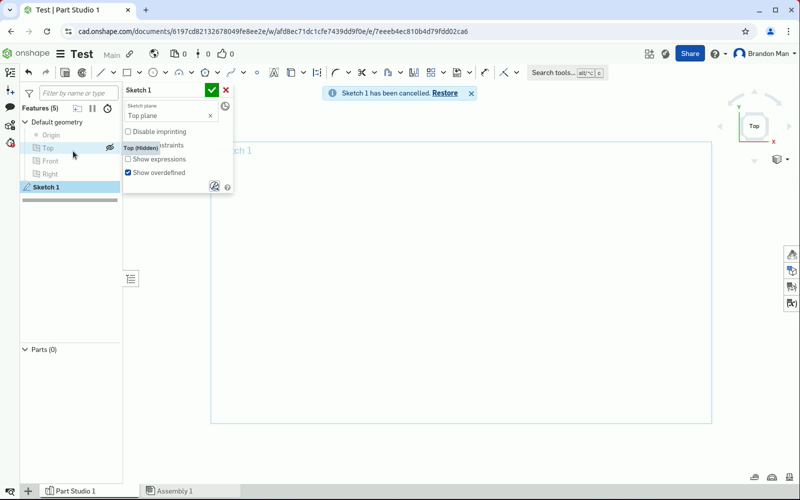
mouse_move(73, 352)
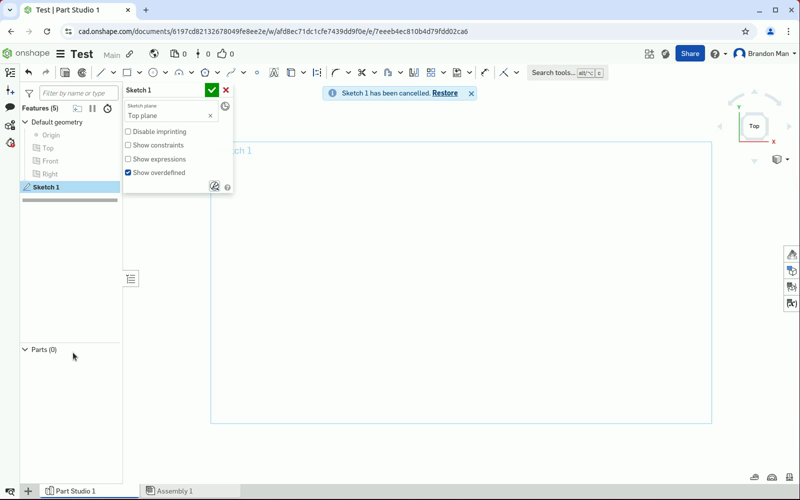
key(y)
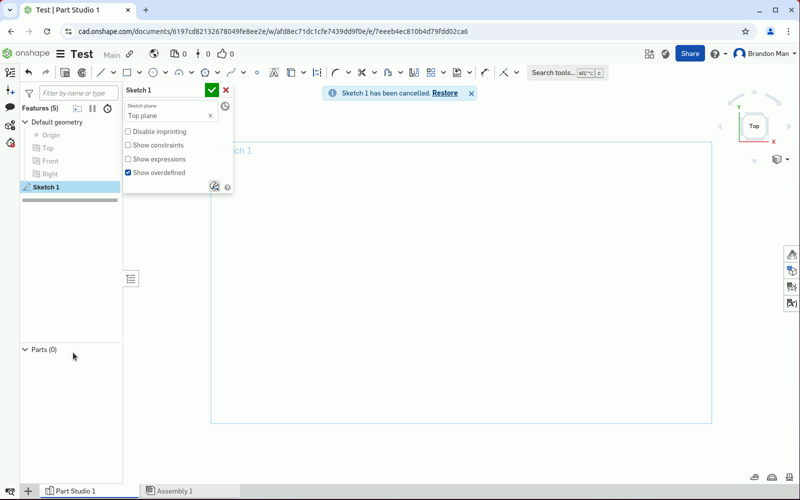
key(l)
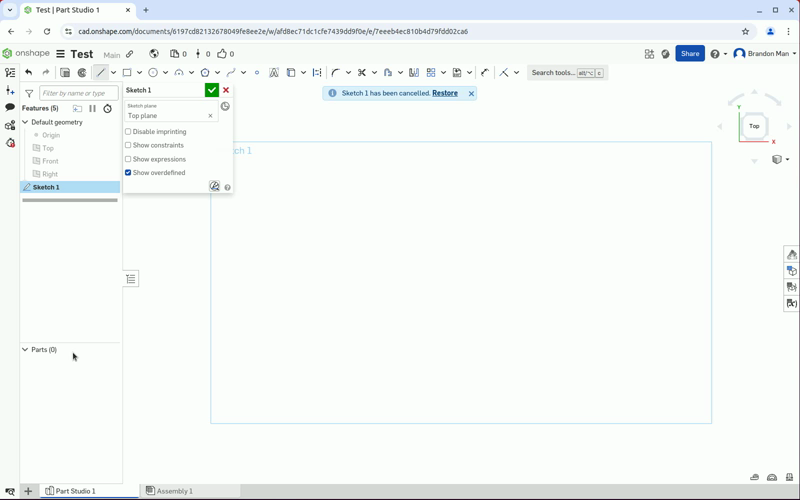
key_down(shift)
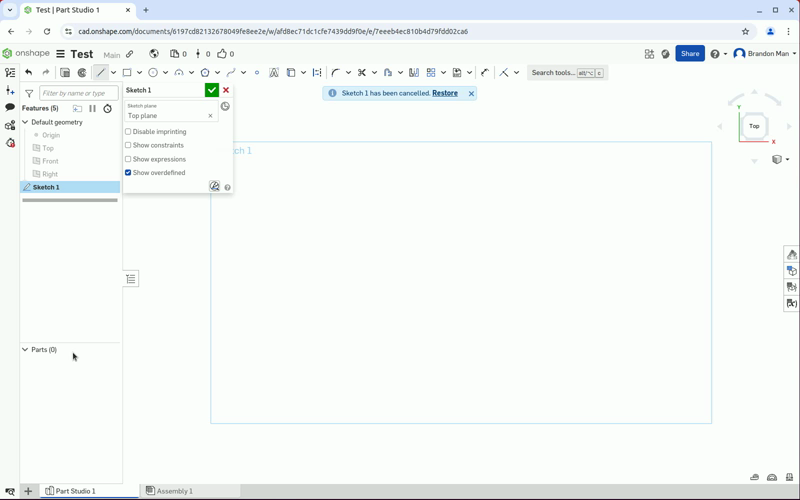
mouse_move(445, 292)
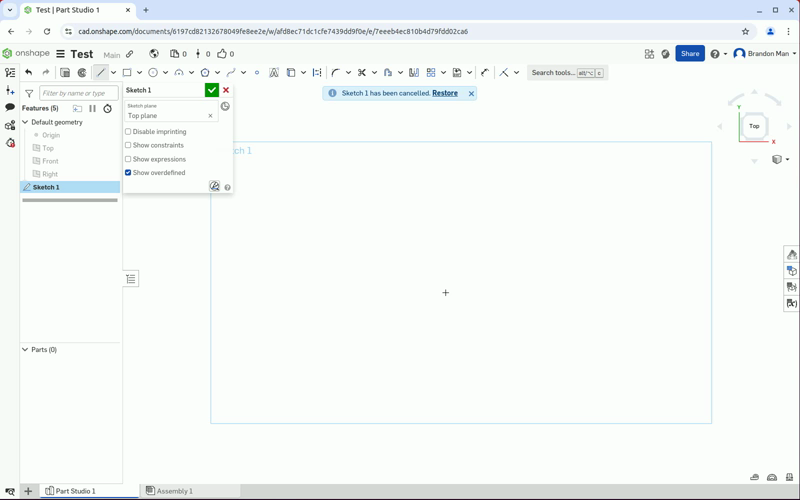
click(445, 292)
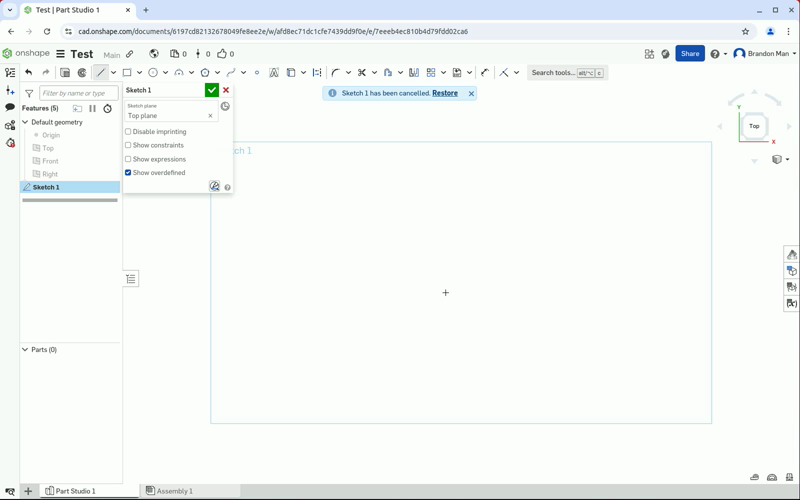
key_up(shift)
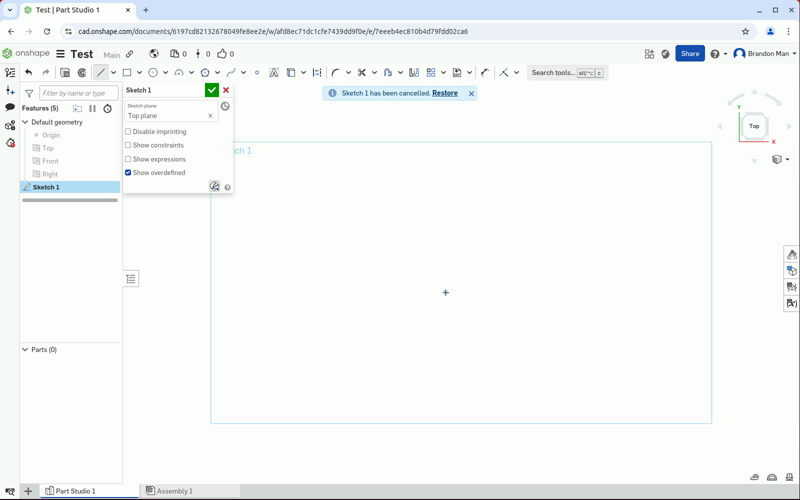
key_down(shift)
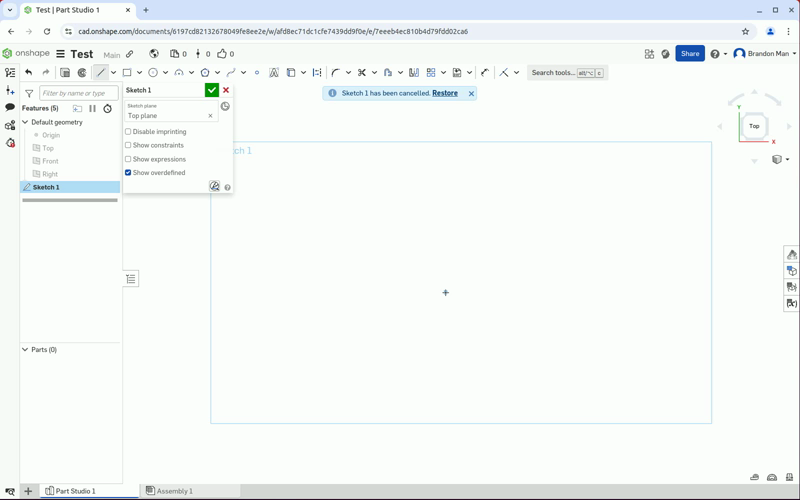
mouse_move(573, 292)
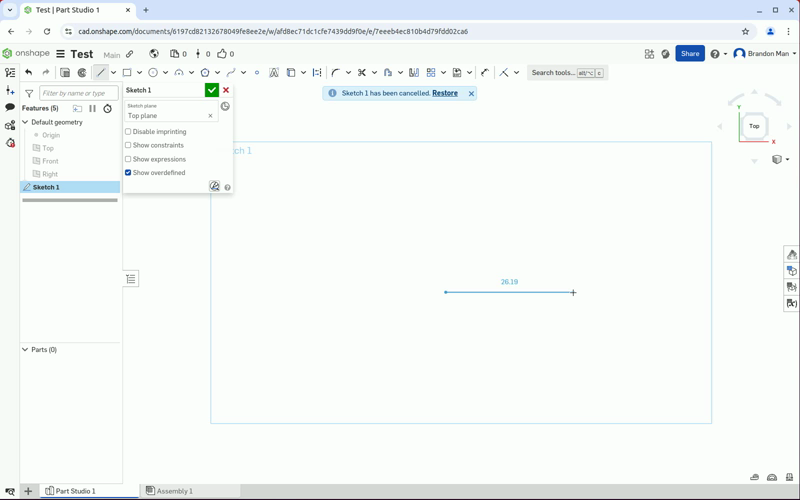
click(573, 292)
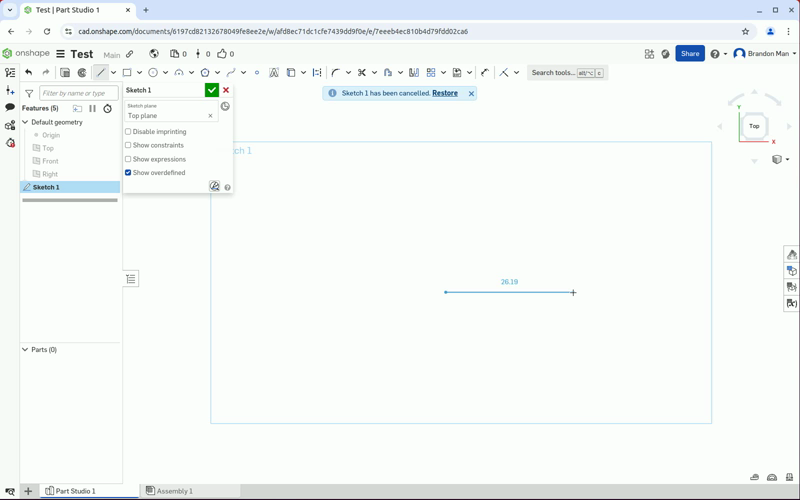
key_up(shift)
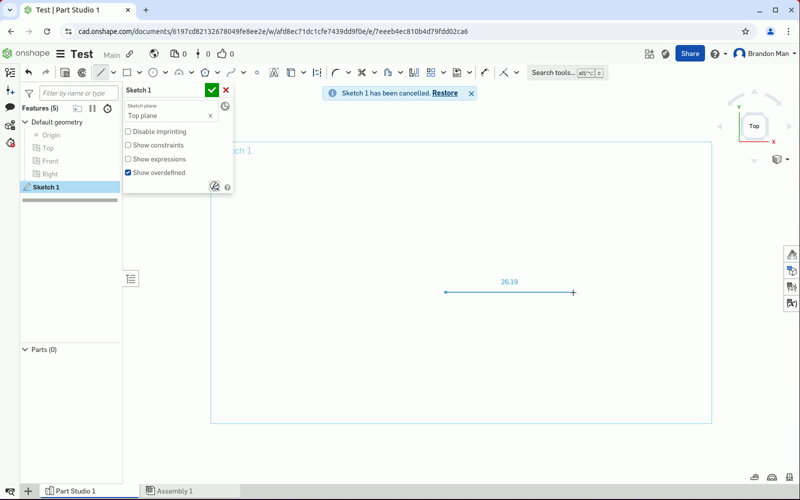
key_down(shift)
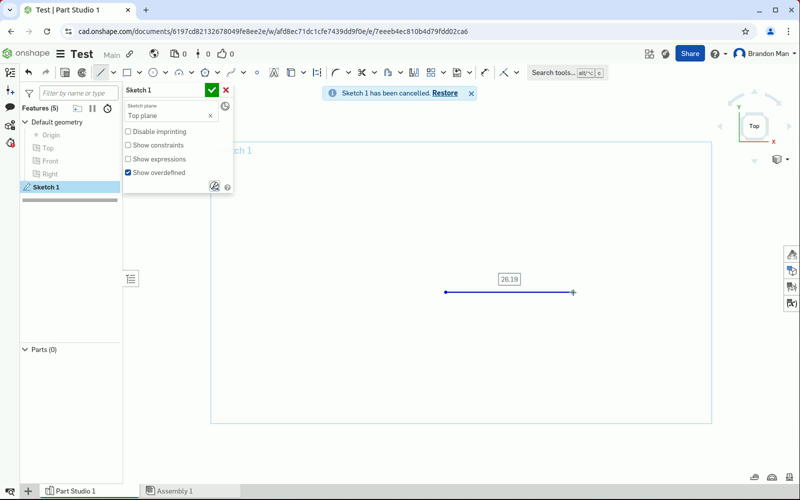
mouse_move(589, 292)
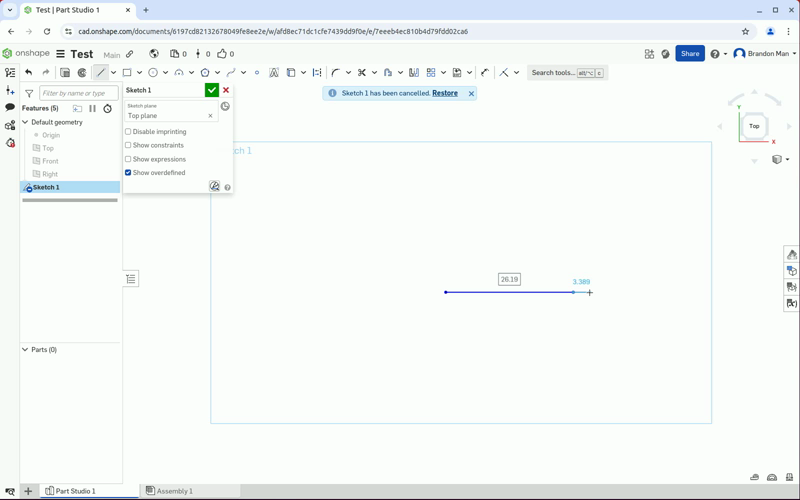
mouse_move(573, 246)
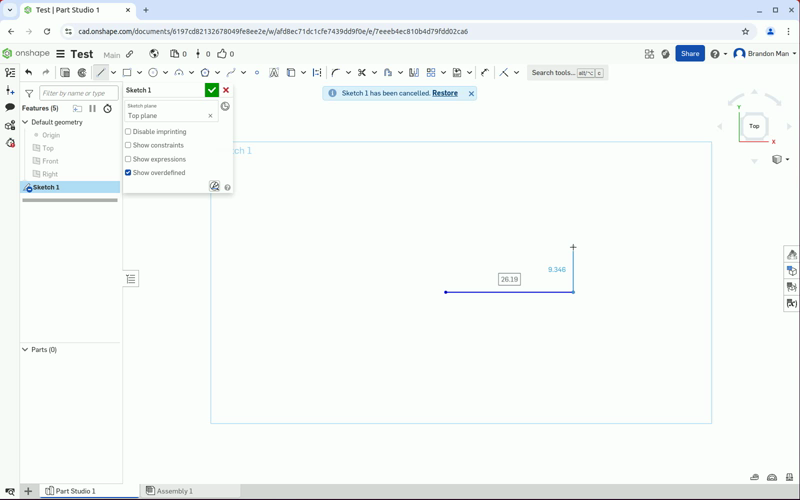
click(573, 246)
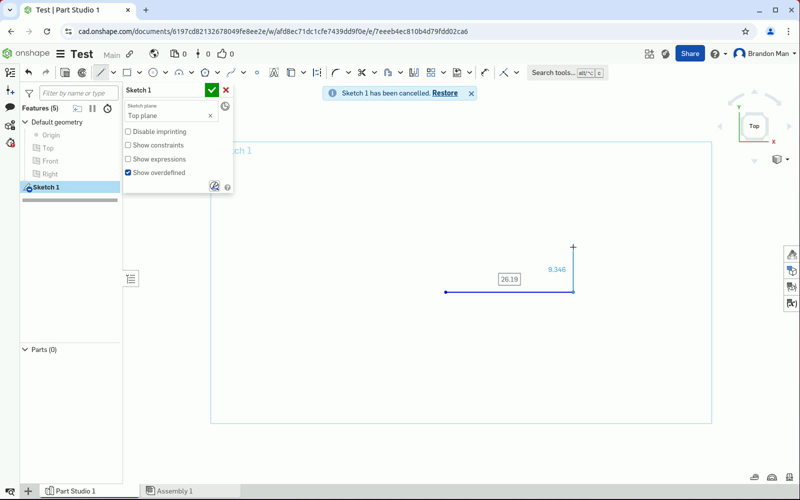
key_up(shift)
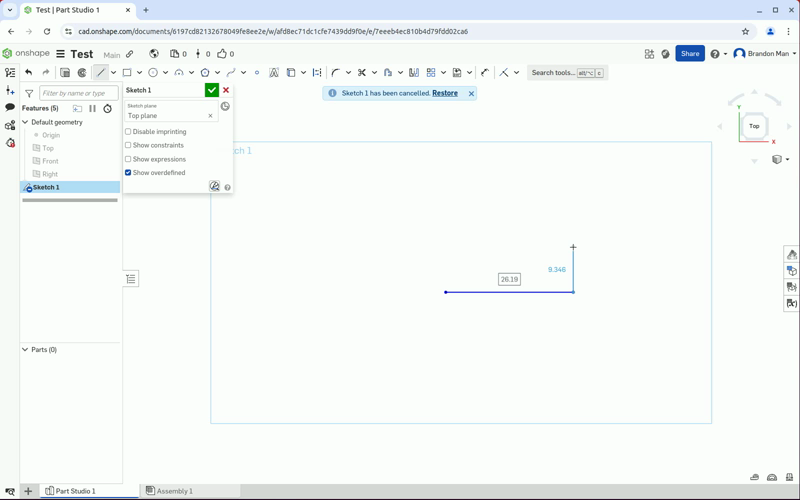
key_down(shift)
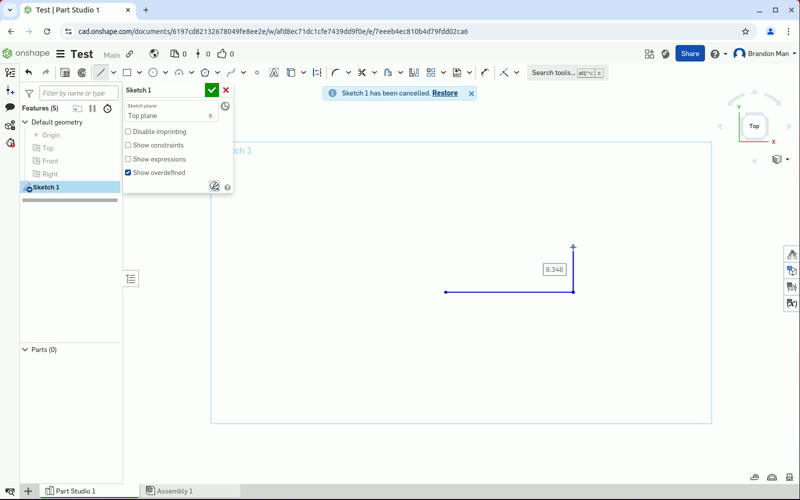
mouse_move(445, 246)
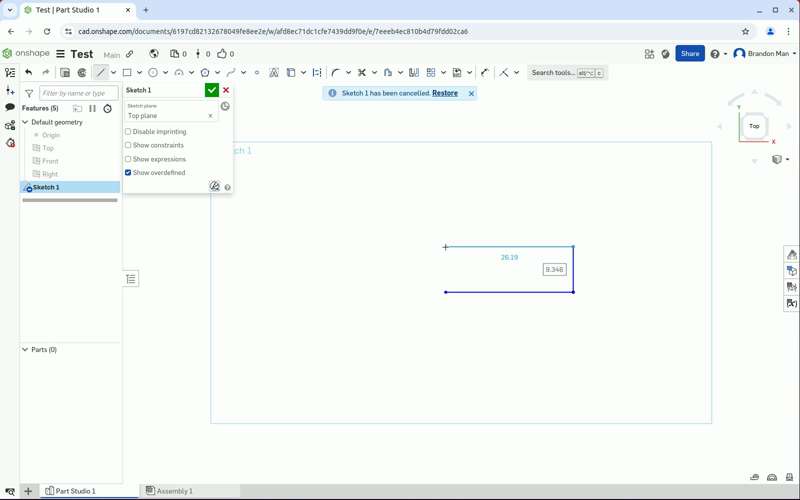
click(445, 246)
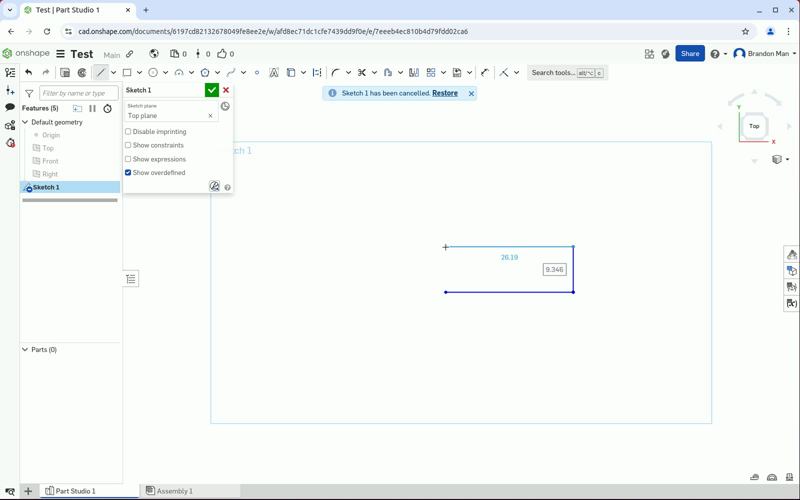
key_up(shift)
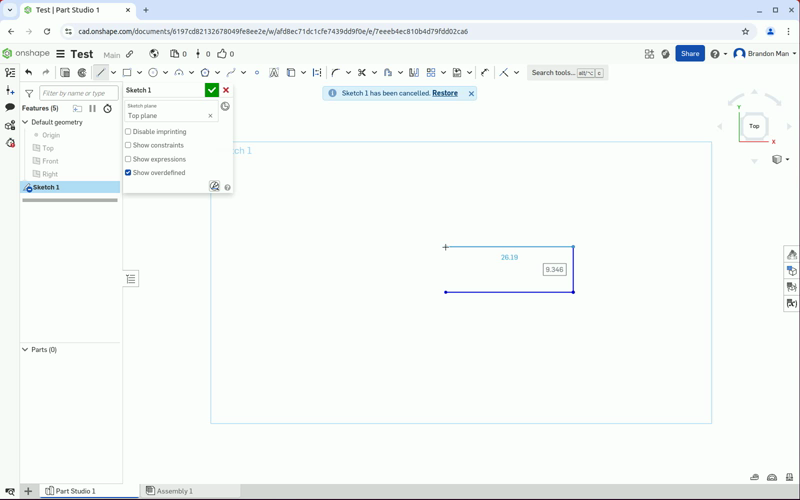
mouse_move(475, 246)
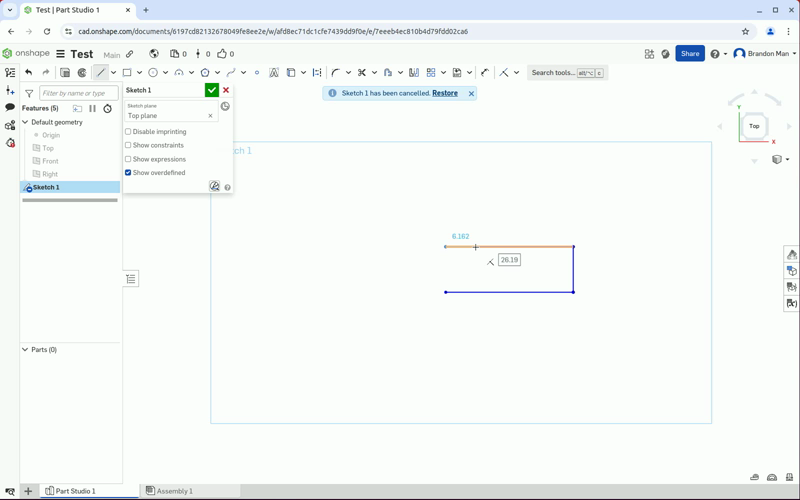
key_down(shift)
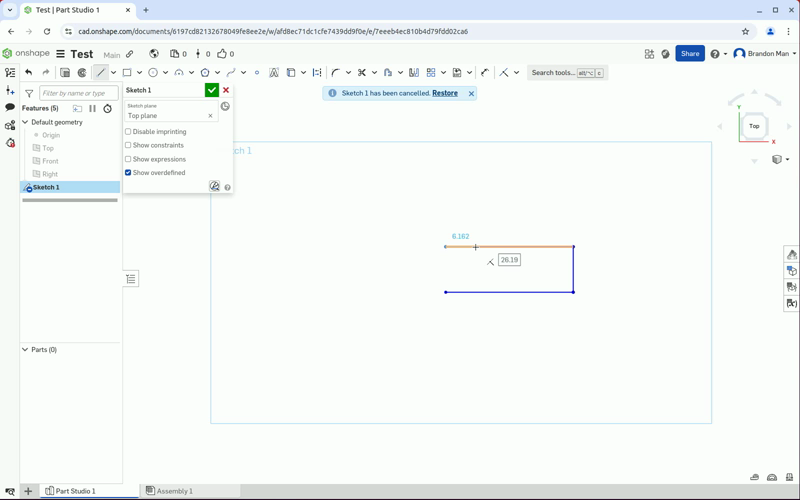
mouse_move(445, 292)
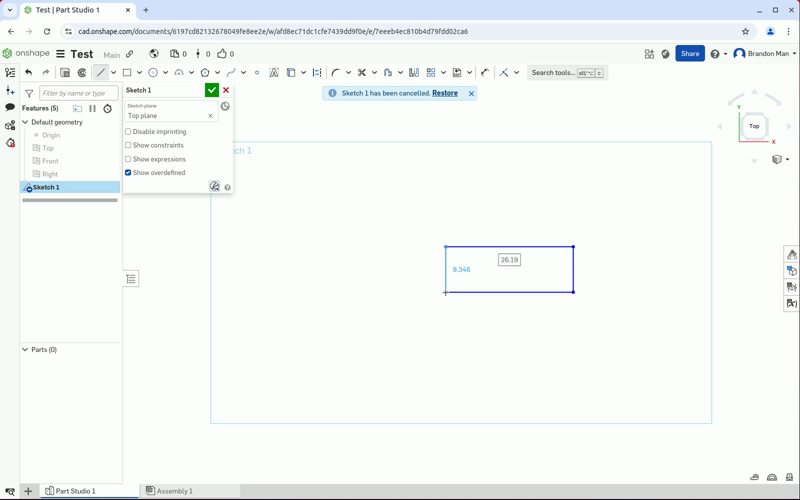
key_up(shift)
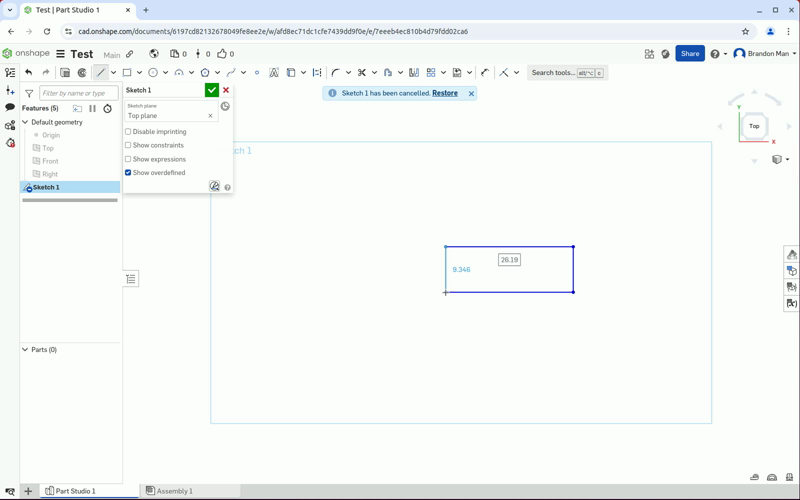
click(445, 292)
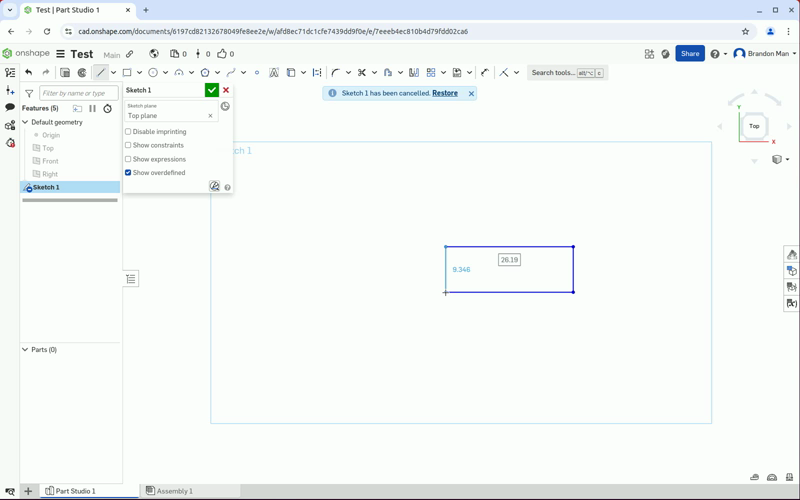
key(esc)
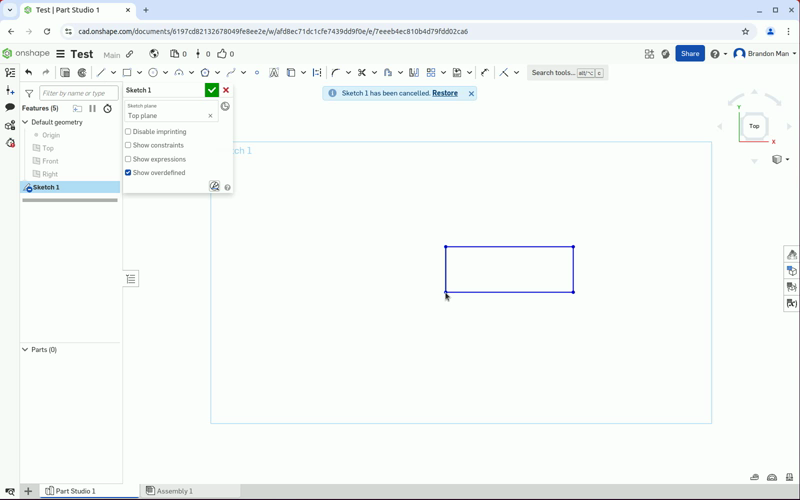
mouse_move(522, 251)
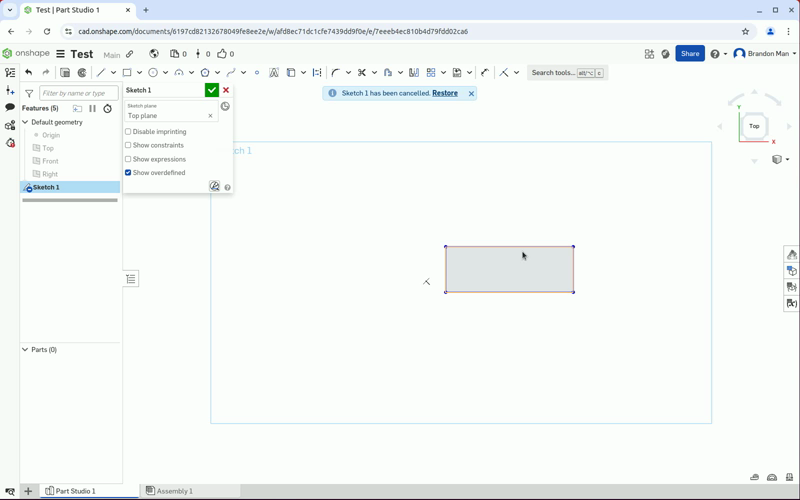
click(522, 251)
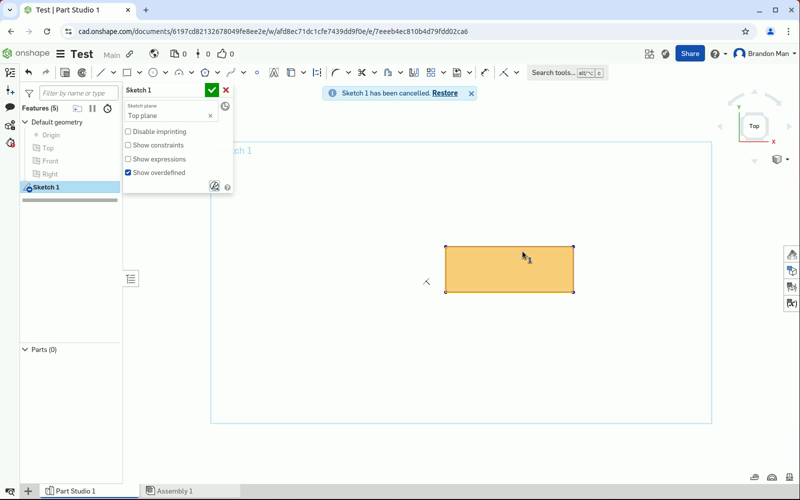
mouse_move(73, 352)
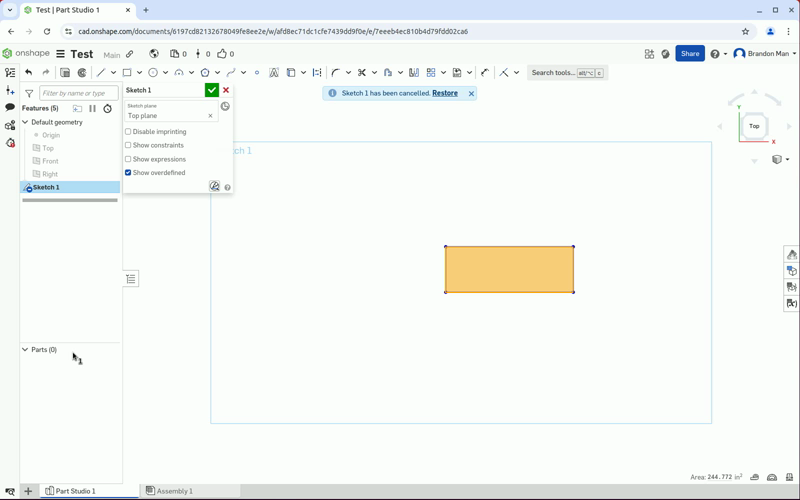
key(shift+y)
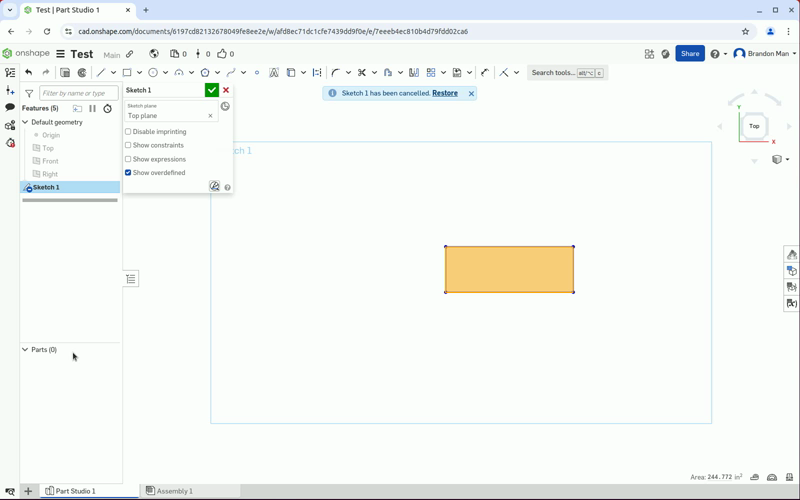
key(shift+e)
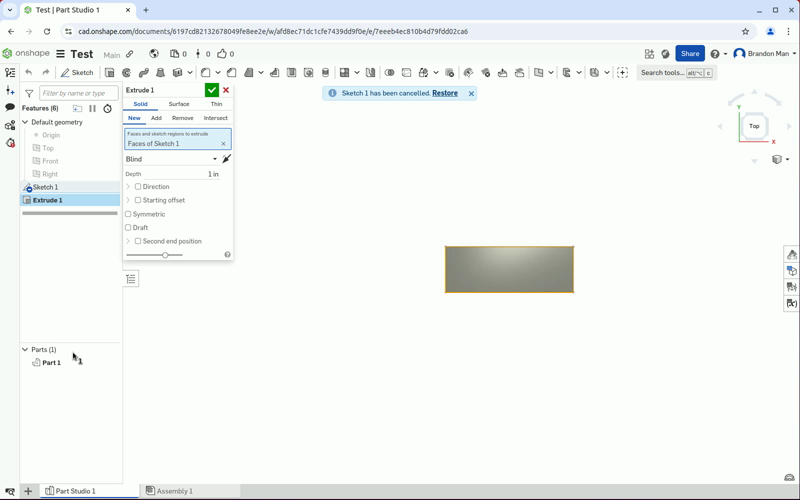
mouse_move(143, 106)
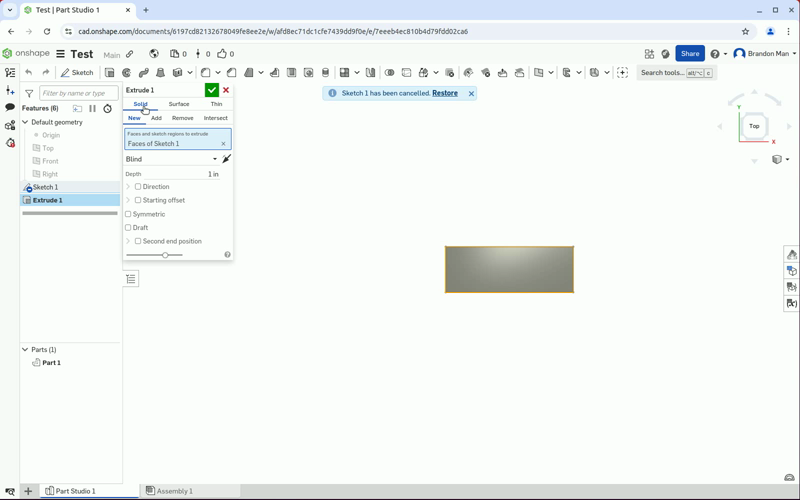
click(143, 106)
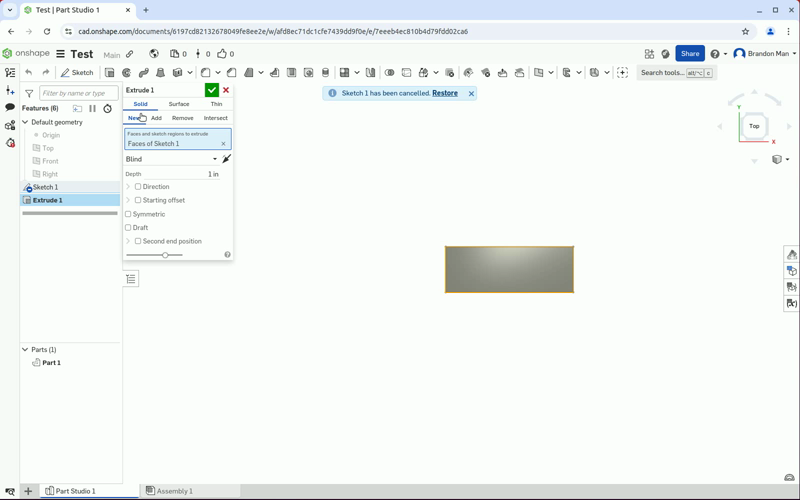
mouse_move(137, 120)
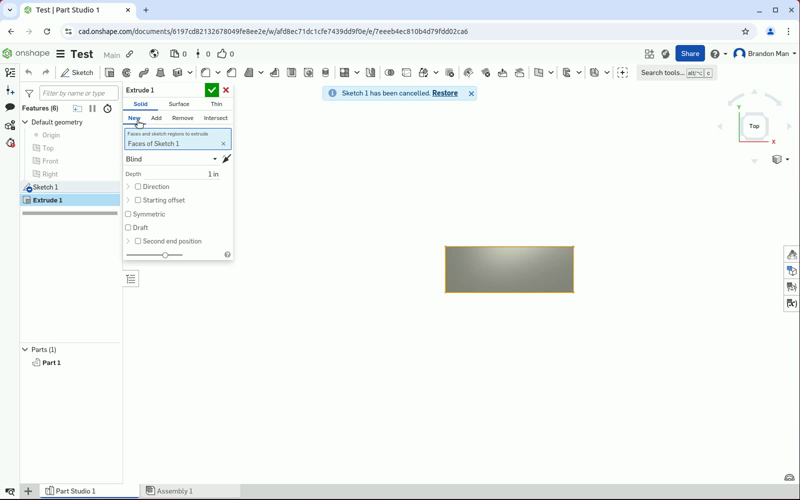
click(137, 120)
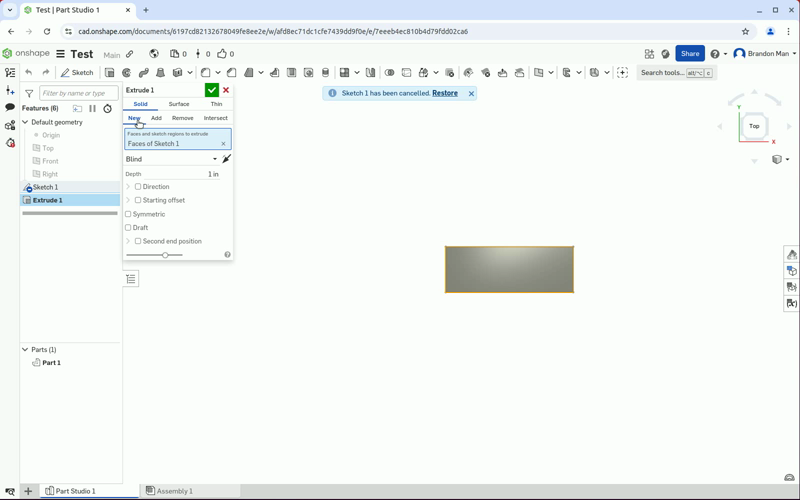
key(tab, 4)
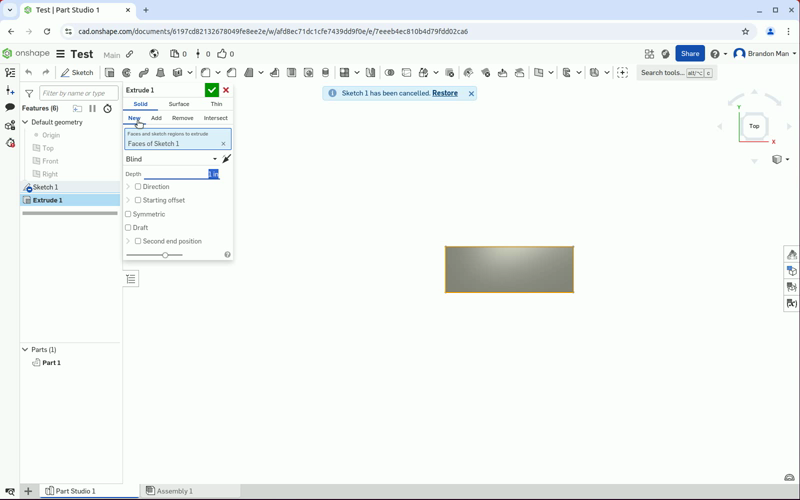
text(13.721)
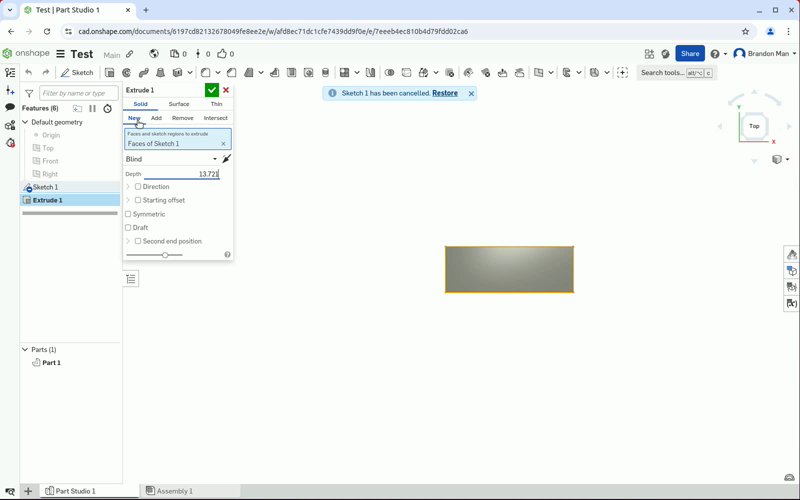
key(enter)
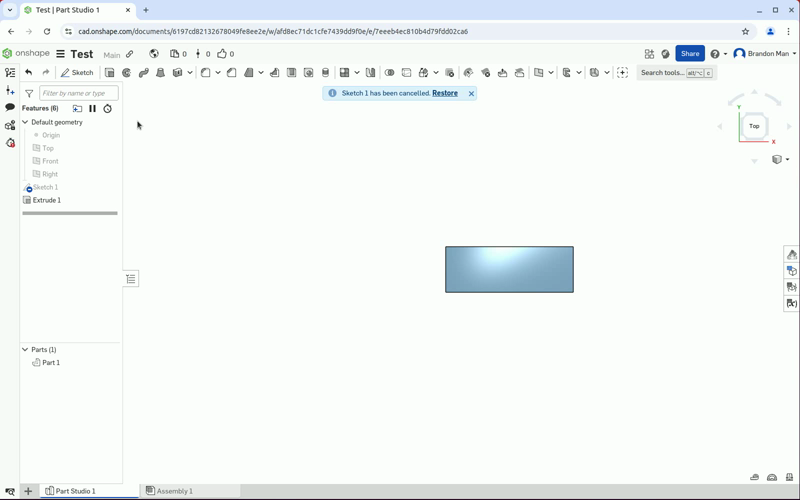
key(shift+h)
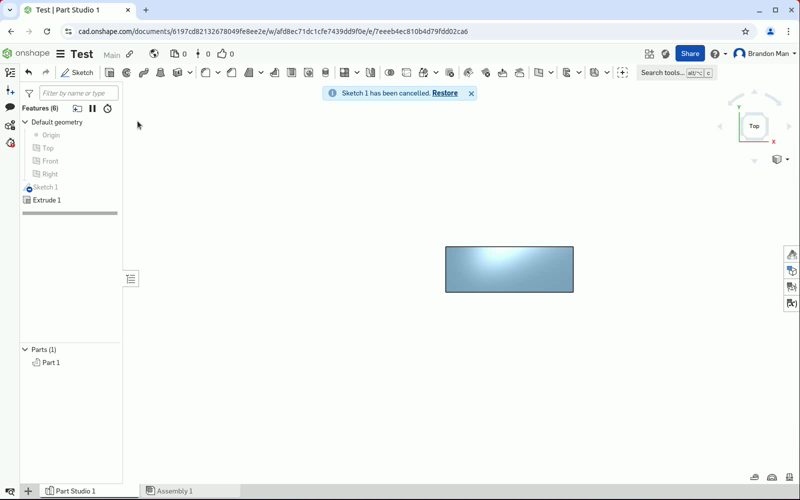
key(shift+h)
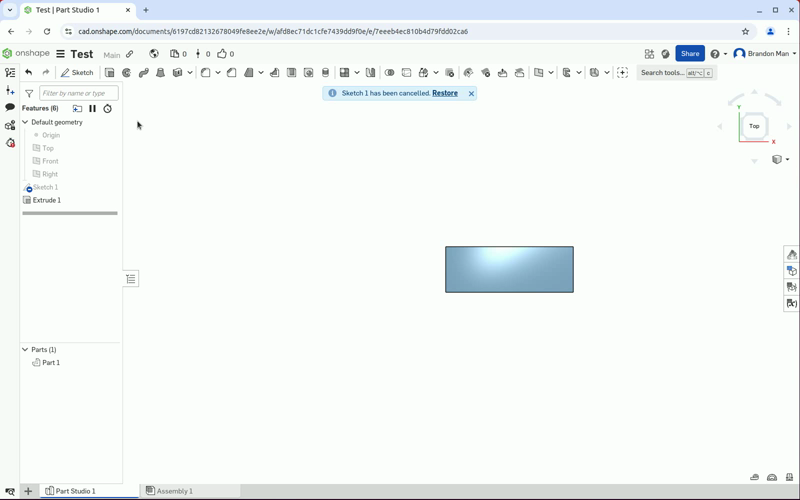
mouse_move(73, 189)
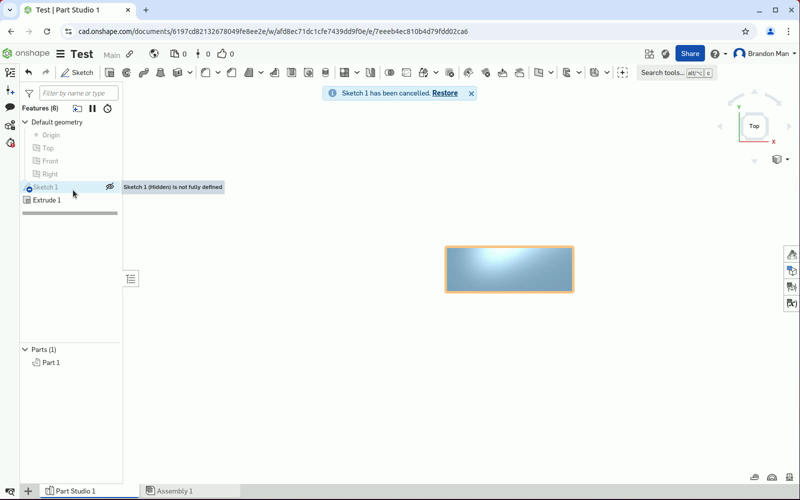
click(73, 189)
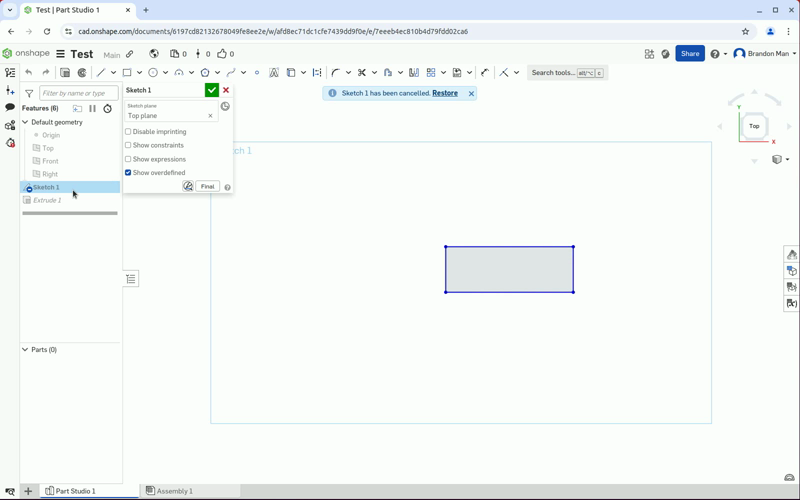
mouse_move(229, 92)
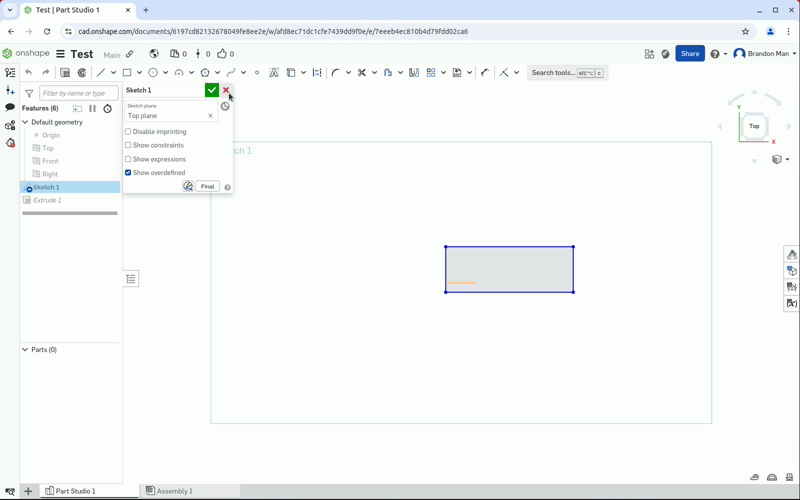
click(229, 92)
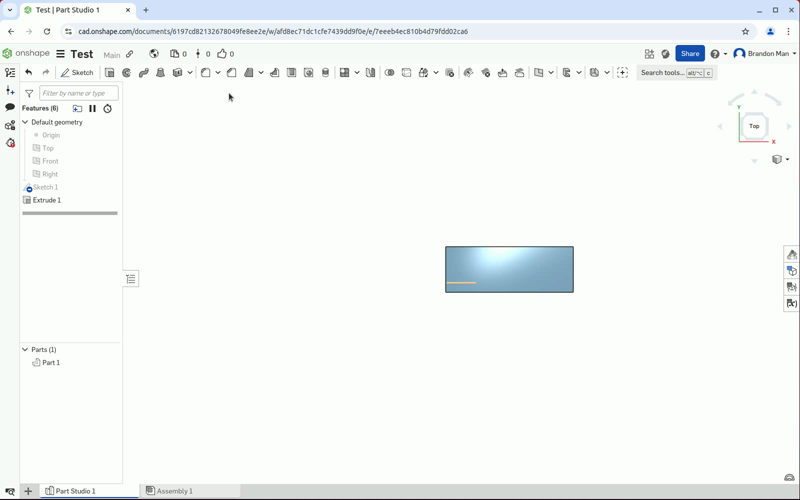
mouse_move(73, 352)
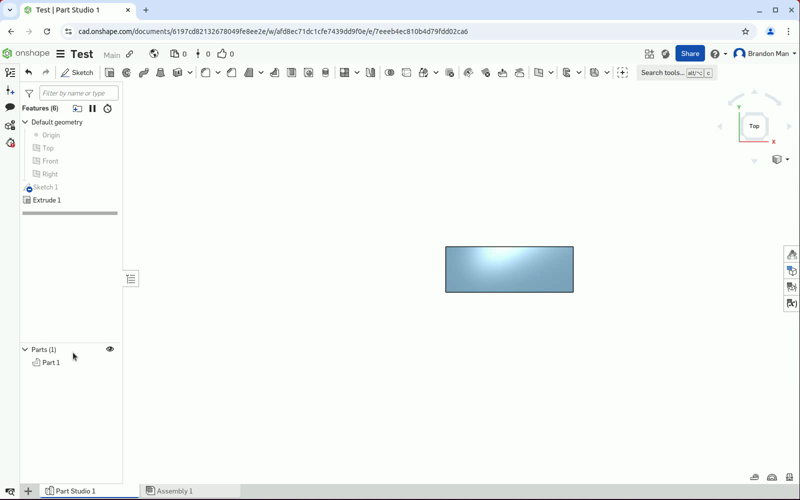
key(y)
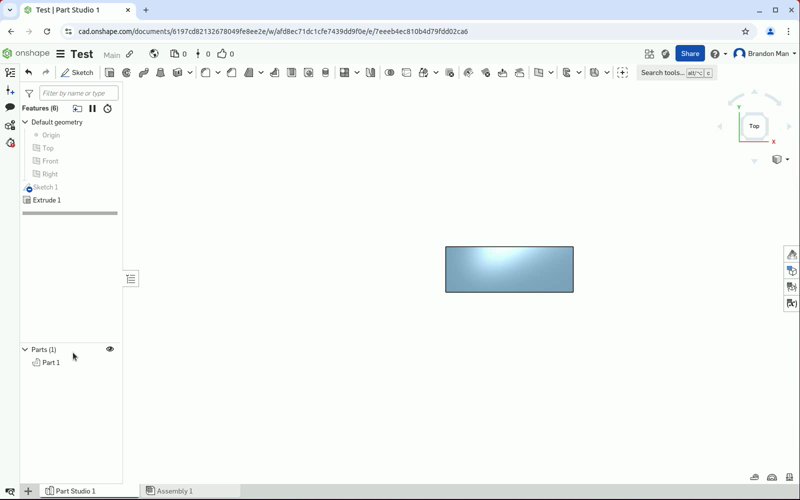
key(shift+p)
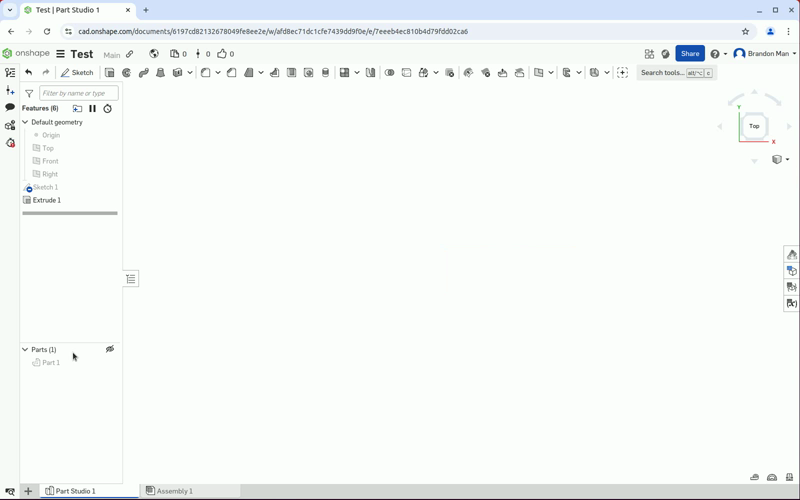
key(space)
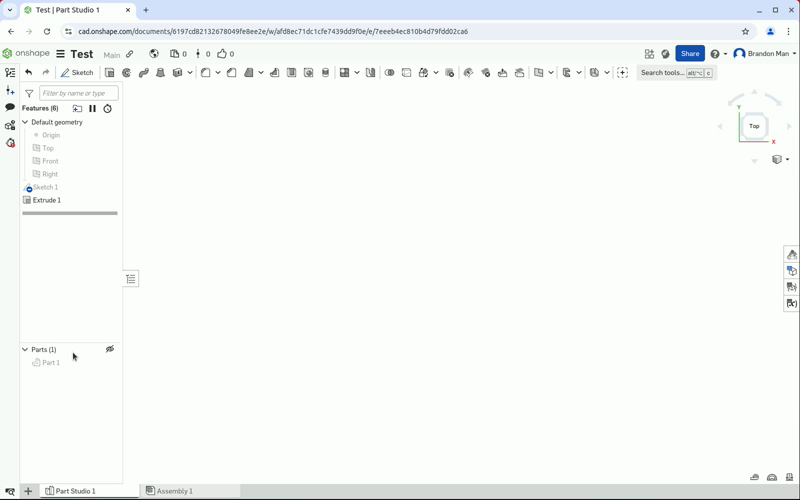
key_down(shift)
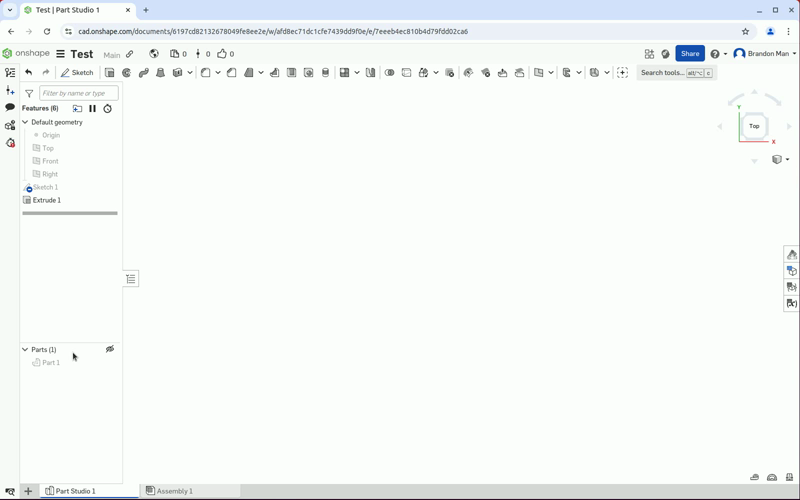
key(up)
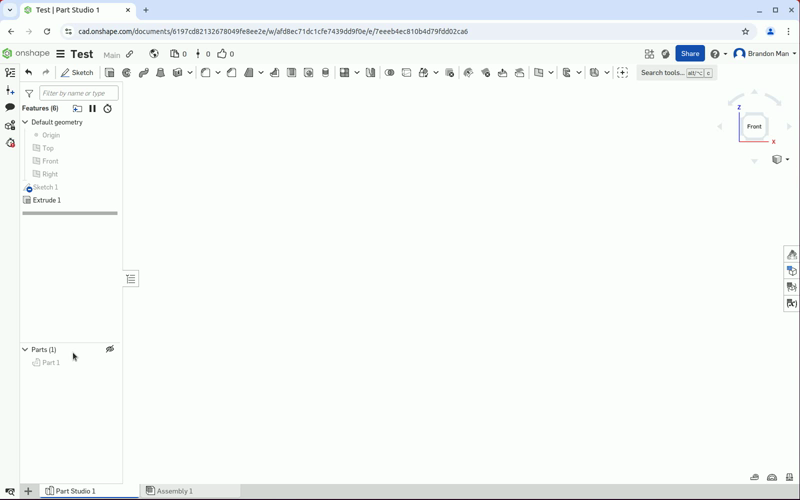
key_up(shift)
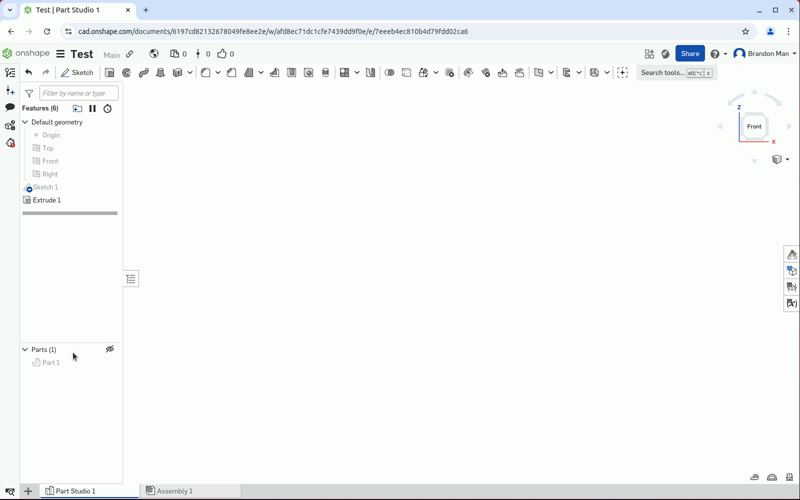
mouse_move(73, 352)
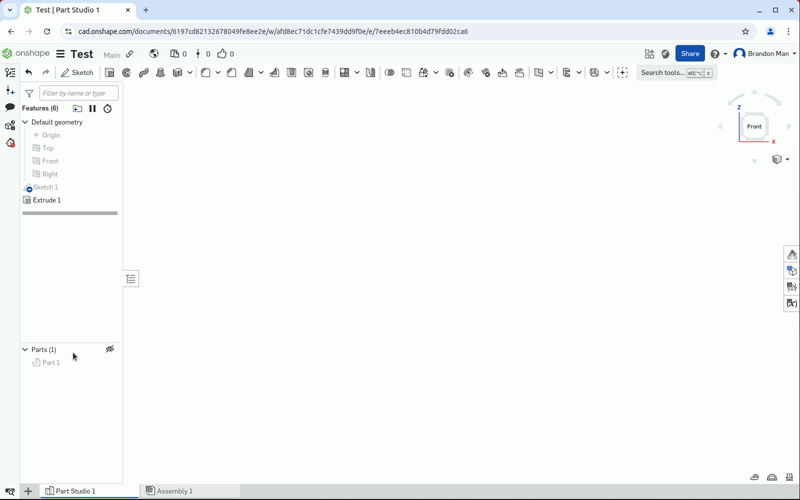
key(shift+y)
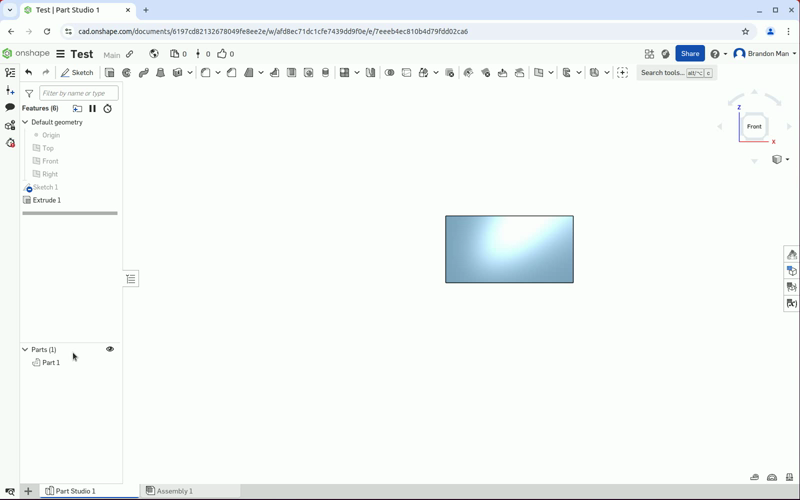
mouse_move(541, 75)
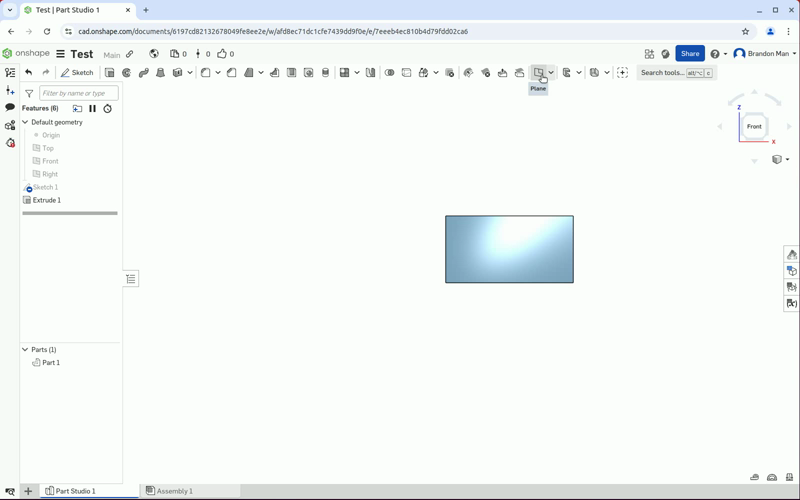
click(541, 75)
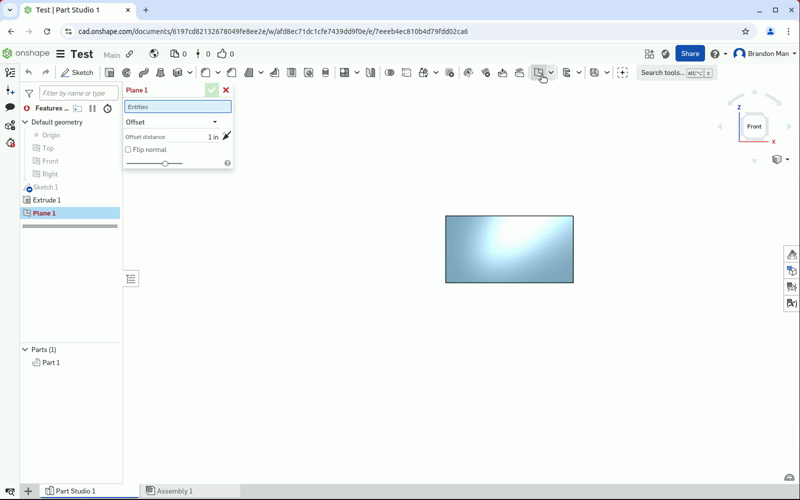
mouse_move(73, 163)
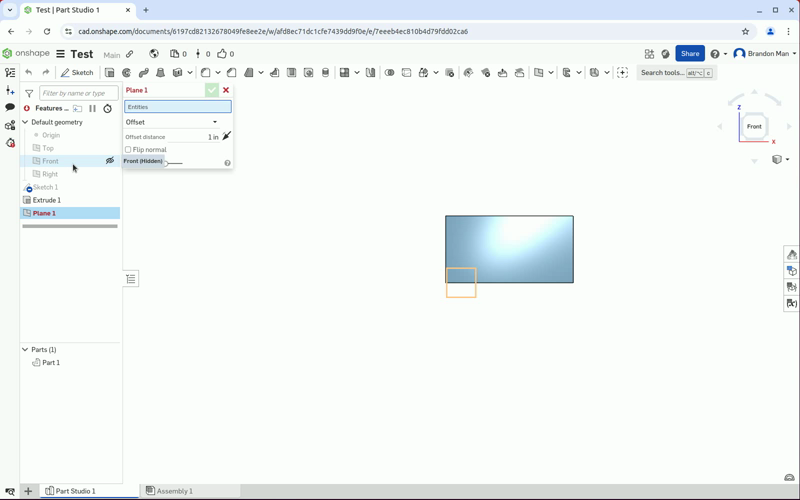
click(73, 163)
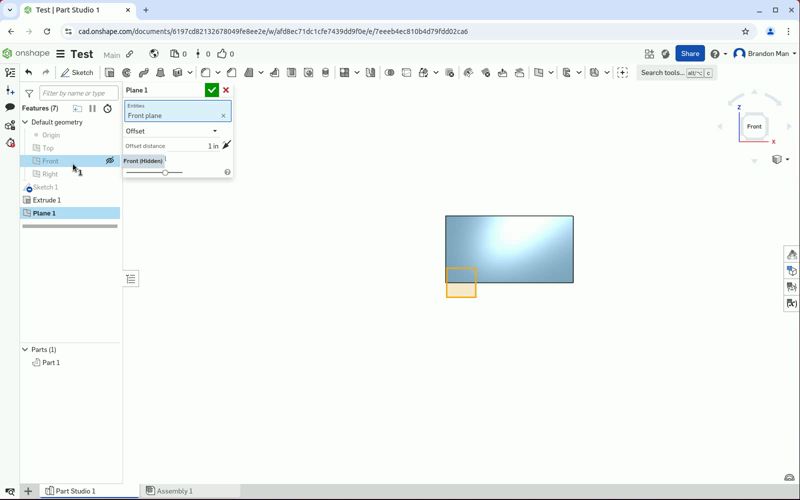
key(tab, 2)
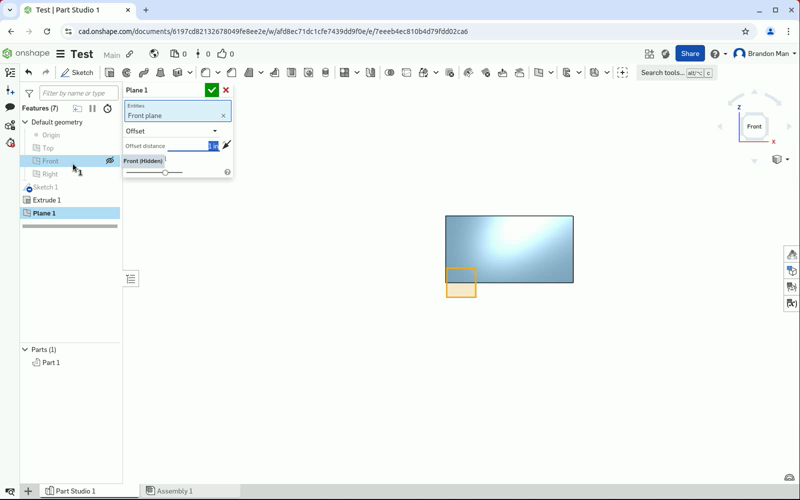
text(1.91)
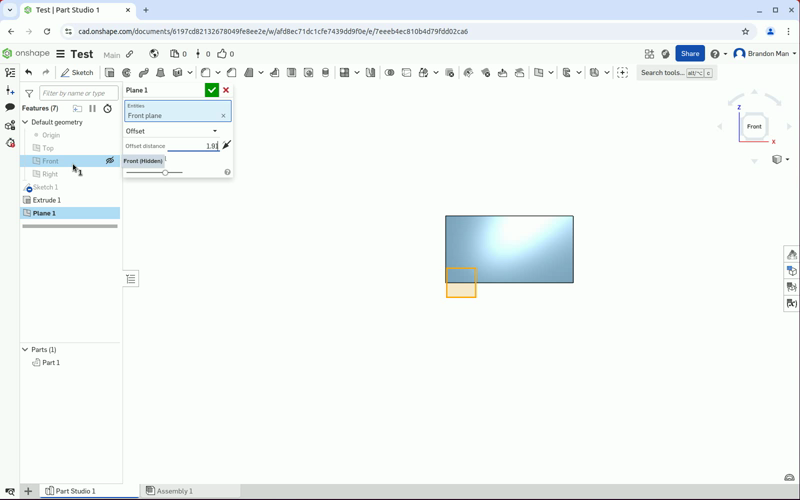
key(enter, 2)
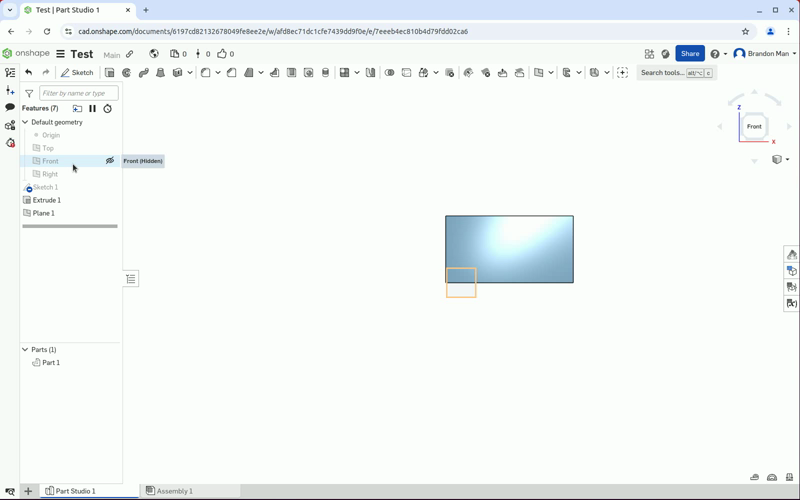
key(shift+s)
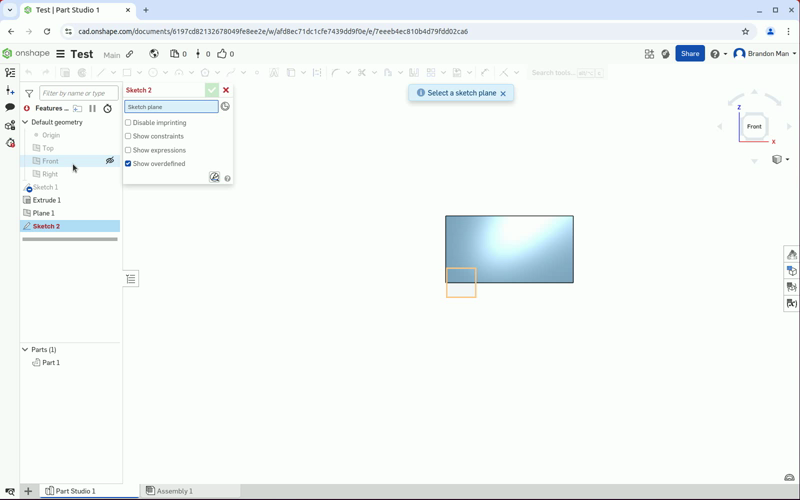
mouse_move(73, 215)
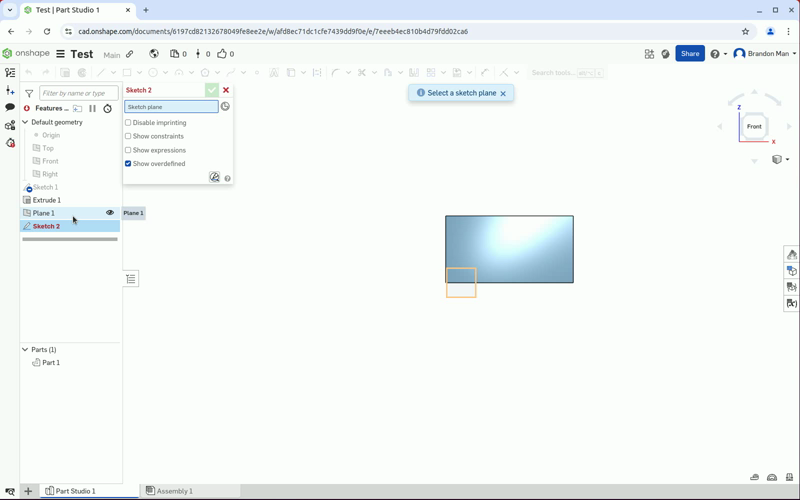
click(73, 215)
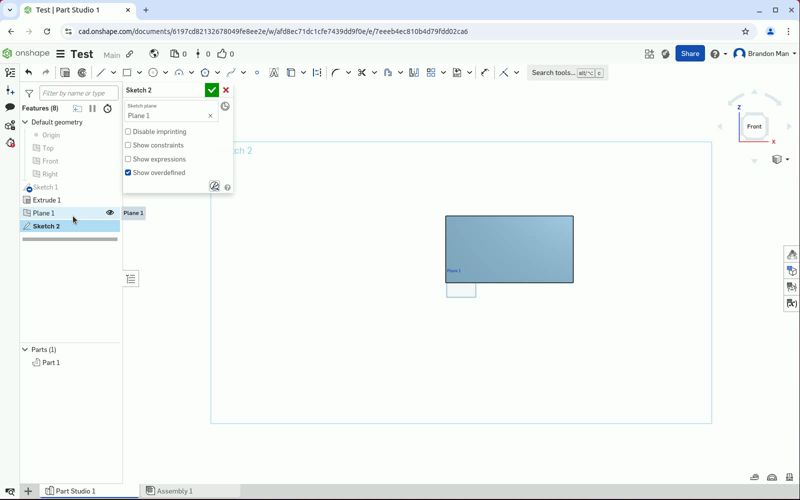
mouse_move(73, 352)
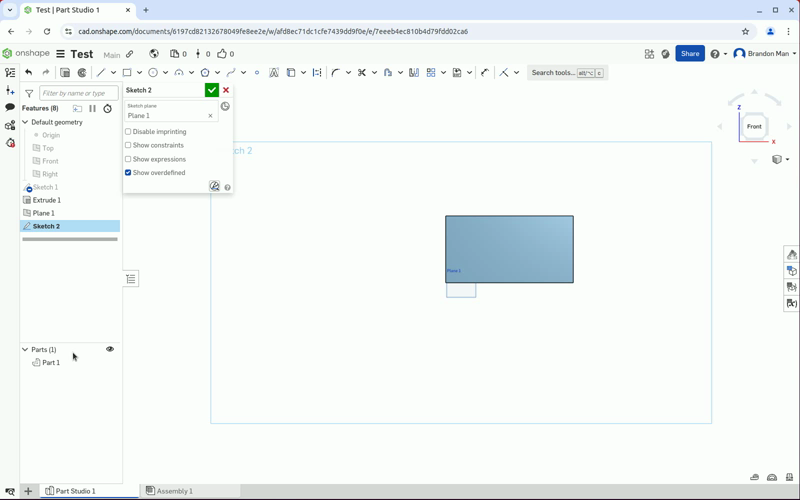
key(y)
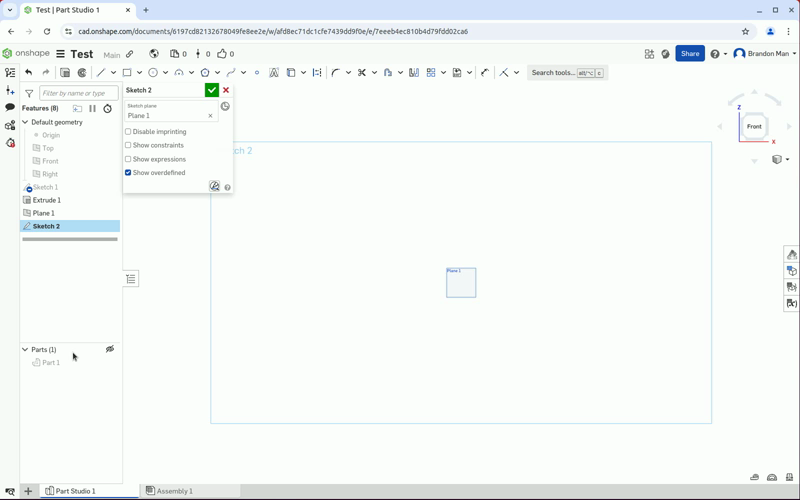
key(l)
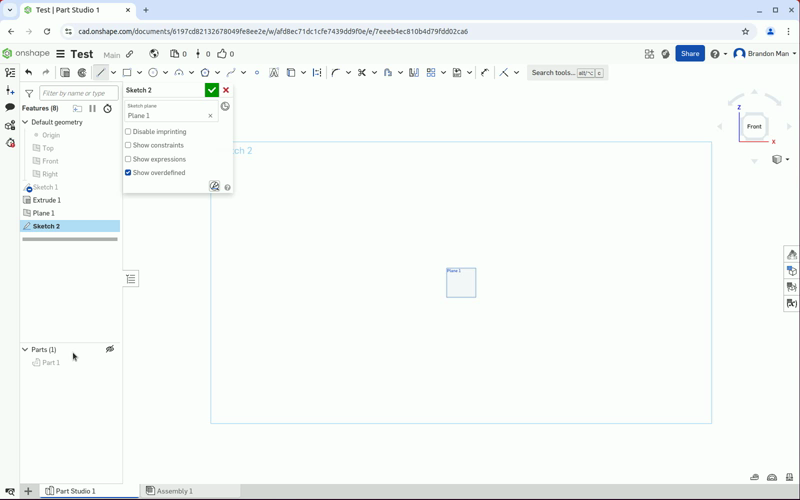
key_down(shift)
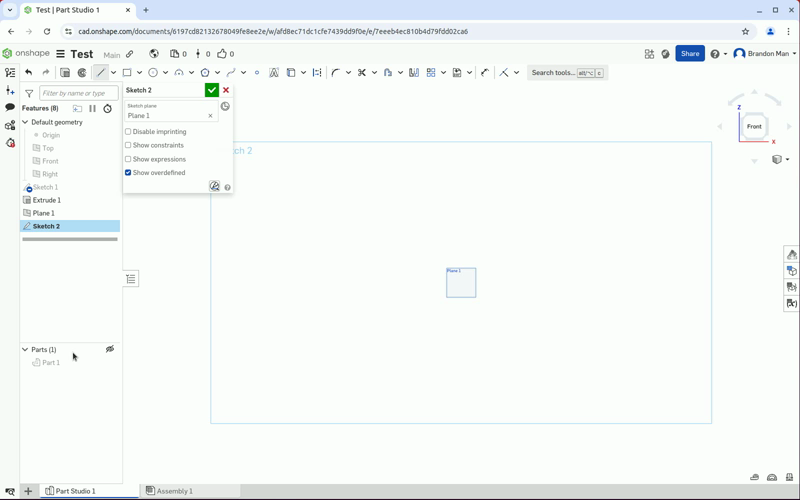
mouse_move(450, 279)
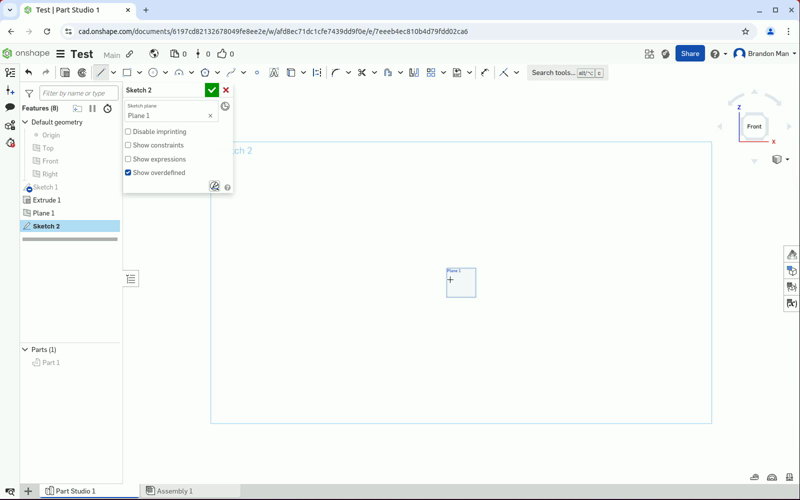
click(450, 279)
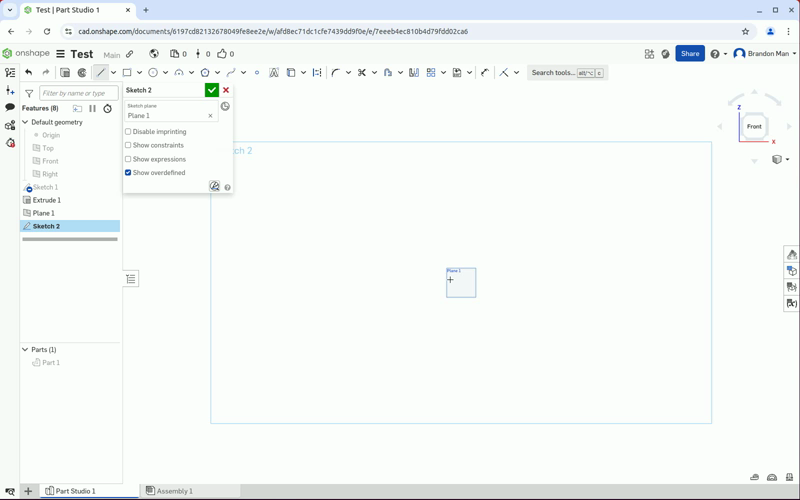
key_up(shift)
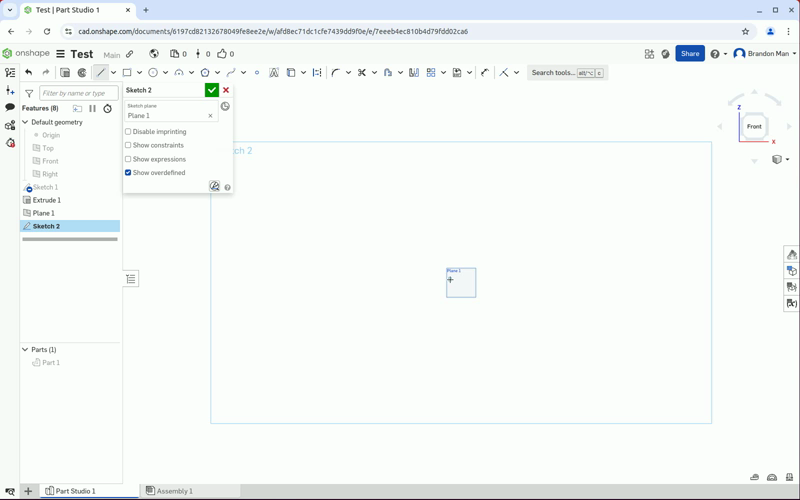
key_down(shift)
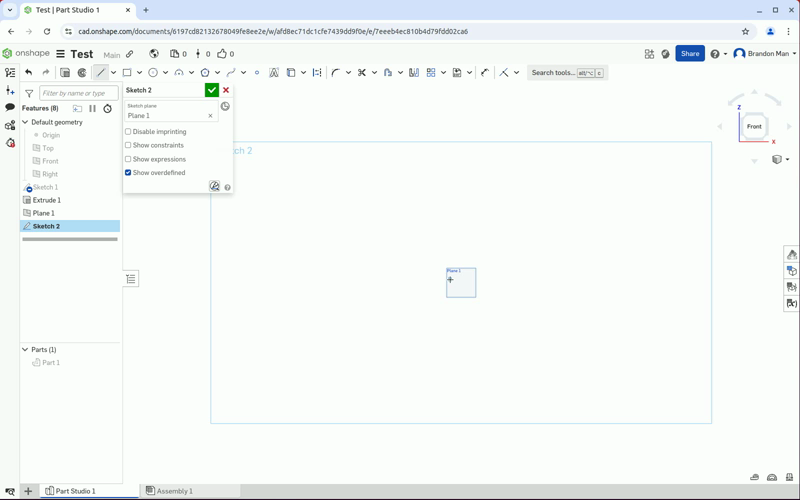
mouse_move(569, 279)
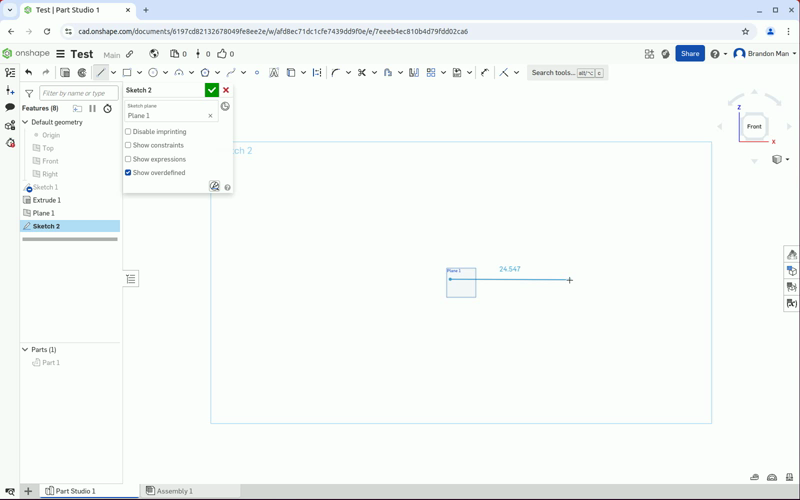
click(569, 279)
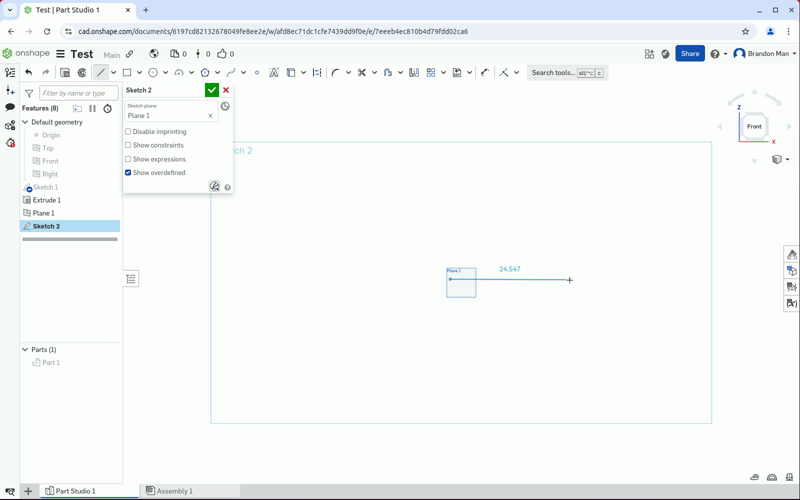
key_up(shift)
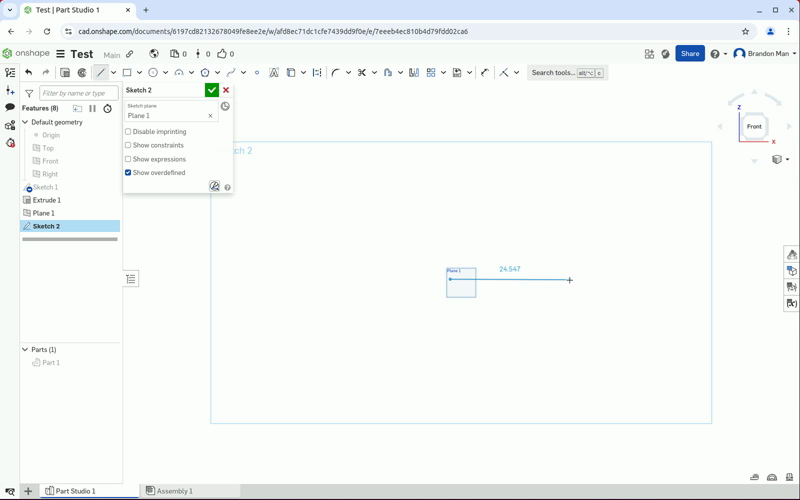
key_down(shift)
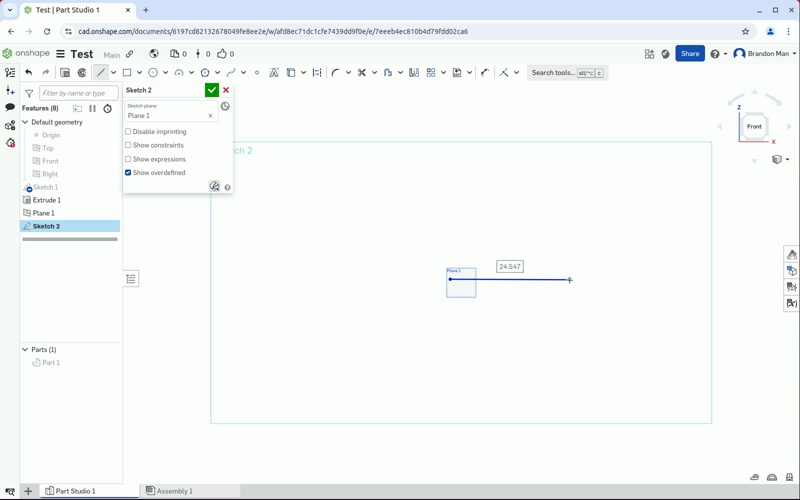
mouse_move(569, 219)
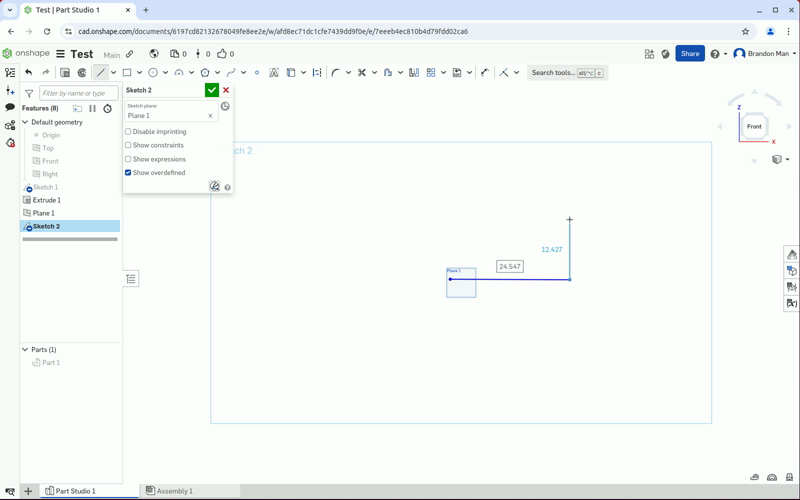
click(569, 219)
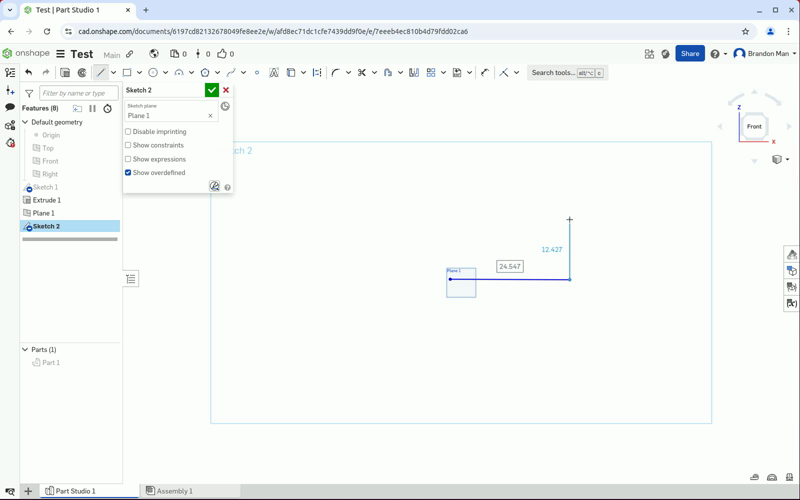
key_up(shift)
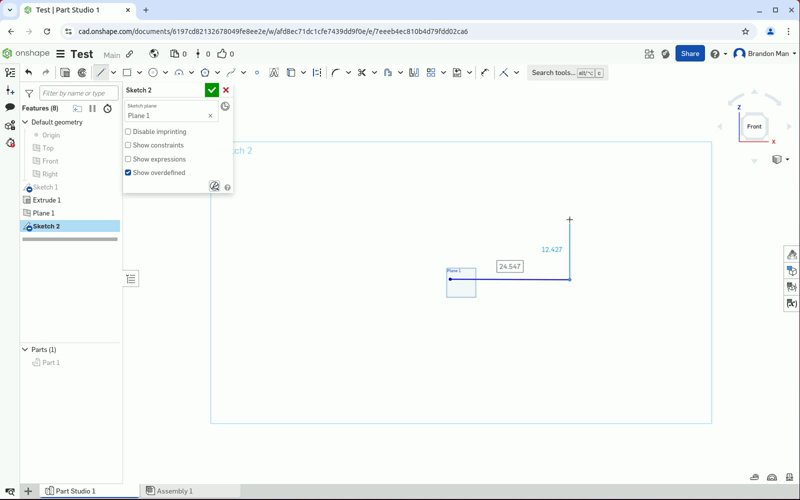
key_down(shift)
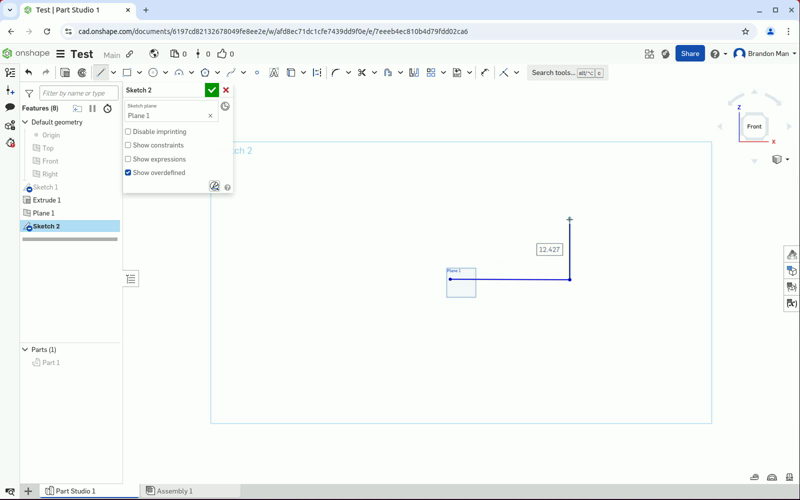
mouse_move(450, 219)
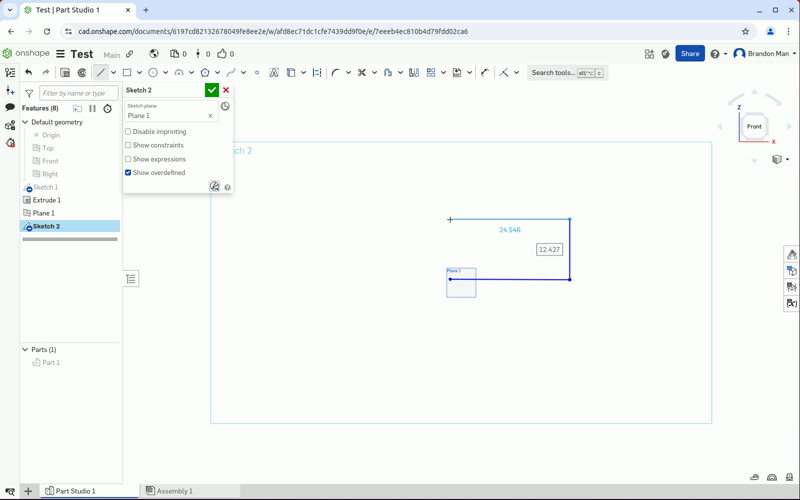
click(450, 219)
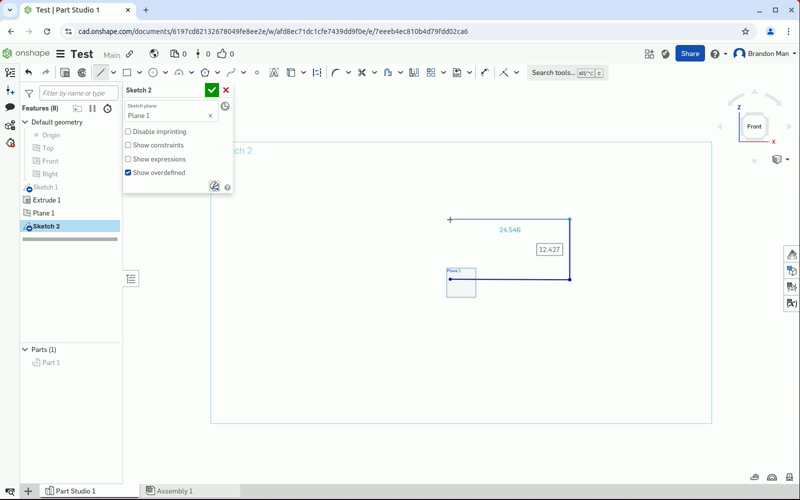
key_up(shift)
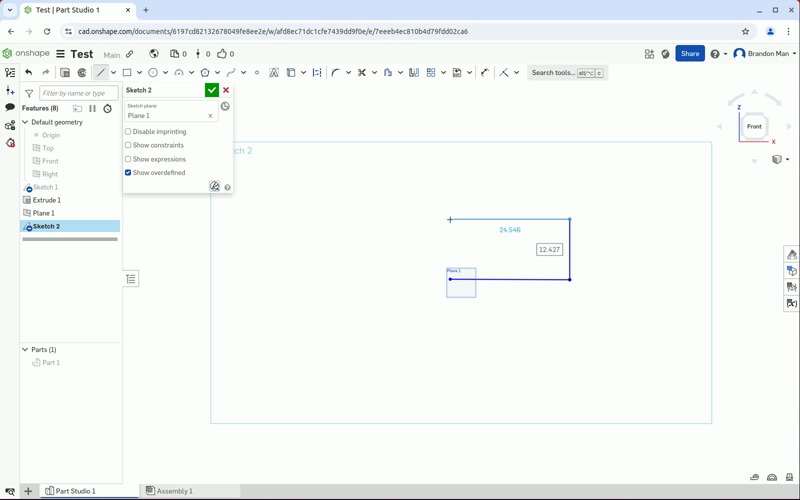
key_down(shift)
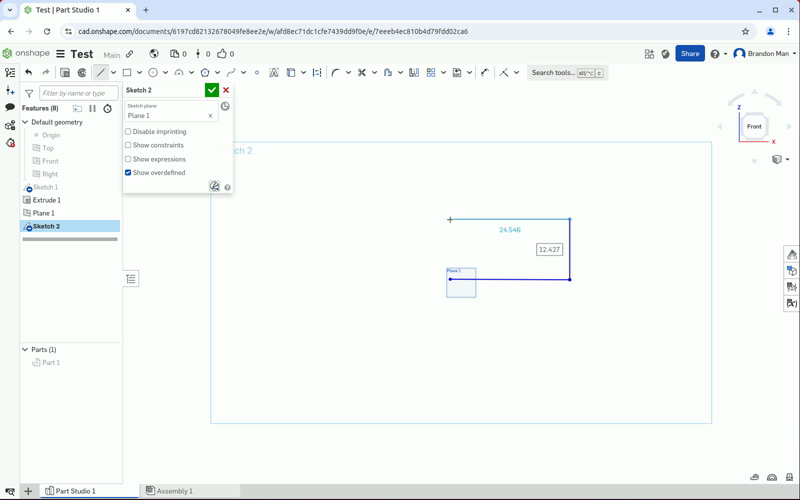
mouse_move(450, 279)
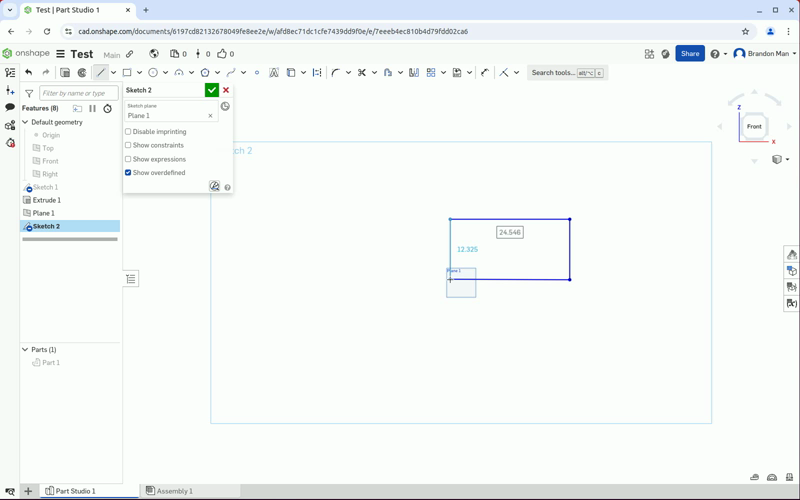
key_up(shift)
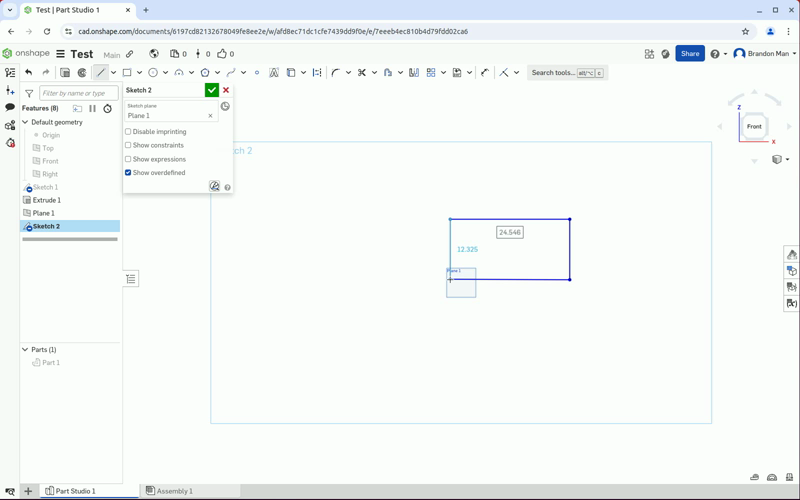
click(450, 279)
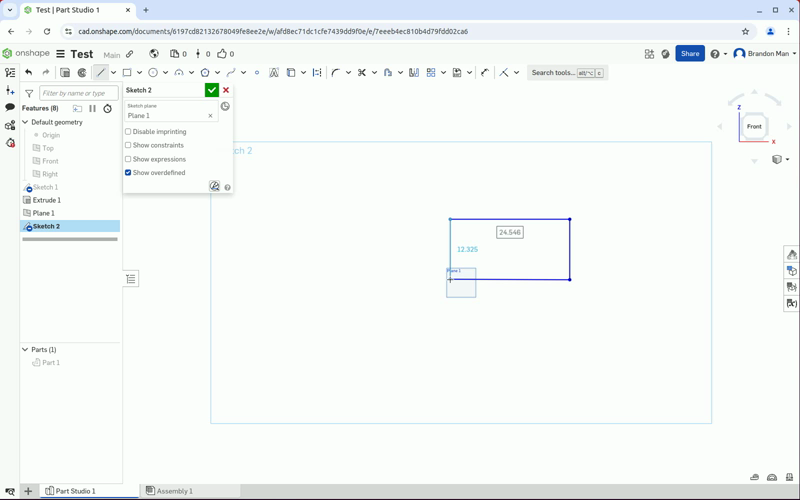
key(esc)
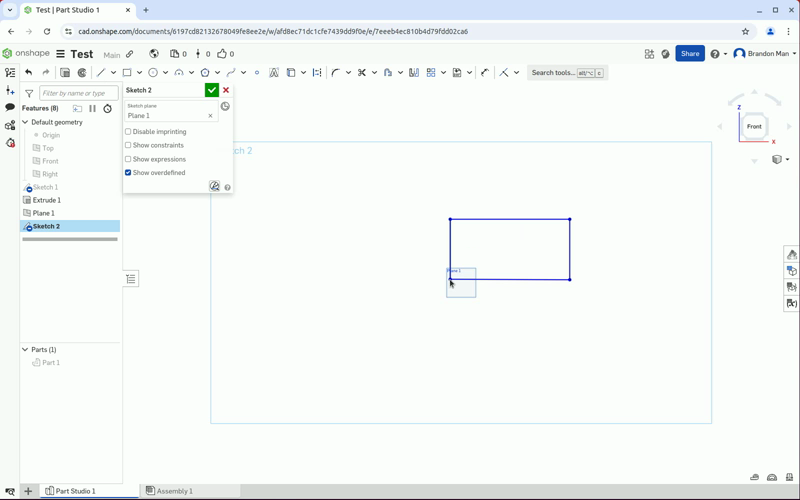
mouse_move(512, 244)
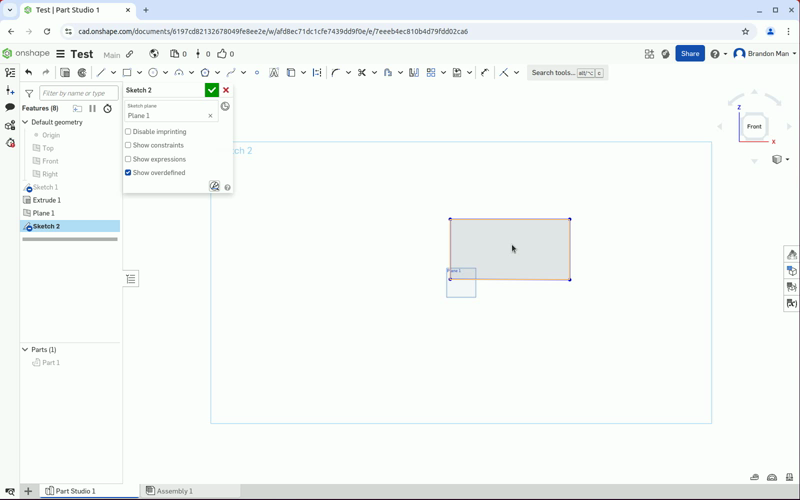
click(512, 244)
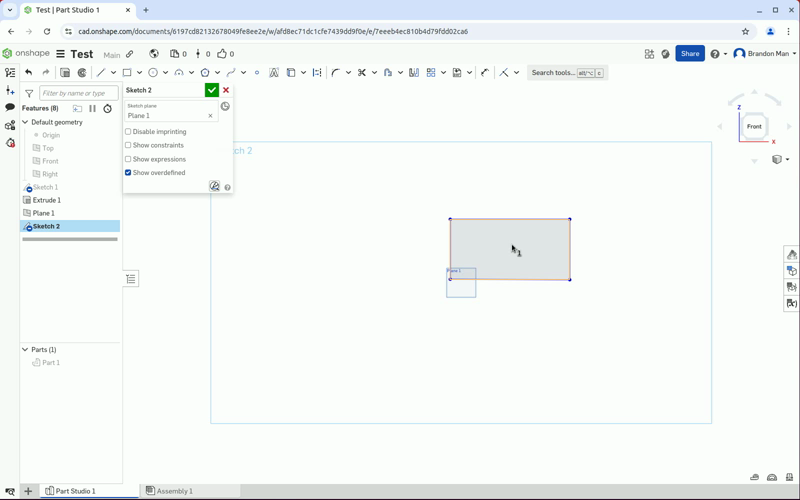
mouse_move(73, 352)
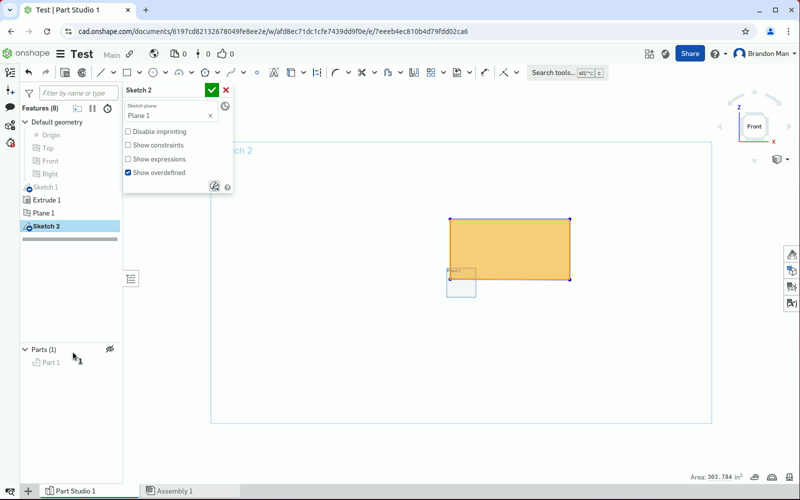
key(shift+y)
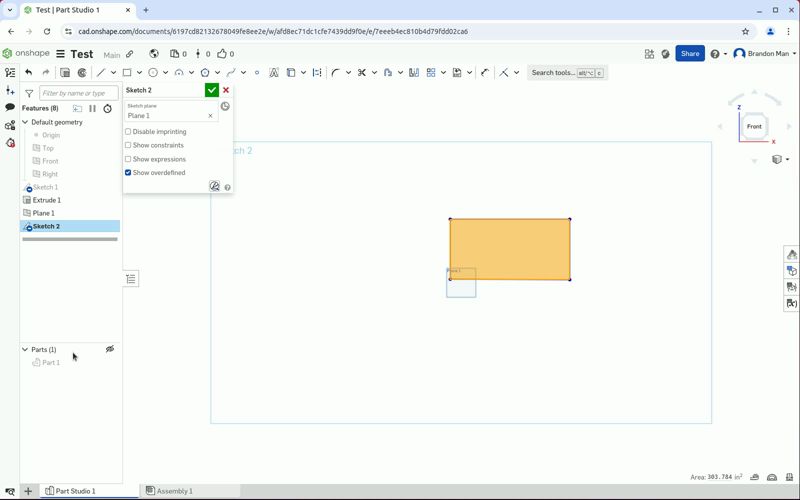
key(shift+e)
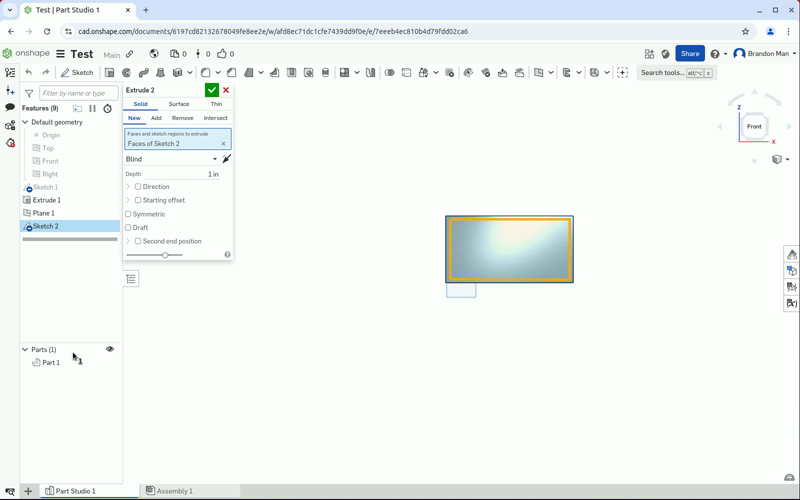
mouse_move(143, 106)
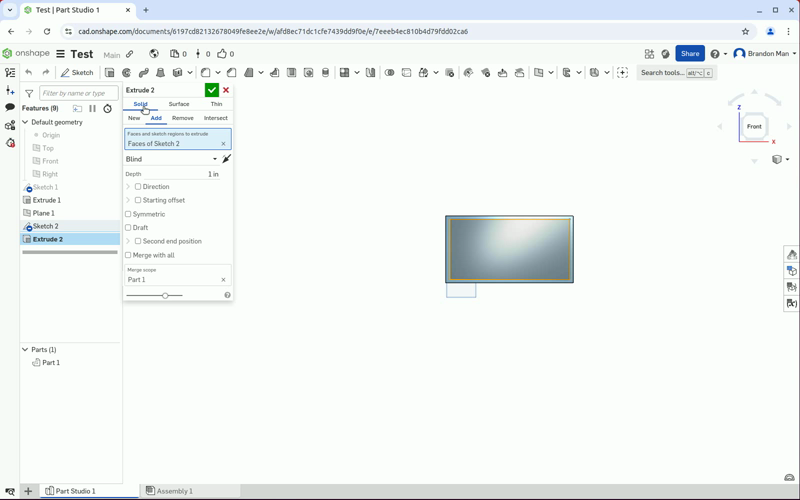
click(143, 106)
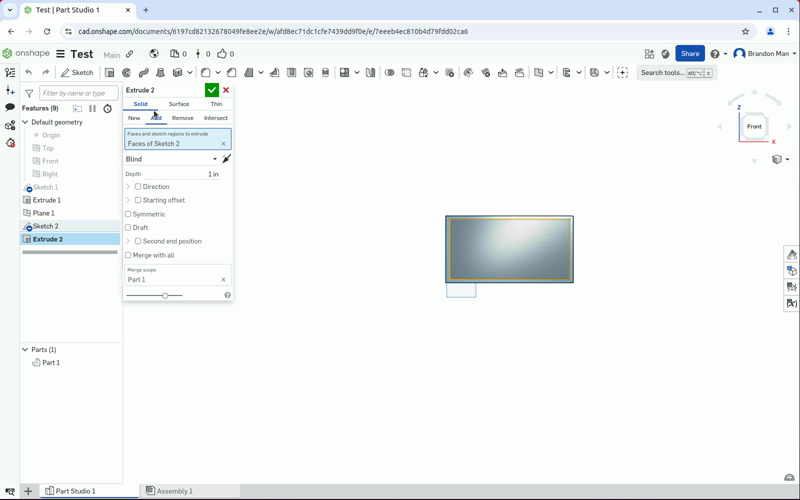
mouse_move(186, 120)
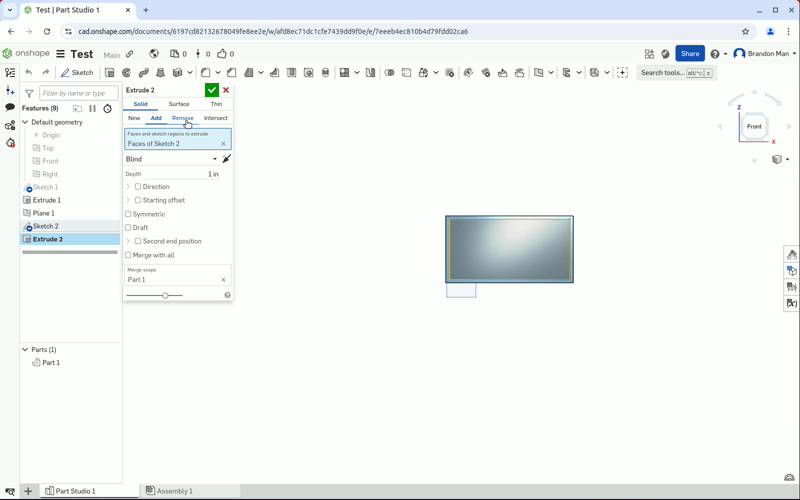
click(186, 120)
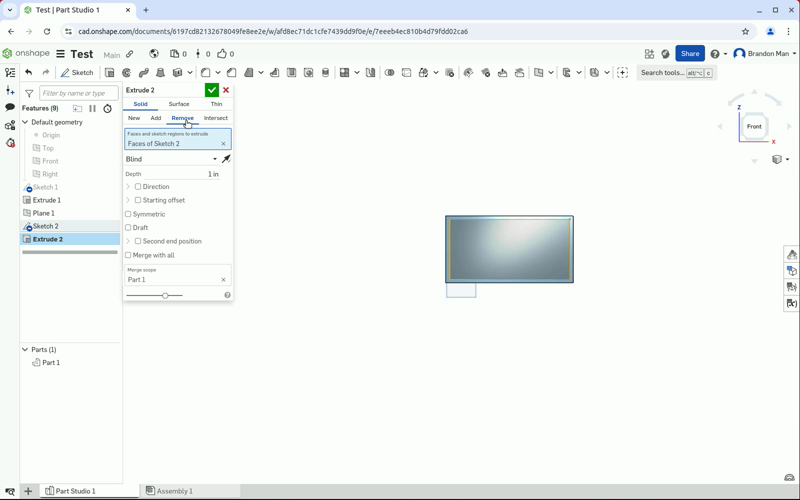
key(tab, 4)
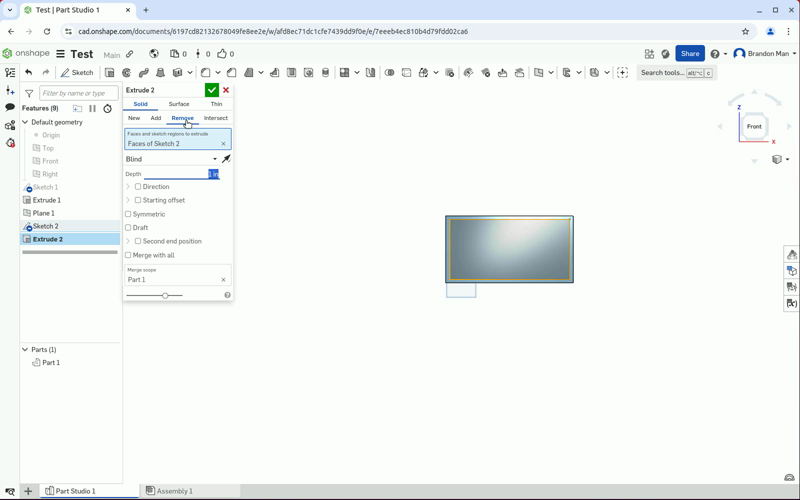
text(18.053)
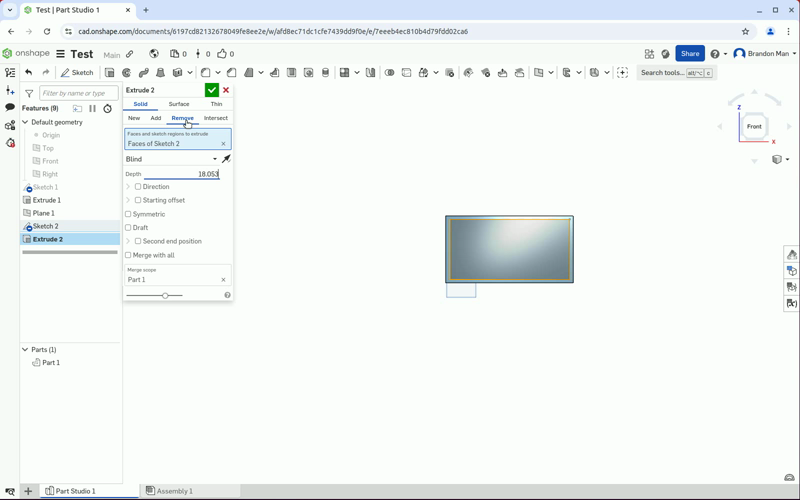
key(tab, 6)
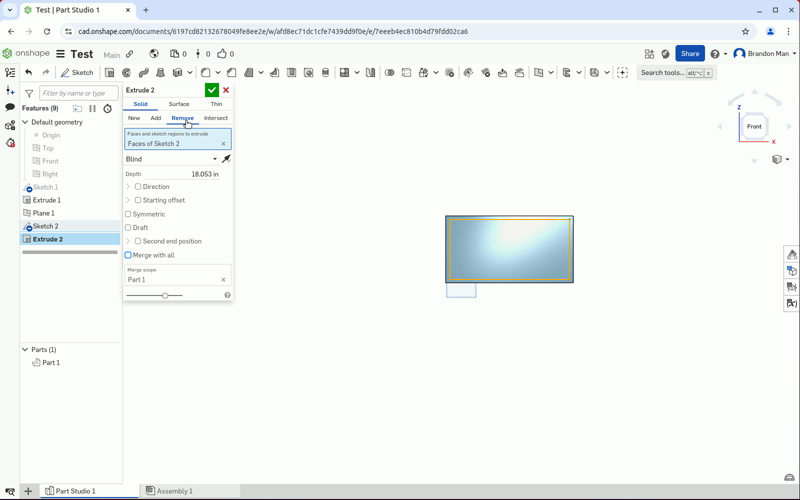
key(space)
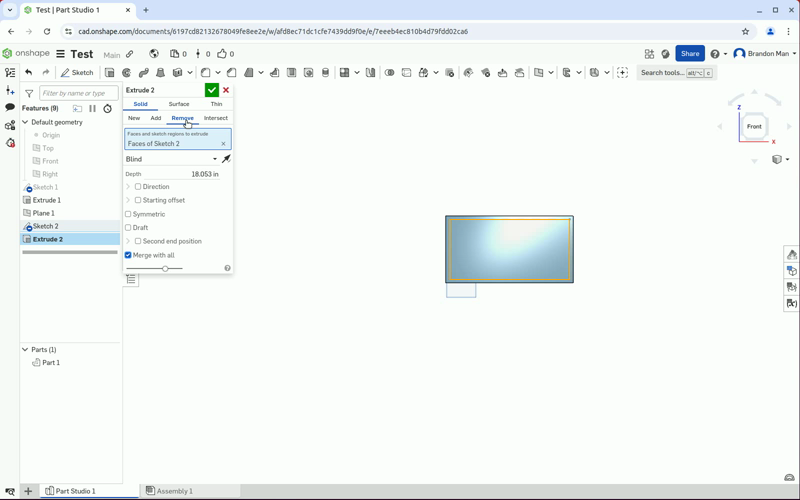
key(enter)
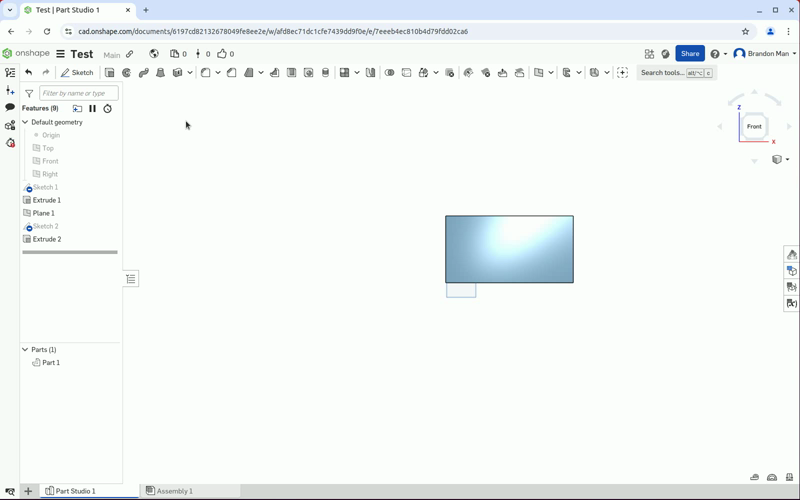
key(shift+h)
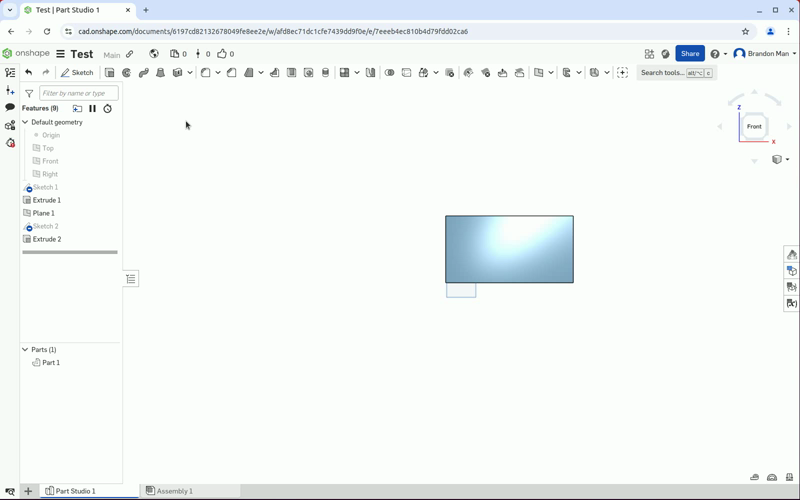
key(shift+h)
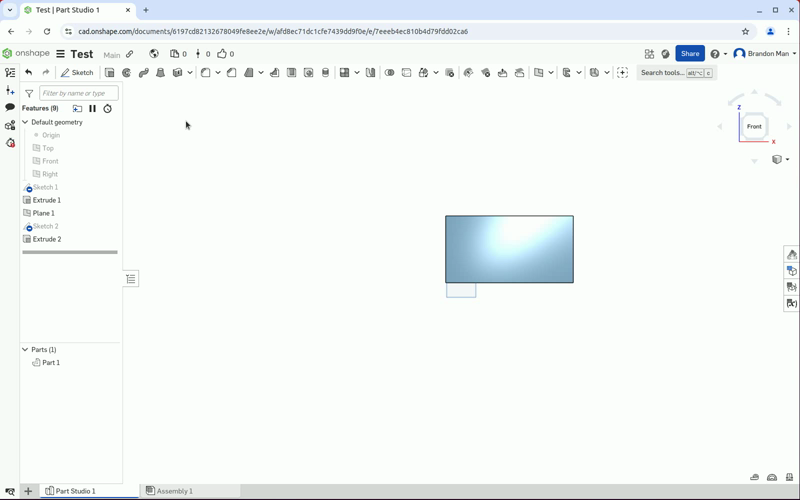
mouse_move(73, 189)
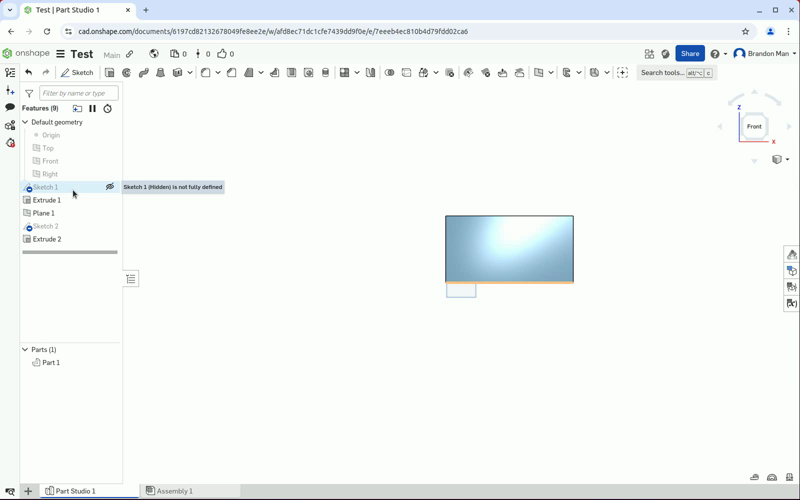
click(73, 189)
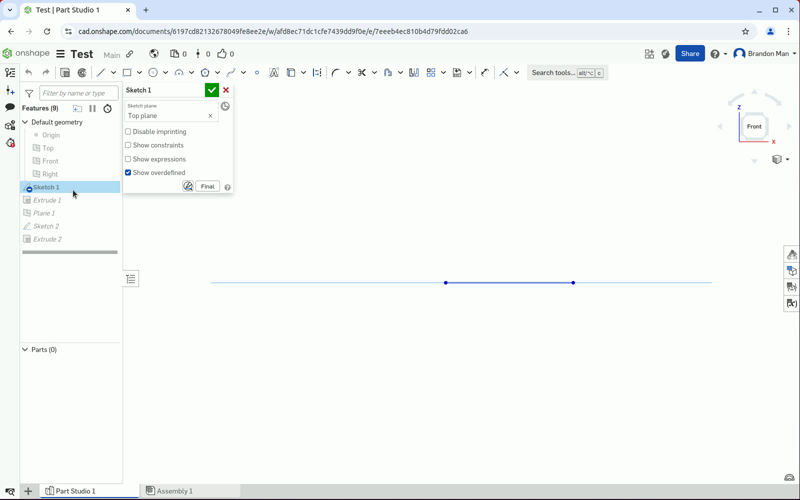
mouse_move(229, 92)
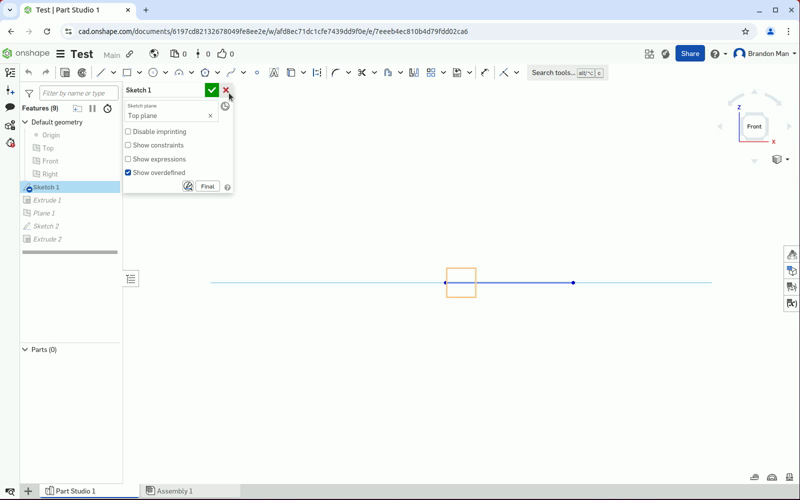
click(229, 92)
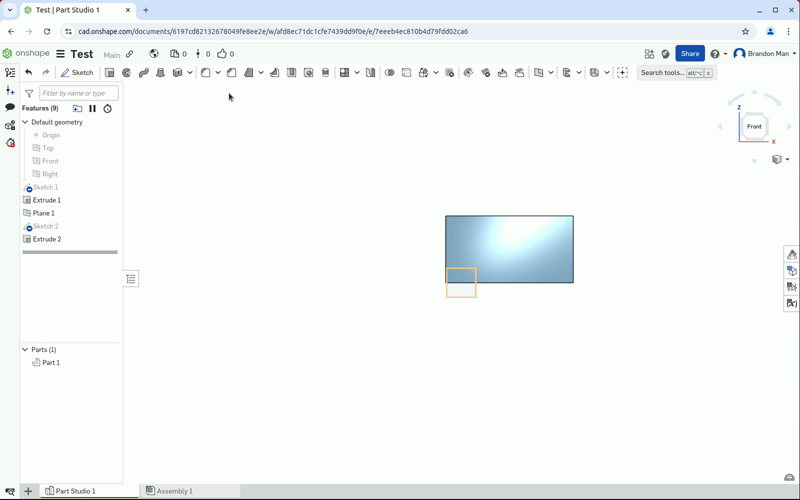
mouse_move(73, 352)
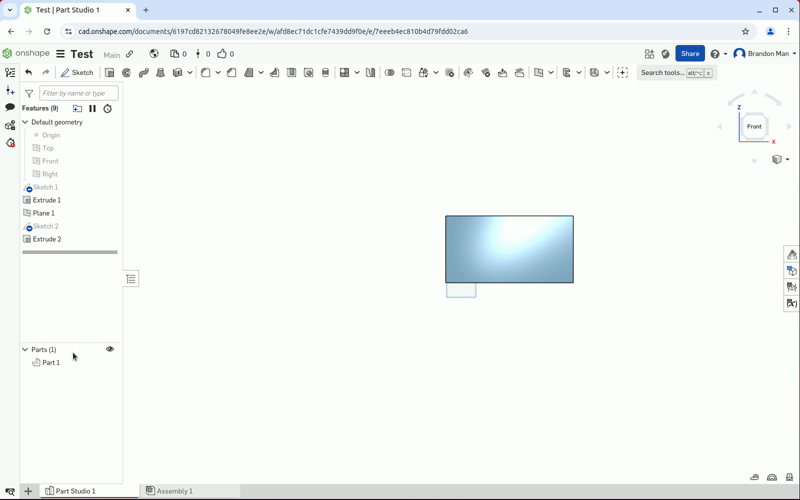
key(y)
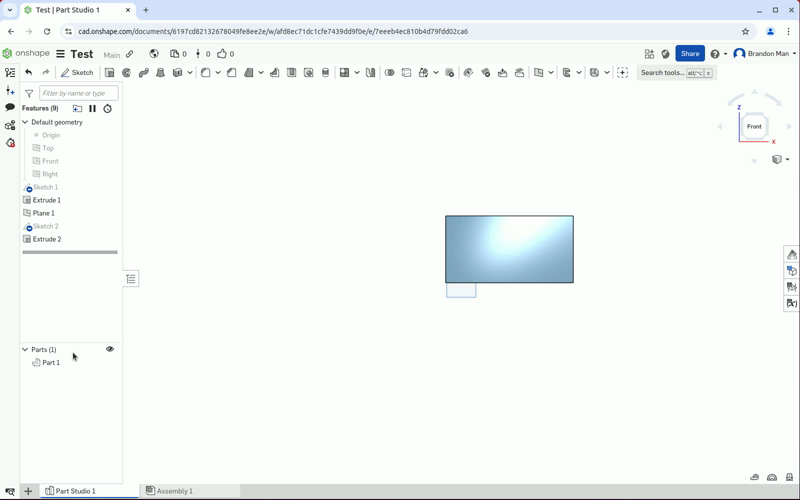
key(shift+p)
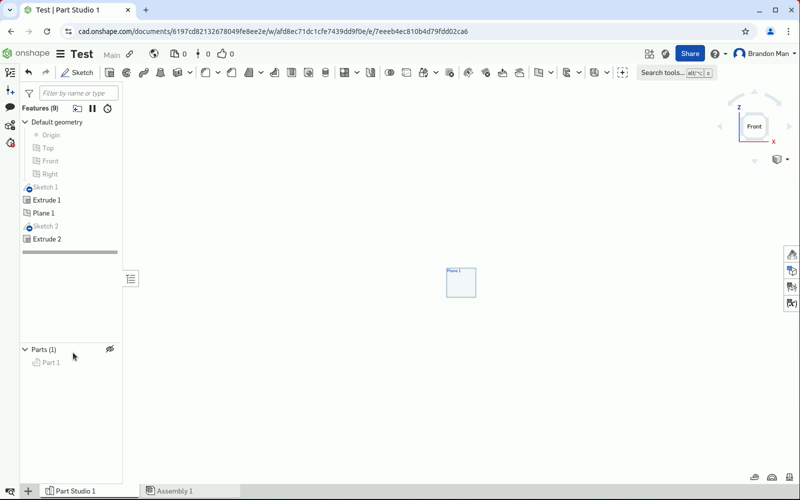
key(space)
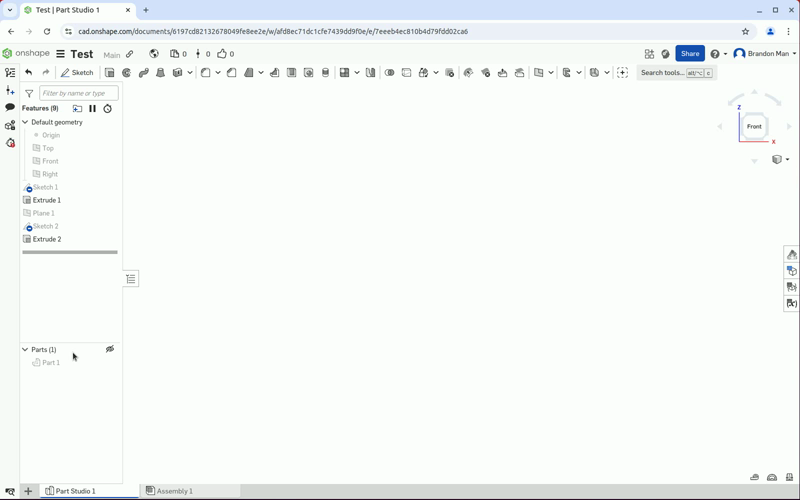
key_down(shift)
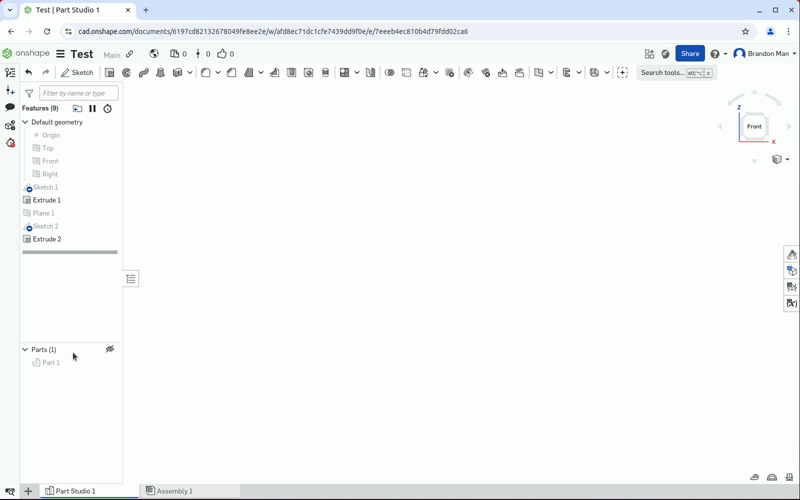
key(left)
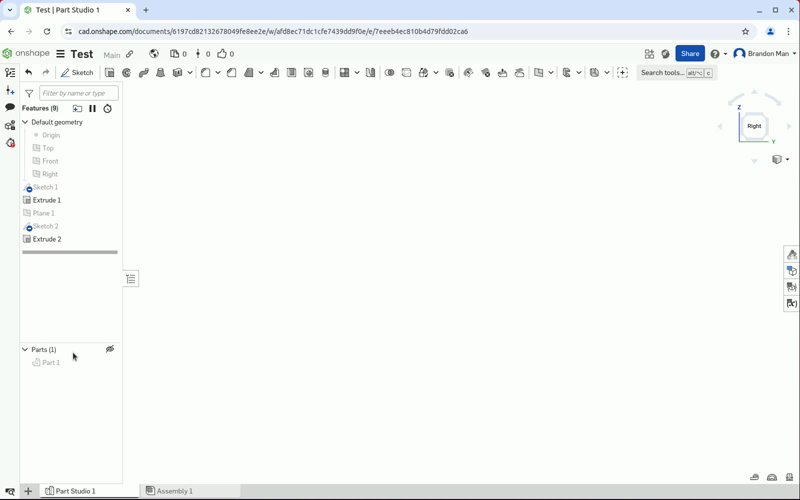
key_up(shift)
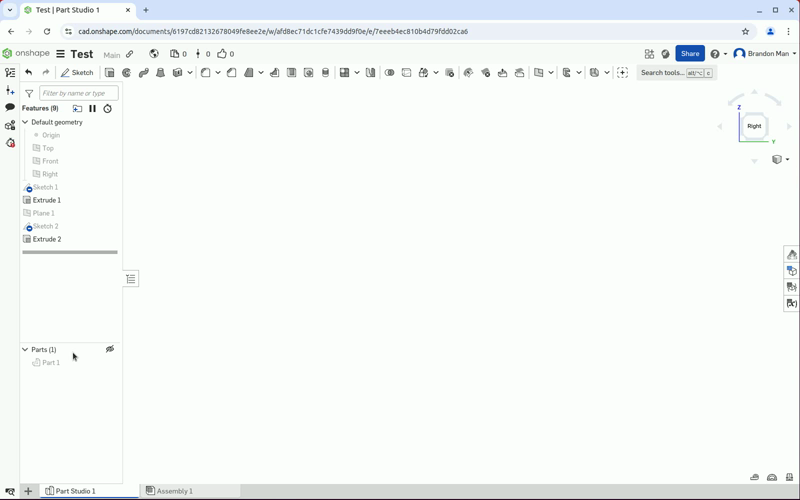
mouse_move(73, 352)
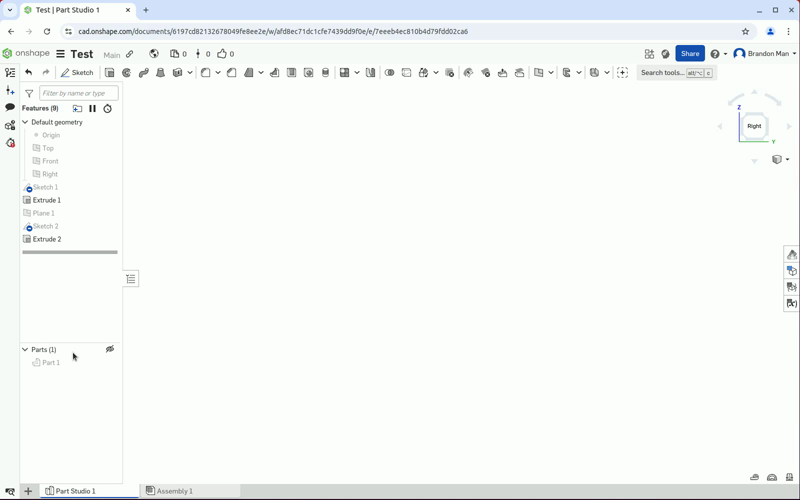
key(shift+y)
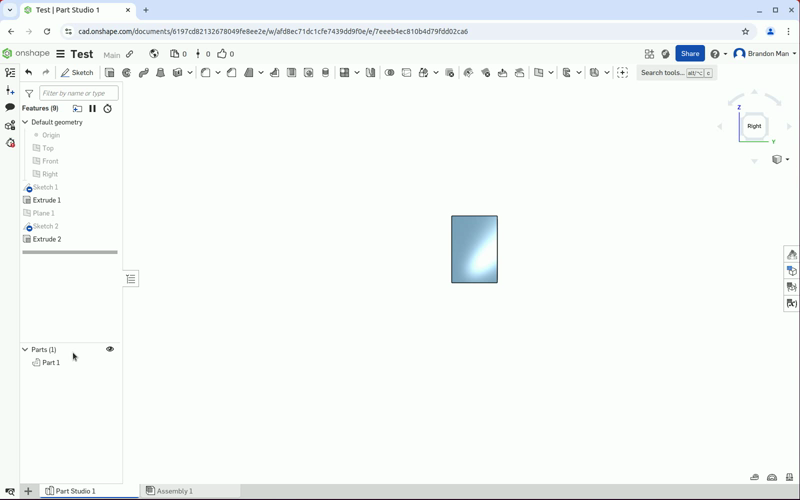
mouse_move(541, 75)
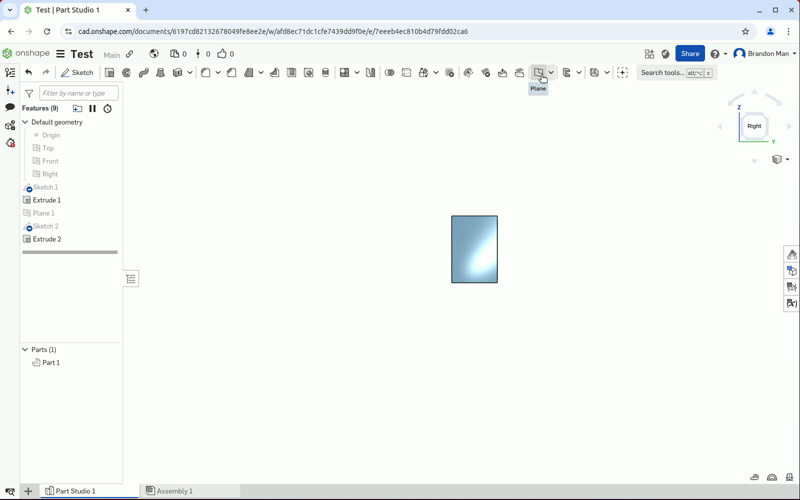
click(541, 75)
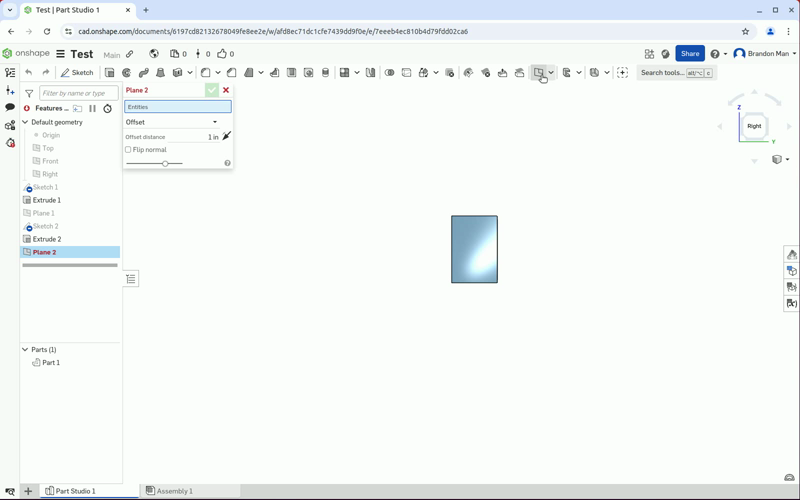
mouse_move(73, 176)
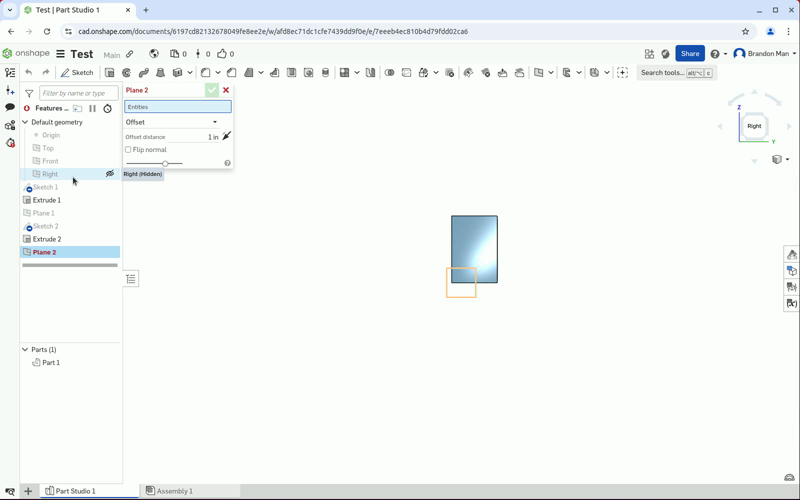
click(73, 176)
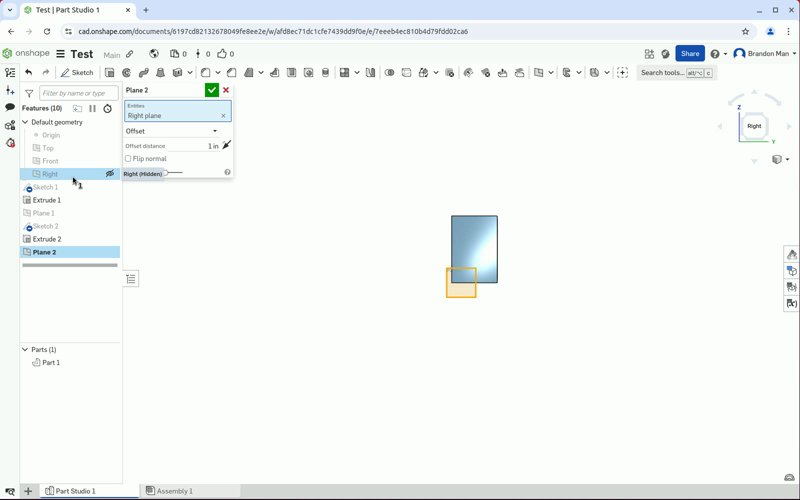
key(tab, 2)
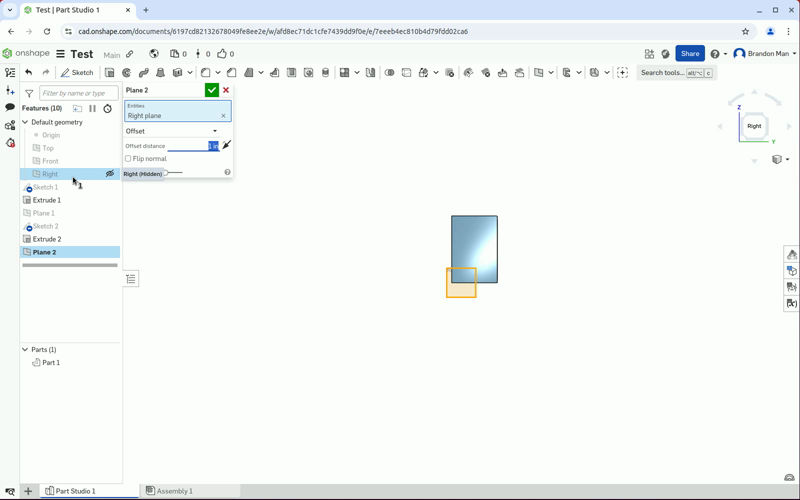
text(23.108)
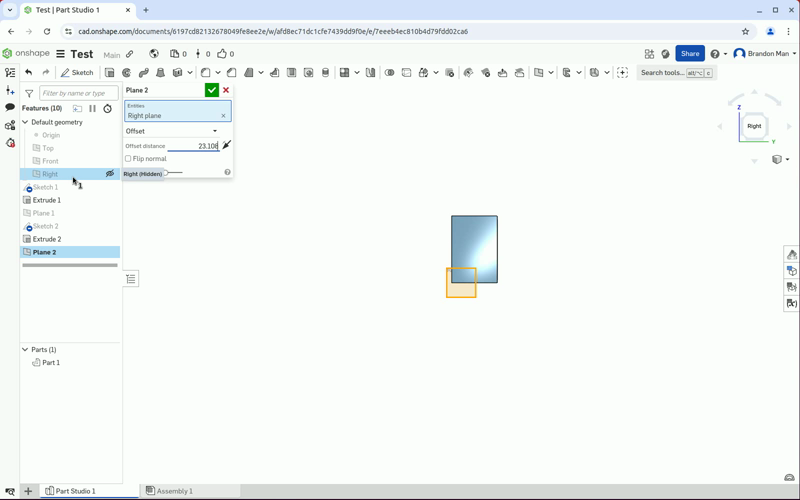
key(enter, 2)
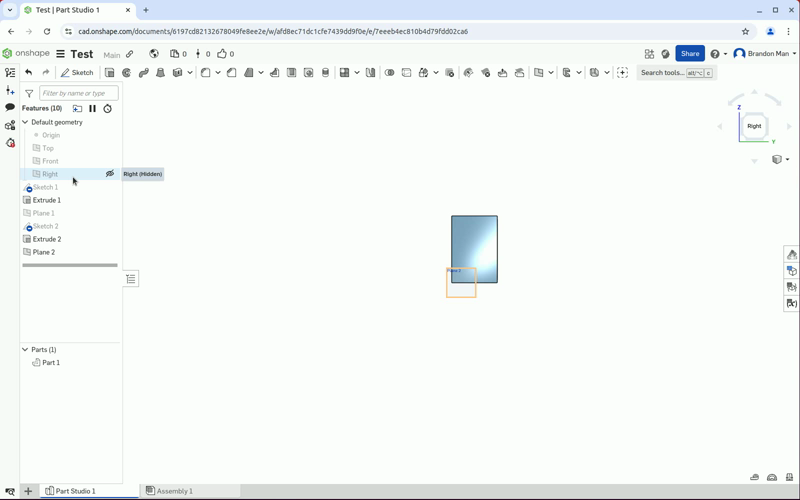
key(shift+s)
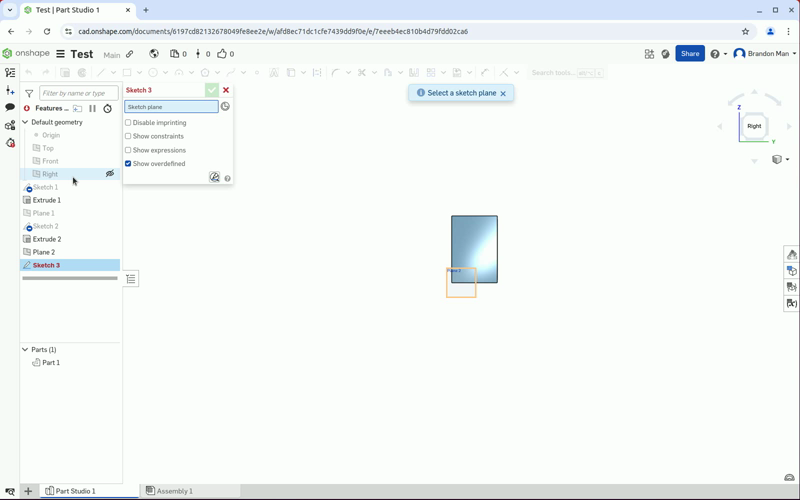
mouse_move(73, 254)
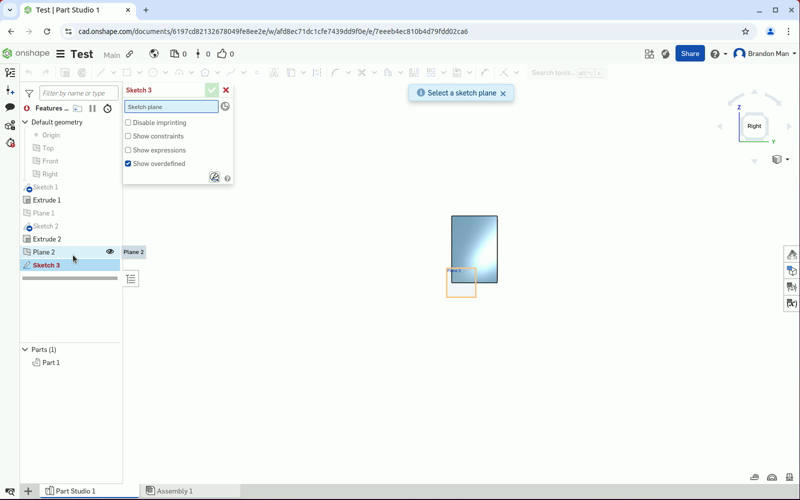
click(73, 254)
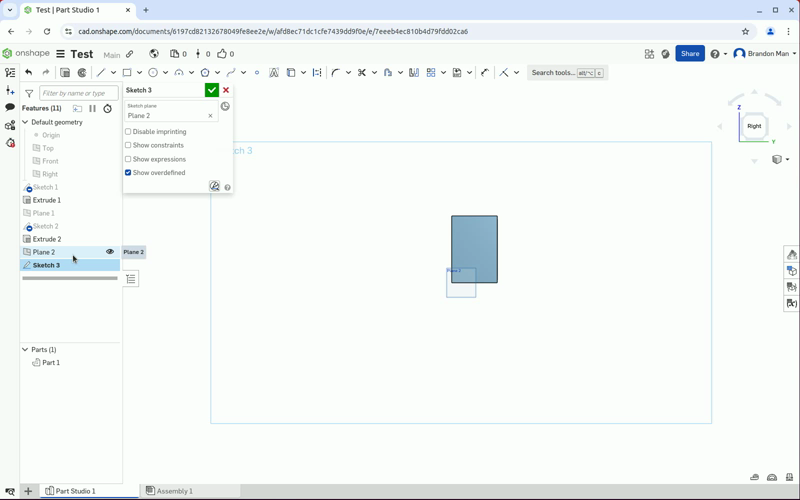
mouse_move(73, 352)
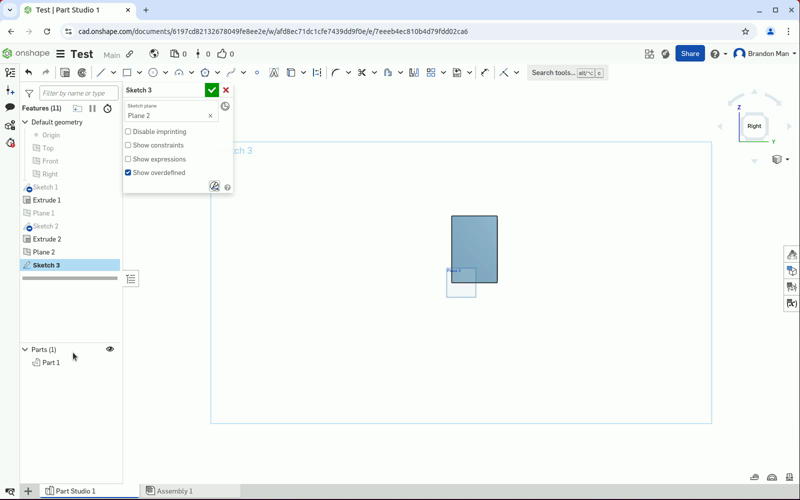
key(y)
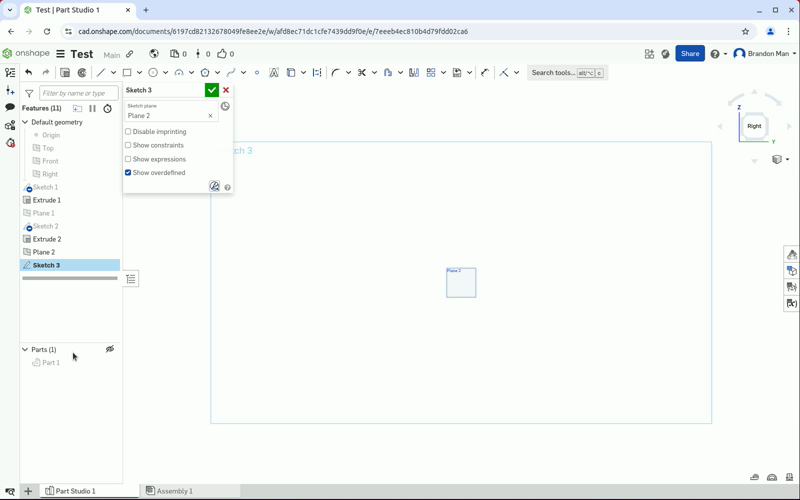
key(l)
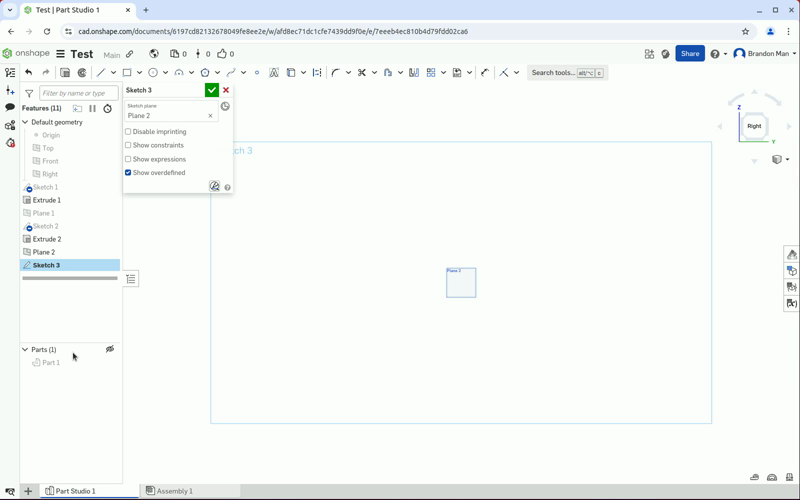
key_down(shift)
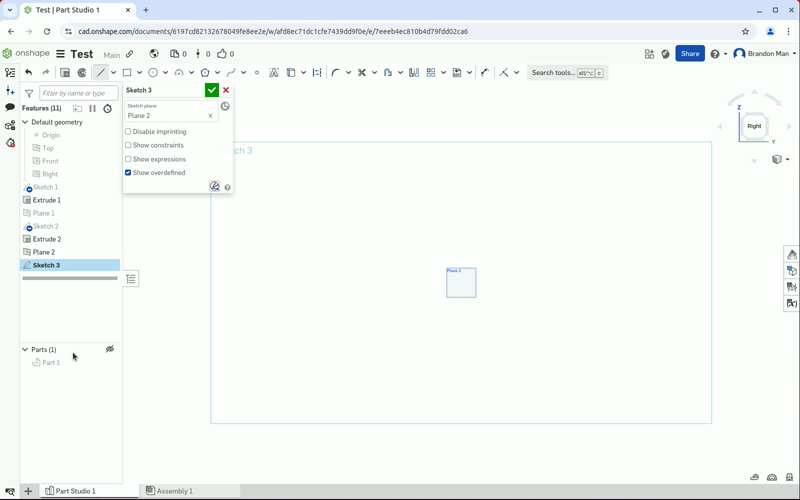
mouse_move(451, 282)
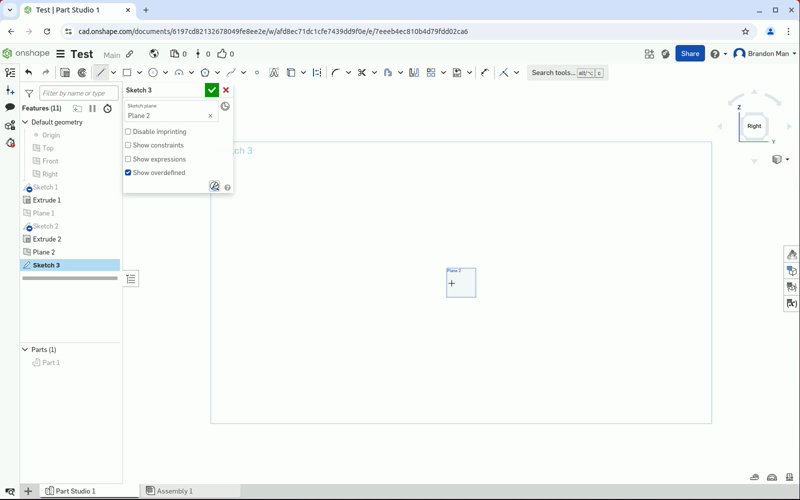
click(451, 282)
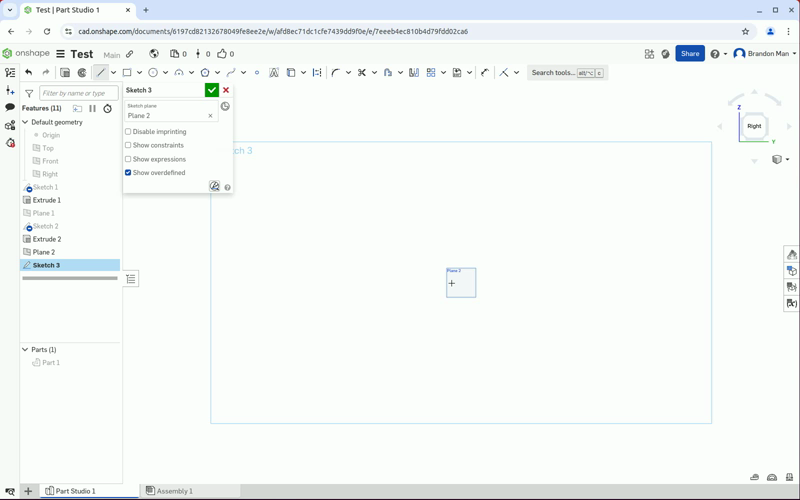
key_up(shift)
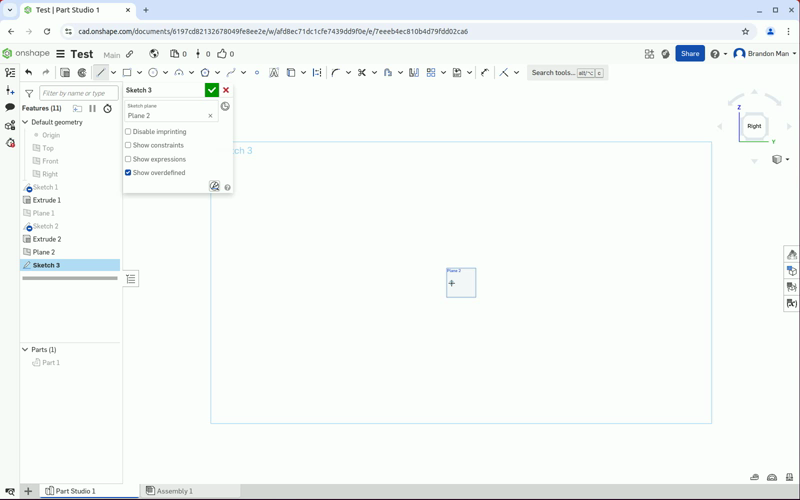
key_down(shift)
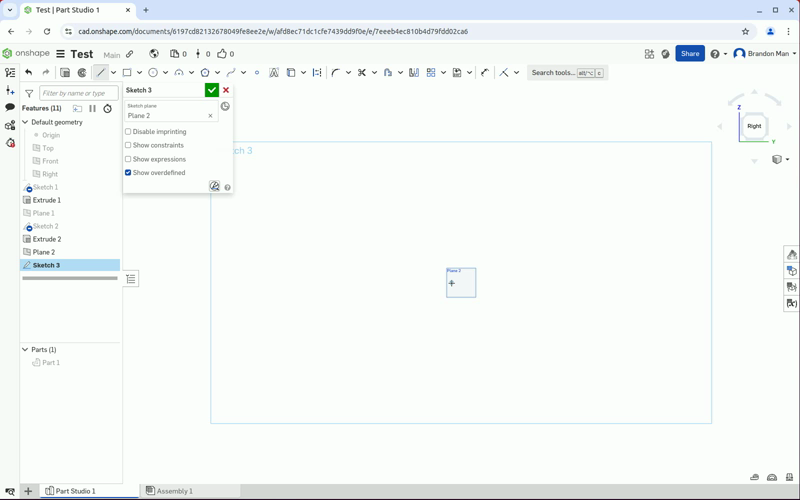
mouse_move(481, 282)
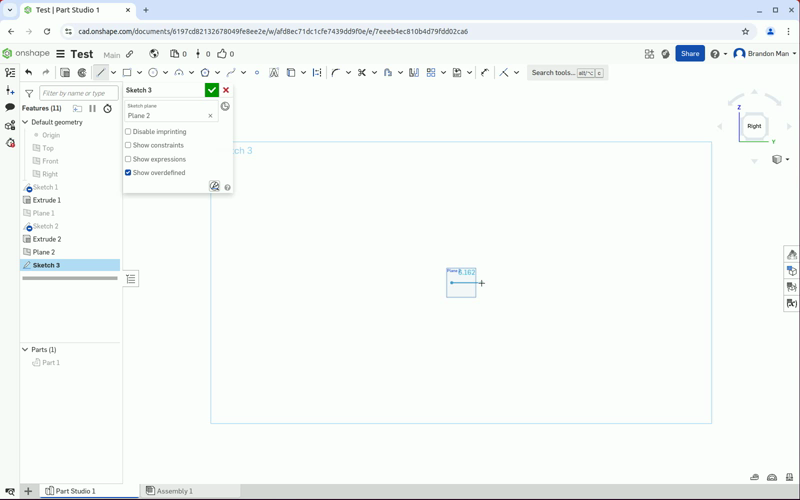
mouse_move(497, 282)
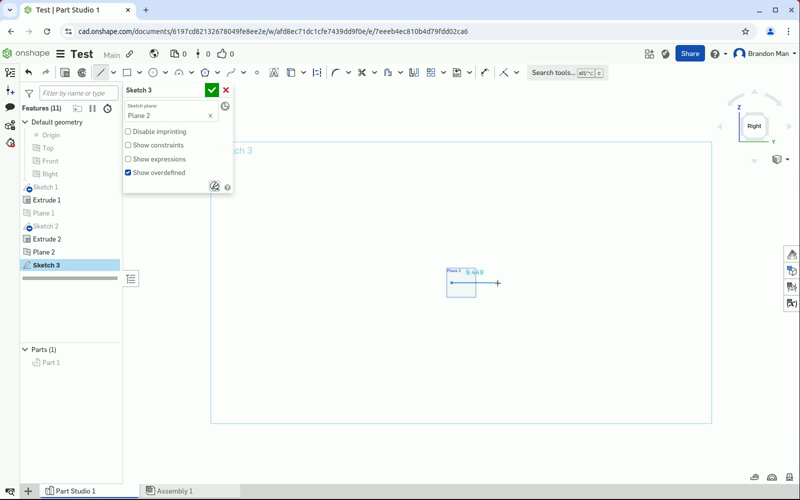
click(497, 282)
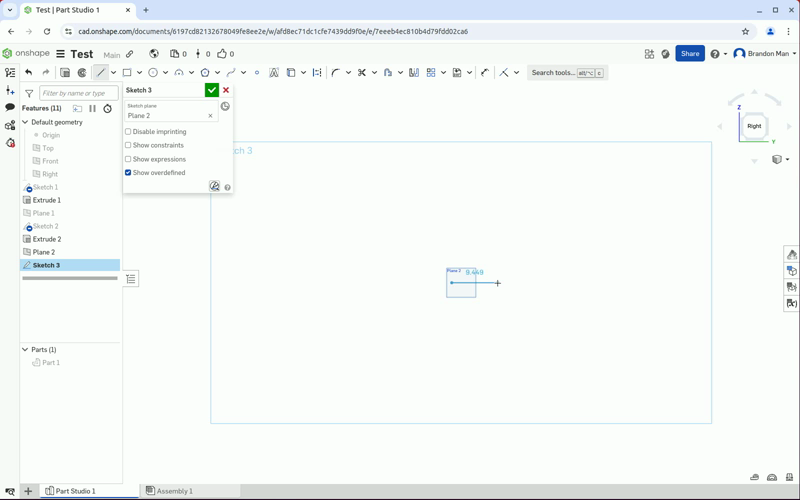
key_up(shift)
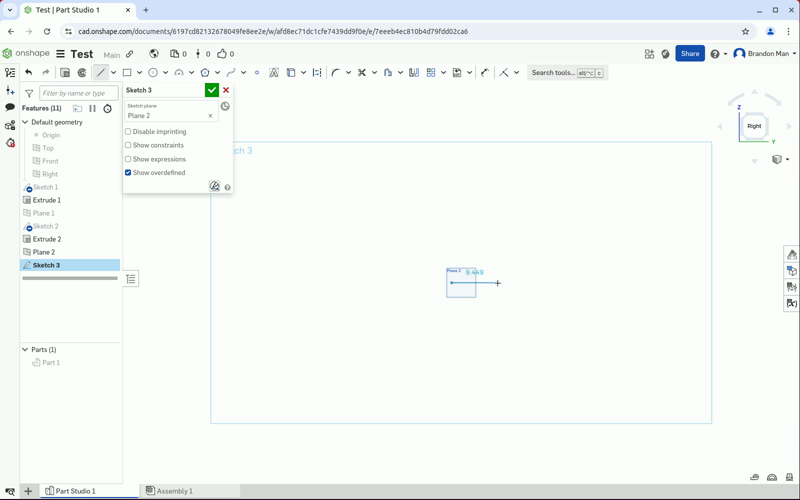
key_down(shift)
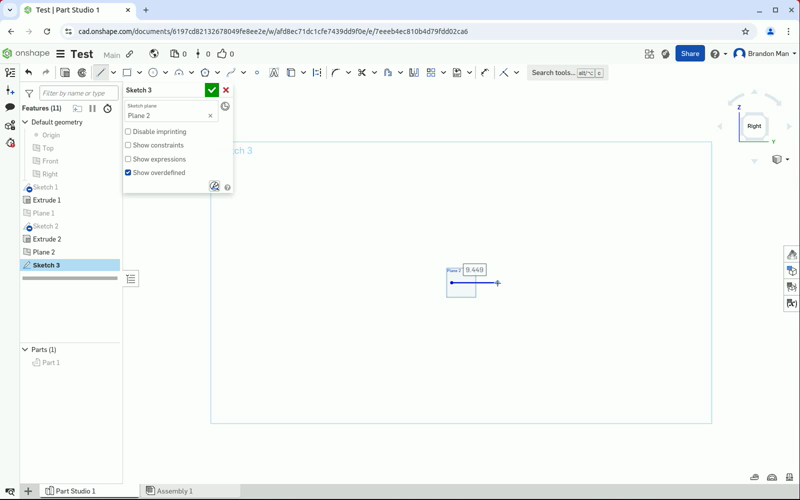
mouse_move(497, 214)
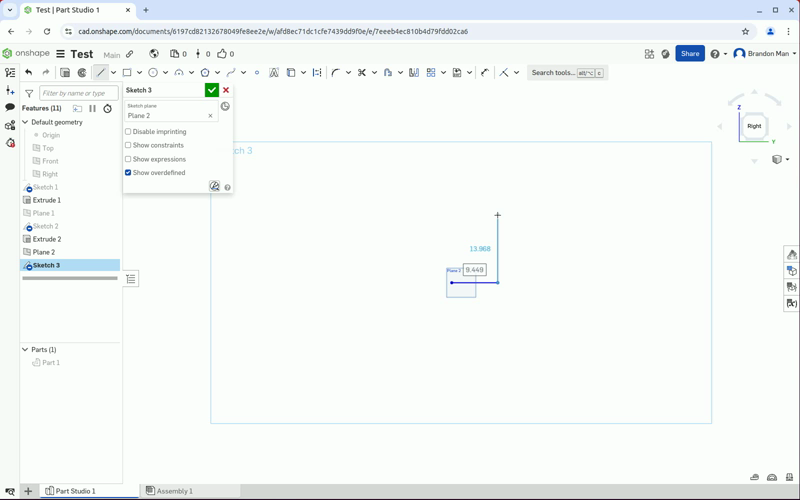
click(497, 214)
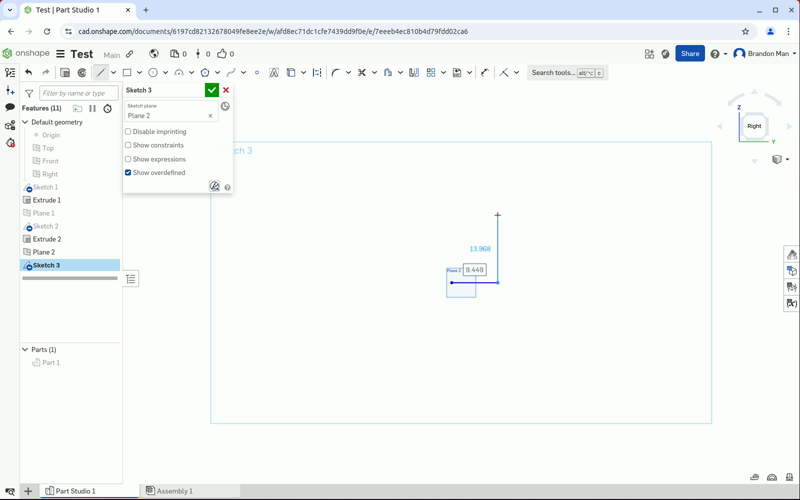
key_up(shift)
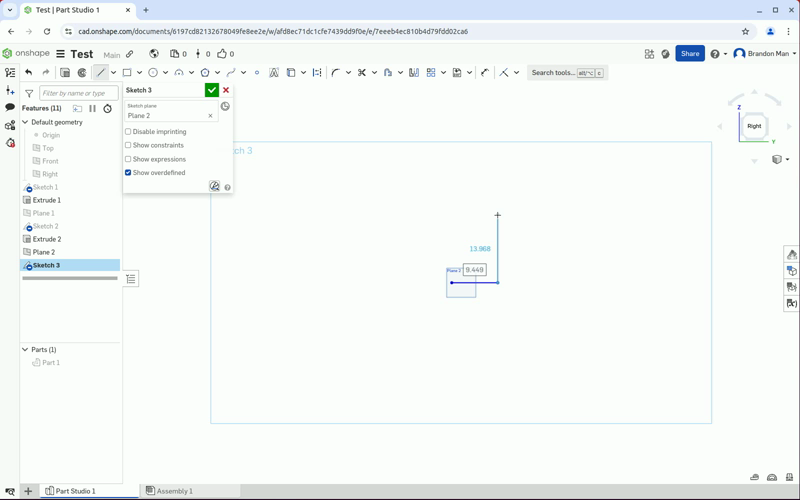
key_down(shift)
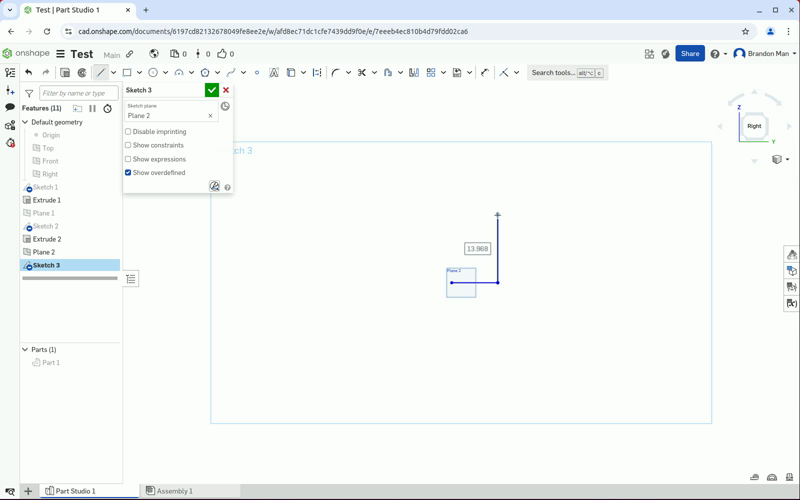
mouse_move(527, 214)
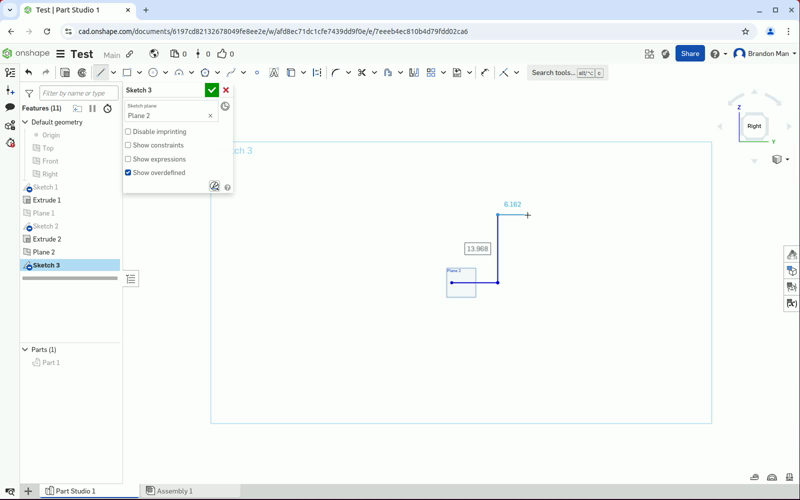
mouse_move(451, 214)
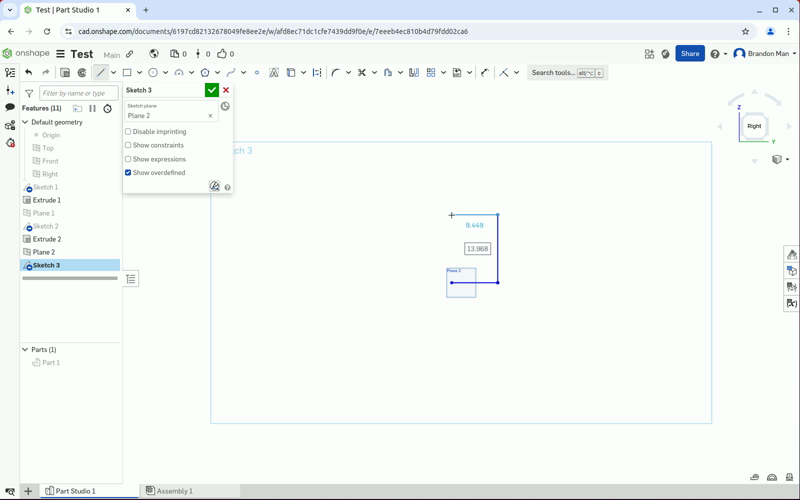
click(451, 214)
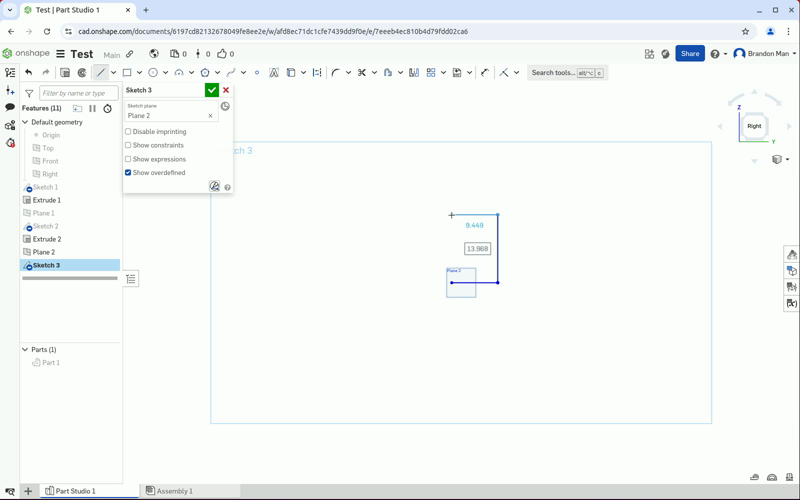
key_up(shift)
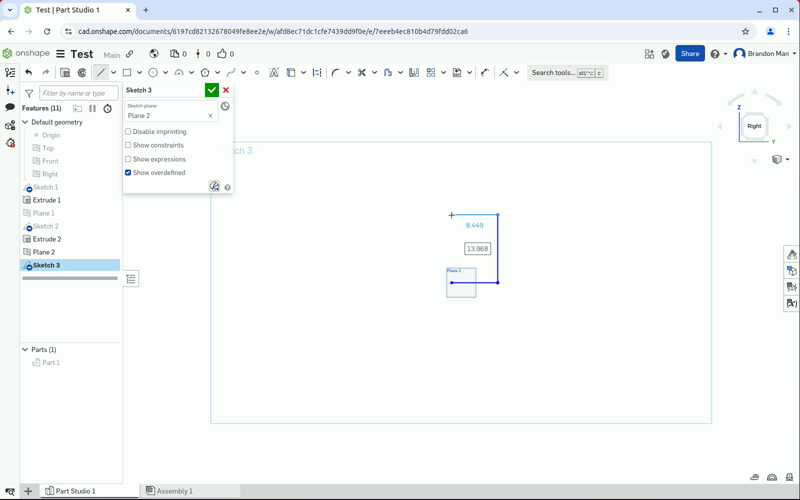
key_down(shift)
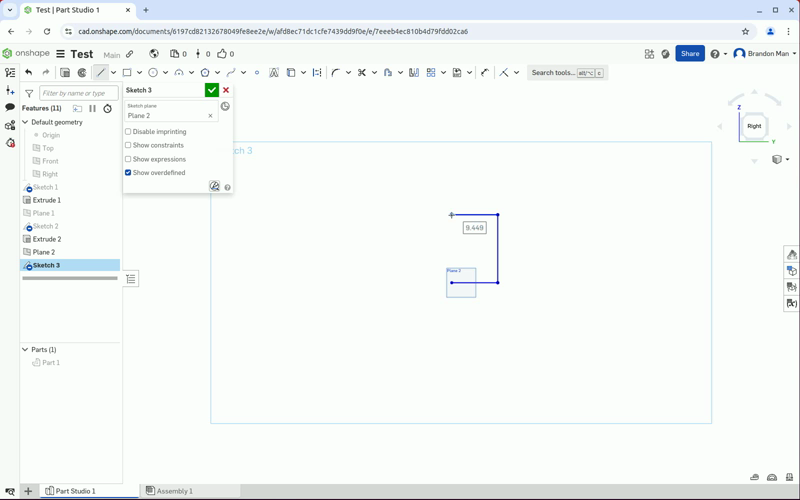
mouse_move(451, 282)
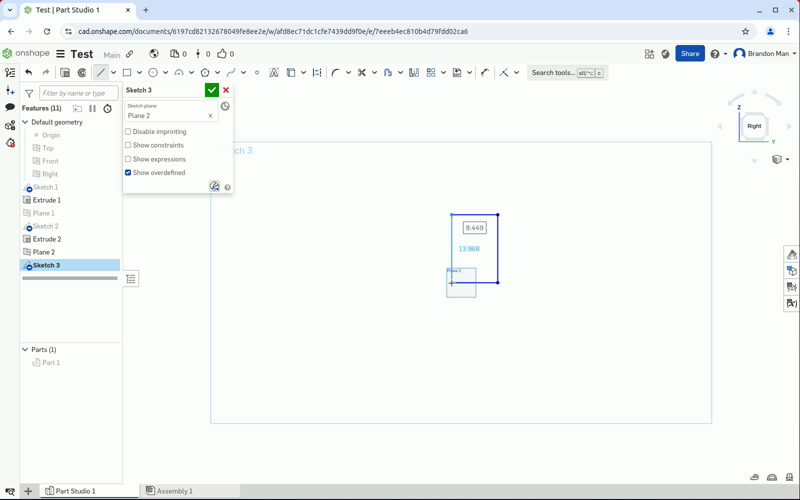
key_up(shift)
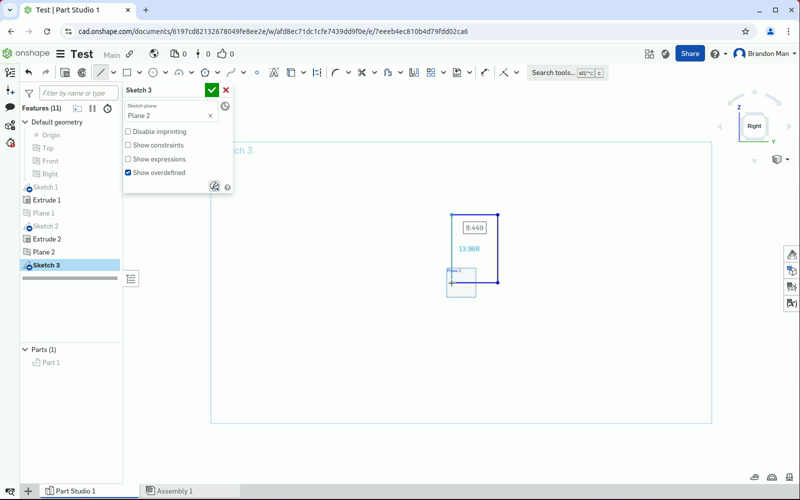
click(451, 282)
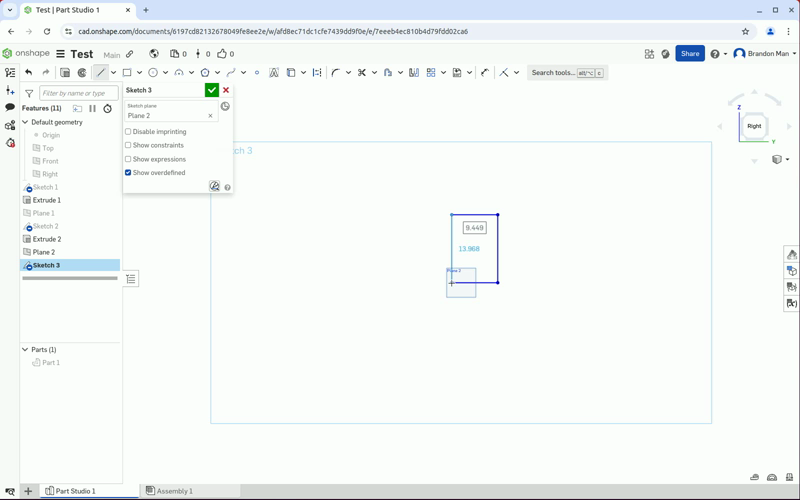
key(esc)
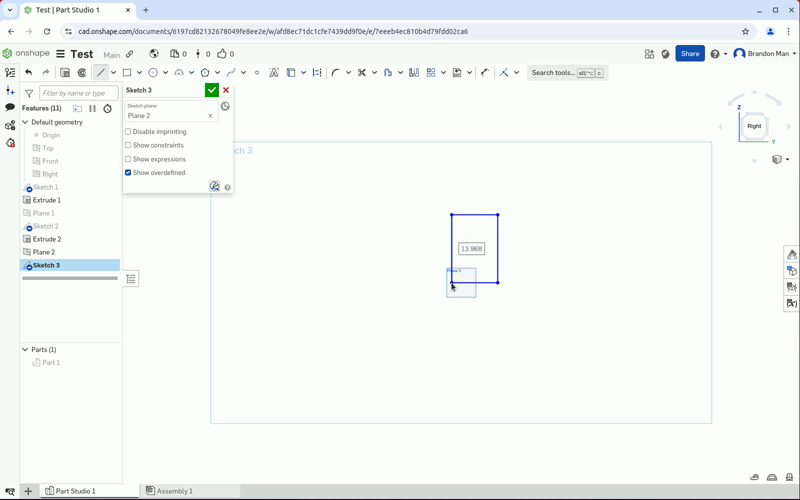
key(l)
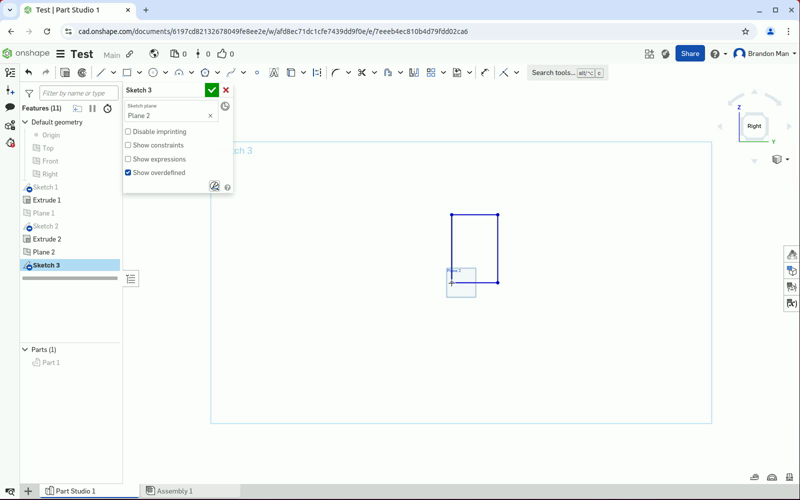
key_down(shift)
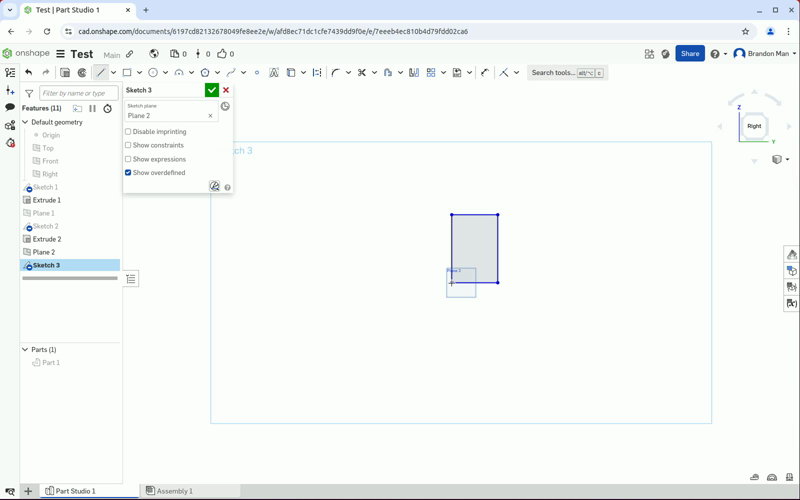
mouse_move(452, 282)
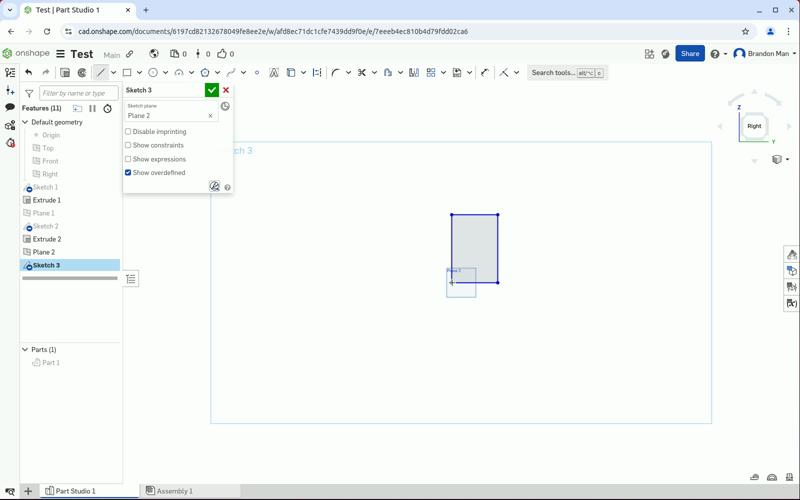
scroll(6)
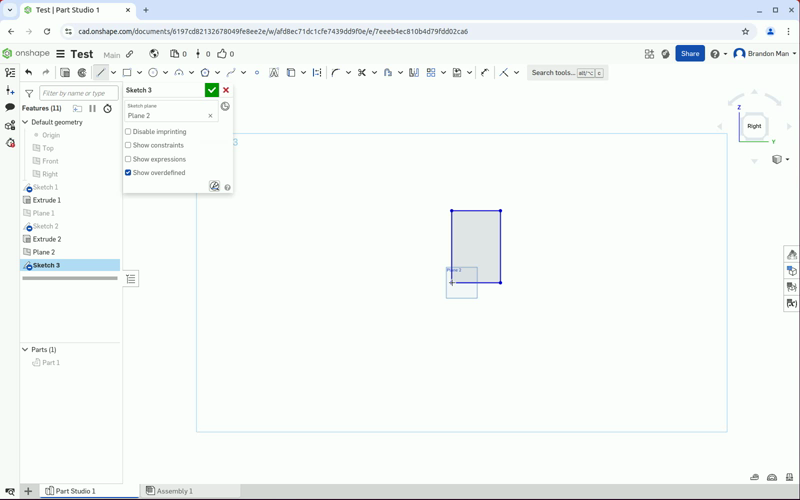
scroll(6)
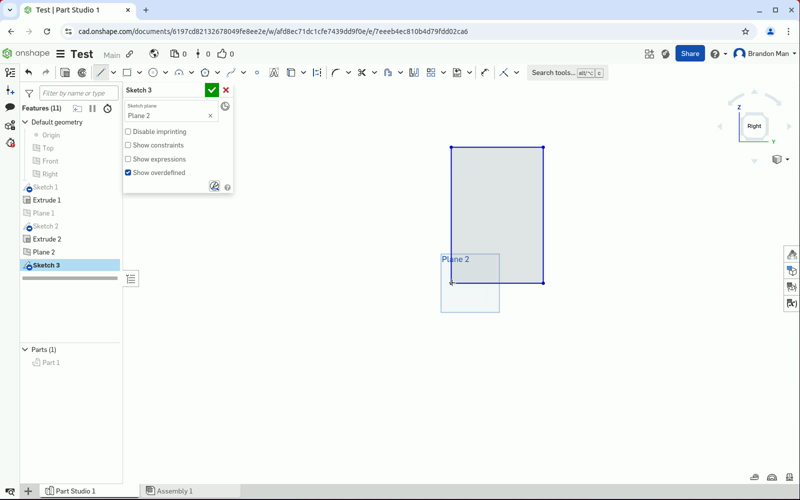
scroll(6)
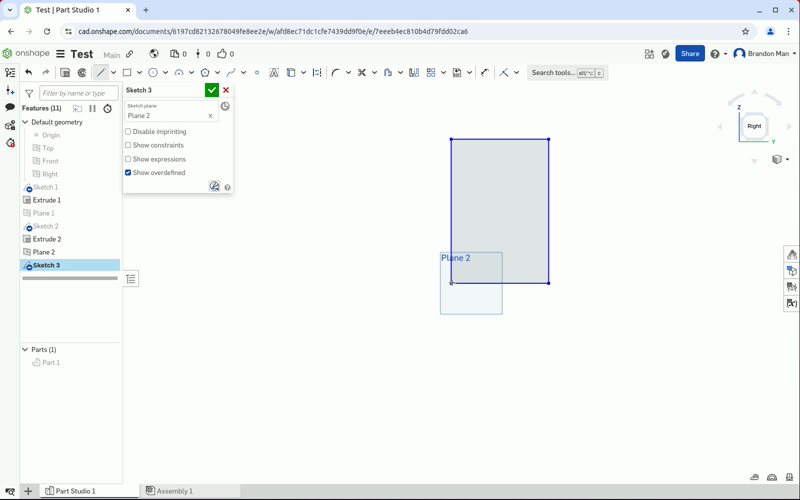
scroll(6)
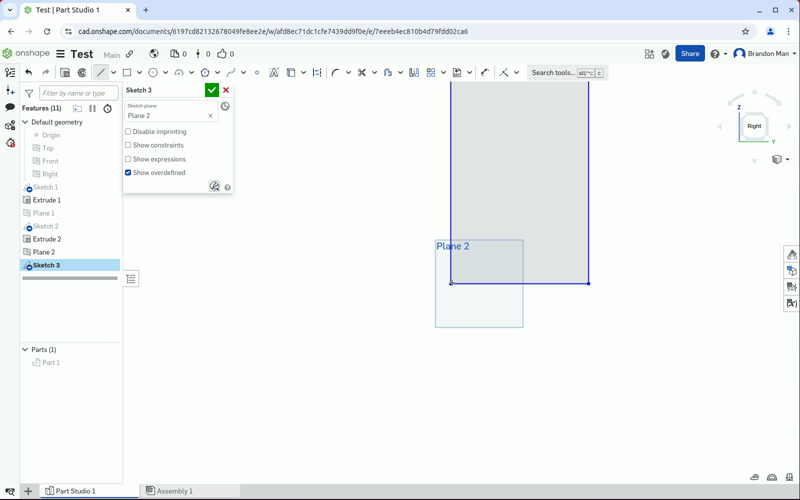
scroll(6)
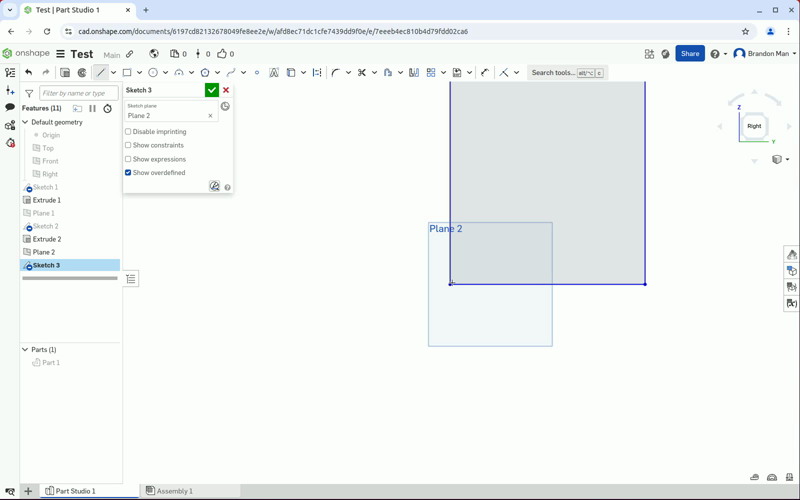
scroll(6)
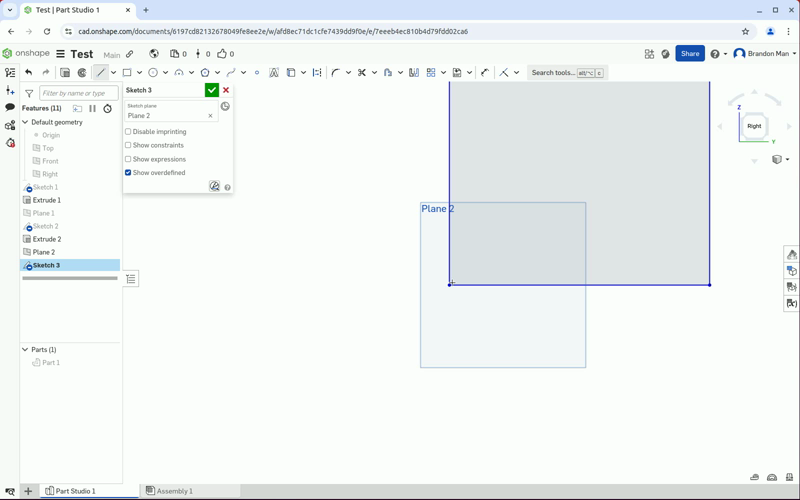
scroll(6)
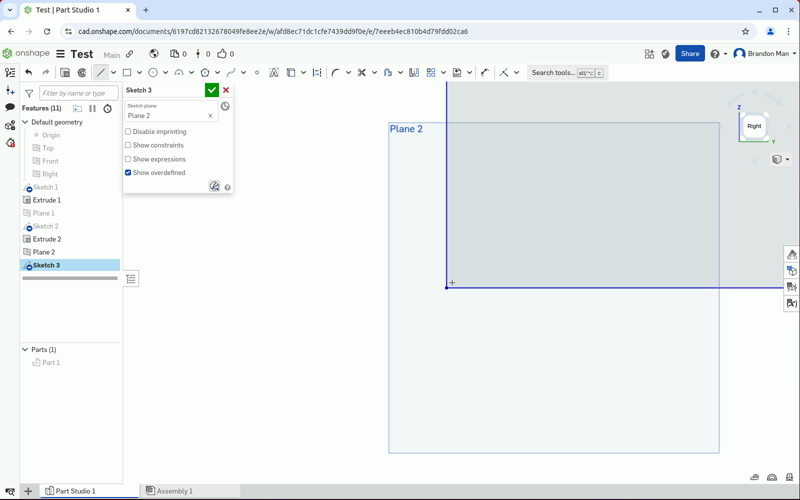
click(452, 282)
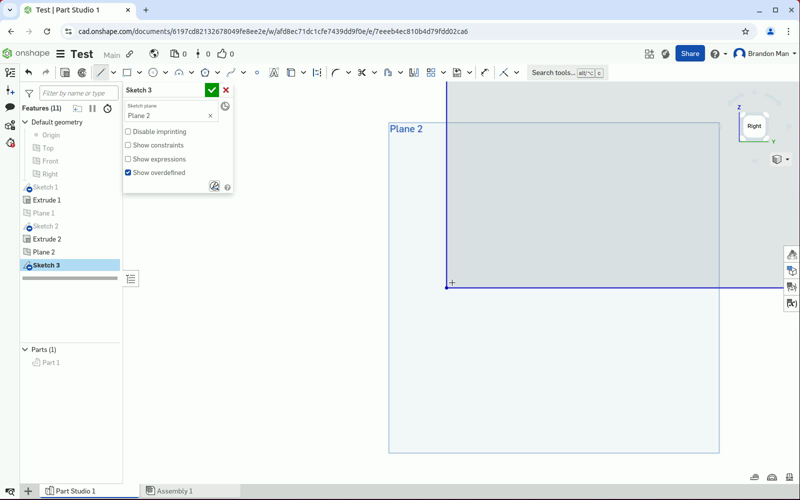
scroll(-6)
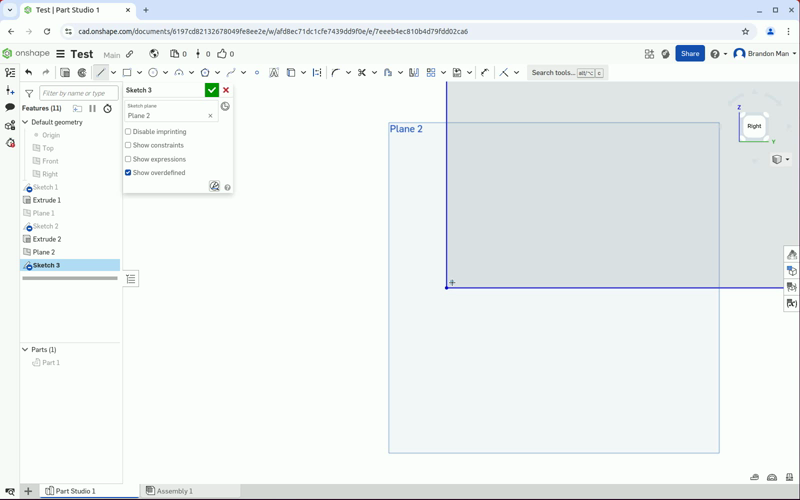
scroll(-6)
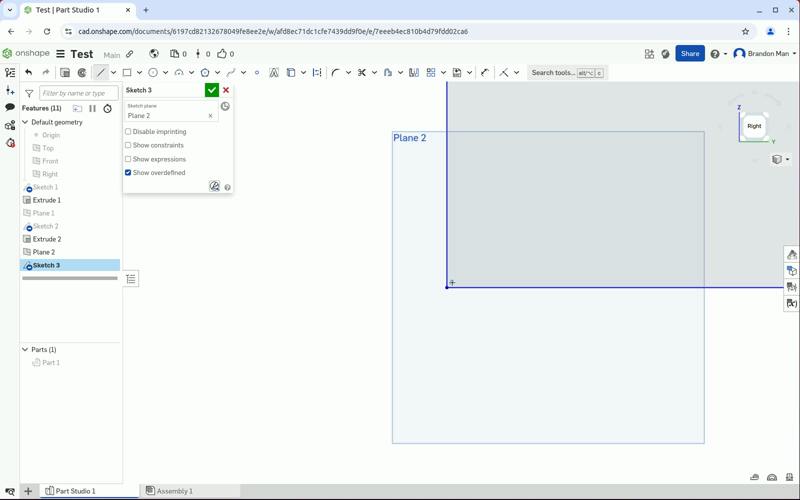
scroll(-6)
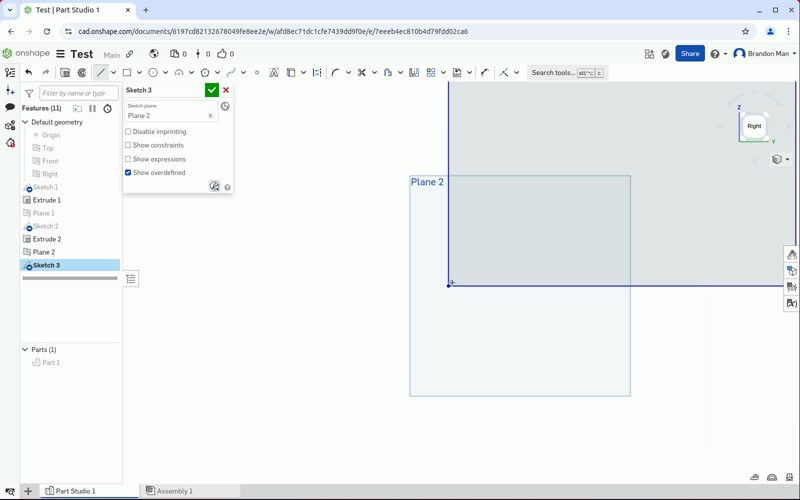
scroll(-6)
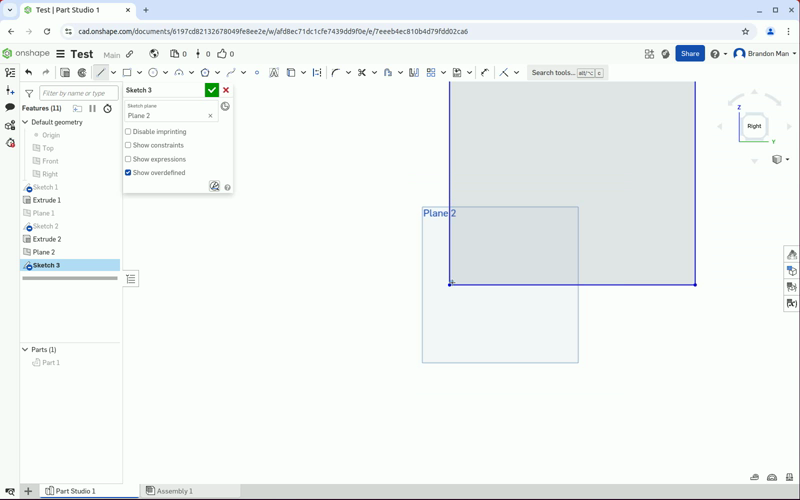
scroll(-6)
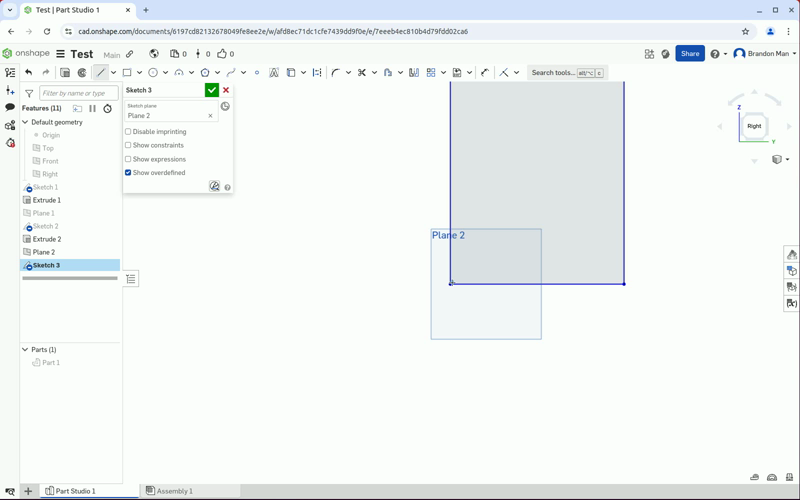
scroll(-6)
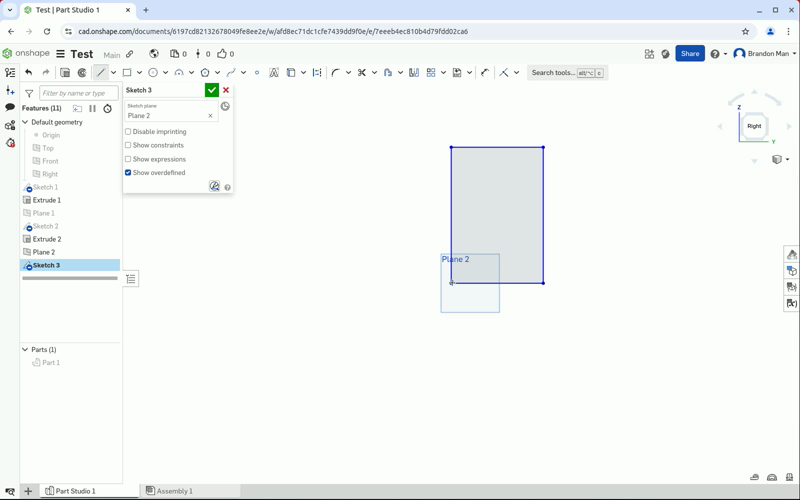
scroll(-6)
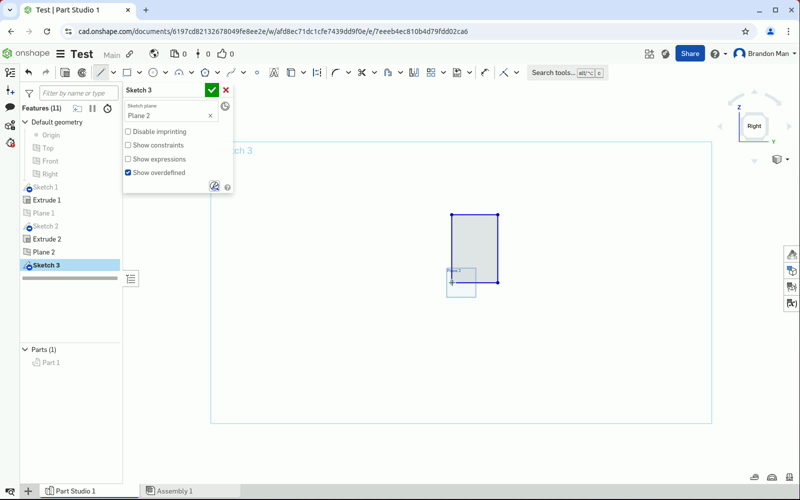
key_up(shift)
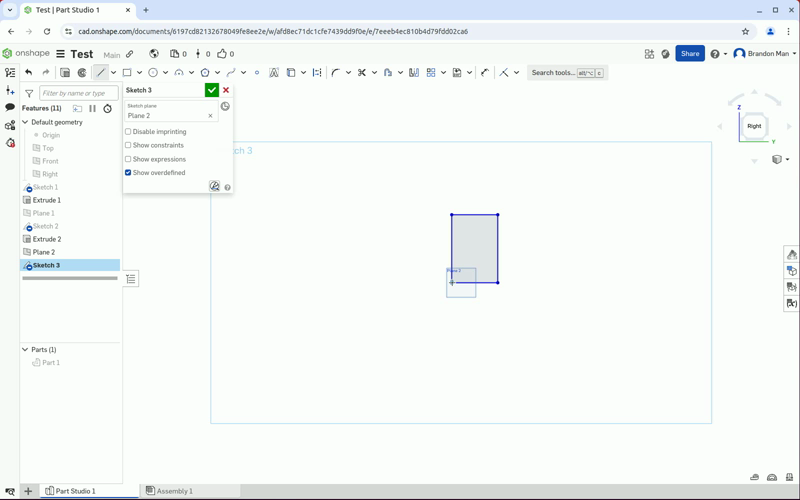
key_down(shift)
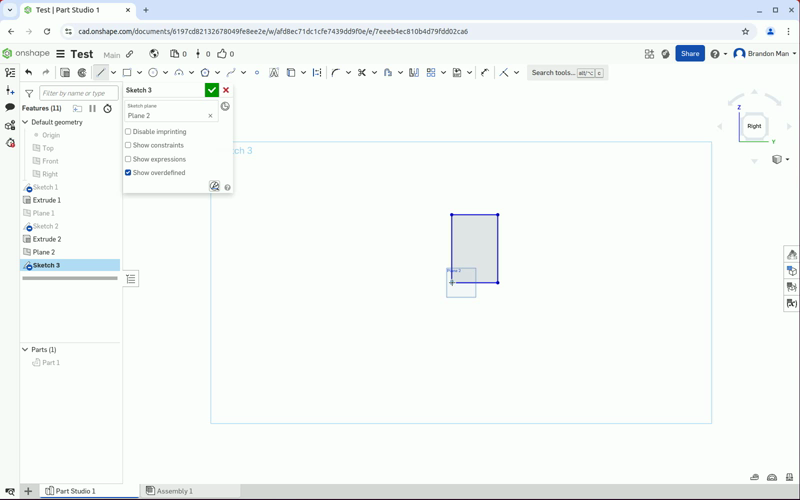
mouse_move(482, 282)
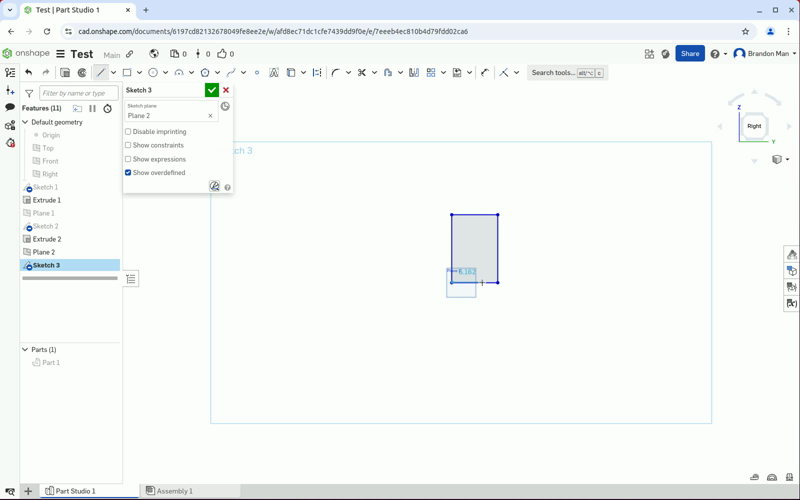
mouse_move(496, 282)
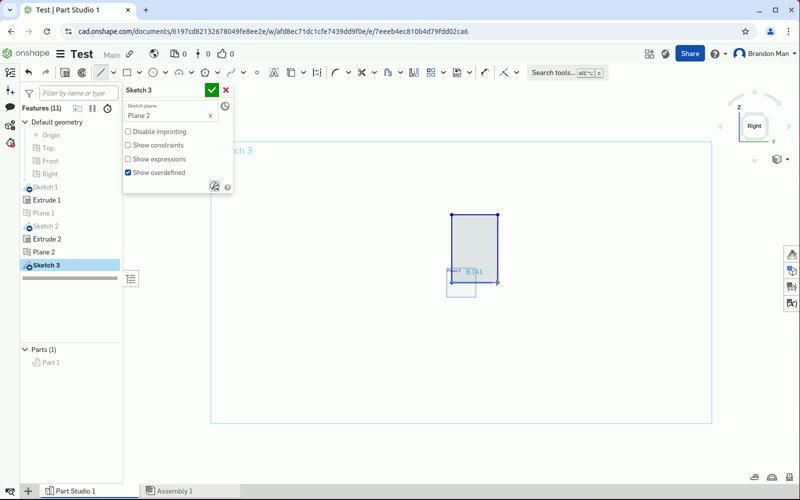
scroll(6)
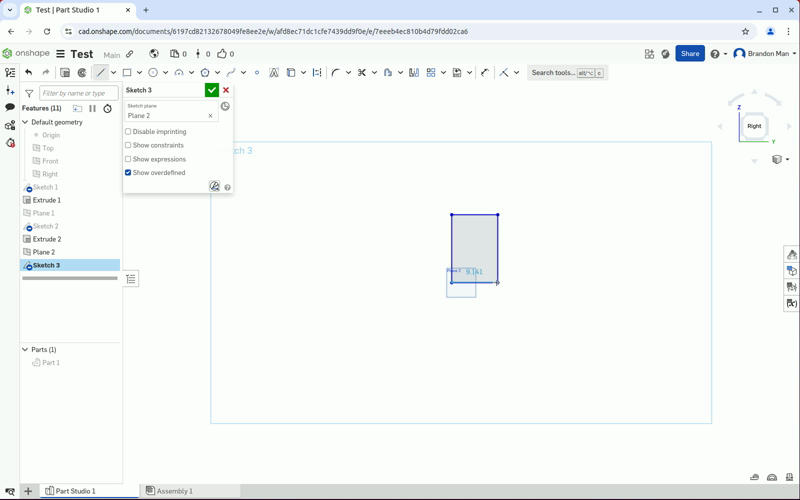
scroll(6)
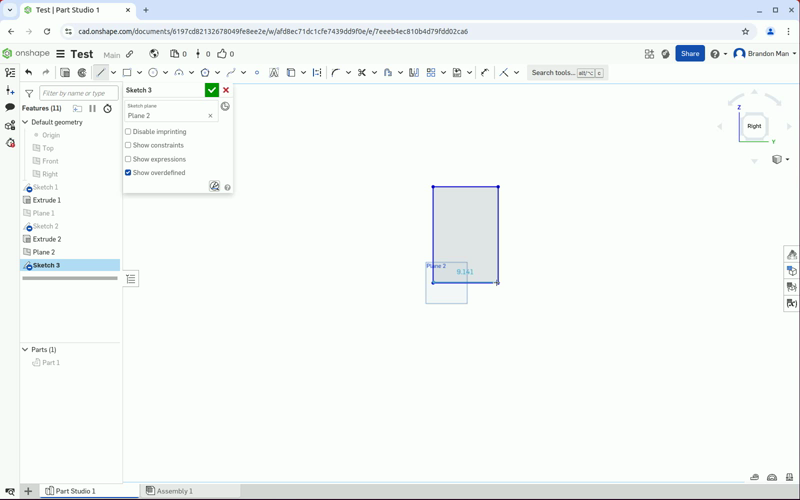
scroll(6)
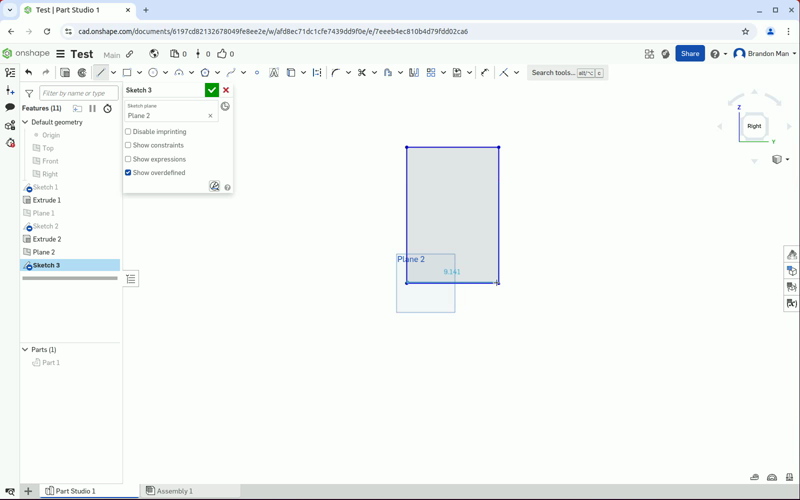
scroll(6)
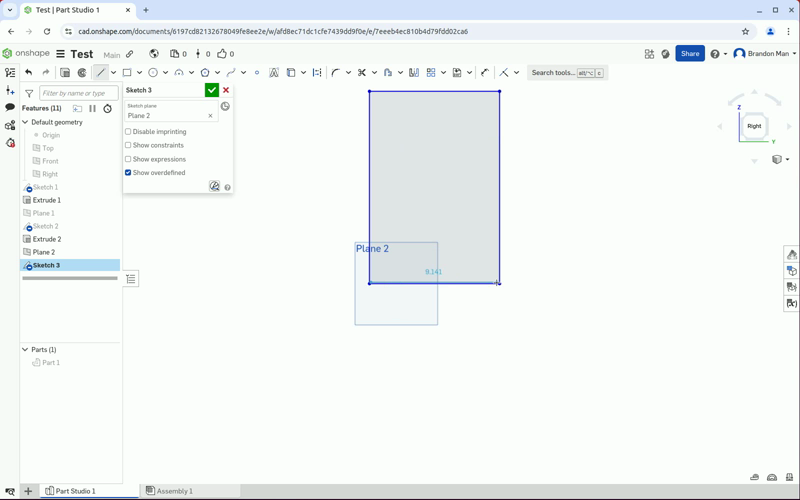
scroll(6)
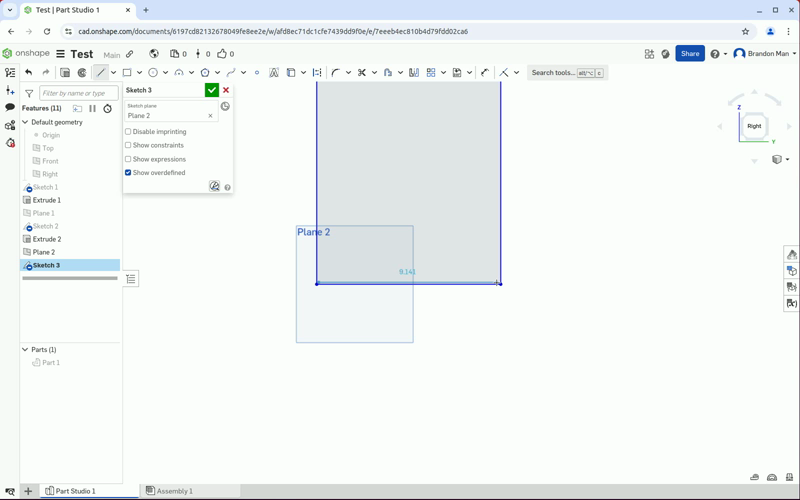
scroll(6)
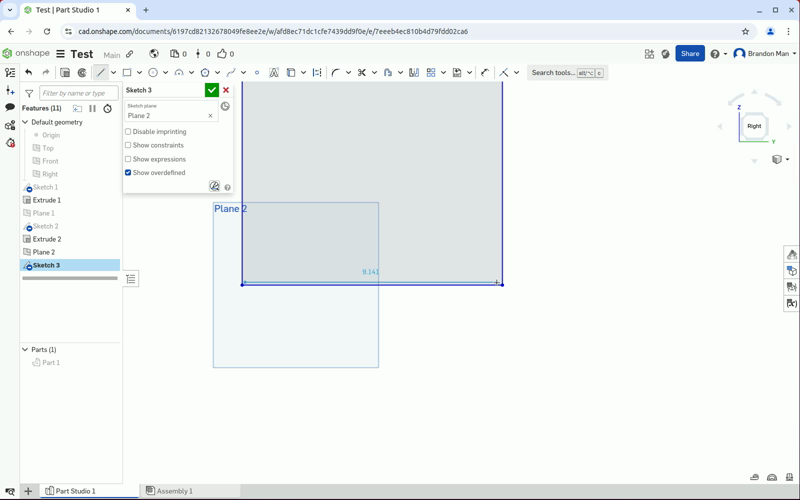
scroll(6)
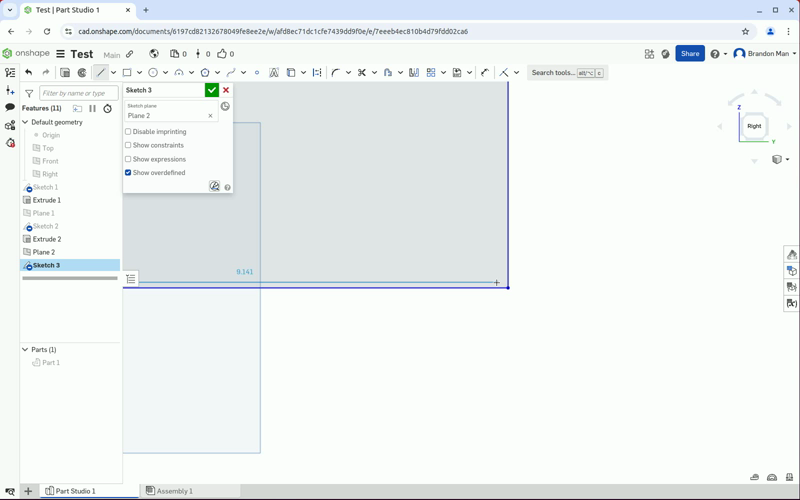
click(496, 282)
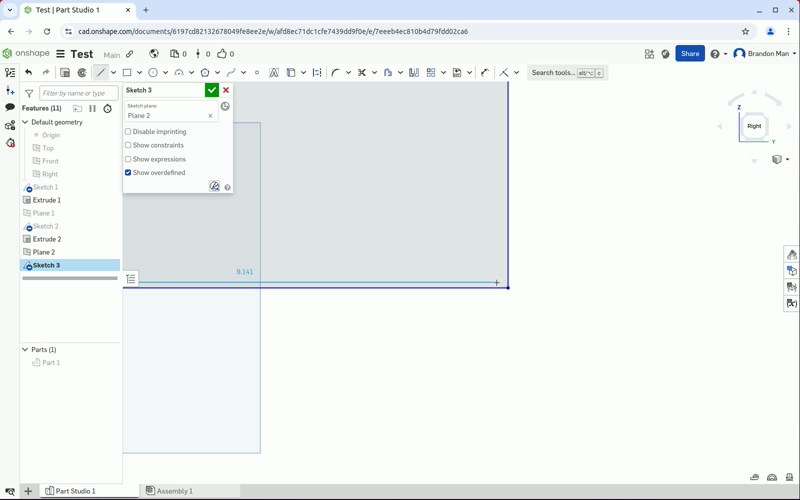
scroll(-6)
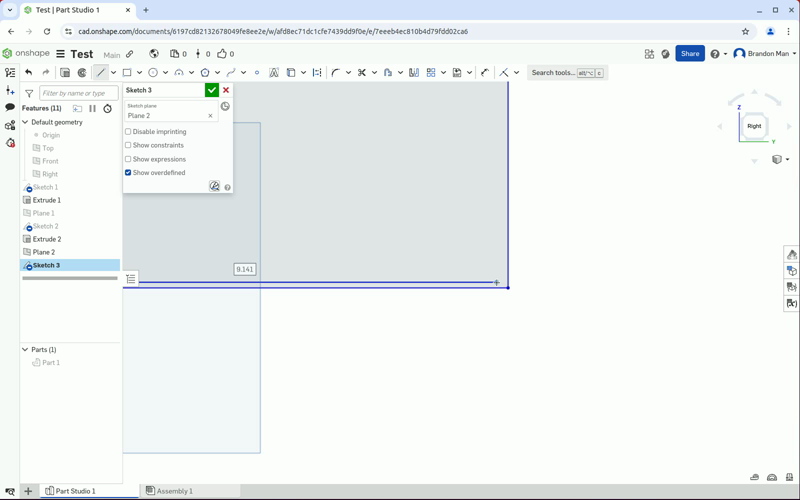
scroll(-6)
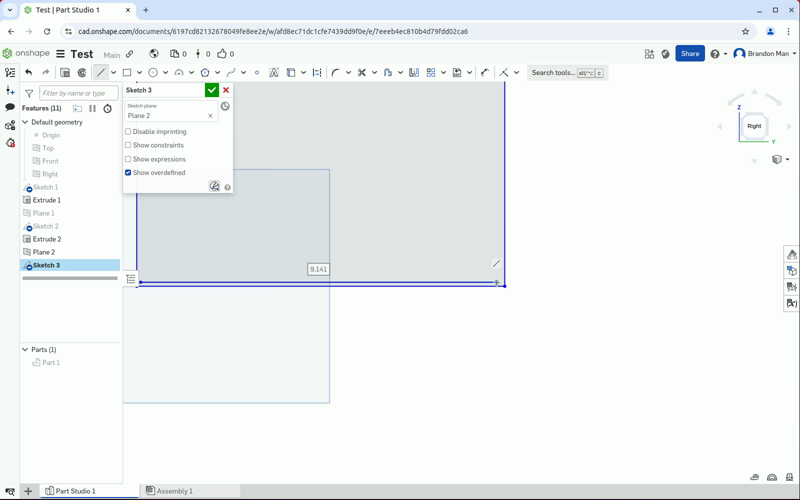
scroll(-6)
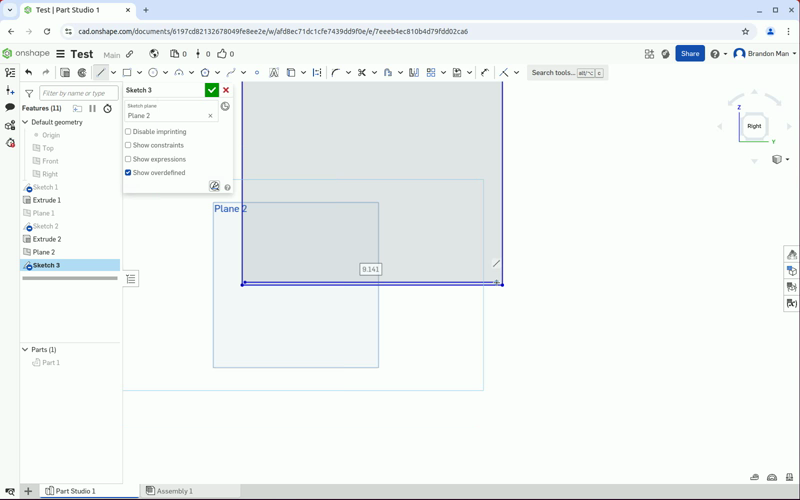
scroll(-6)
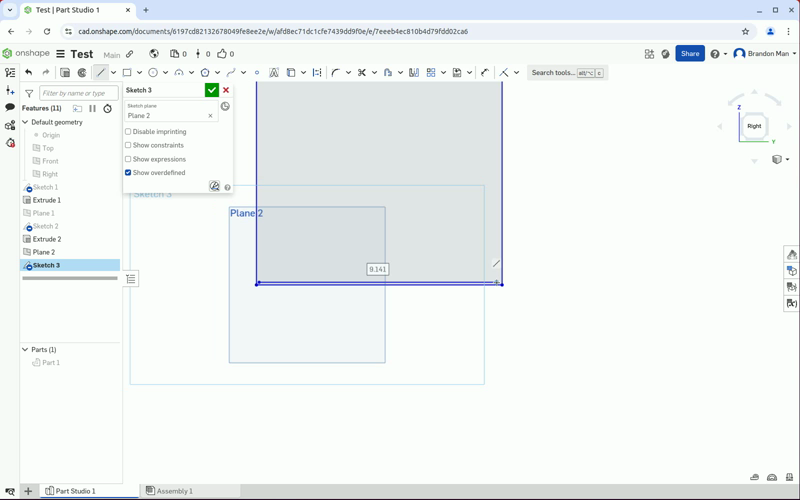
scroll(-6)
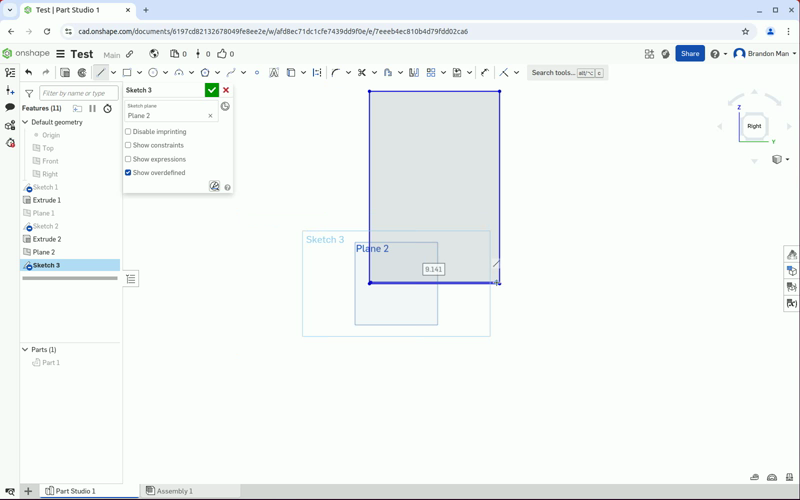
scroll(-6)
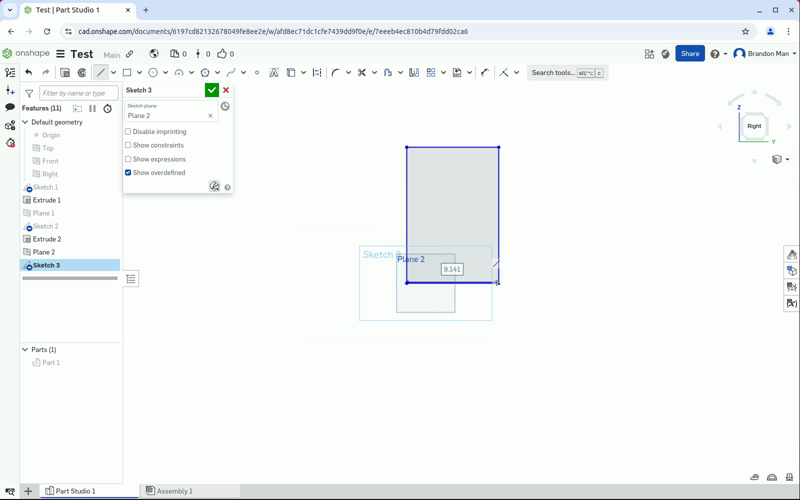
scroll(-6)
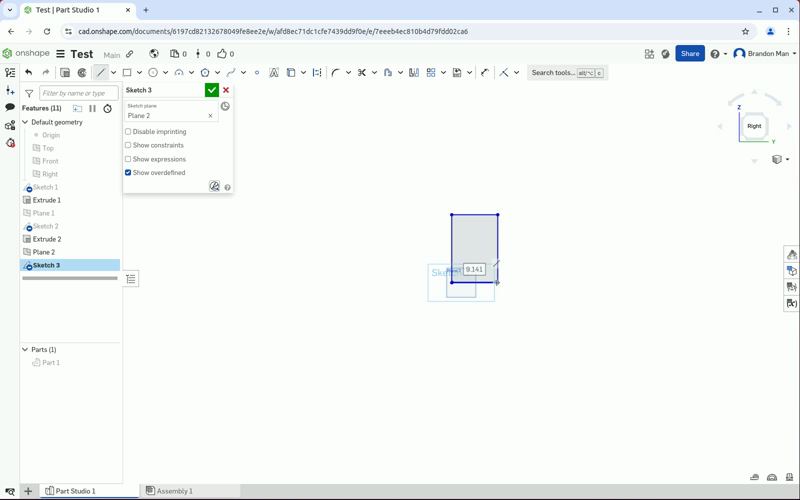
key_up(shift)
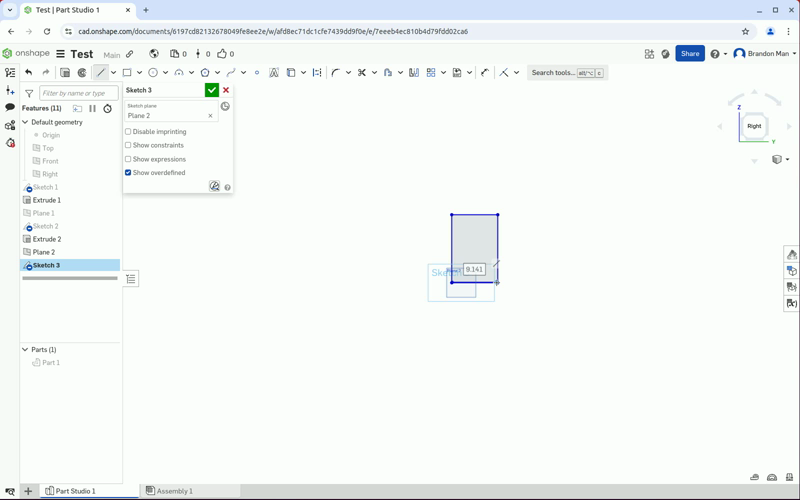
key_down(shift)
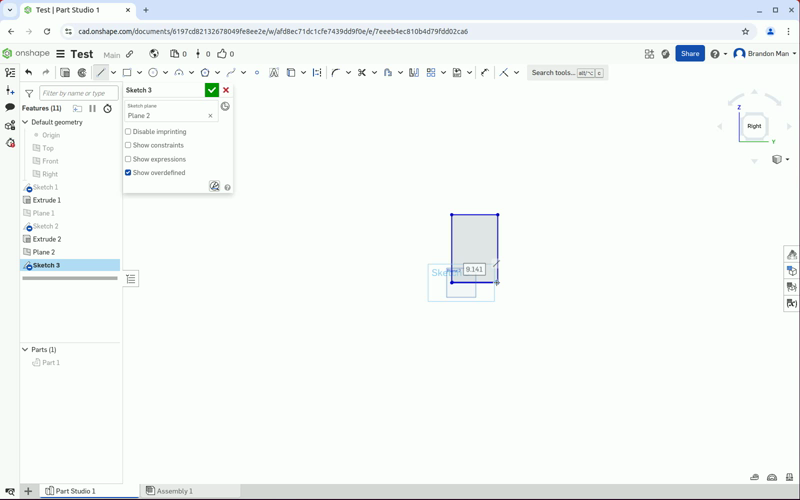
mouse_move(496, 215)
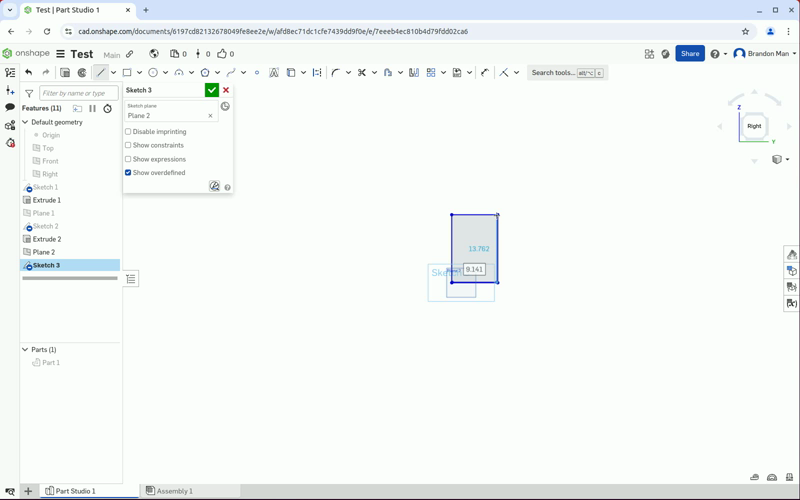
scroll(6)
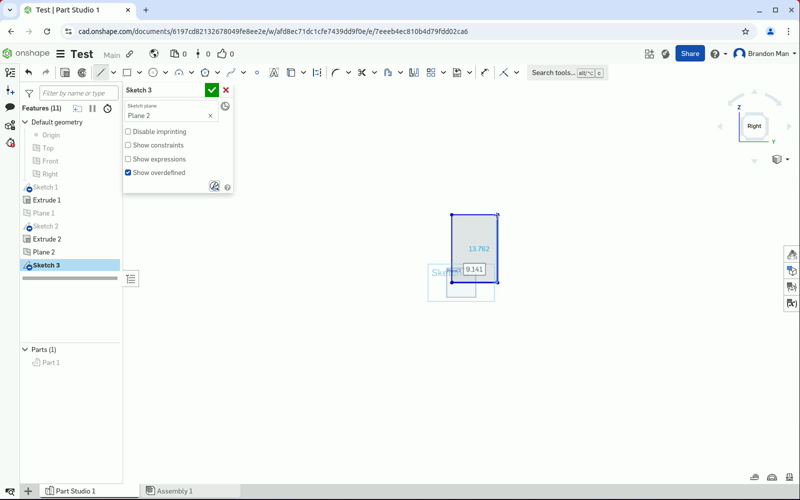
scroll(6)
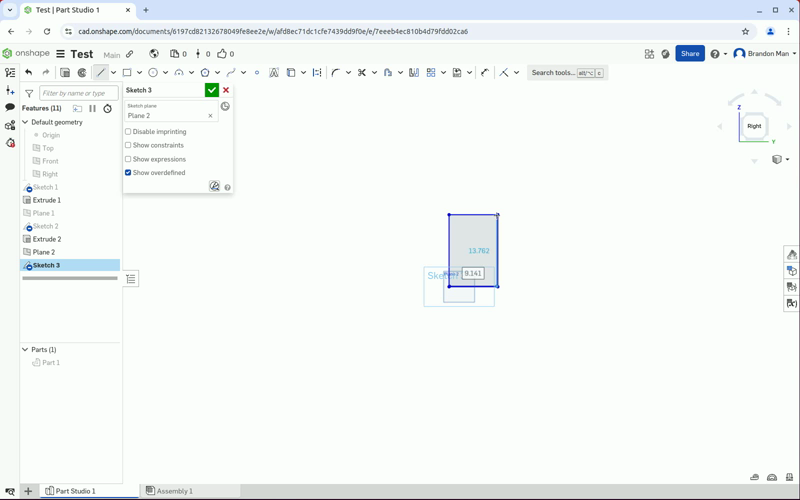
scroll(6)
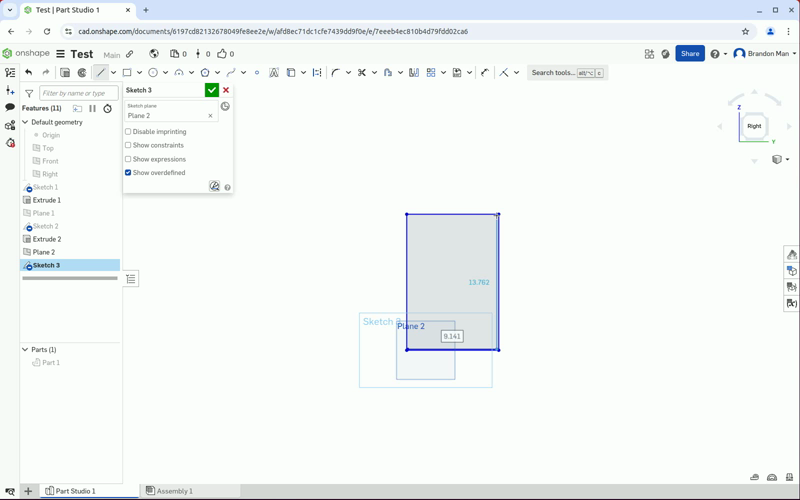
scroll(6)
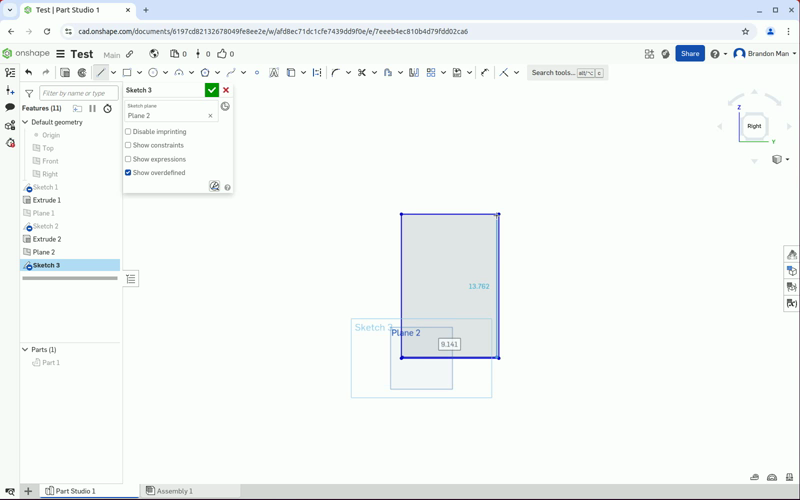
scroll(6)
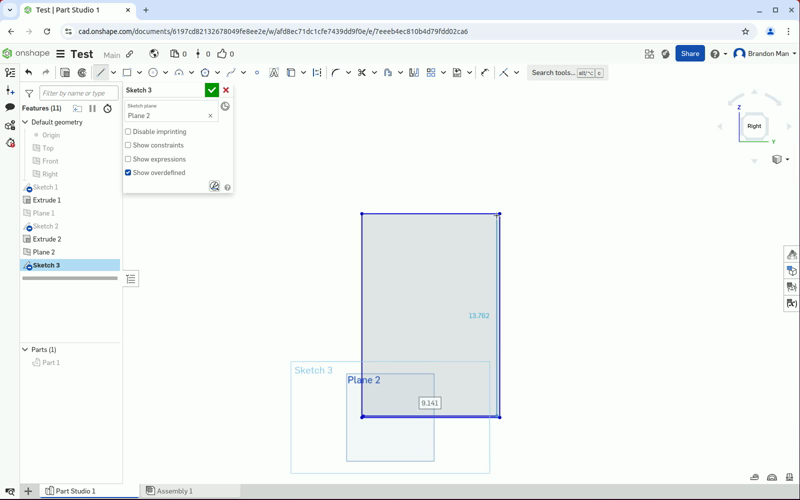
scroll(6)
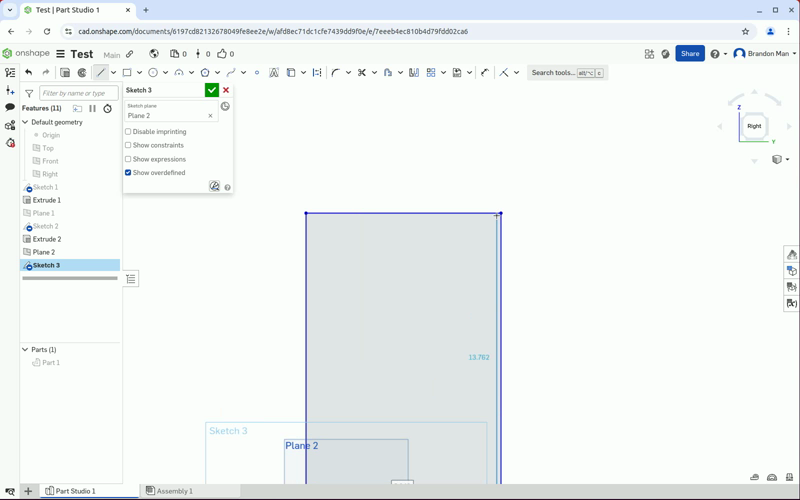
scroll(6)
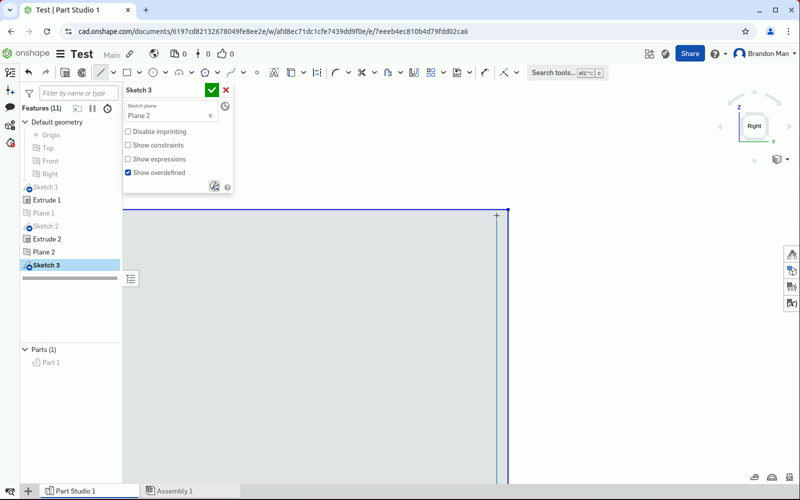
click(496, 215)
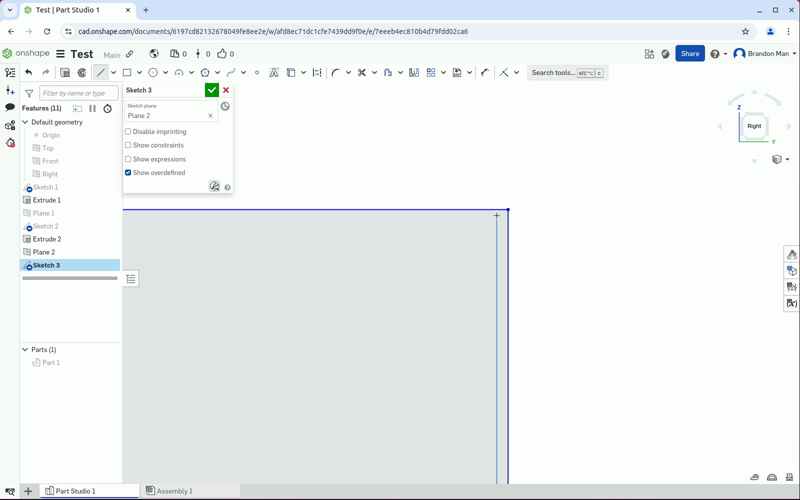
scroll(-6)
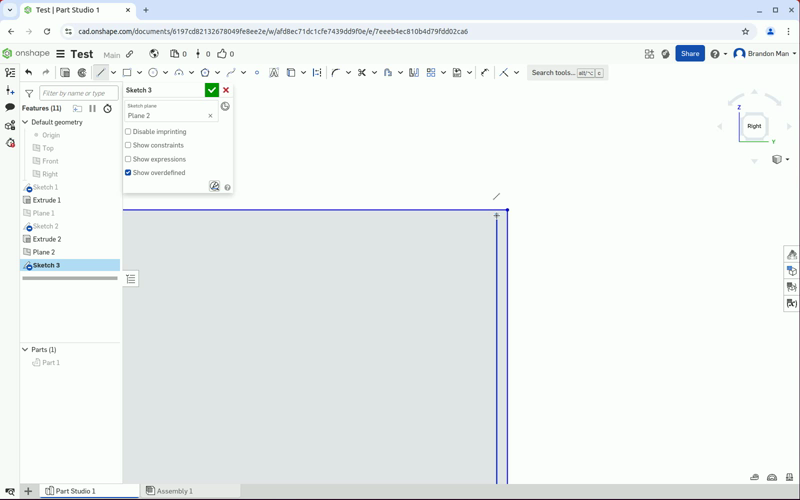
scroll(-6)
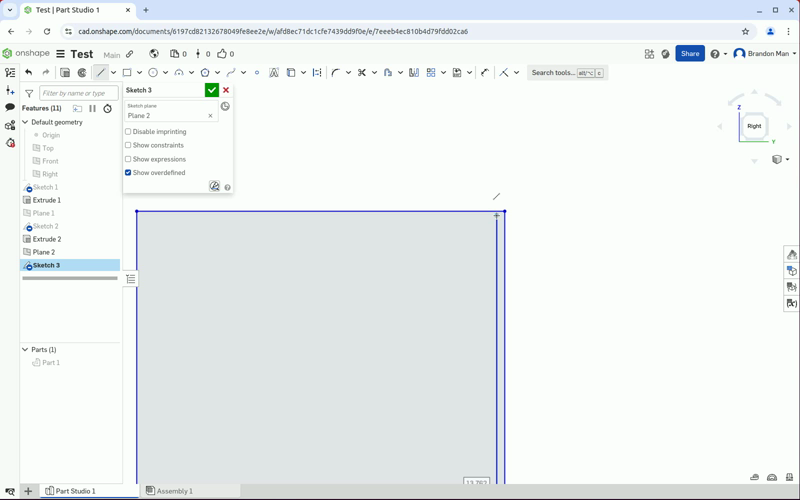
scroll(-6)
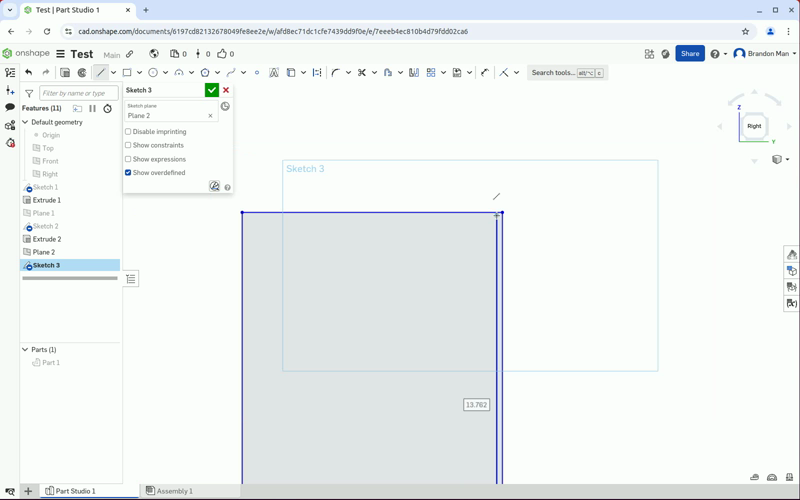
scroll(-6)
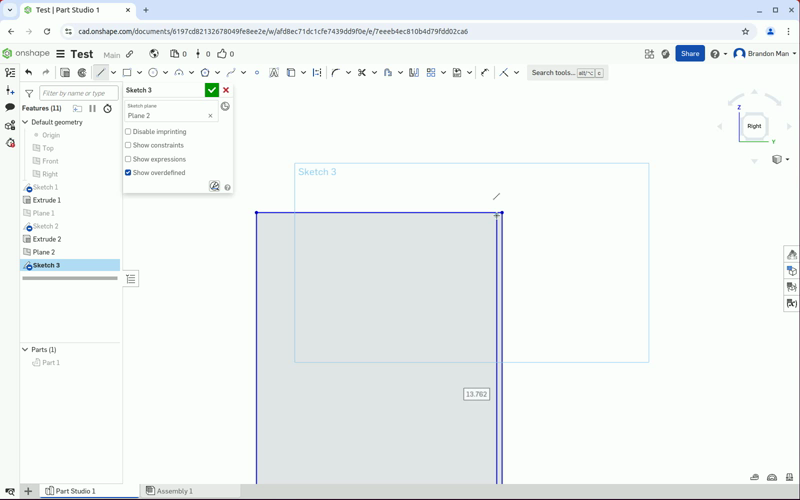
scroll(-6)
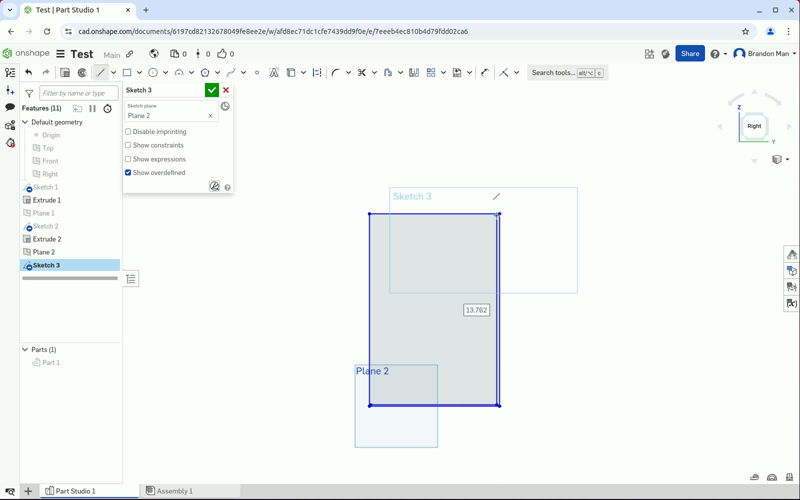
scroll(-6)
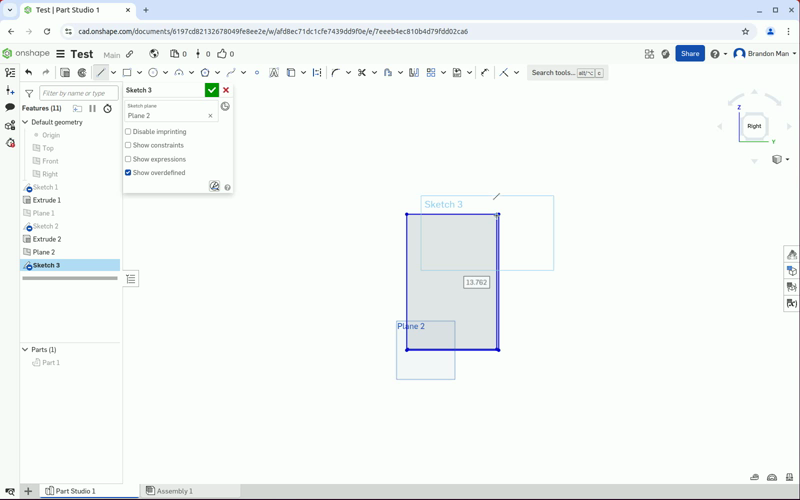
scroll(-6)
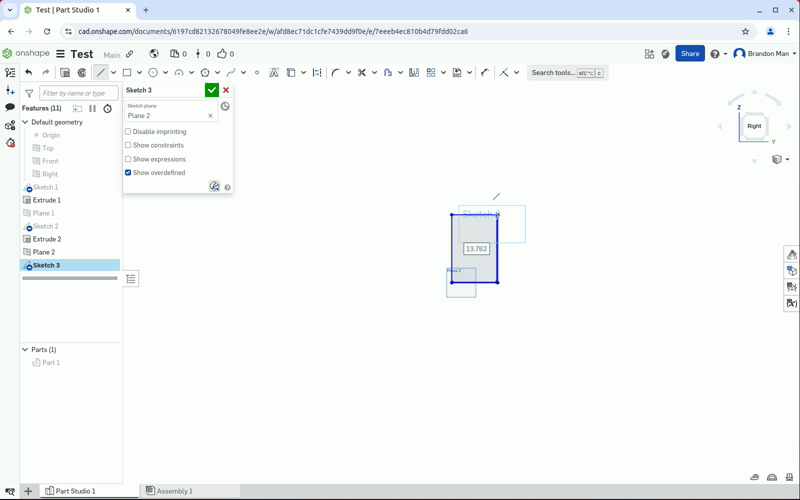
key_up(shift)
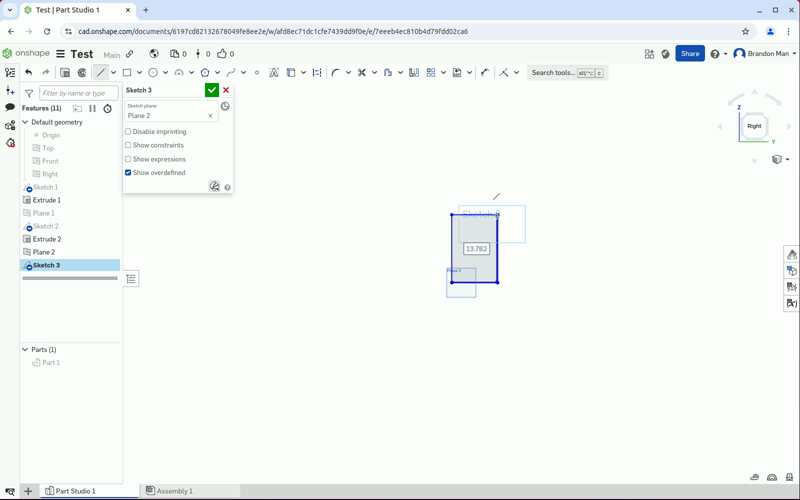
key_down(shift)
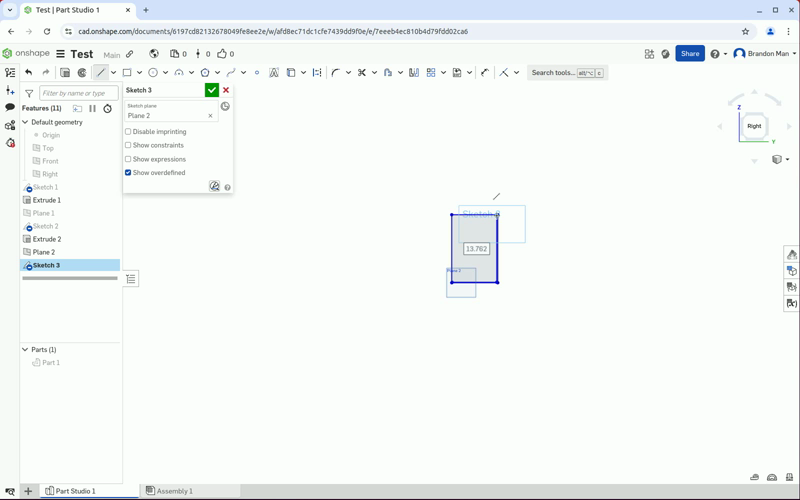
mouse_move(526, 215)
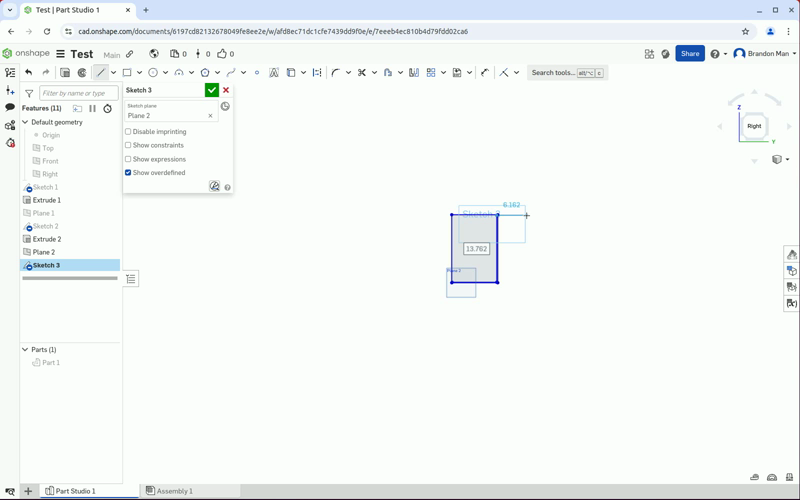
mouse_move(452, 215)
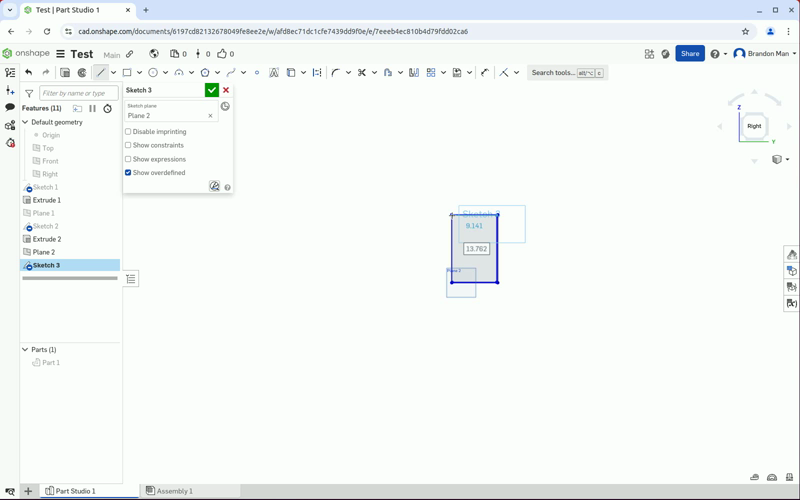
scroll(6)
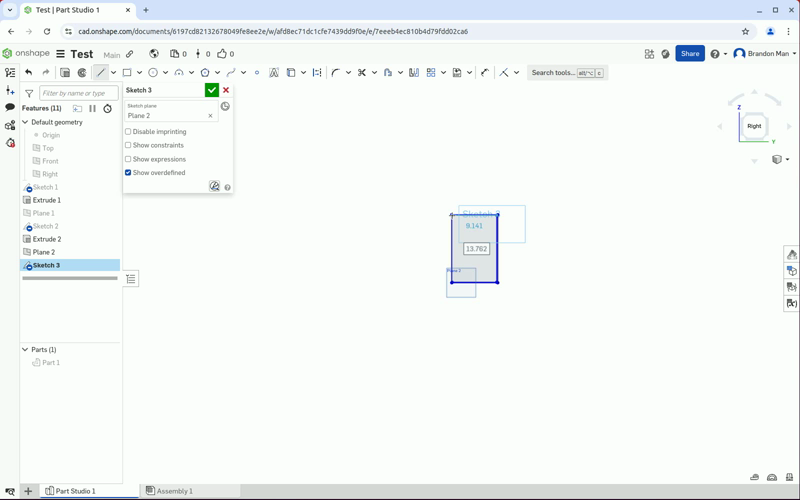
scroll(6)
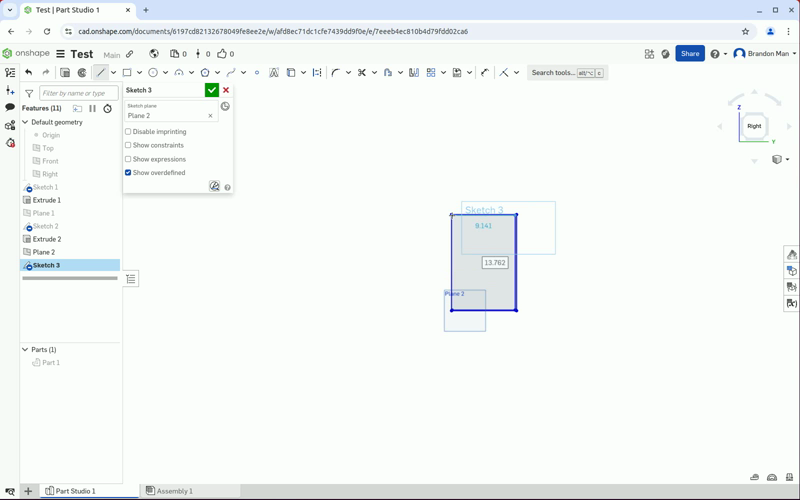
scroll(6)
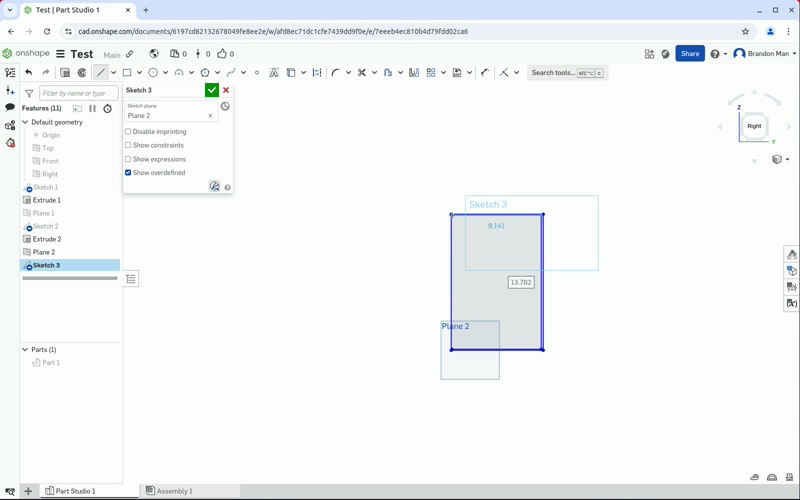
scroll(6)
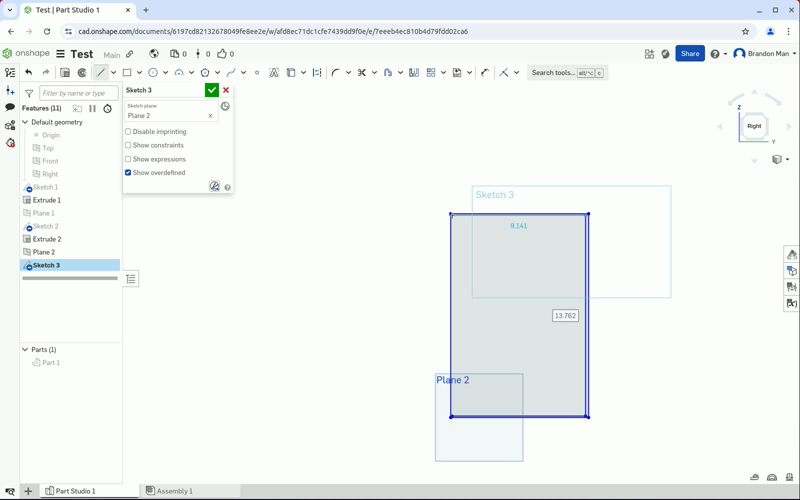
scroll(6)
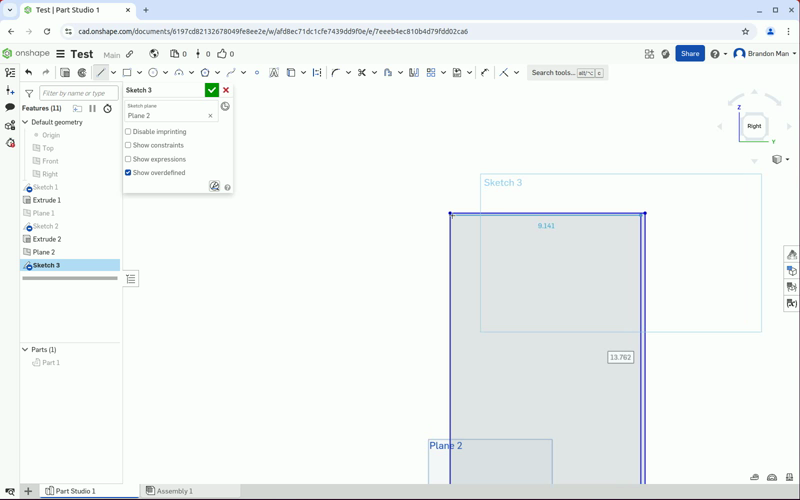
scroll(6)
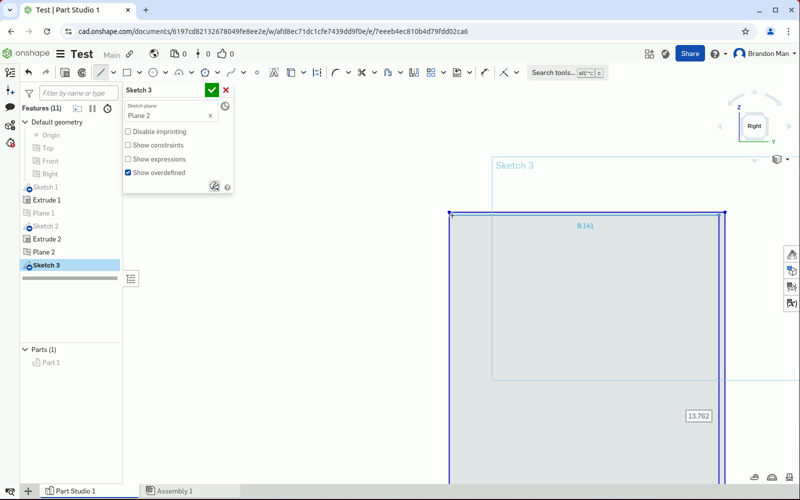
scroll(6)
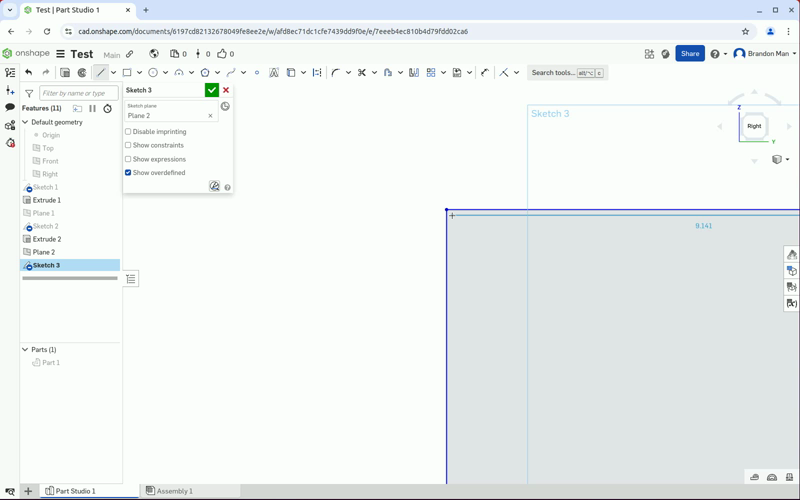
click(452, 215)
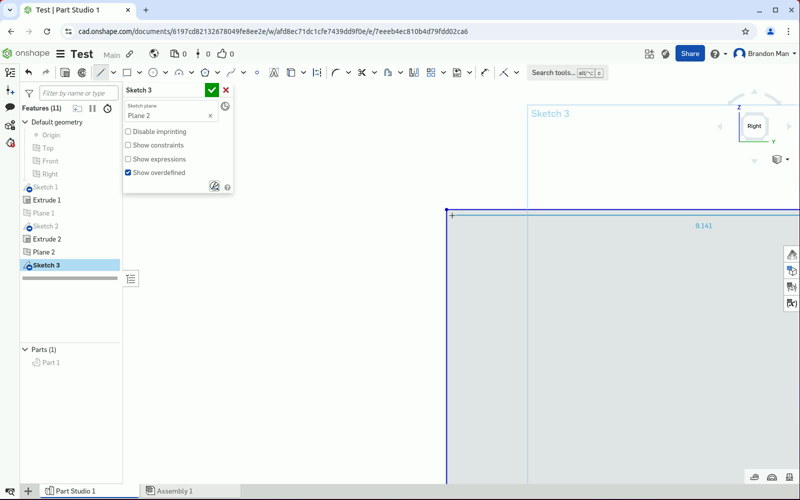
scroll(-6)
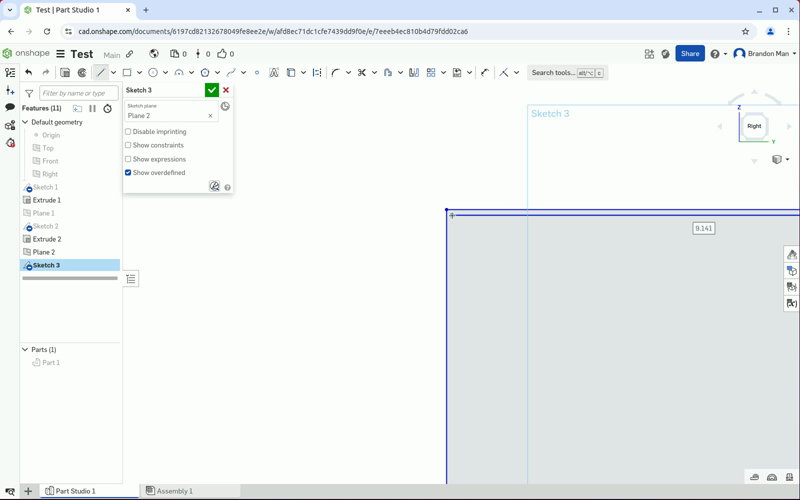
scroll(-6)
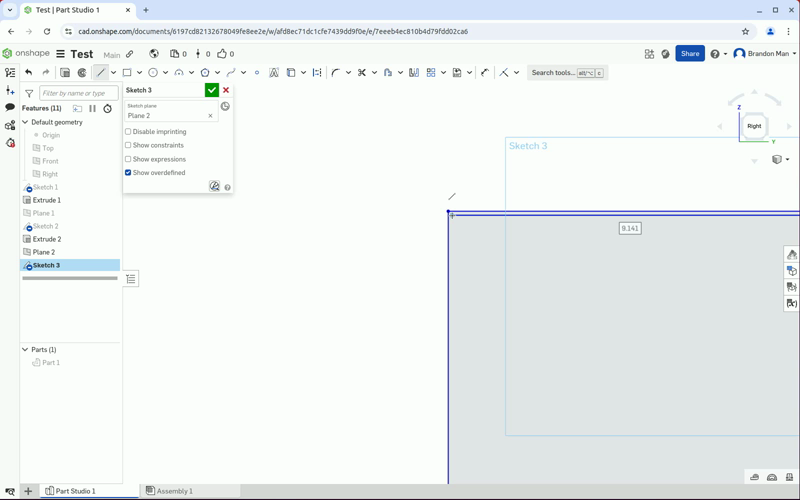
scroll(-6)
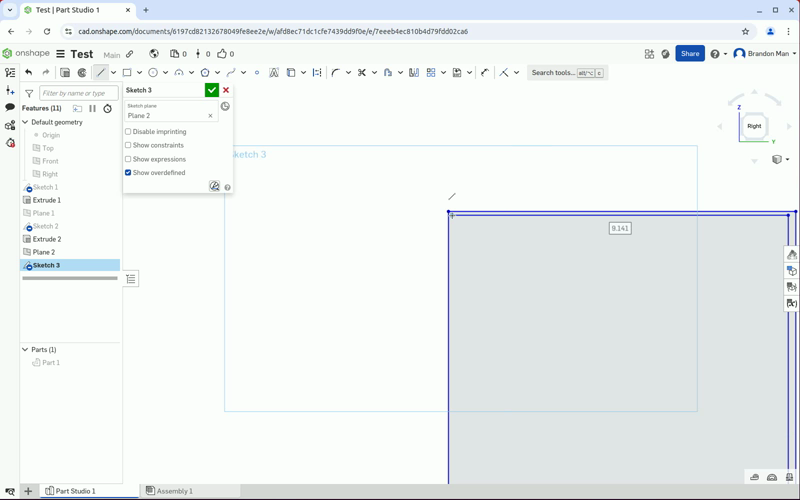
scroll(-6)
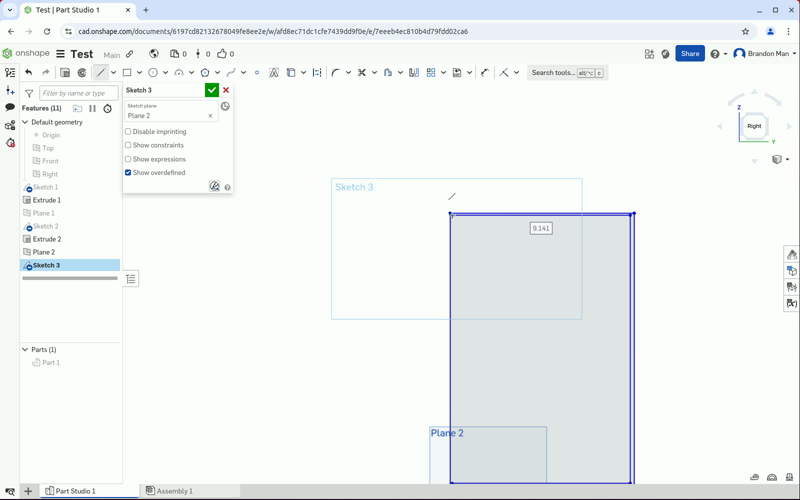
scroll(-6)
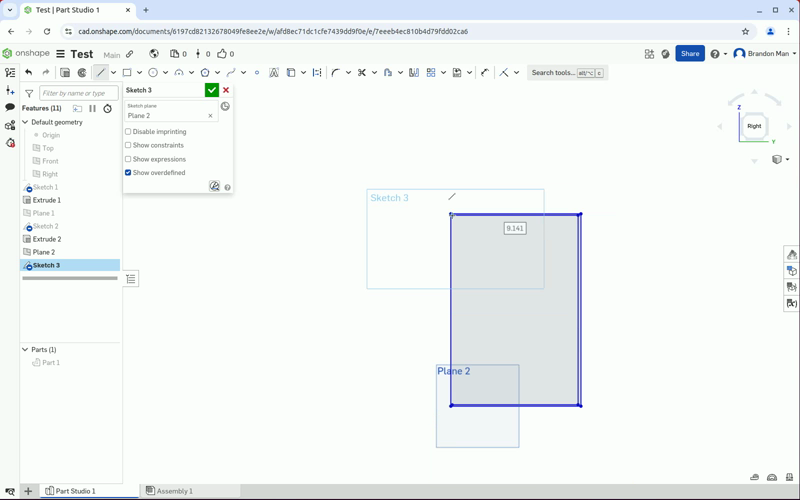
scroll(-6)
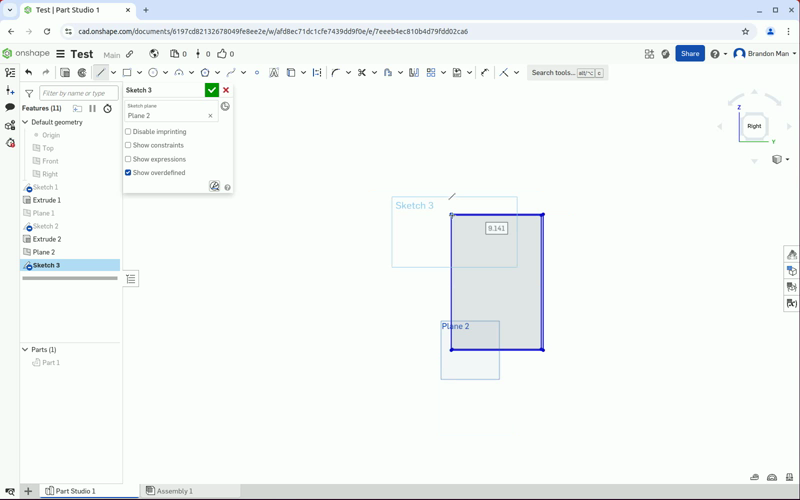
scroll(-6)
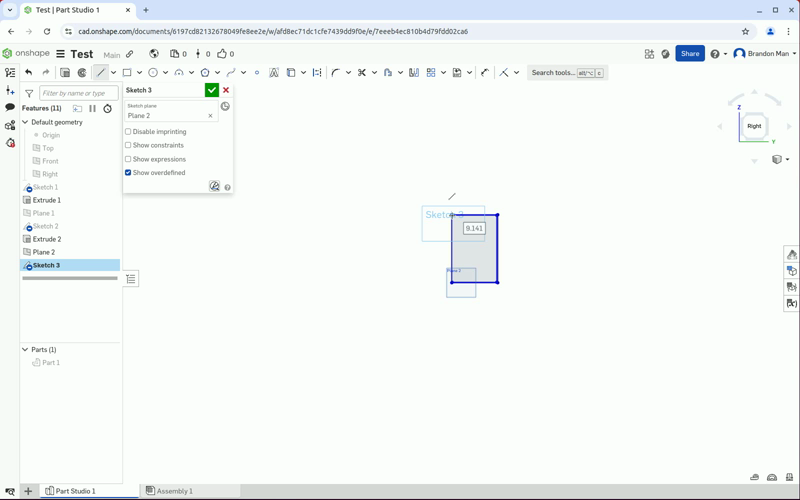
key_up(shift)
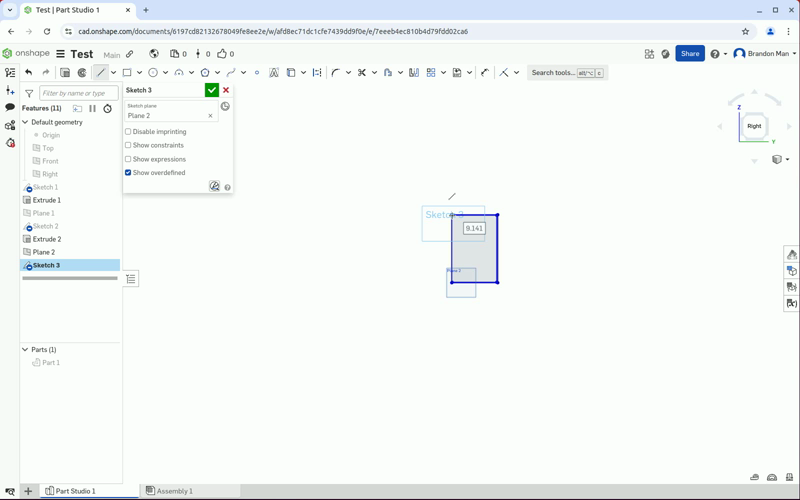
key_down(shift)
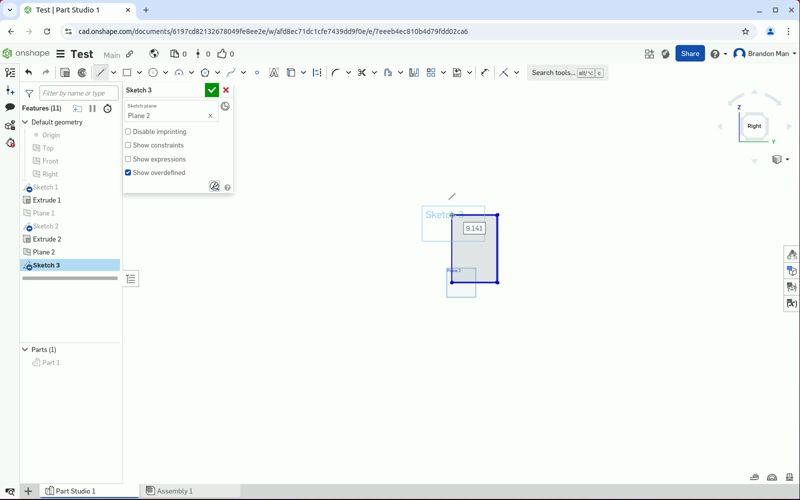
mouse_move(452, 282)
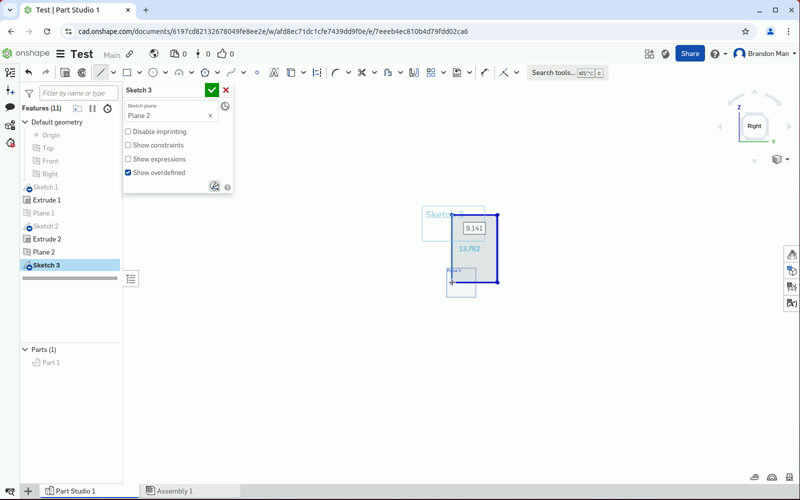
scroll(6)
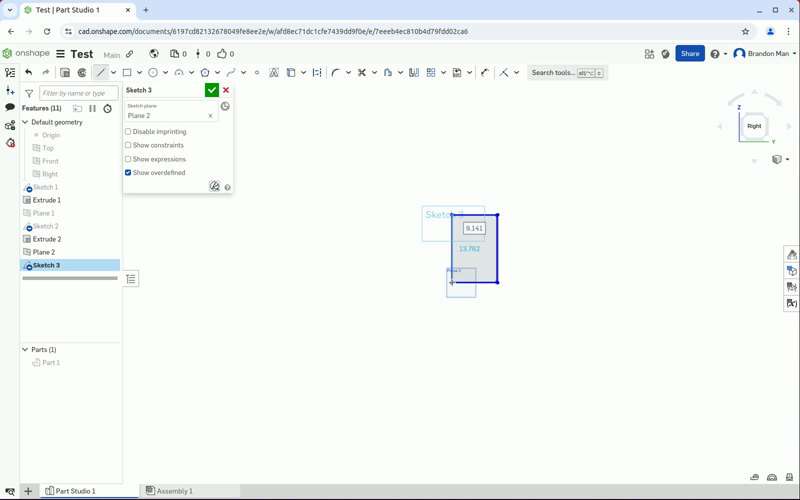
scroll(6)
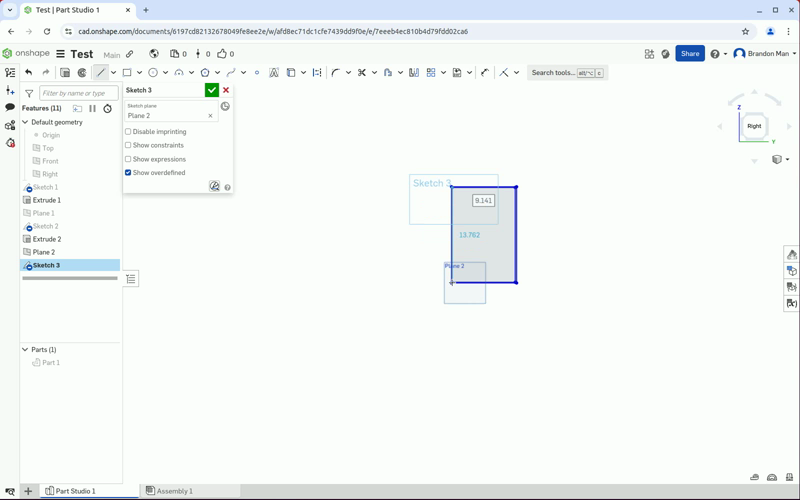
scroll(6)
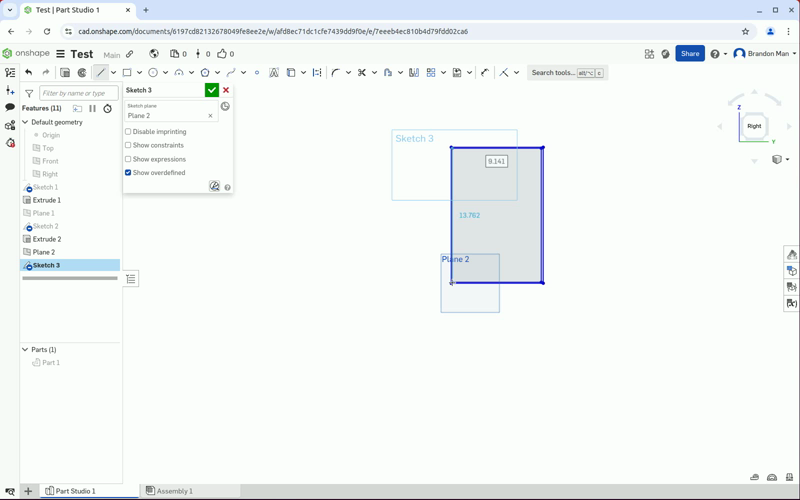
scroll(6)
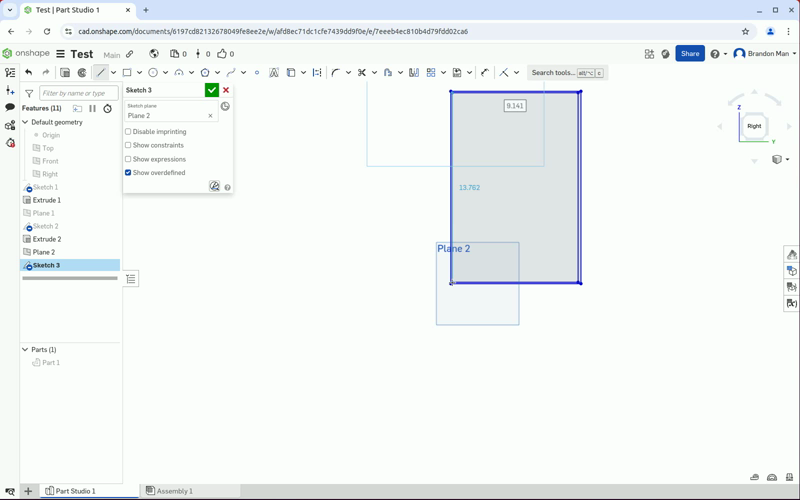
scroll(6)
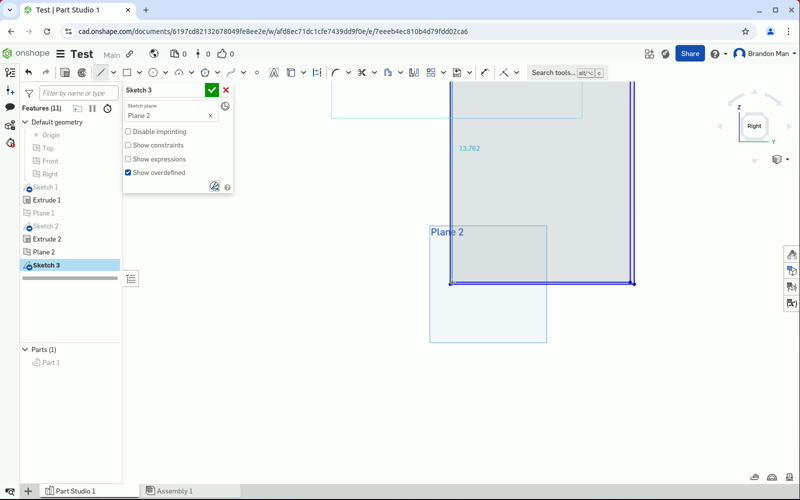
scroll(6)
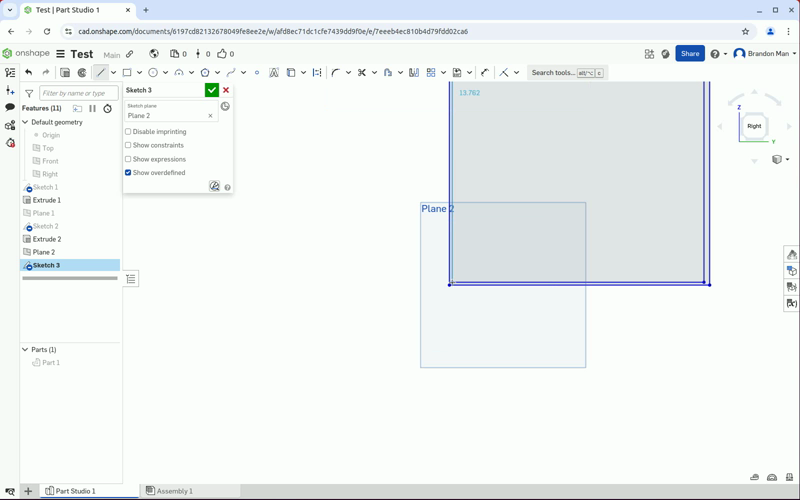
scroll(6)
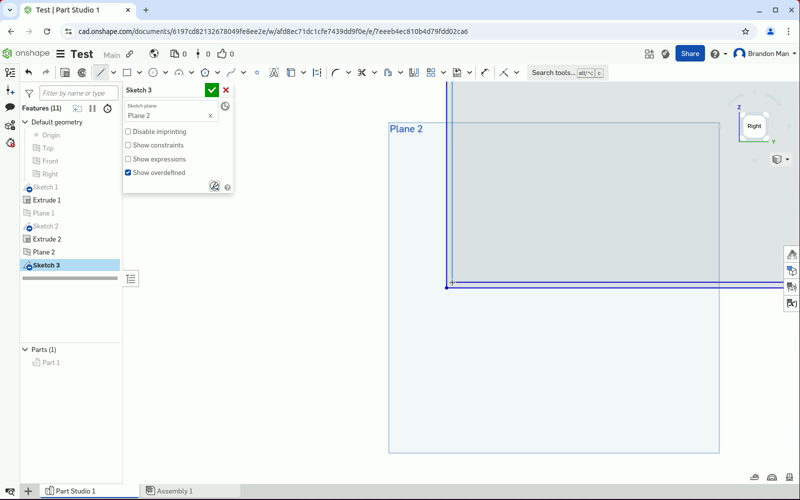
key_up(shift)
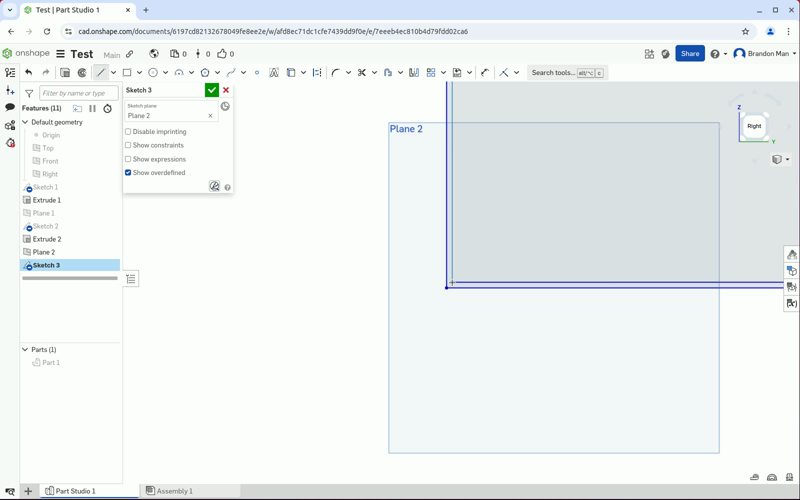
click(452, 282)
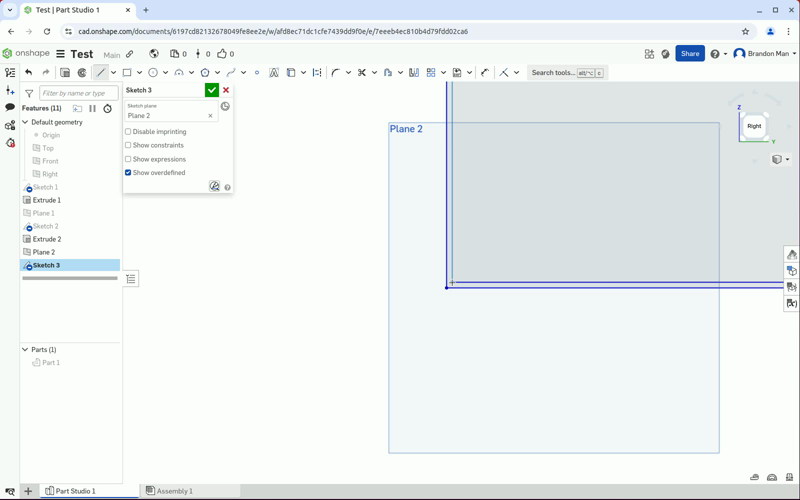
scroll(-6)
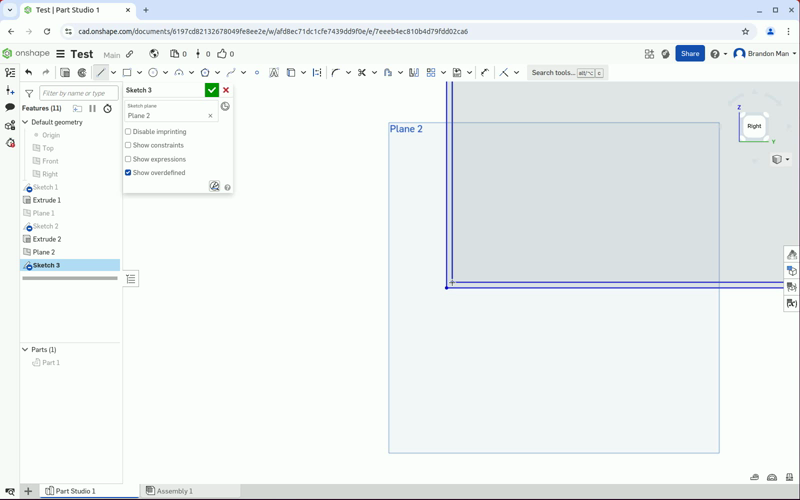
scroll(-6)
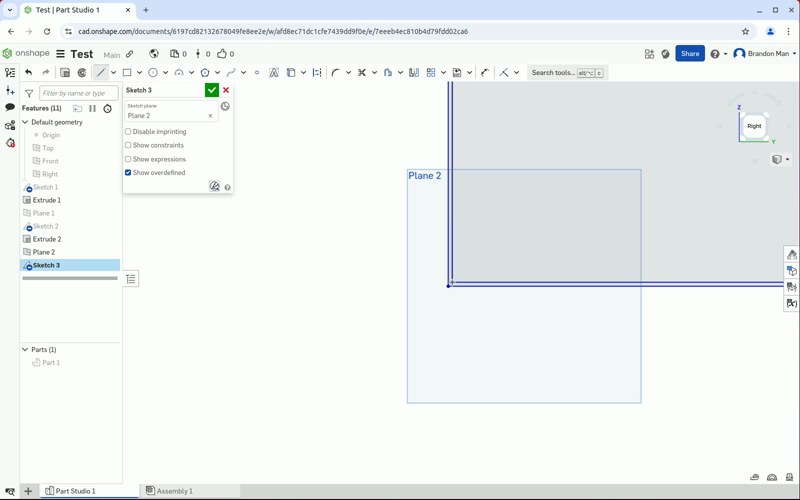
scroll(-6)
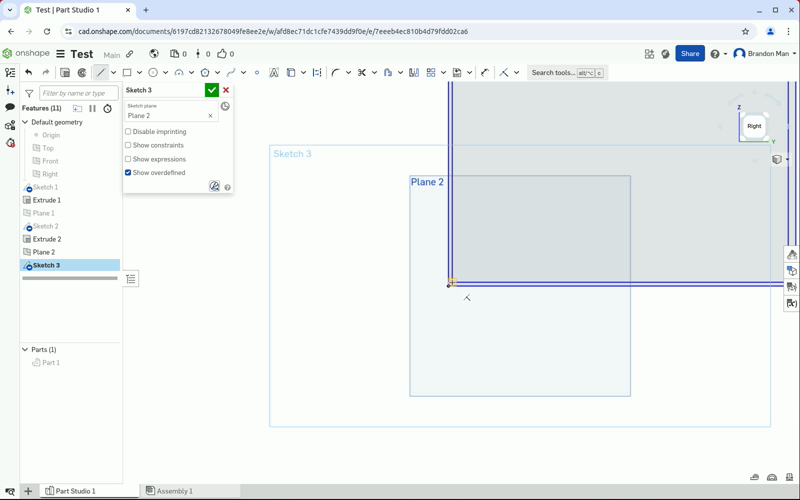
scroll(-6)
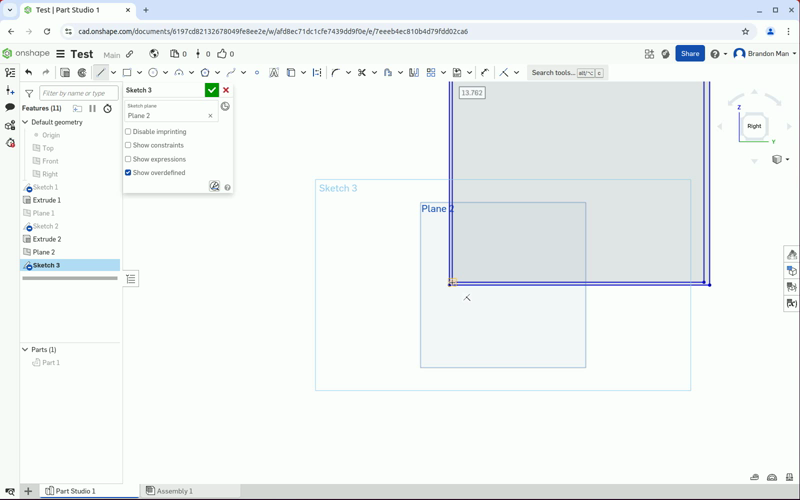
scroll(-6)
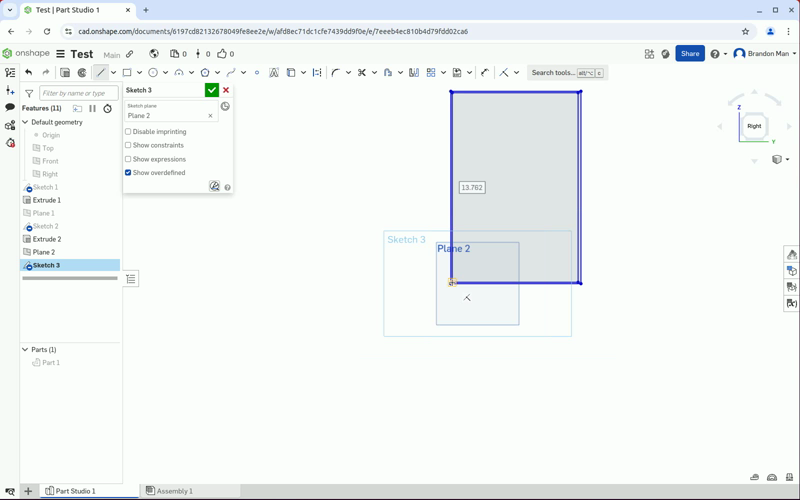
scroll(-6)
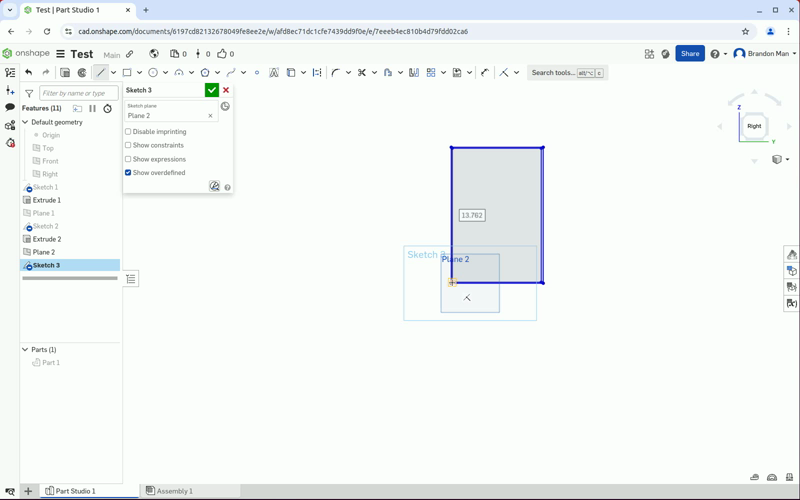
scroll(-6)
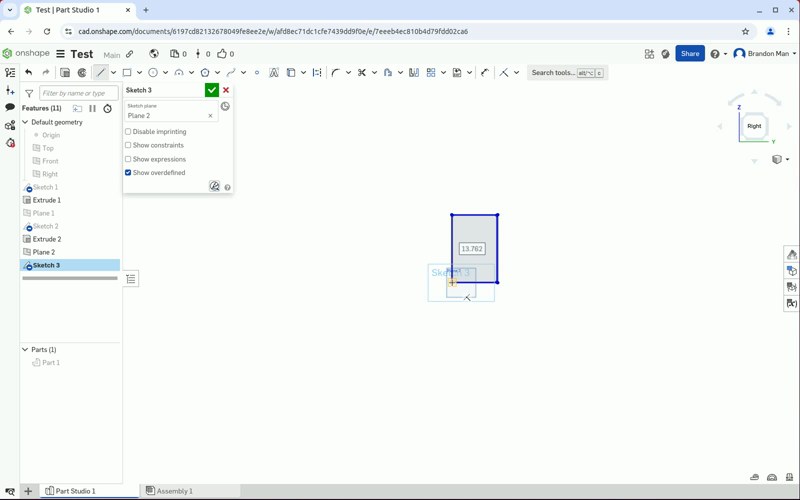
key(esc)
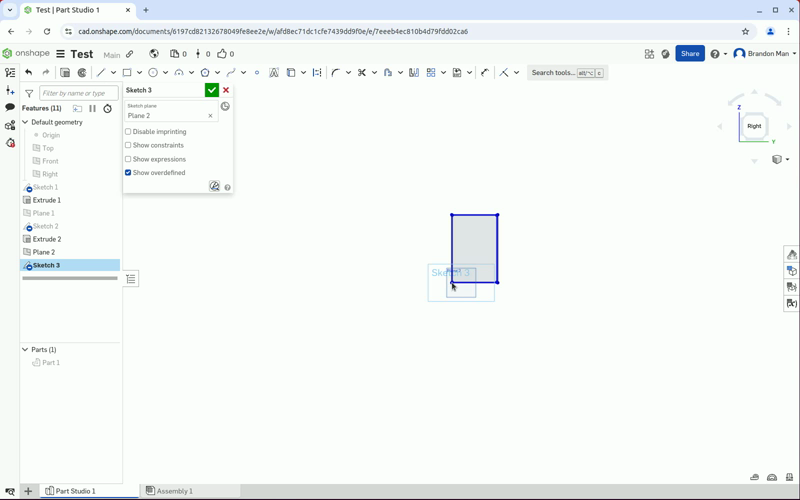
mouse_move(496, 215)
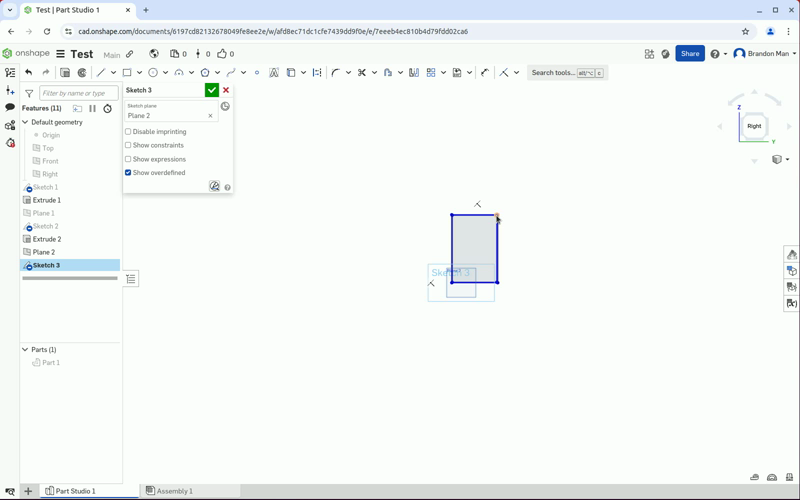
scroll(6)
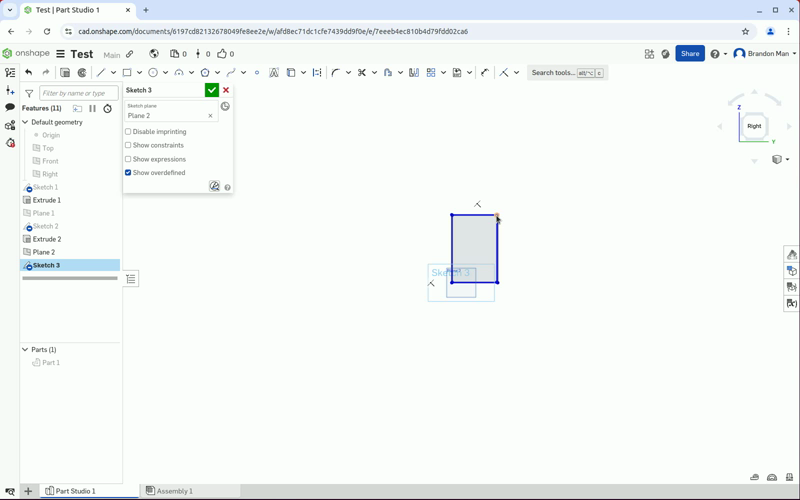
scroll(6)
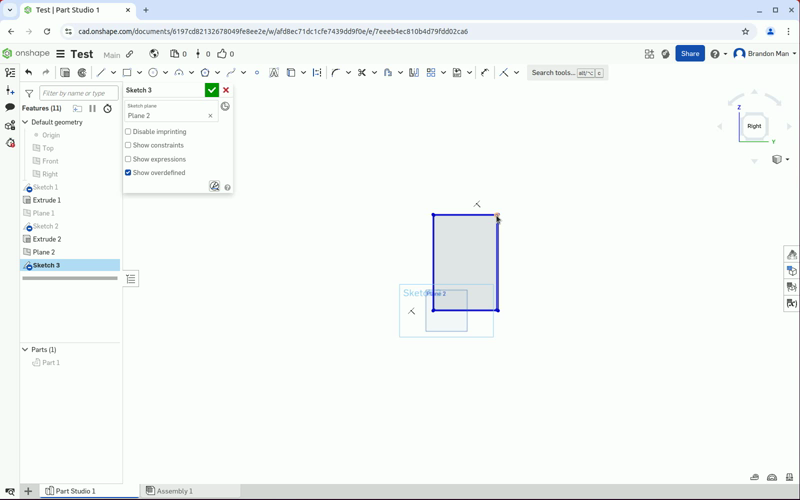
scroll(6)
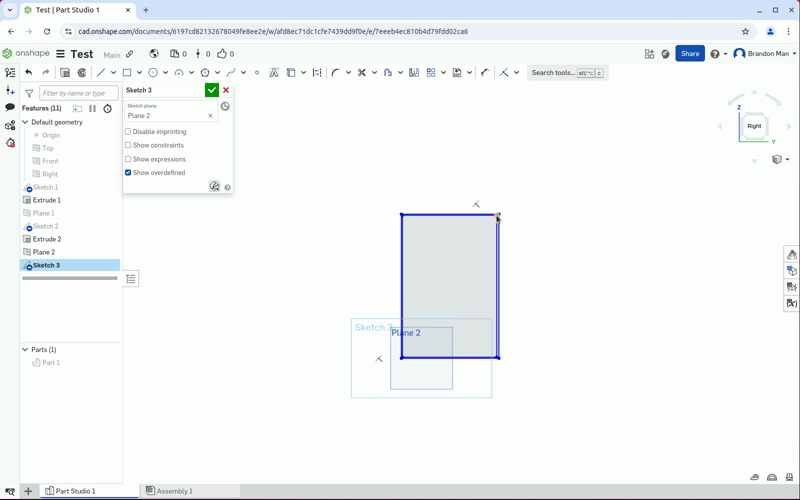
scroll(6)
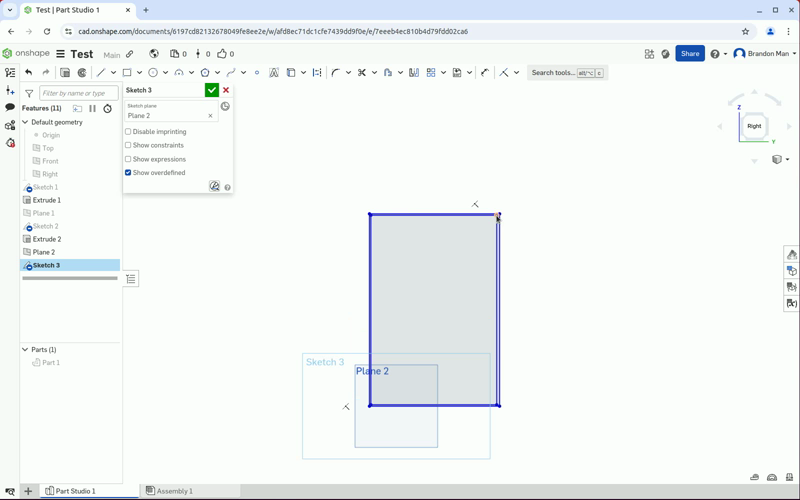
scroll(6)
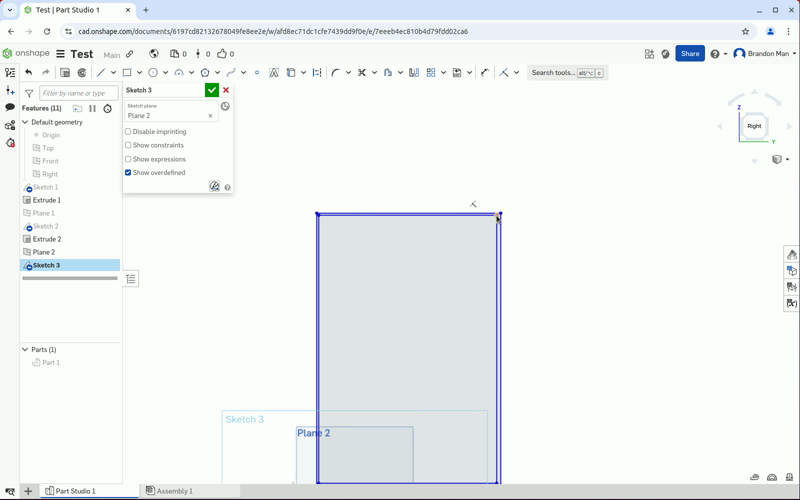
scroll(6)
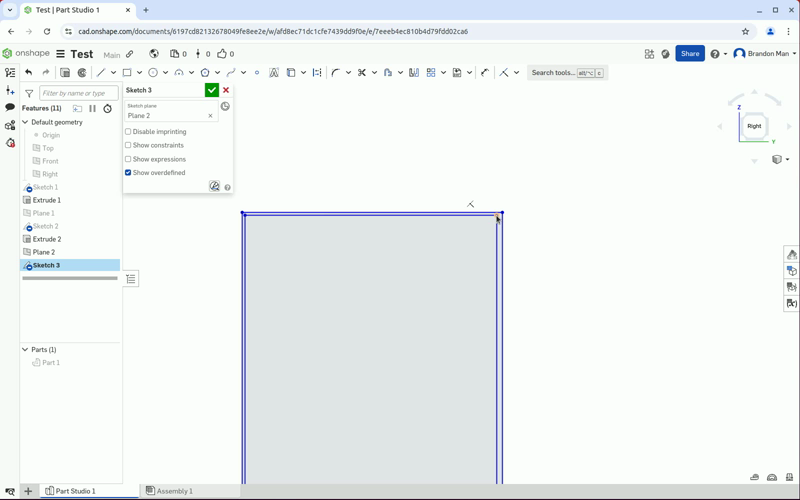
scroll(6)
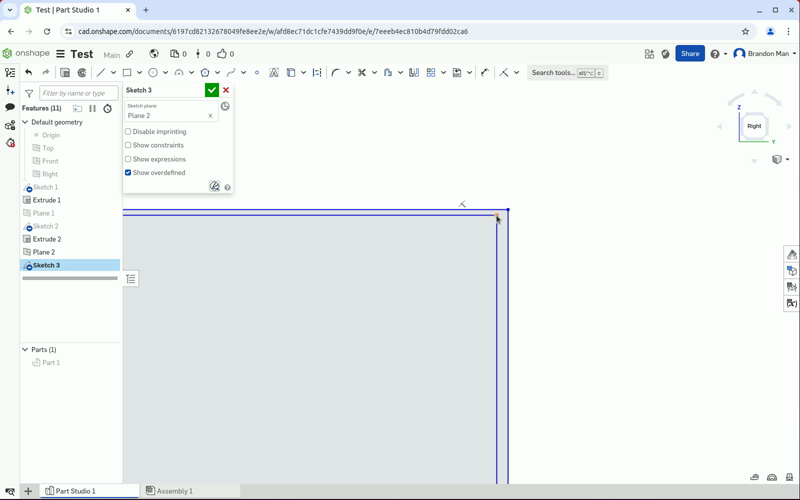
click(496, 215)
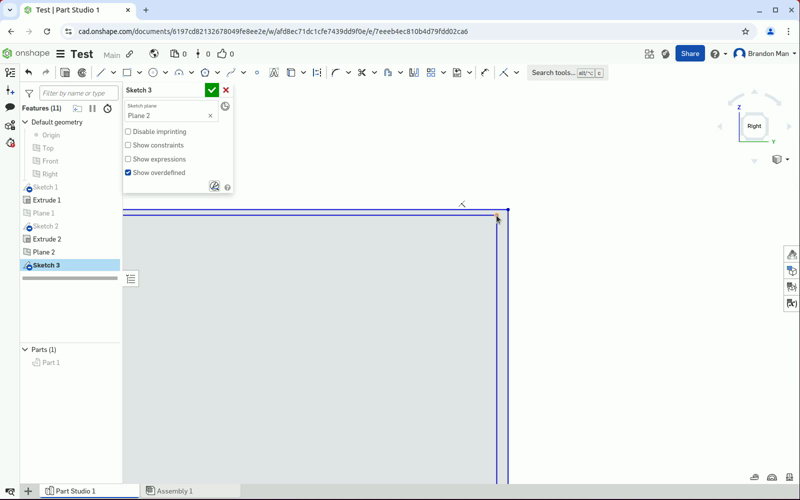
scroll(-6)
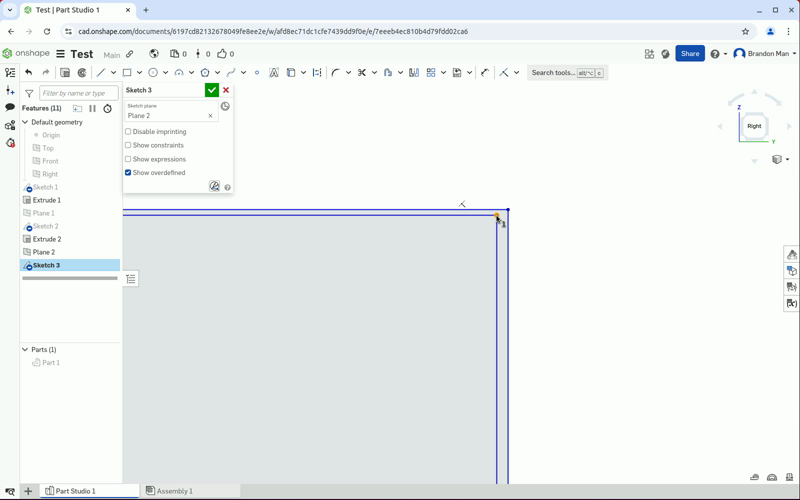
scroll(-6)
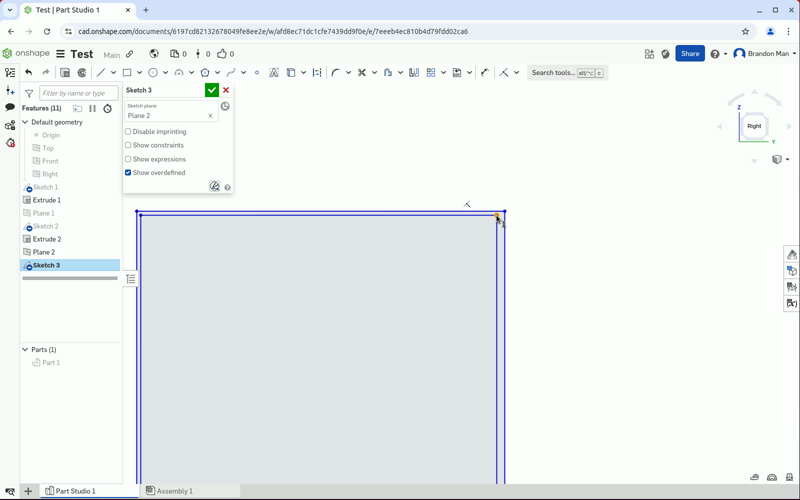
scroll(-6)
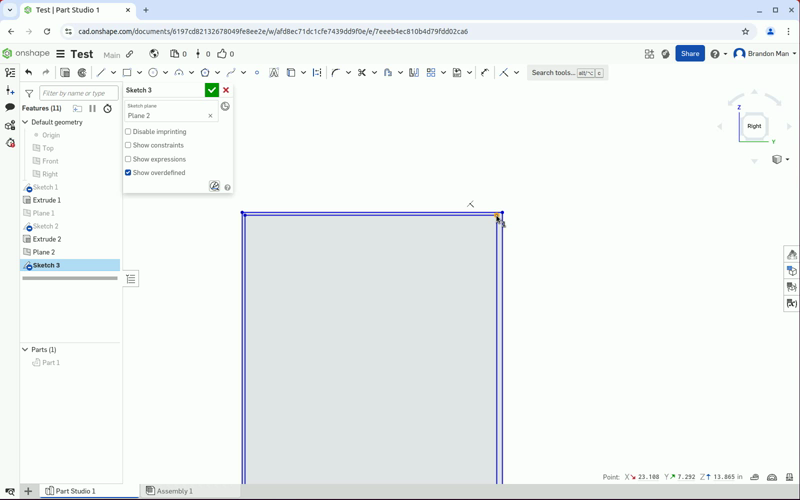
scroll(-6)
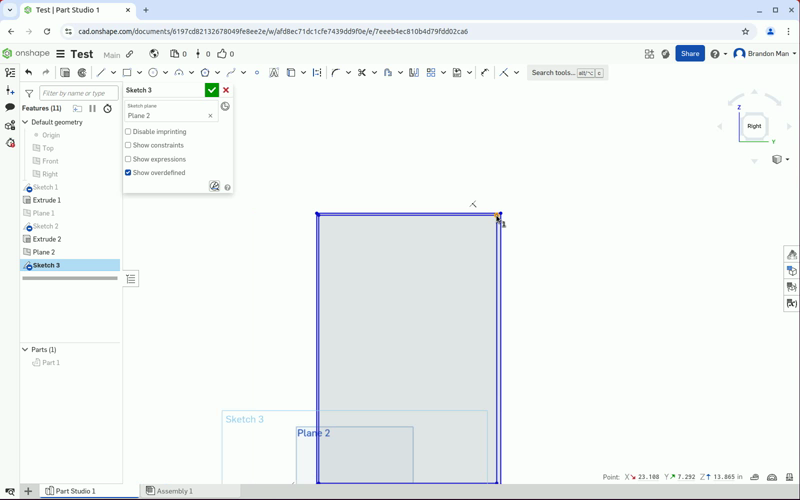
scroll(-6)
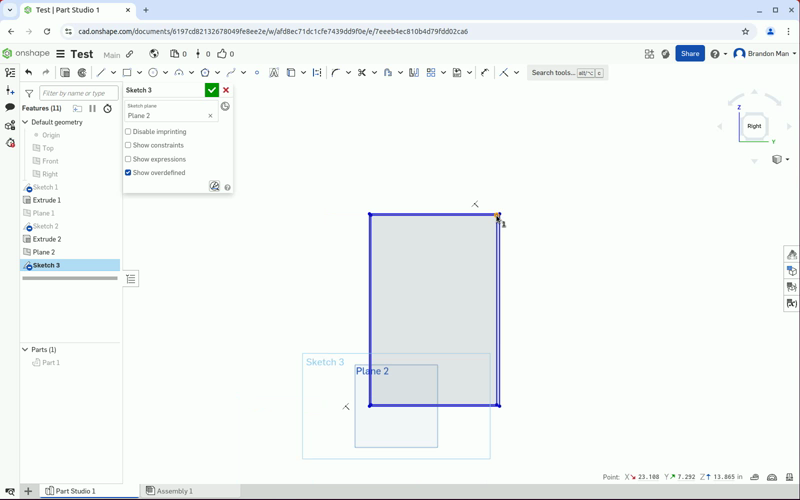
scroll(-6)
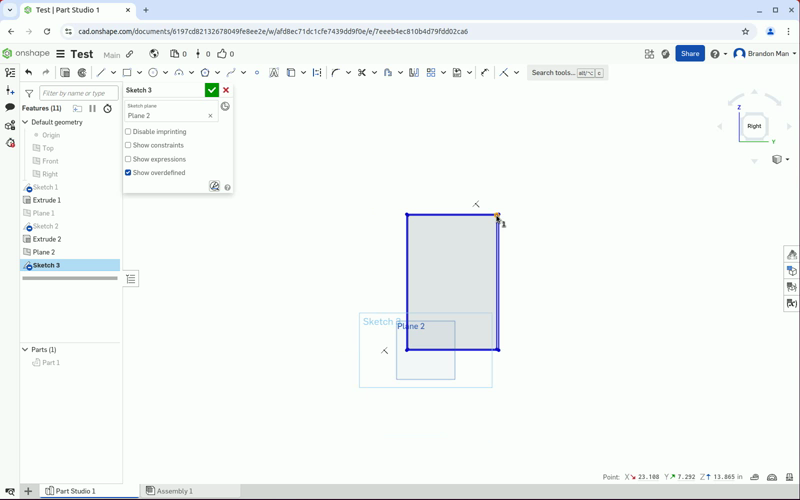
scroll(-6)
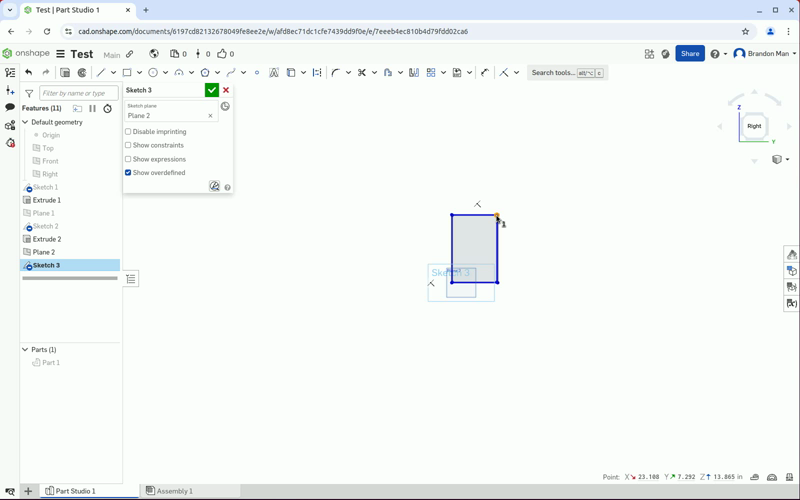
mouse_move(73, 352)
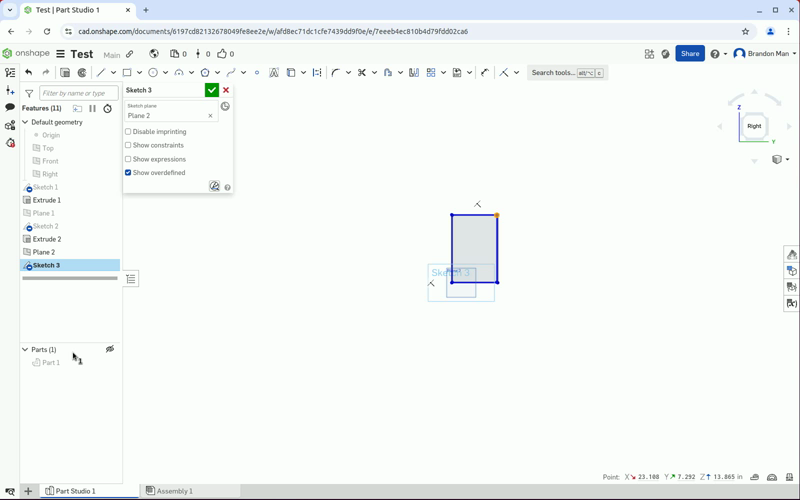
key(shift+y)
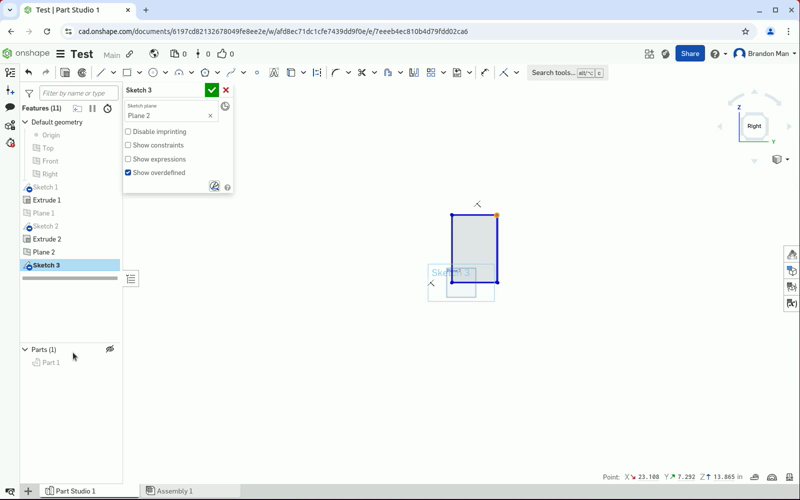
key(shift+e)
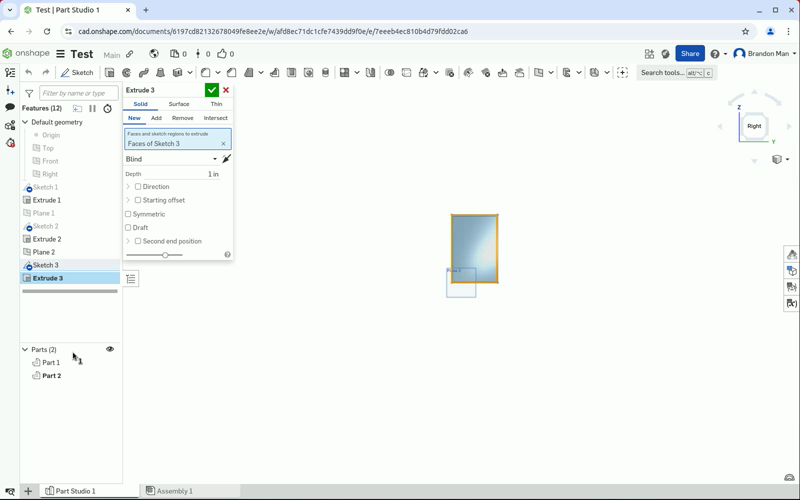
mouse_move(143, 106)
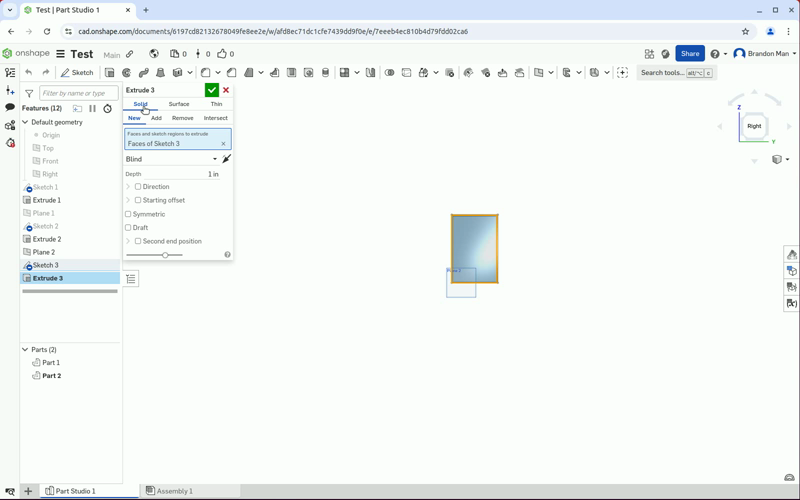
click(143, 106)
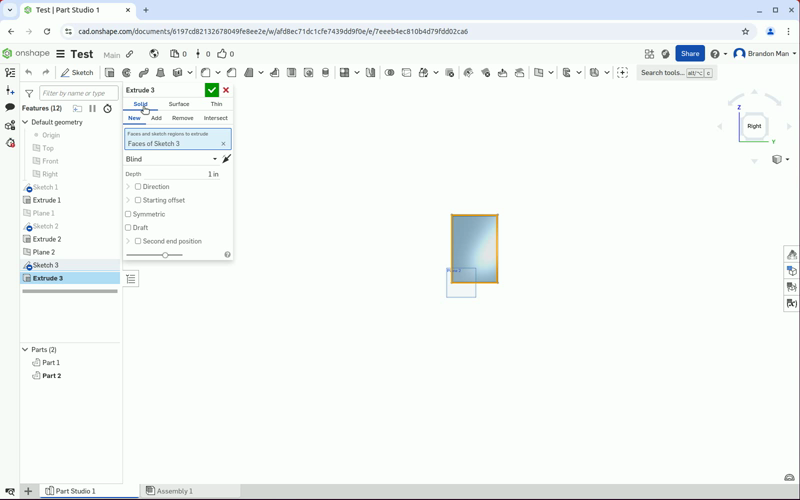
mouse_move(186, 120)
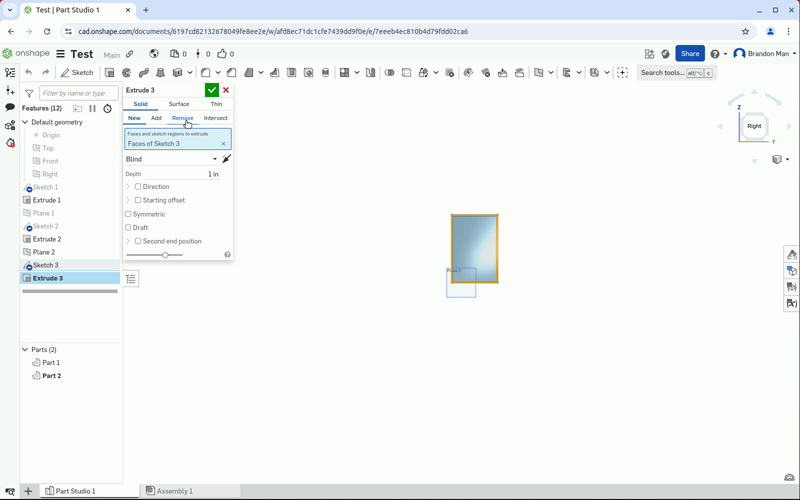
click(186, 120)
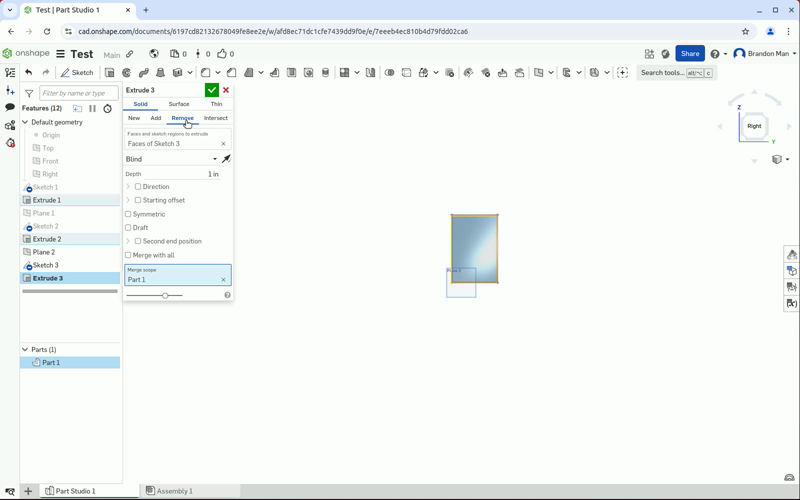
key(tab, 4)
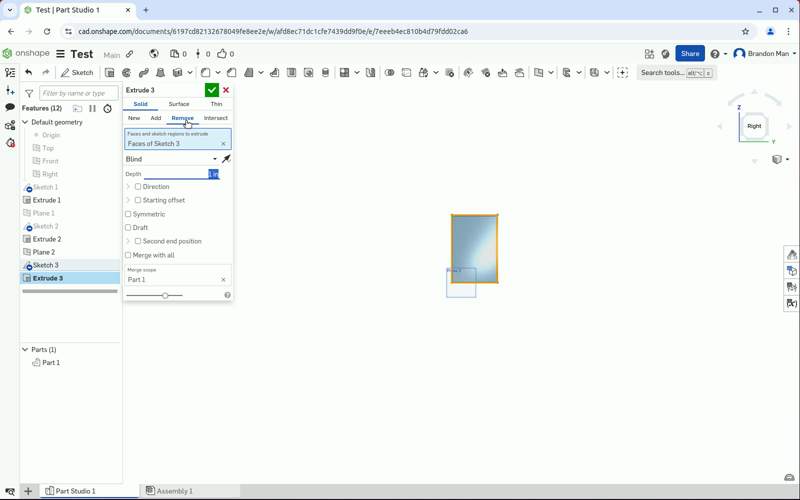
text(28.163)
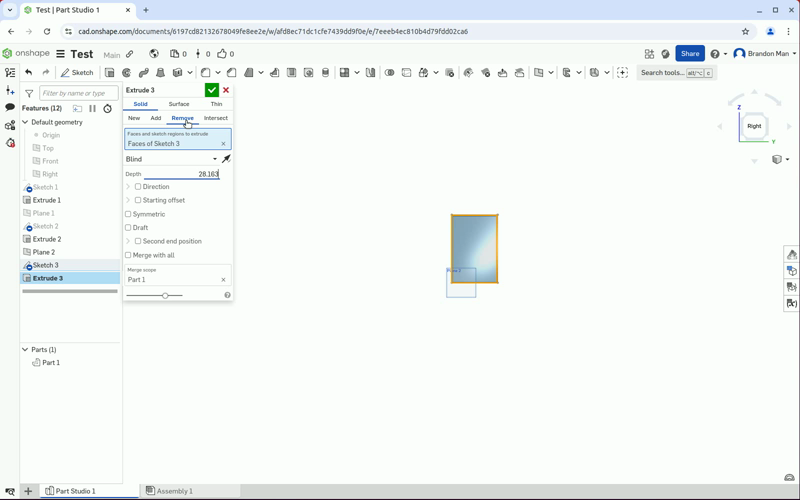
key(tab, 6)
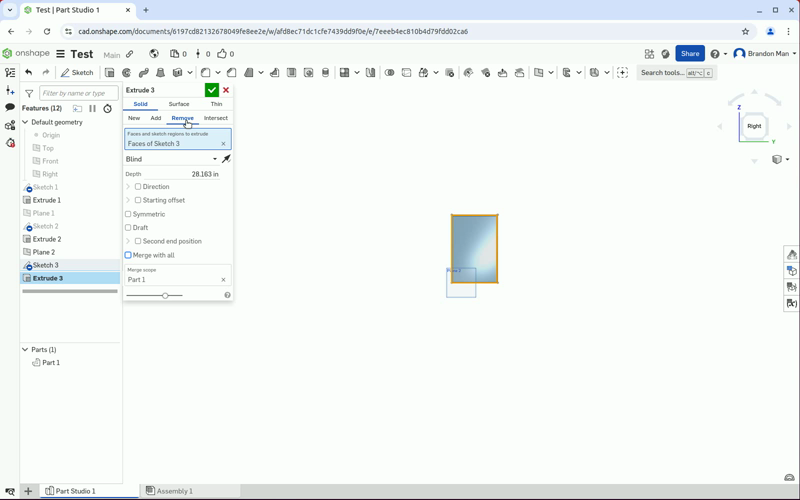
key(space)
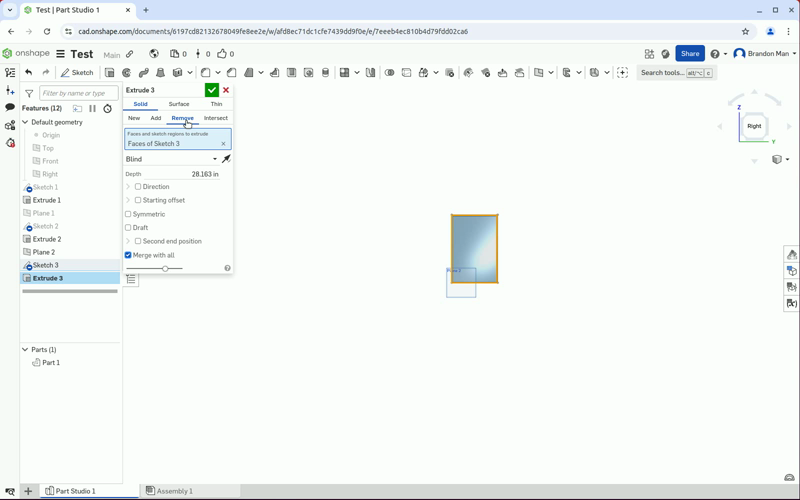
key(enter)
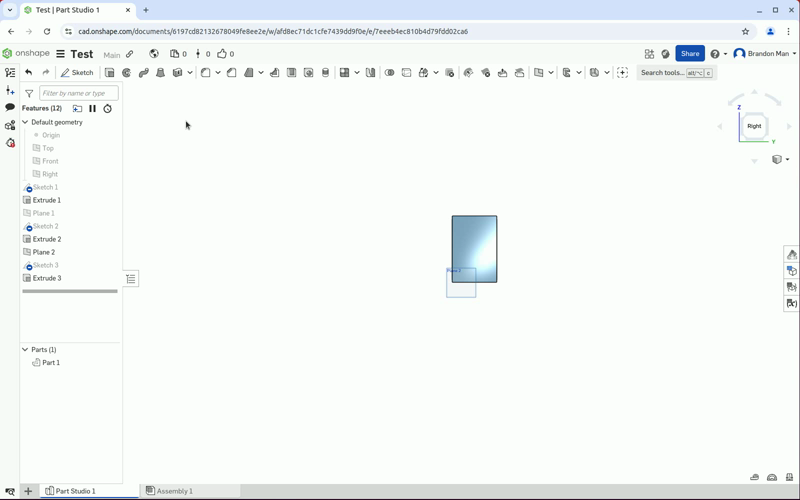
key(shift+h)
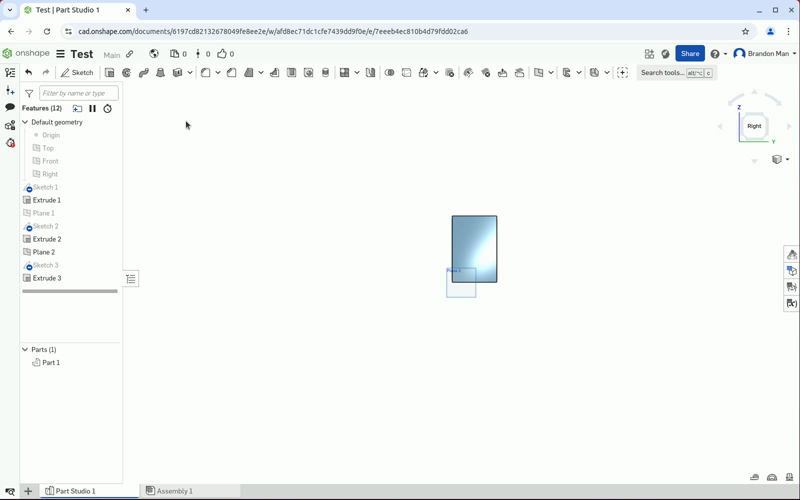
key(shift+h)
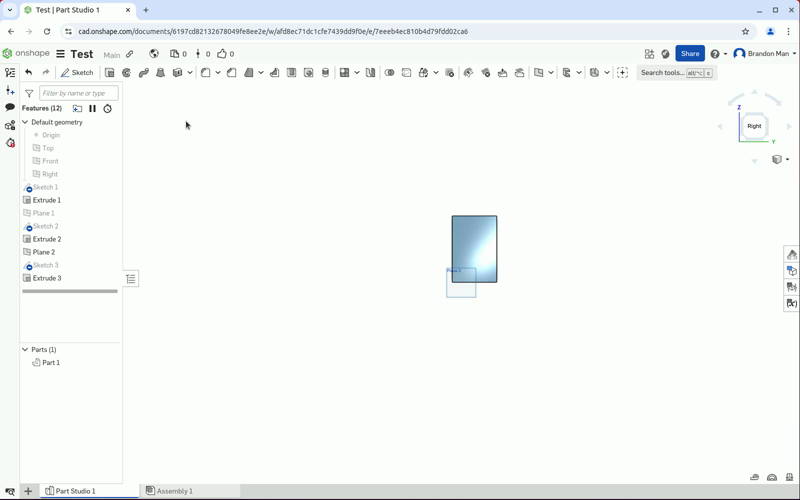
mouse_move(73, 189)
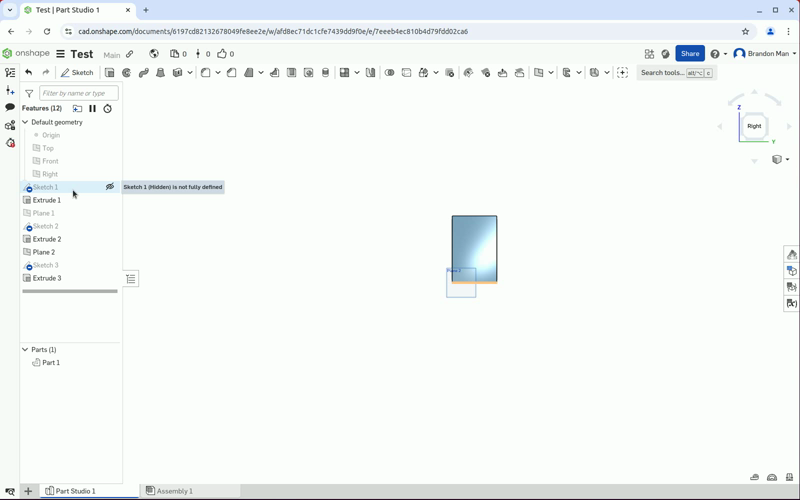
click(73, 189)
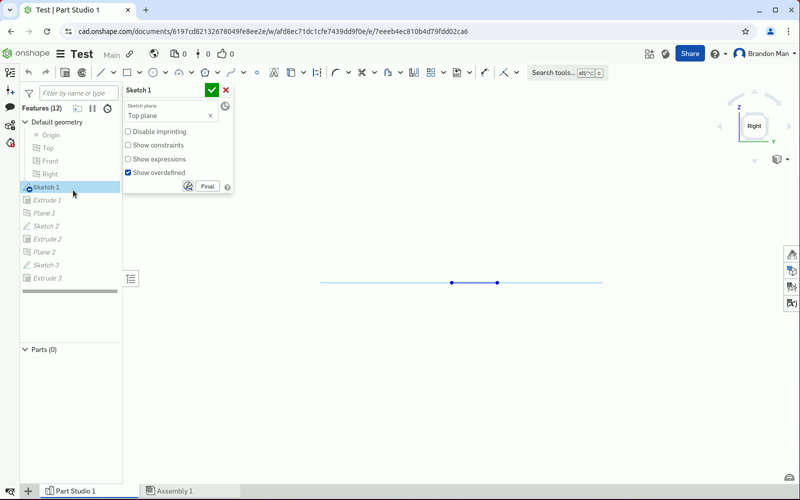
mouse_move(229, 92)
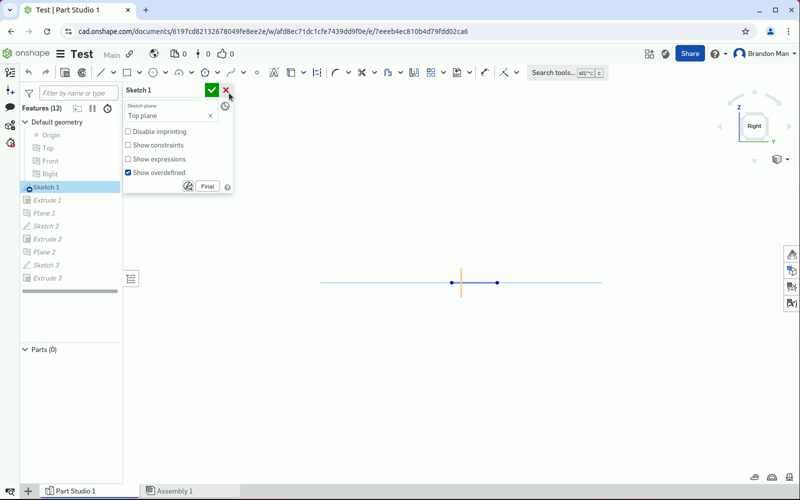
click(229, 92)
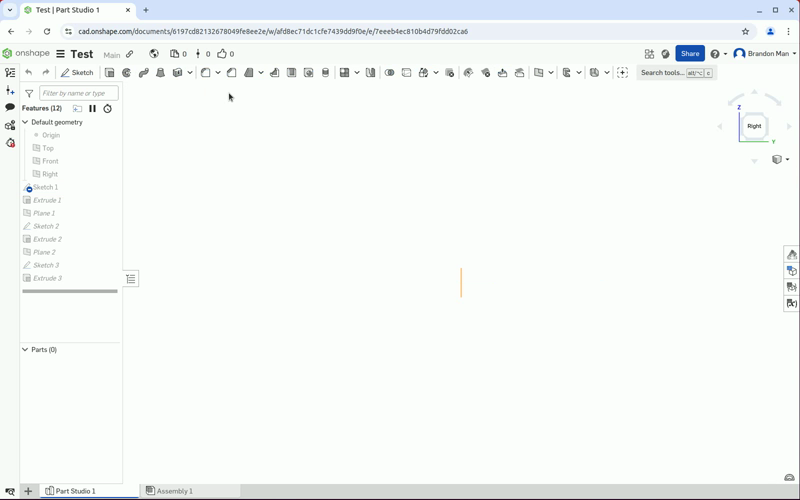
key(shift+s)
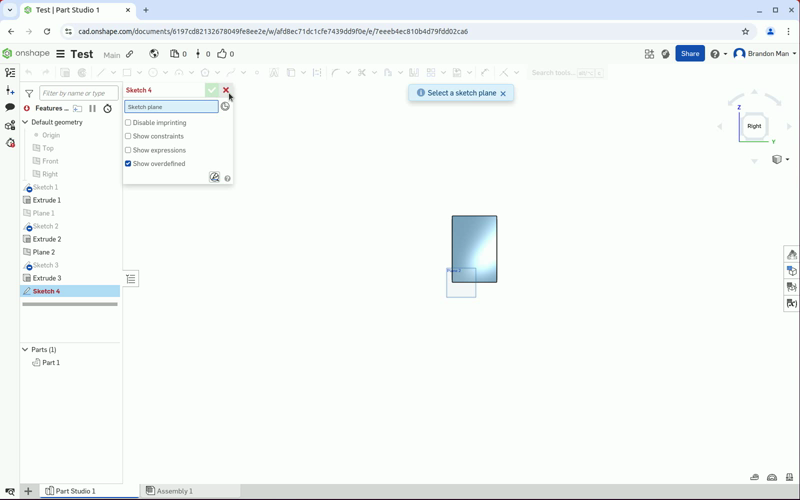
mouse_move(73, 254)
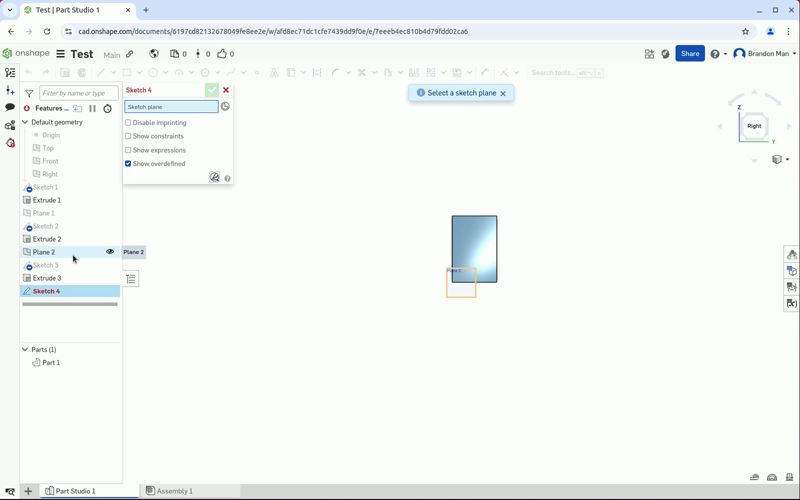
click(73, 254)
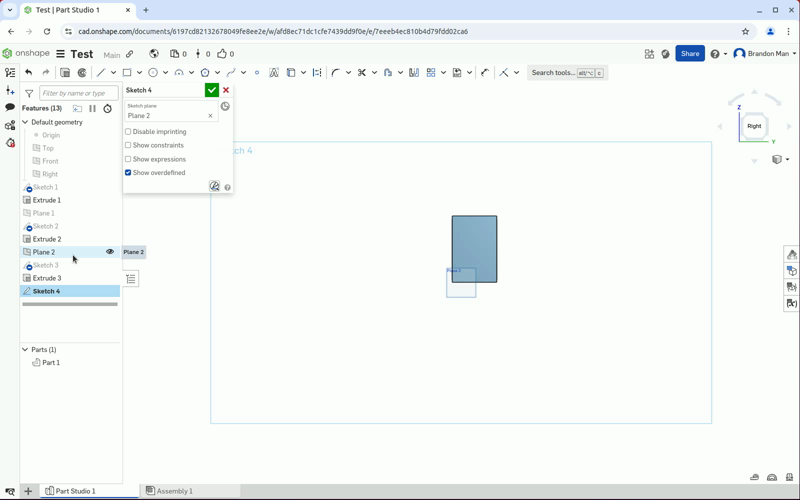
mouse_move(73, 352)
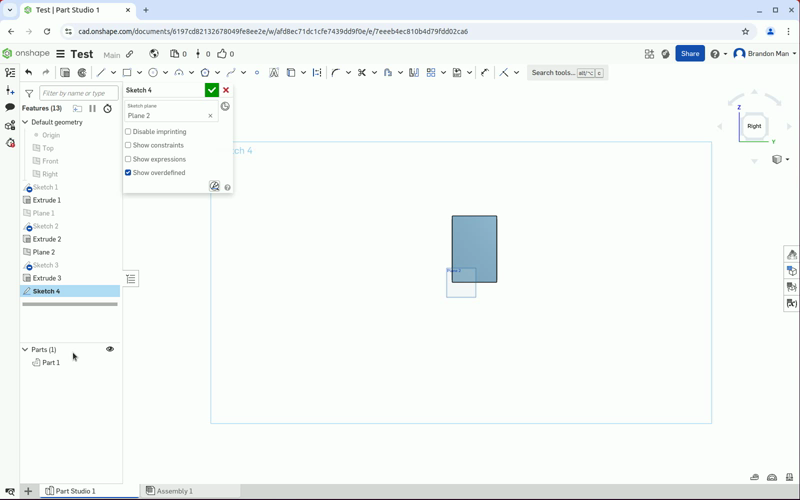
key(y)
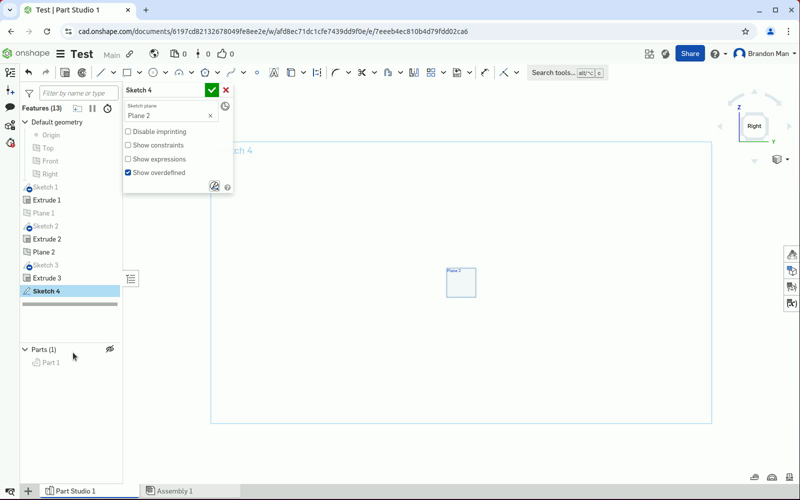
key(l)
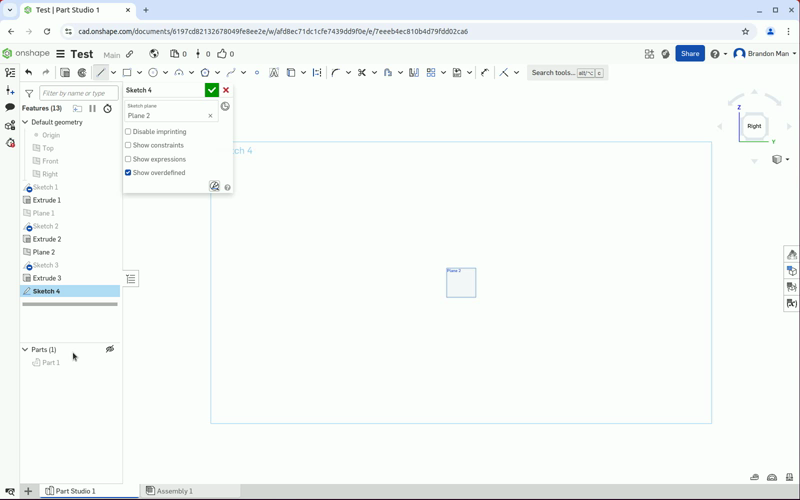
key_down(shift)
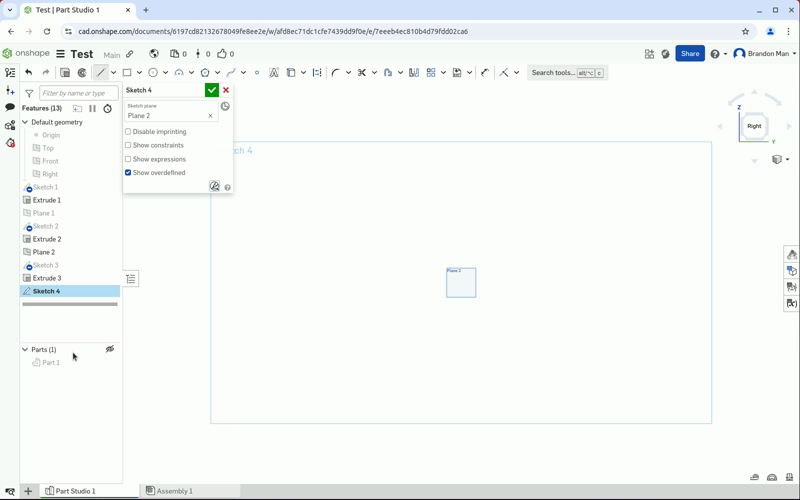
mouse_move(454, 279)
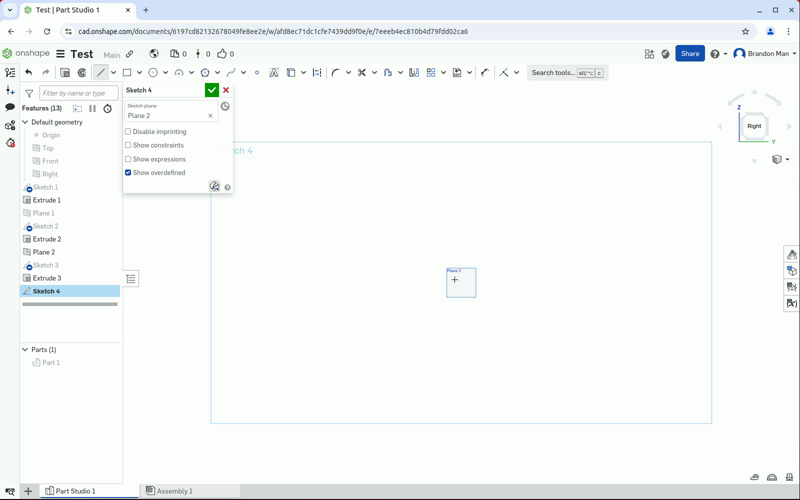
click(454, 279)
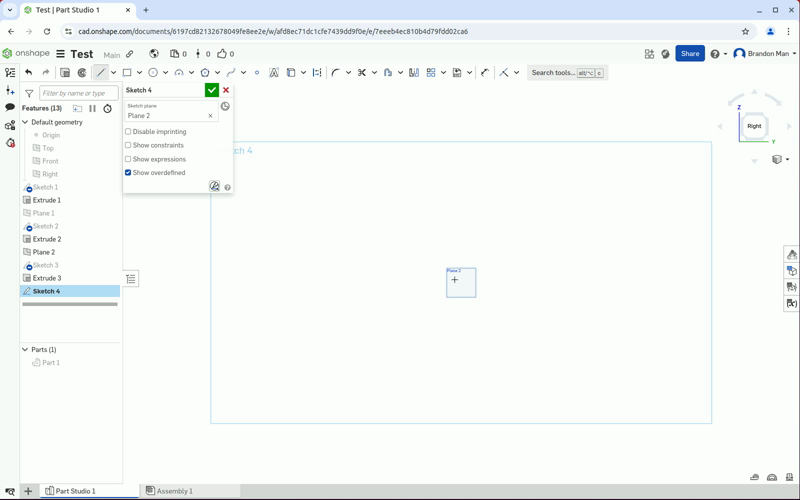
key_up(shift)
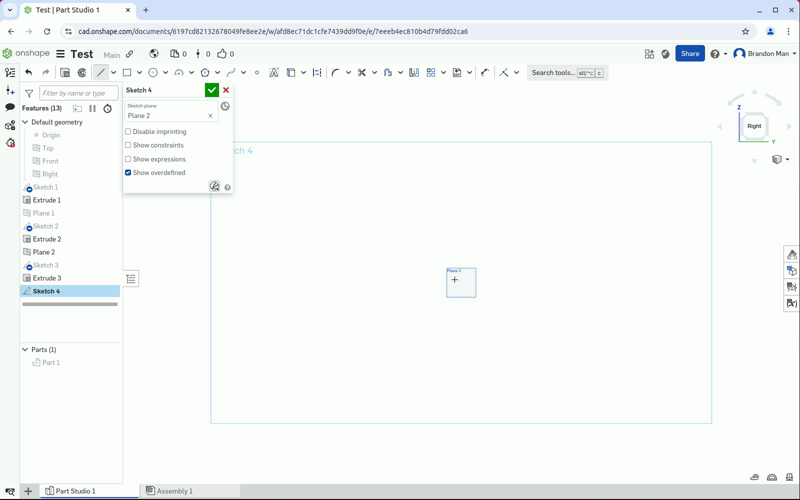
key_down(shift)
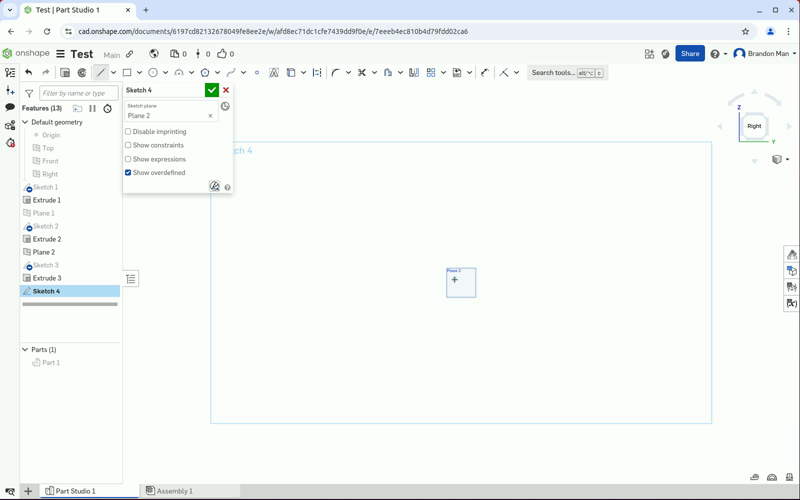
mouse_move(484, 279)
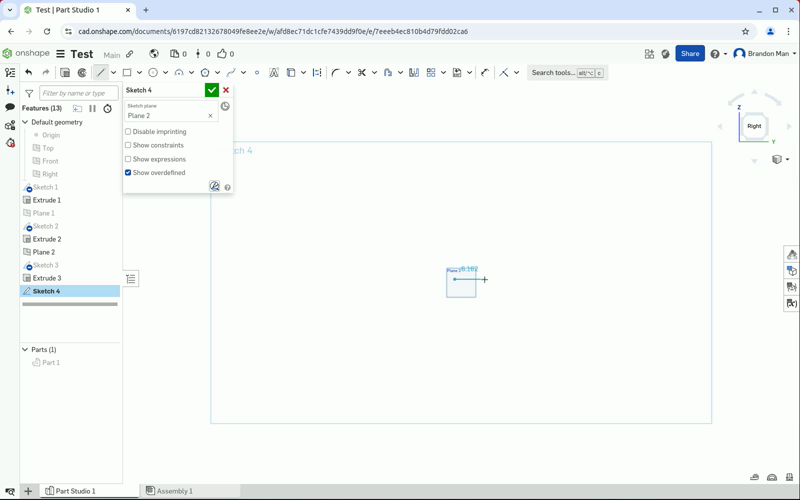
mouse_move(492, 279)
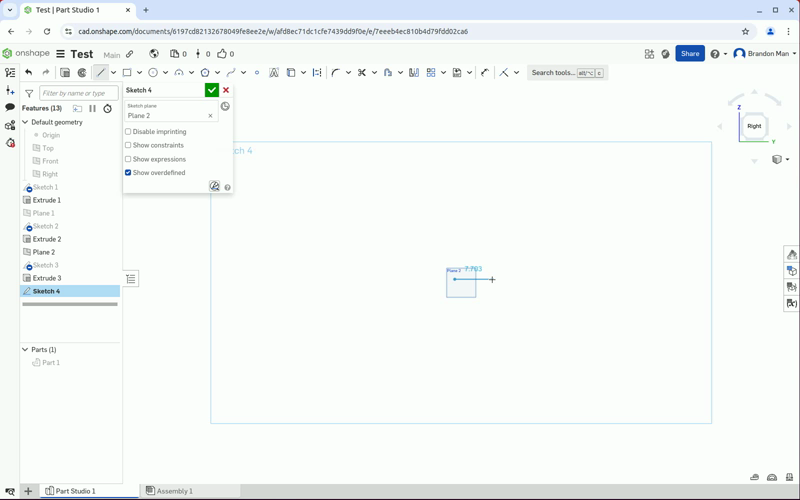
click(492, 279)
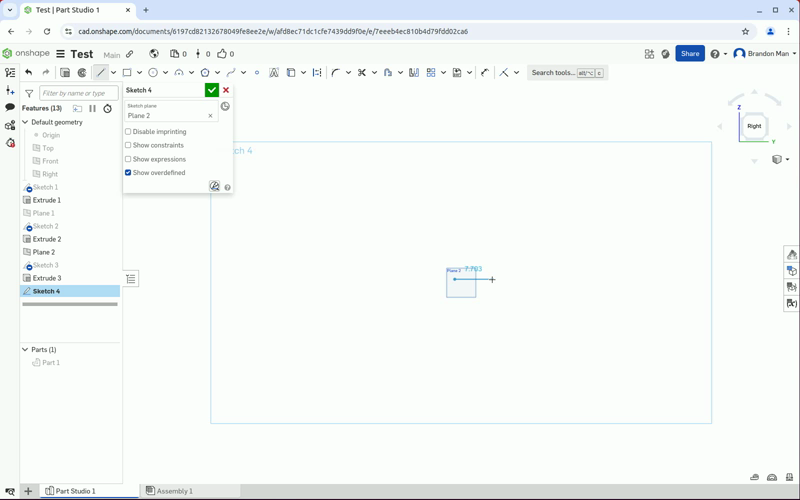
key_up(shift)
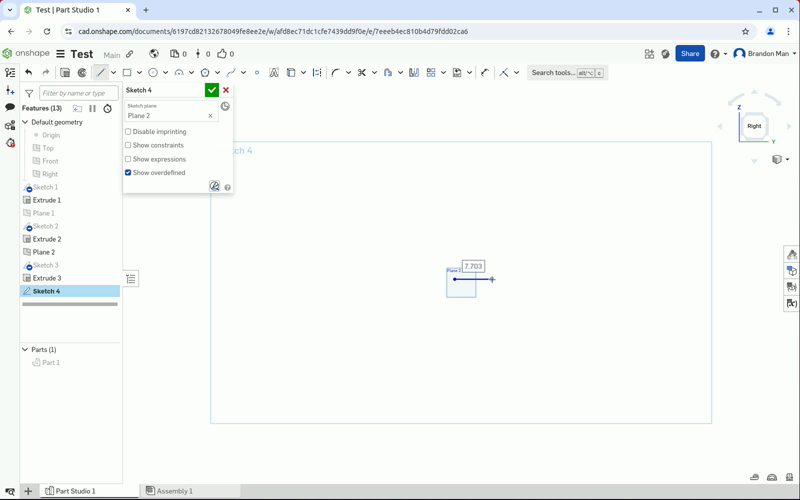
key_down(shift)
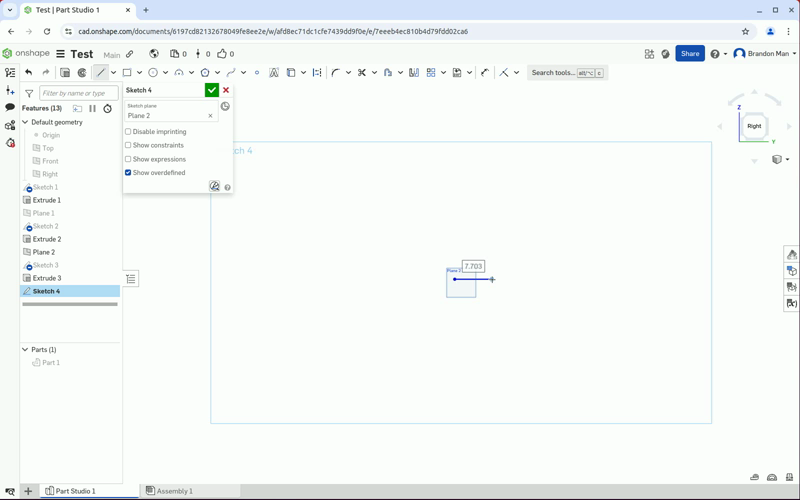
mouse_move(492, 219)
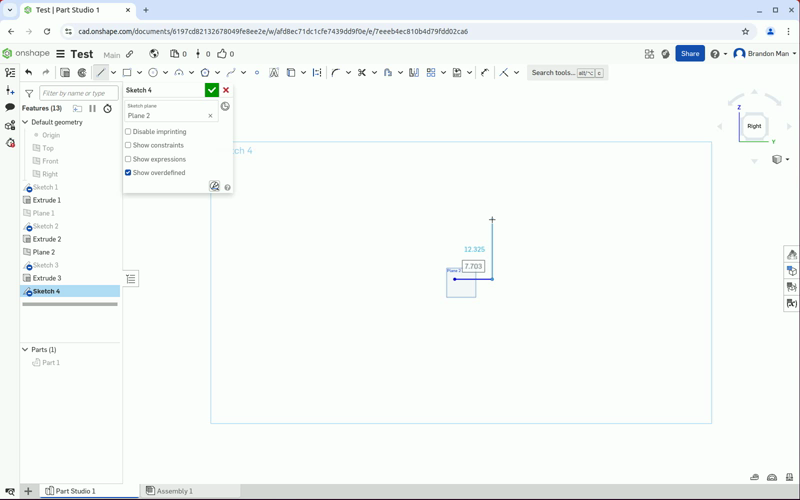
click(492, 219)
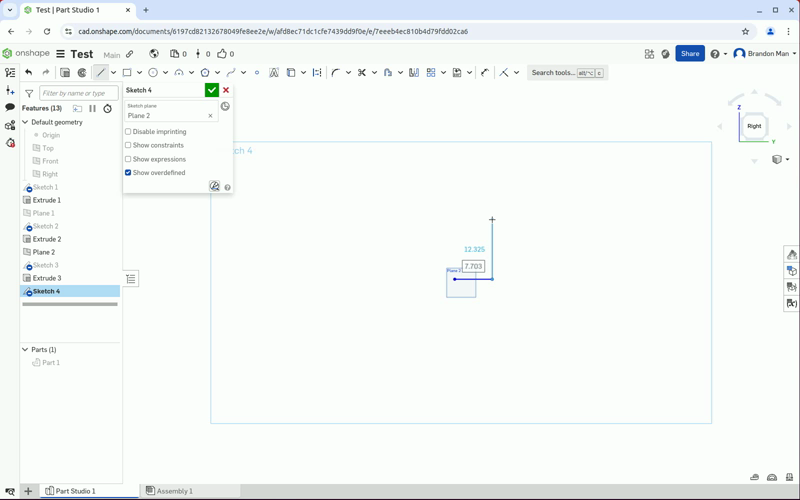
key_up(shift)
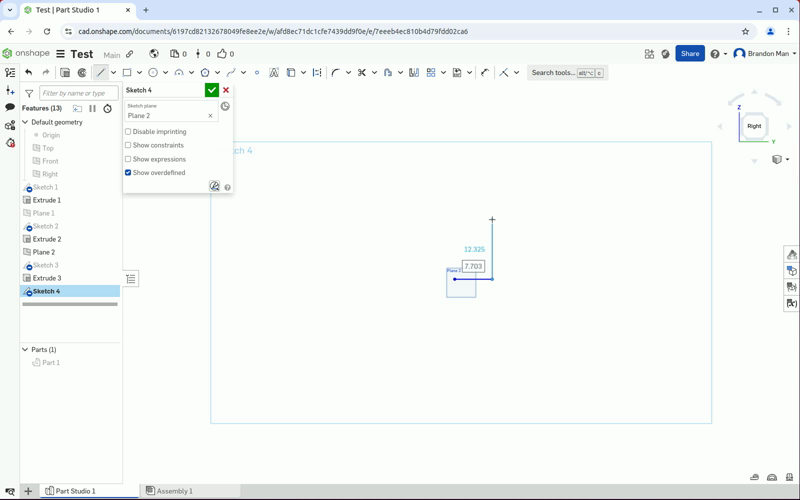
key_down(shift)
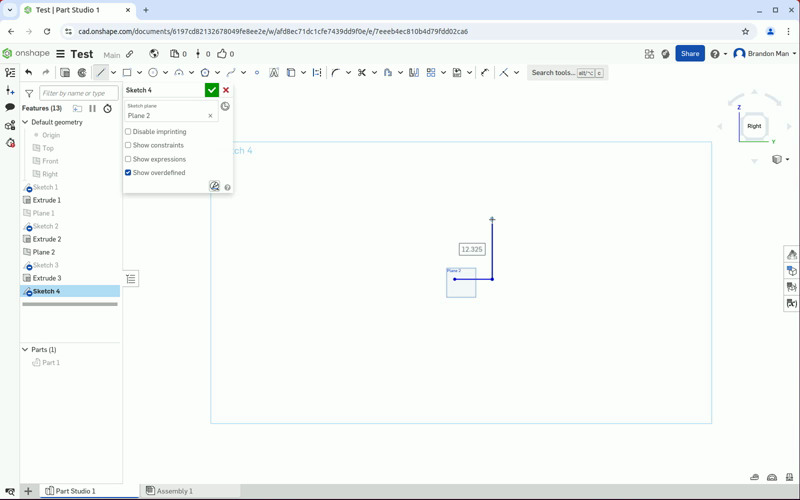
mouse_move(522, 219)
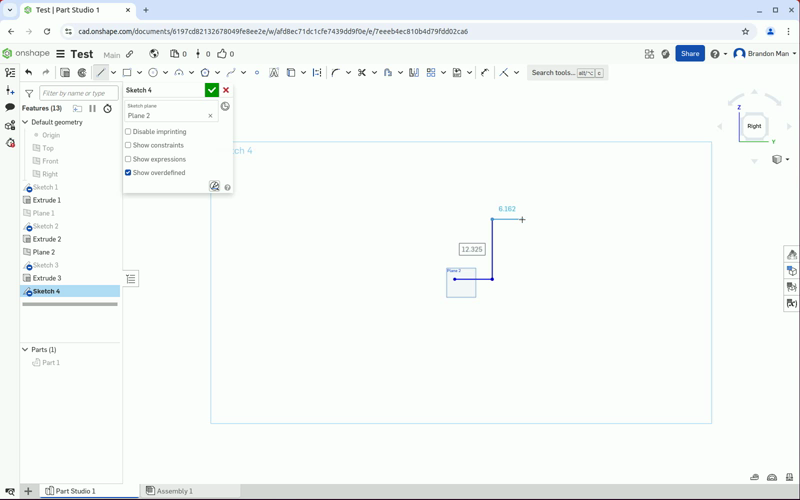
mouse_move(454, 219)
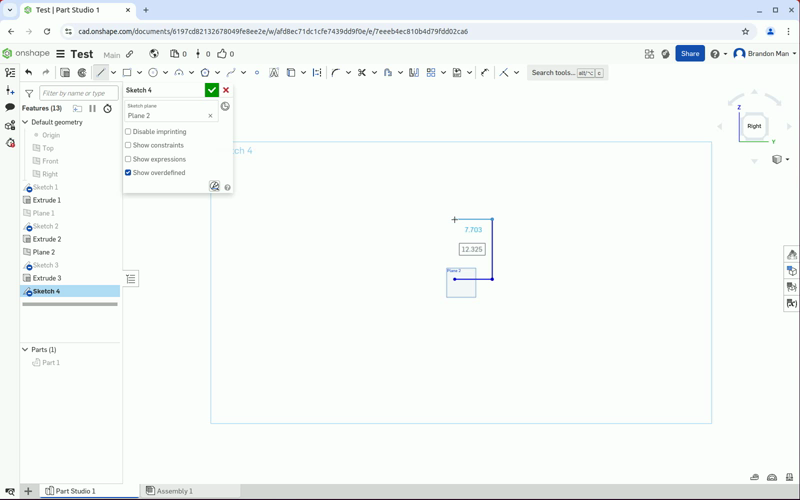
click(454, 219)
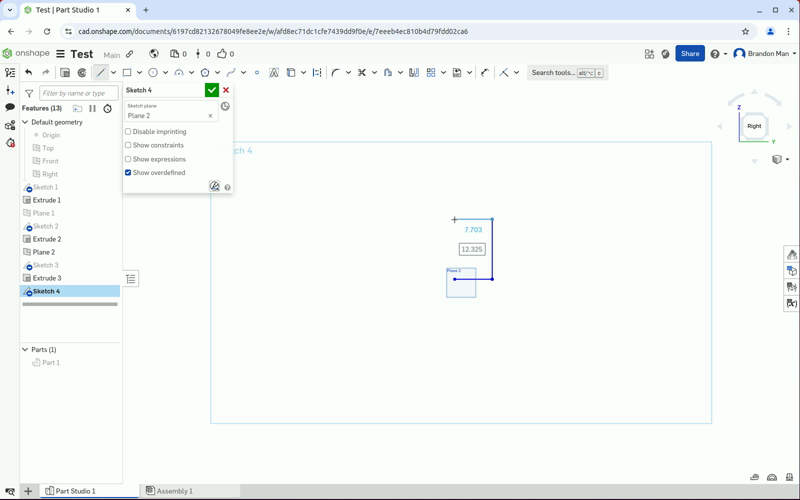
key_up(shift)
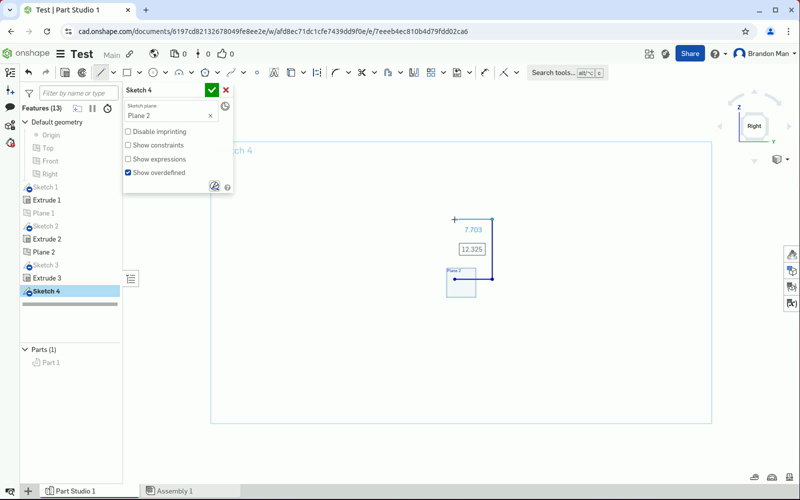
key_down(shift)
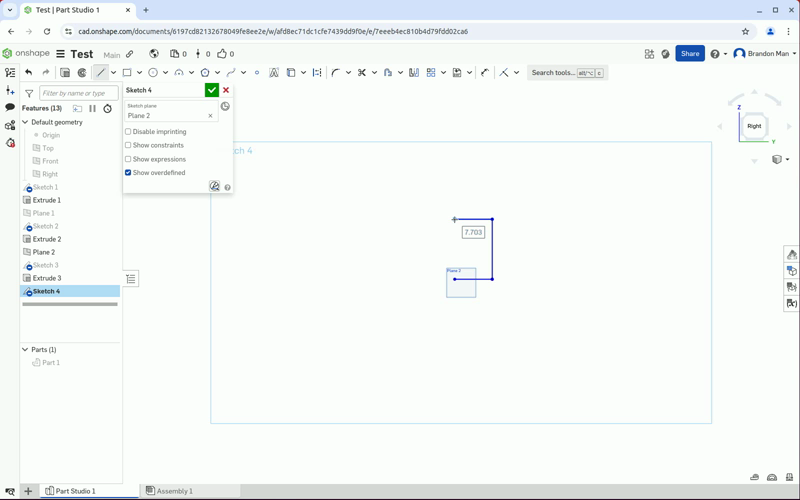
mouse_move(454, 279)
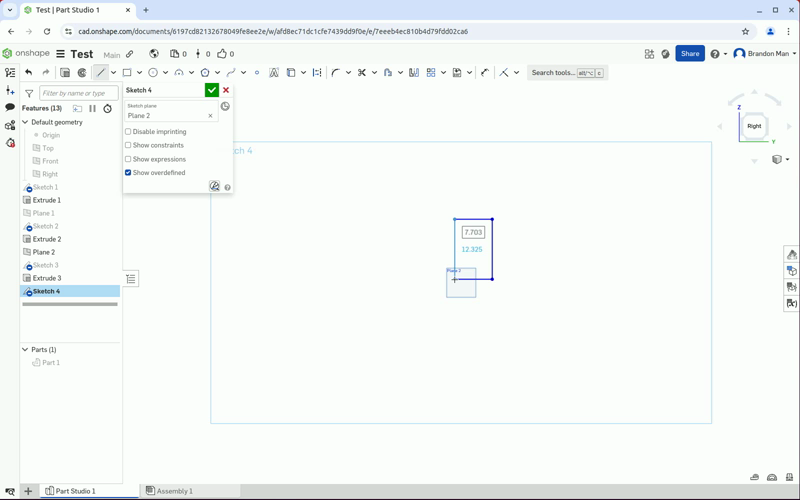
key_up(shift)
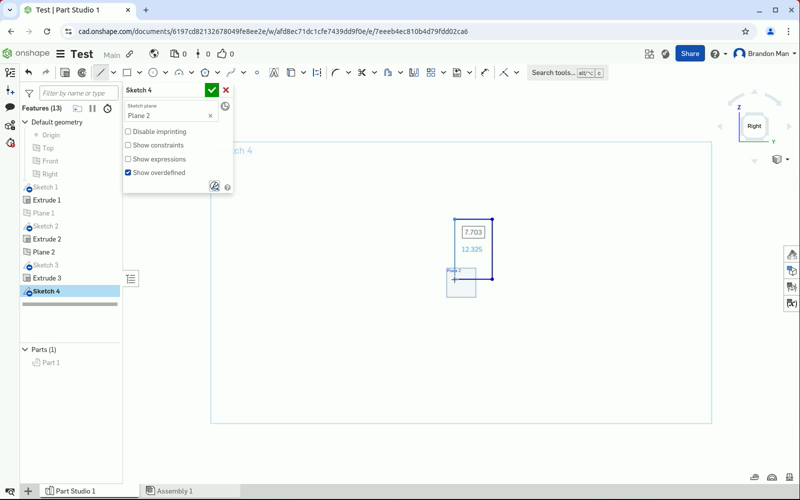
click(454, 279)
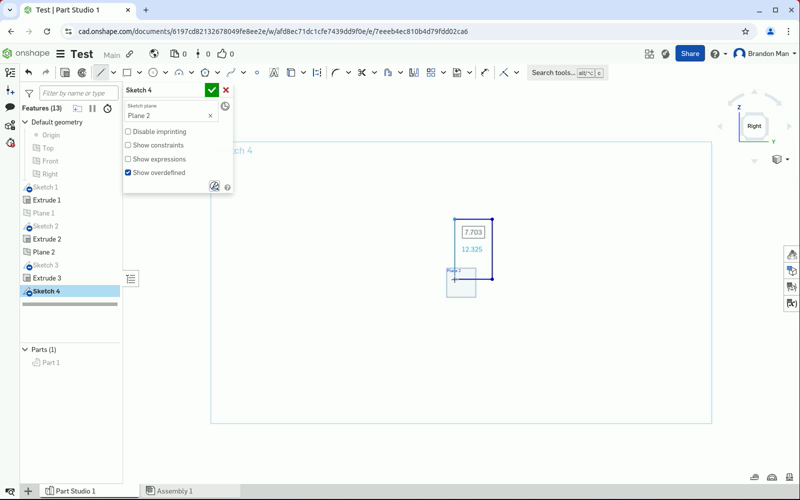
key(esc)
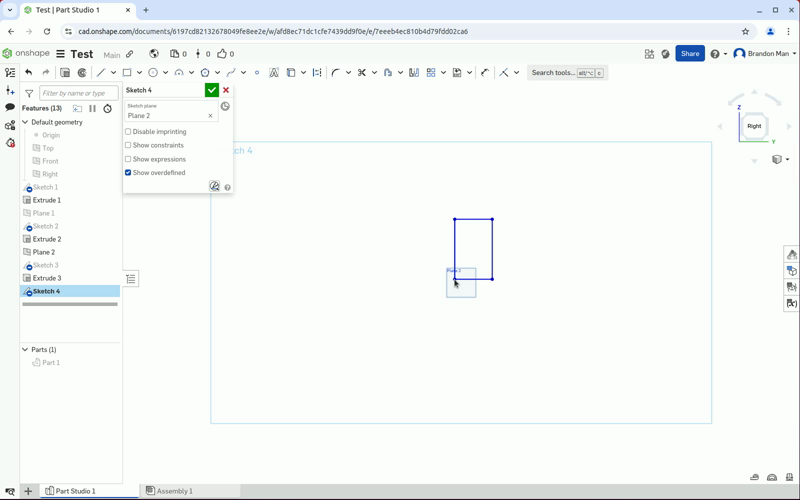
mouse_move(462, 227)
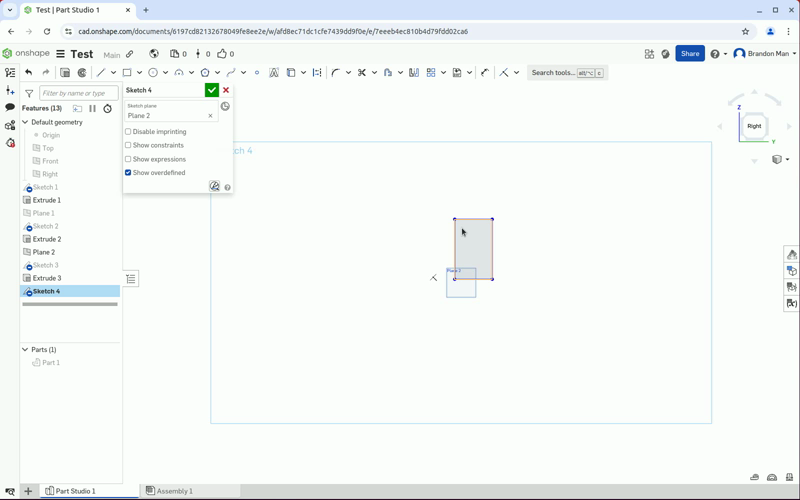
click(462, 227)
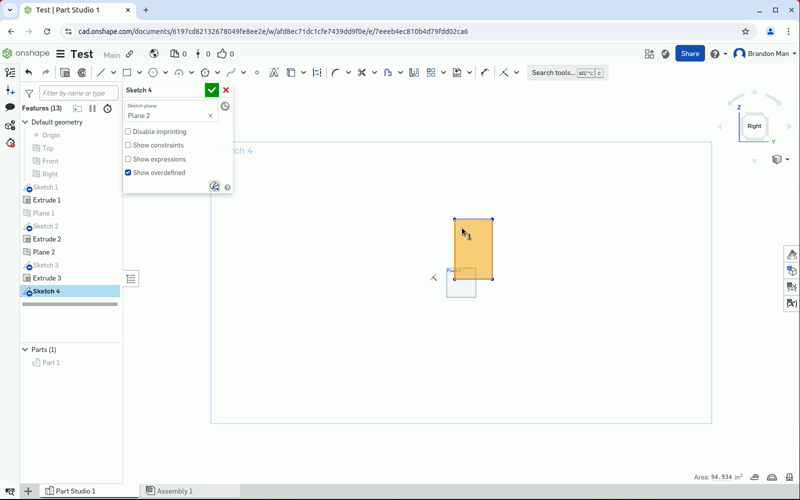
mouse_move(73, 352)
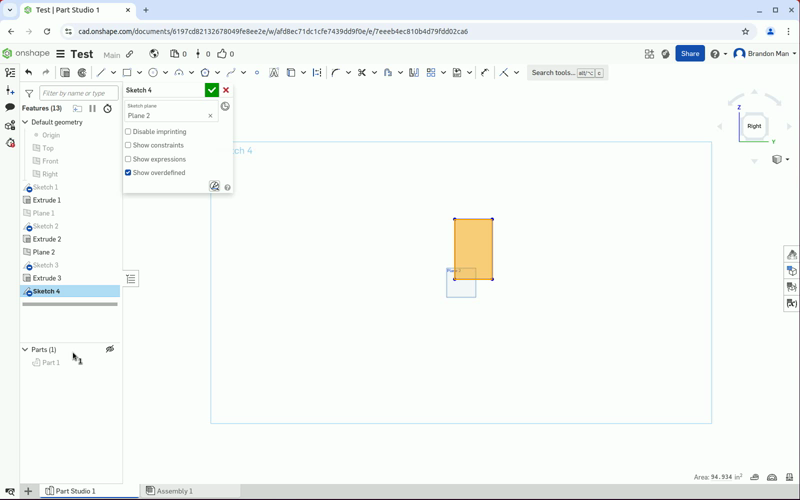
key(shift+y)
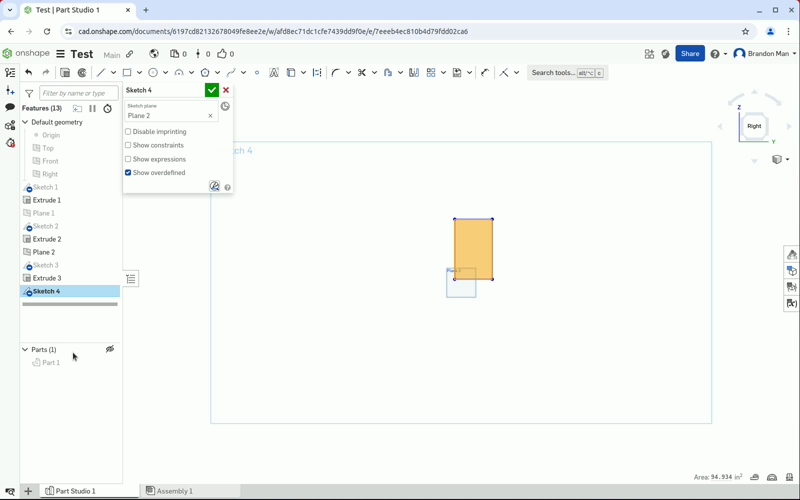
key(shift+e)
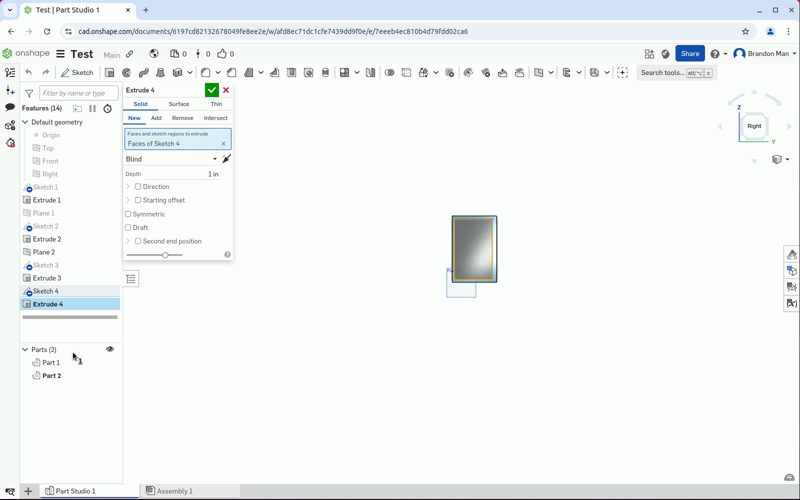
mouse_move(143, 106)
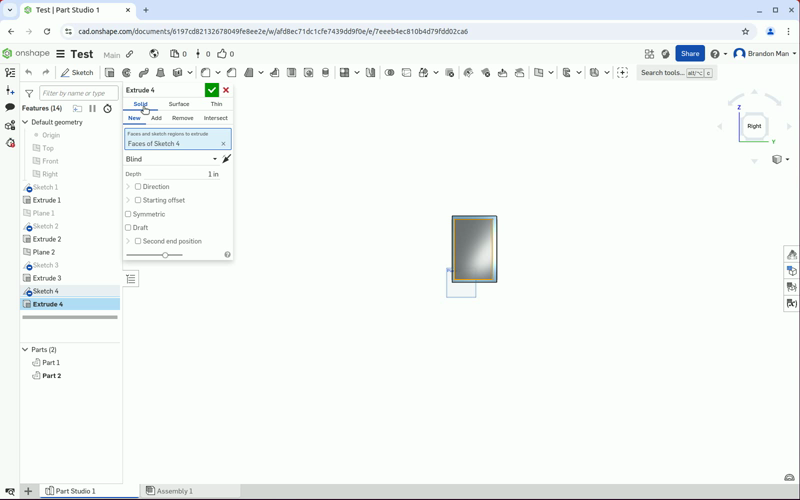
click(143, 106)
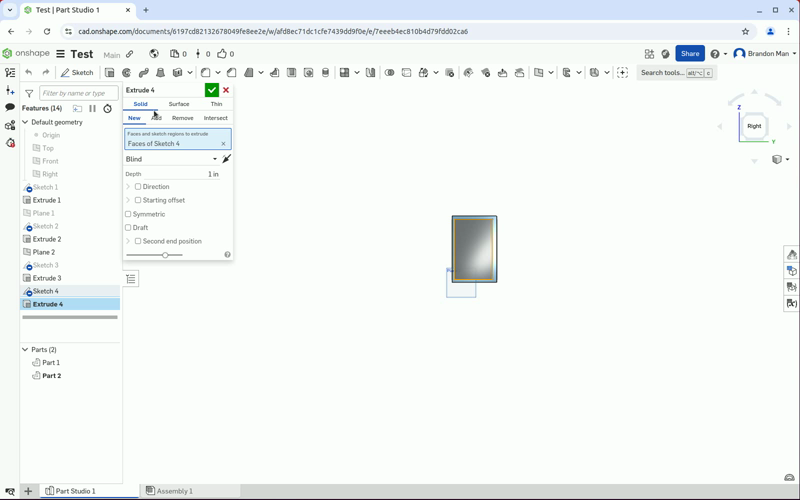
mouse_move(186, 120)
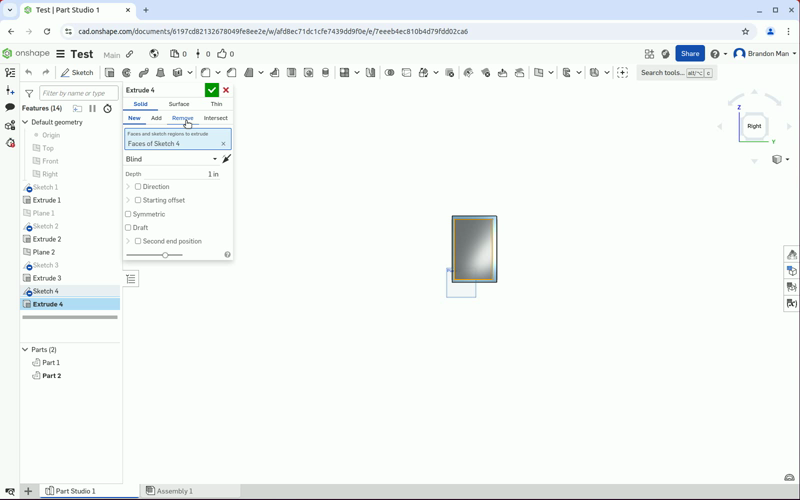
click(186, 120)
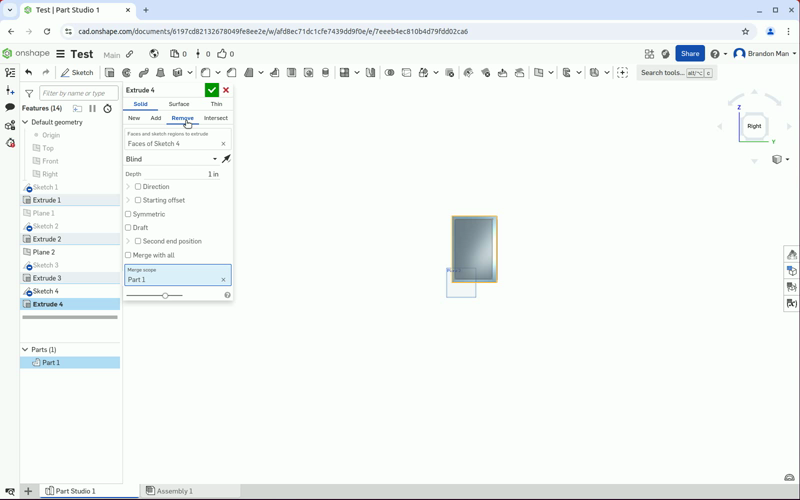
key(tab, 4)
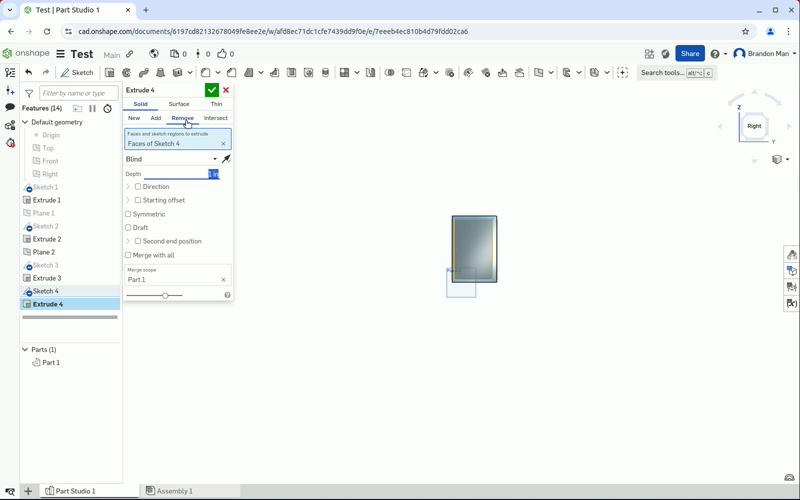
text(28.163)
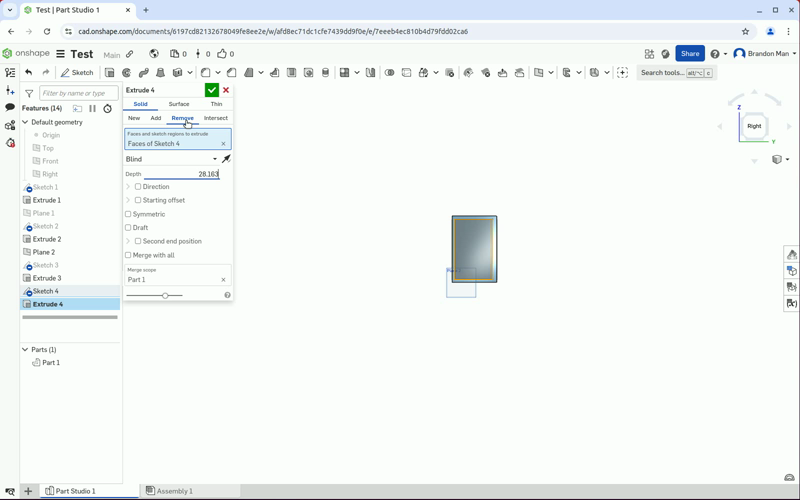
key(tab, 6)
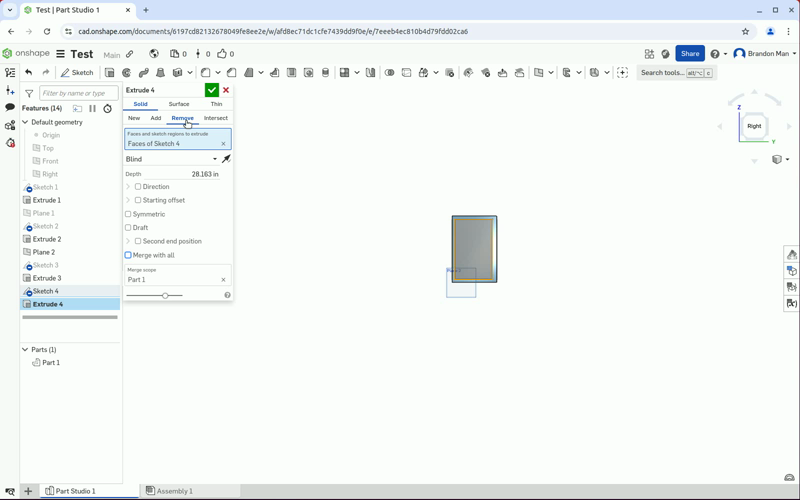
key(space)
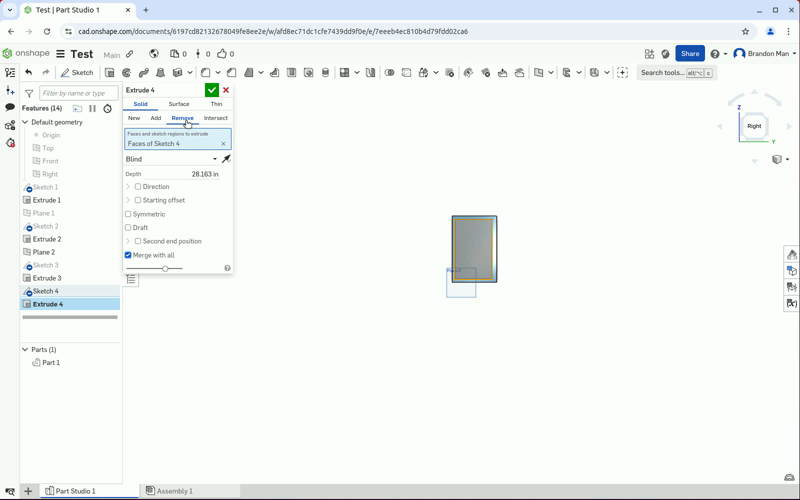
key(enter)
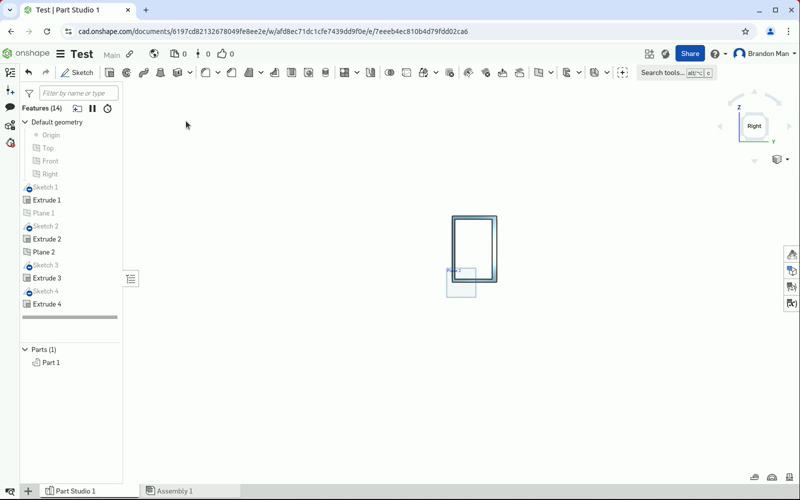
key(shift+h)
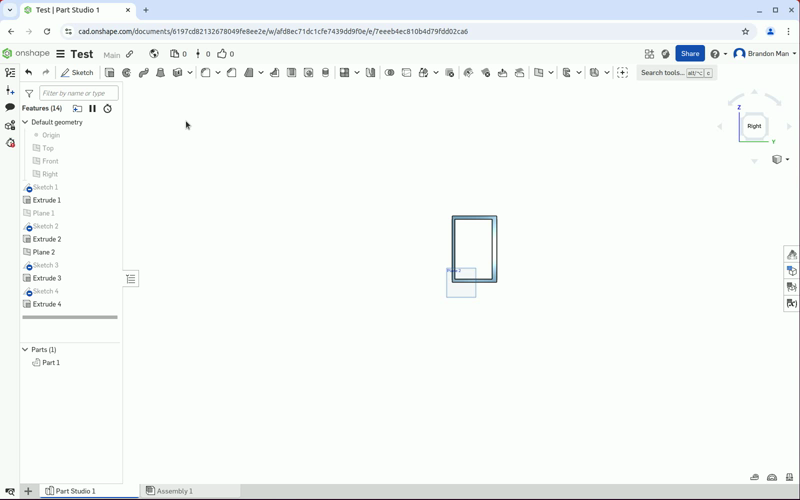
key(shift+h)
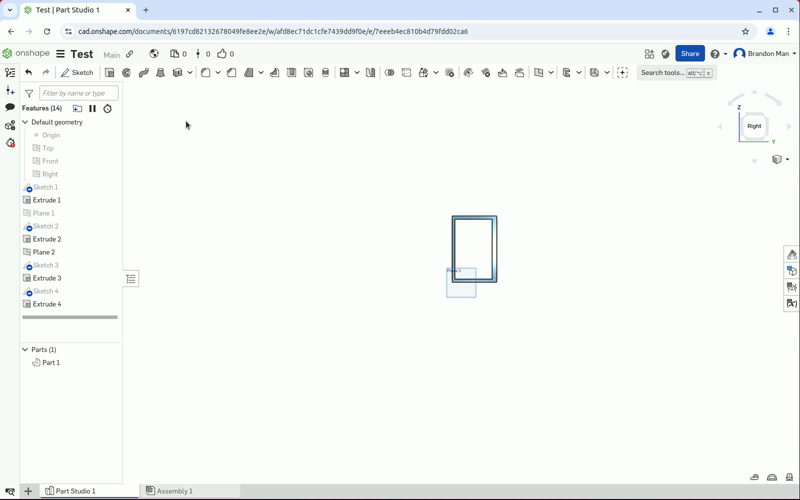
mouse_move(73, 189)
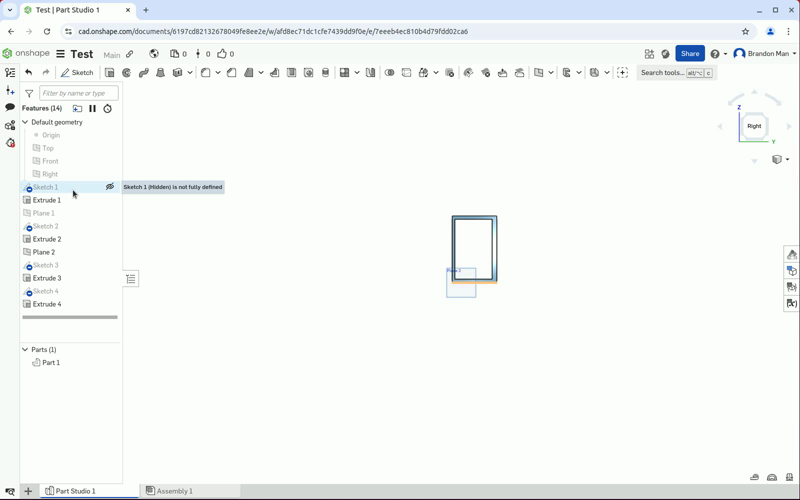
click(73, 189)
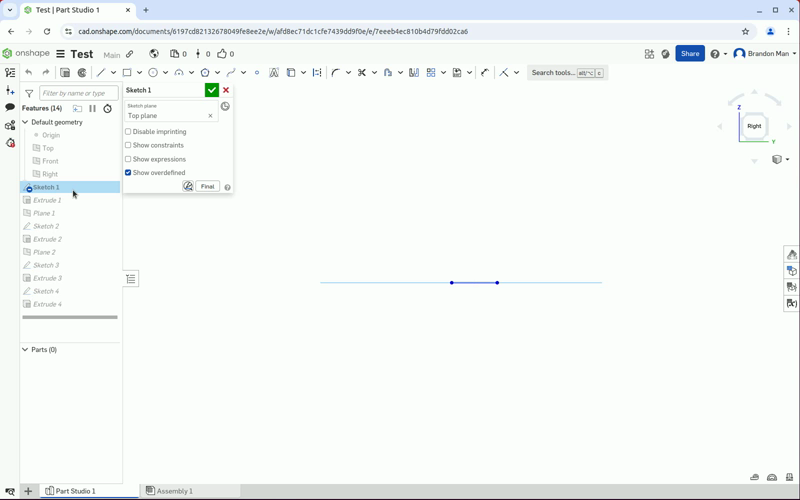
mouse_move(229, 92)
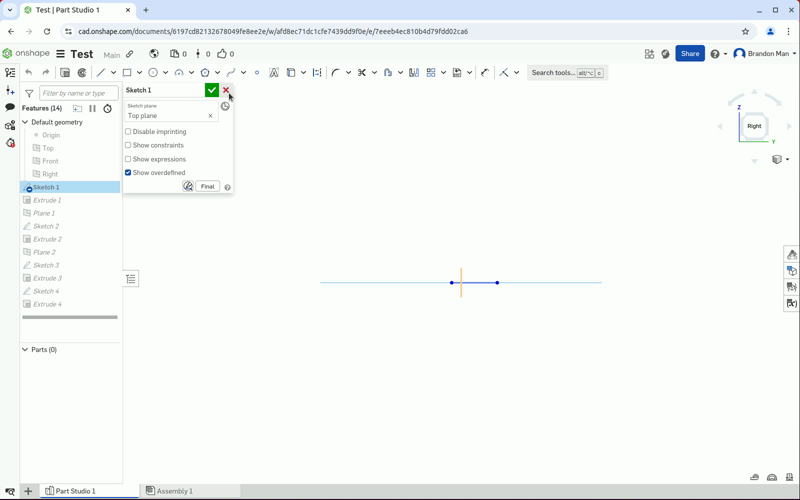
click(229, 92)
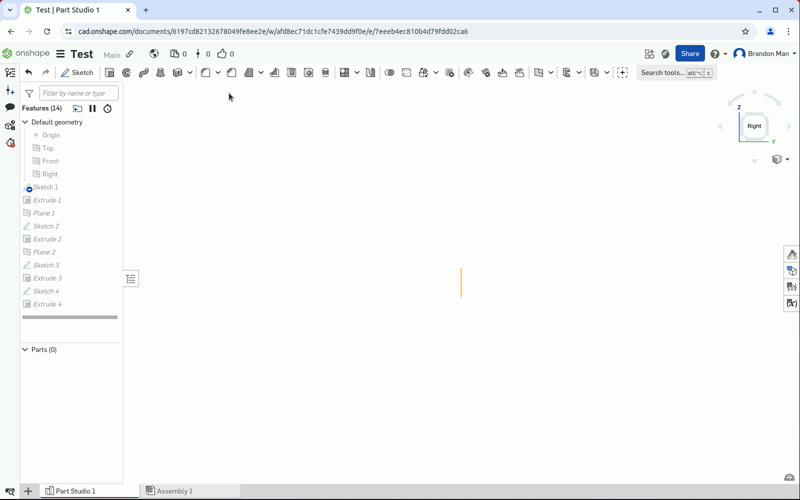
mouse_move(73, 352)
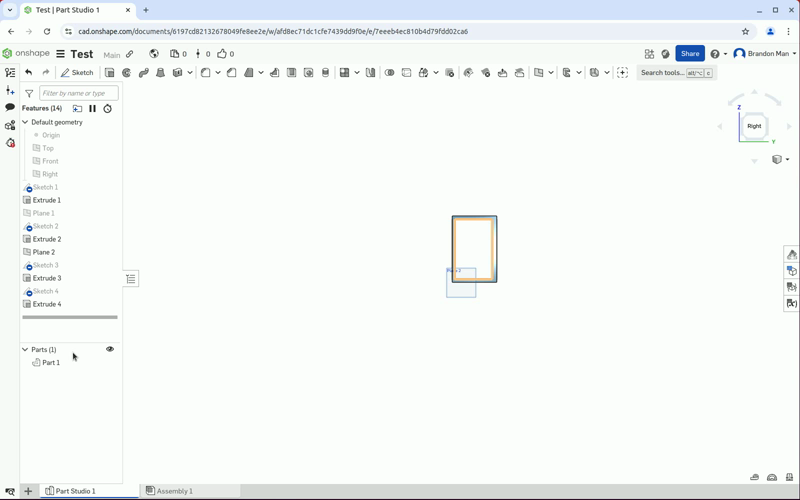
key(y)
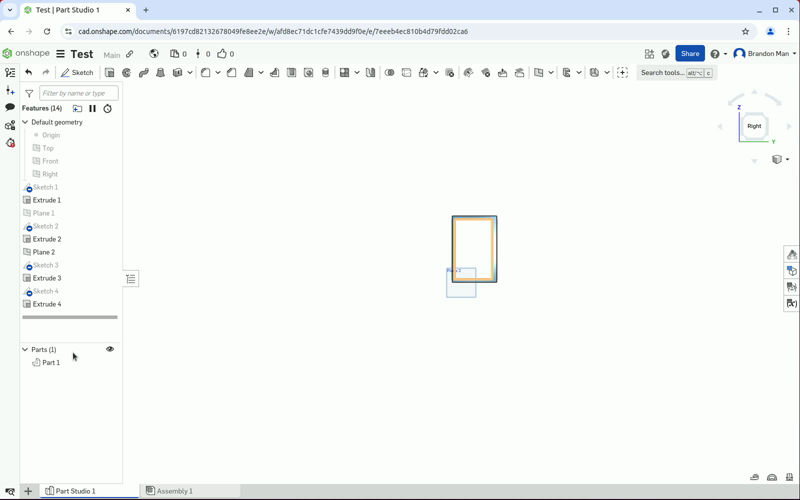
key(shift+p)
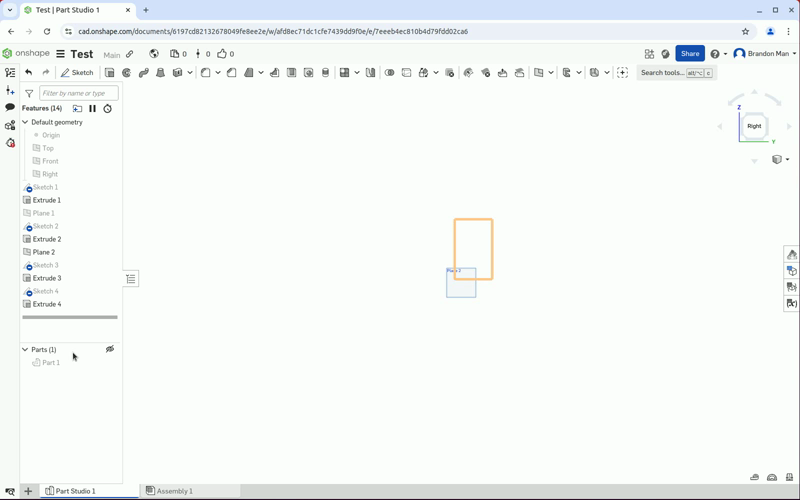
key(space)
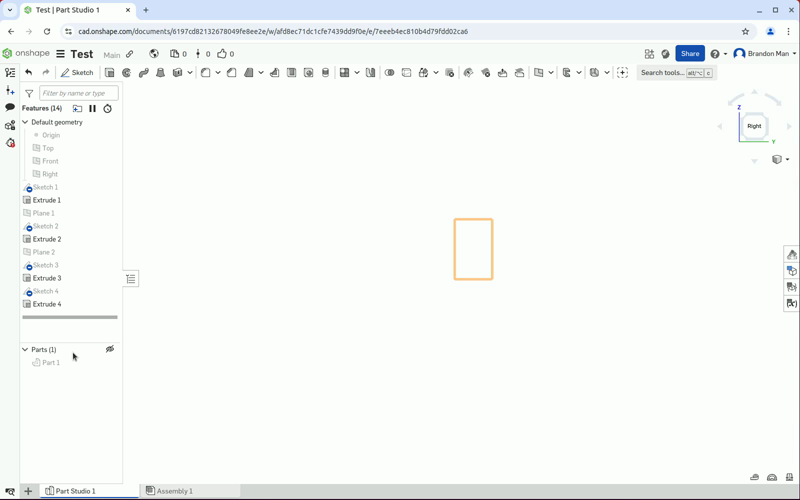
key_down(shift)
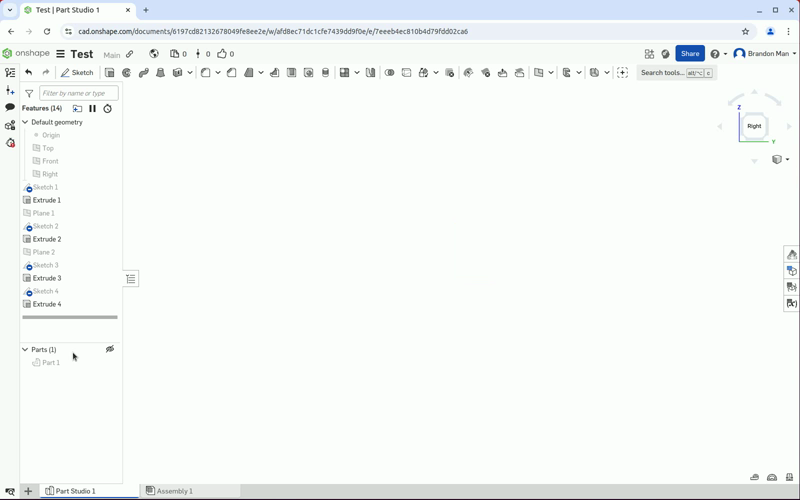
key(right)
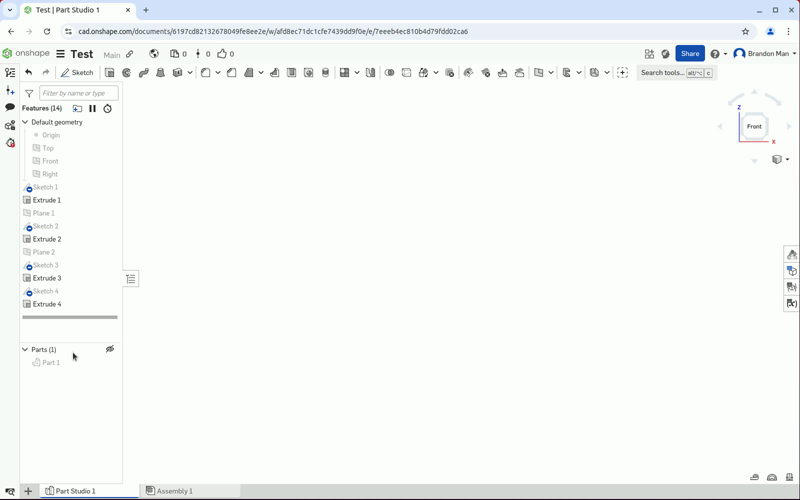
key_up(shift)
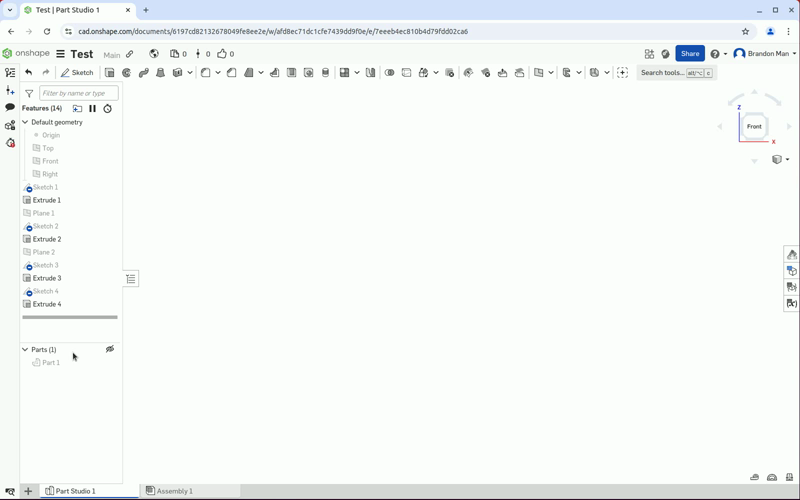
key(space)
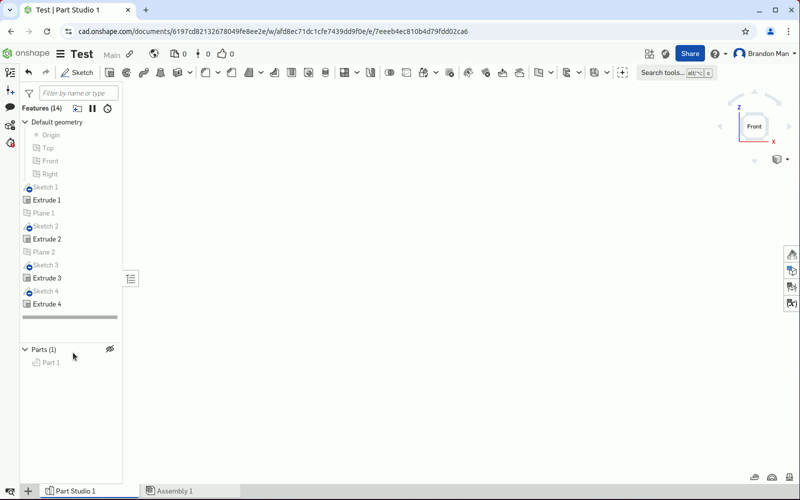
key_down(shift)
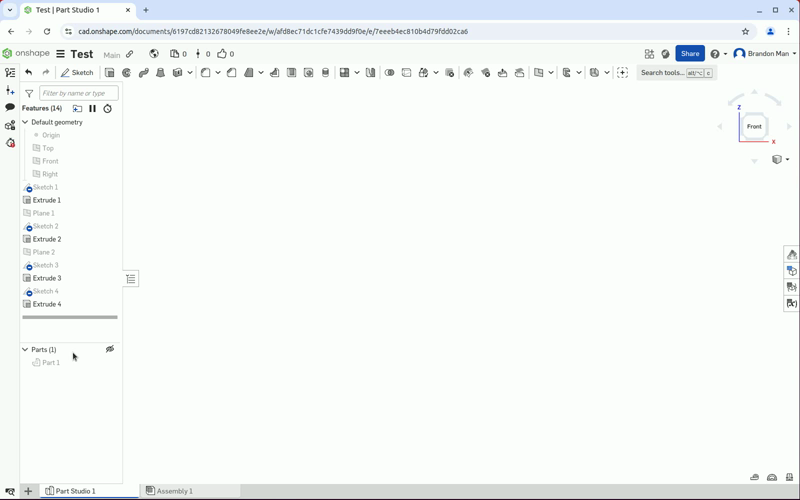
key(down)
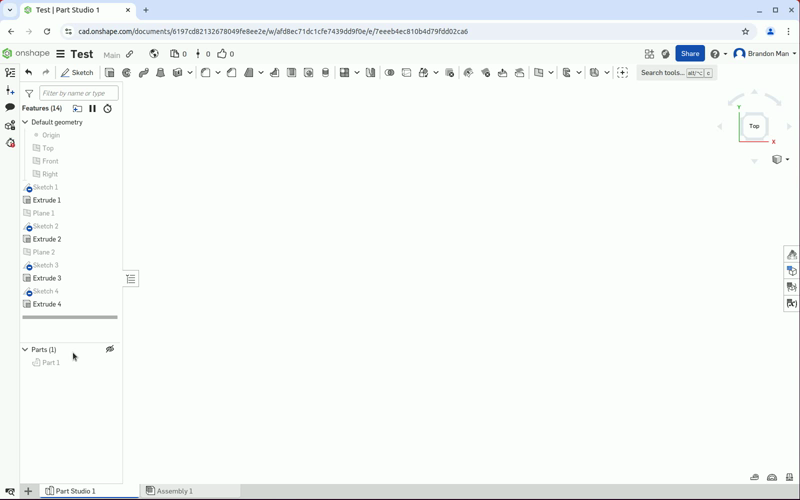
key_up(shift)
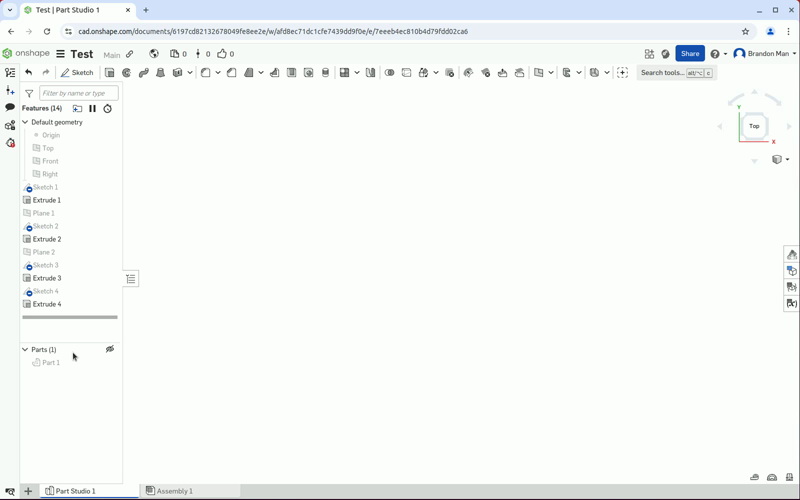
mouse_move(73, 352)
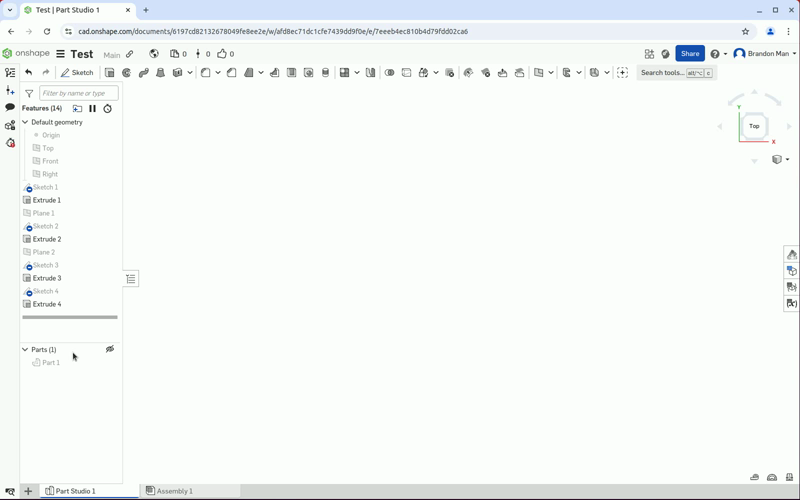
key(shift+y)
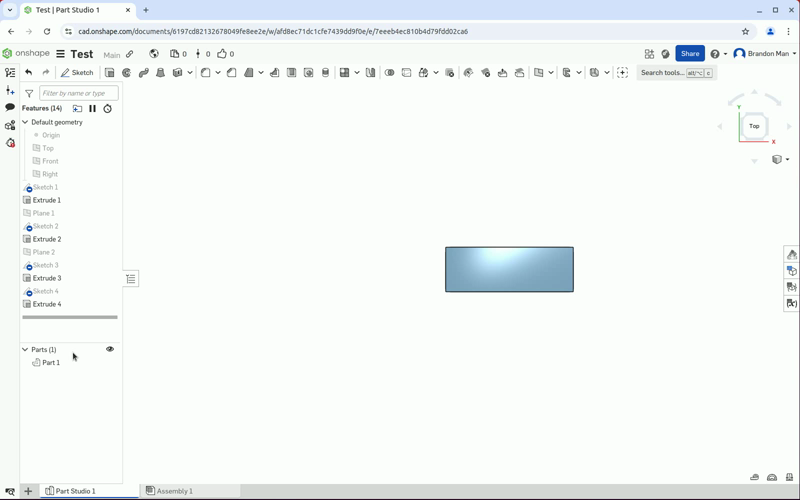
mouse_move(541, 75)
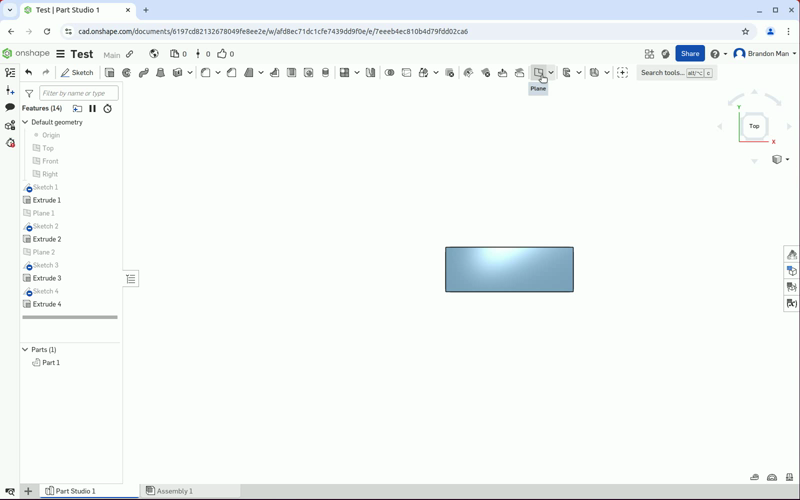
click(541, 75)
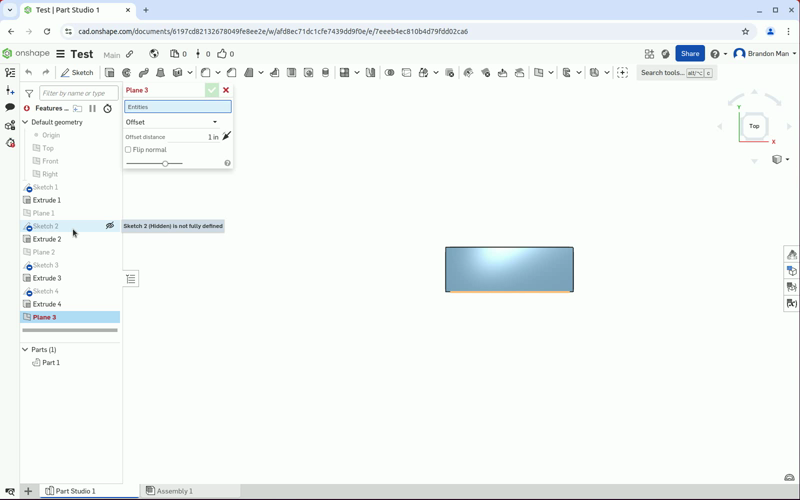
scroll(3)
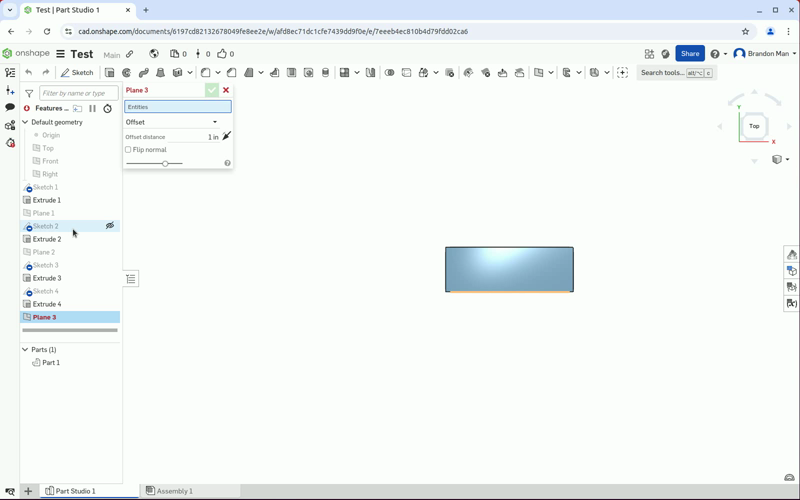
mouse_move(73, 150)
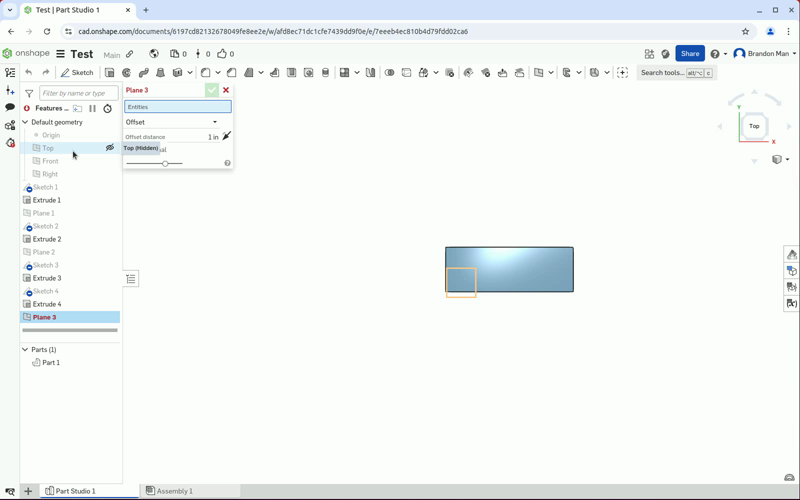
click(73, 150)
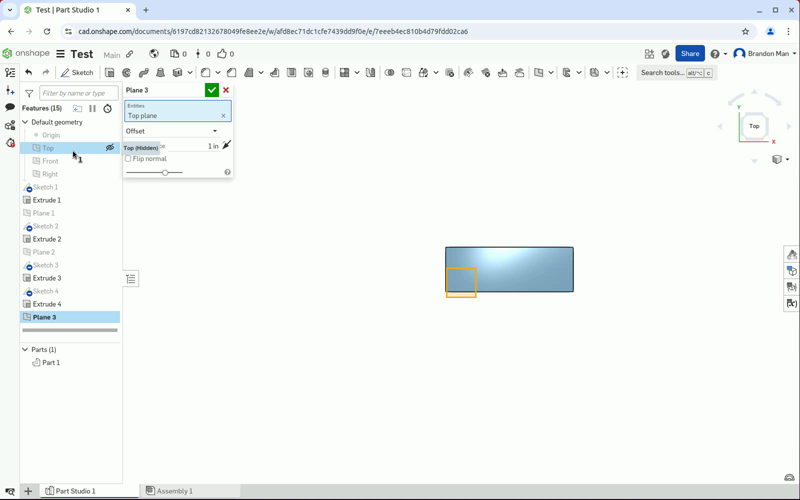
key(tab, 2)
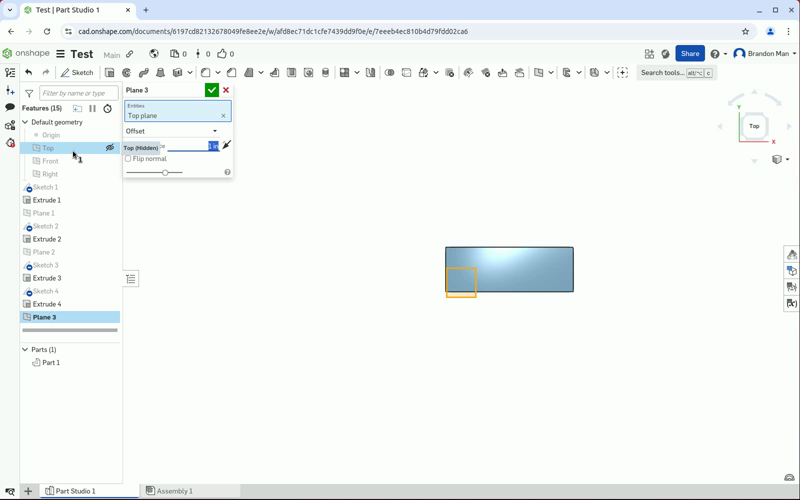
text(13.711)
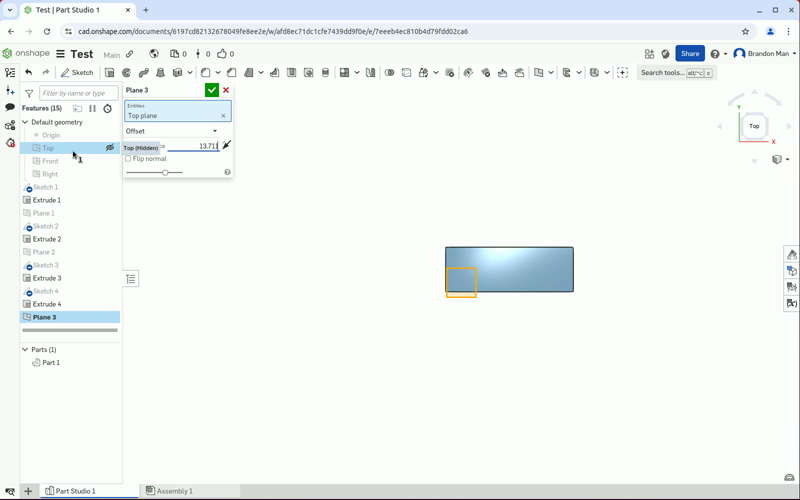
key(enter, 2)
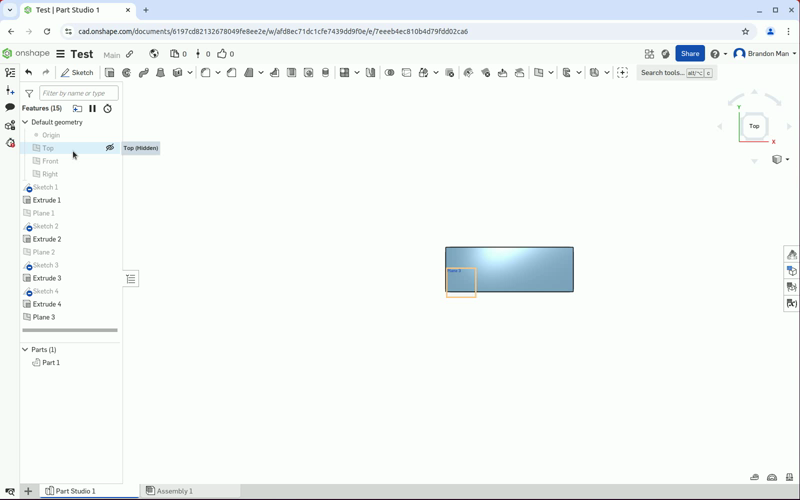
key(shift+s)
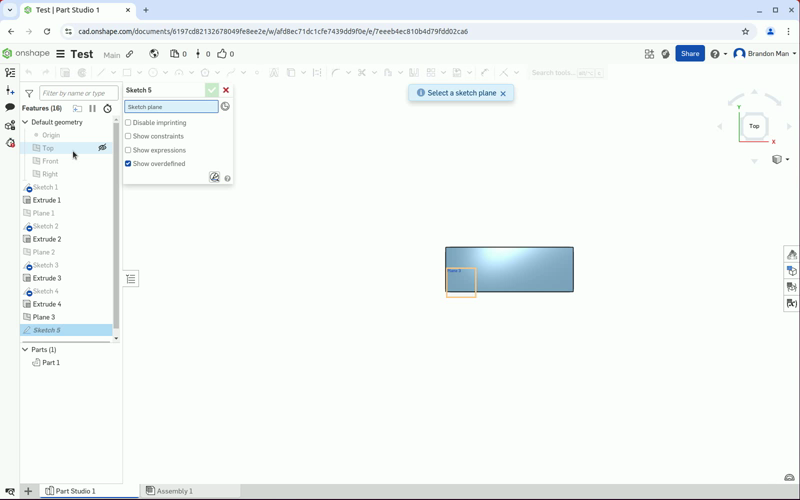
mouse_move(69, 319)
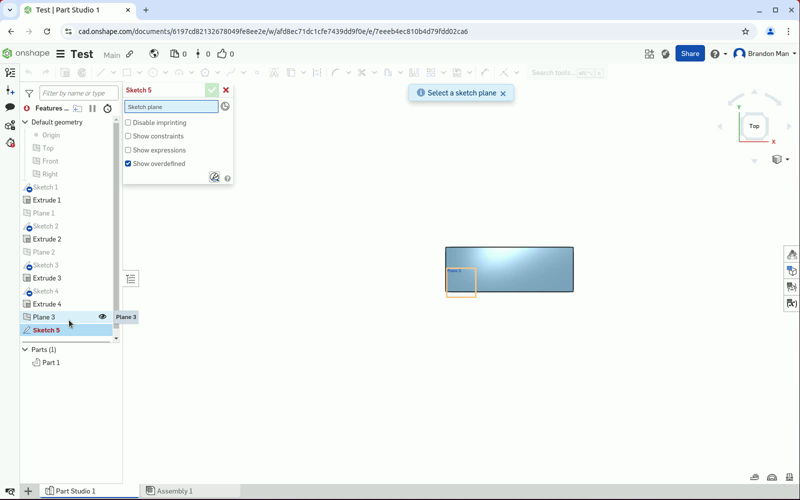
click(69, 319)
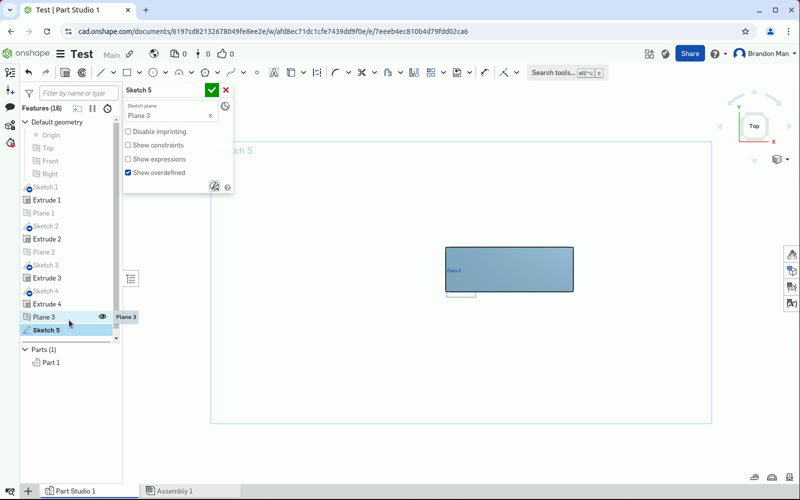
mouse_move(73, 352)
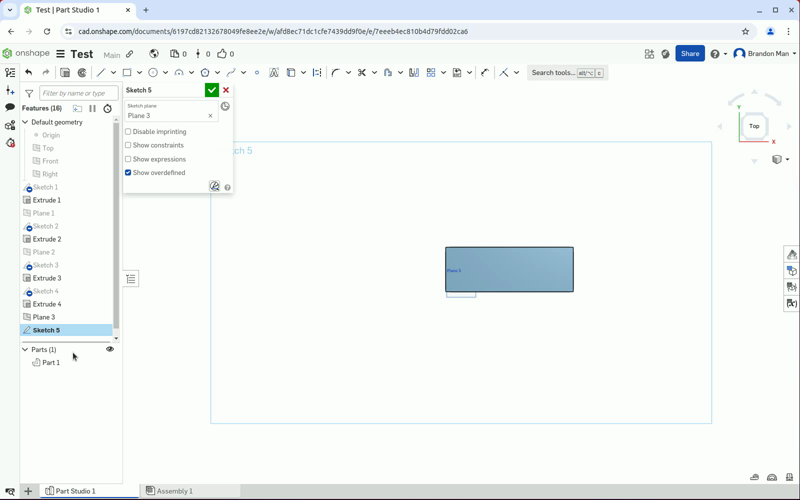
key(y)
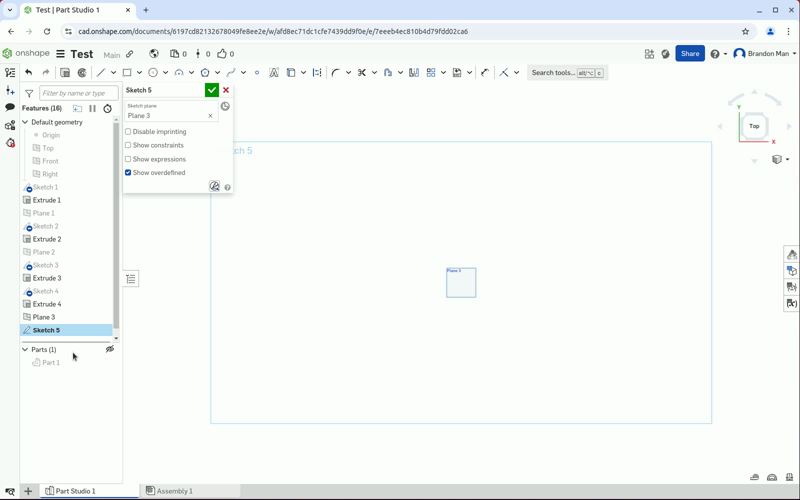
key(l)
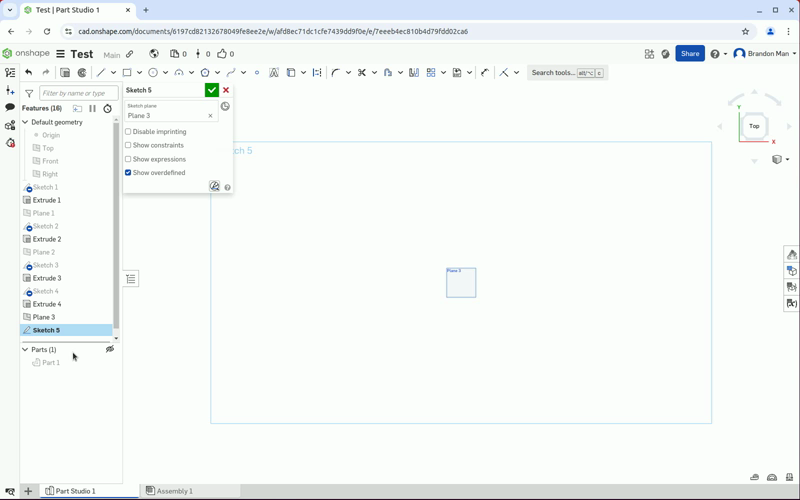
key_down(shift)
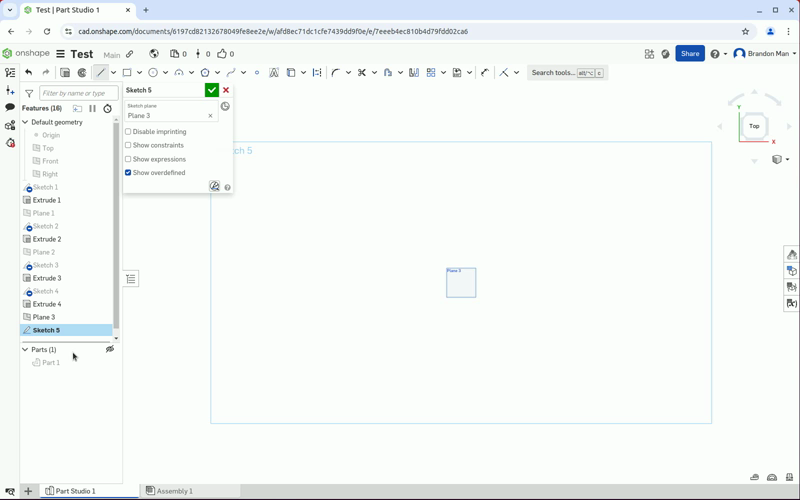
mouse_move(453, 285)
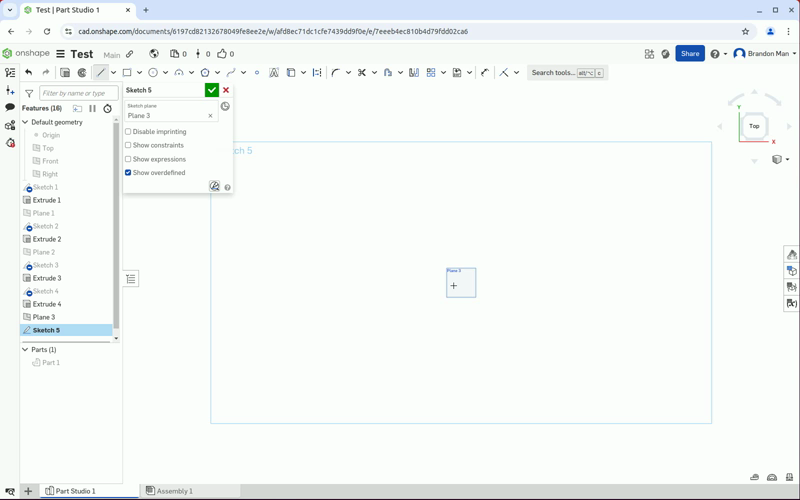
click(453, 285)
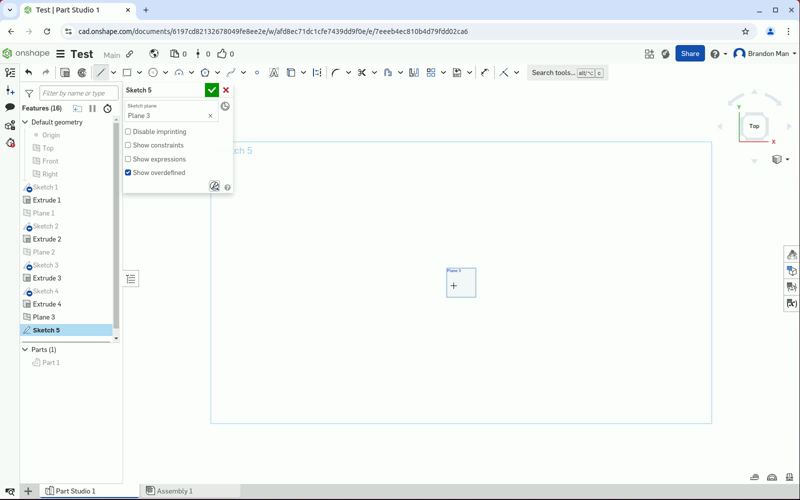
key_up(shift)
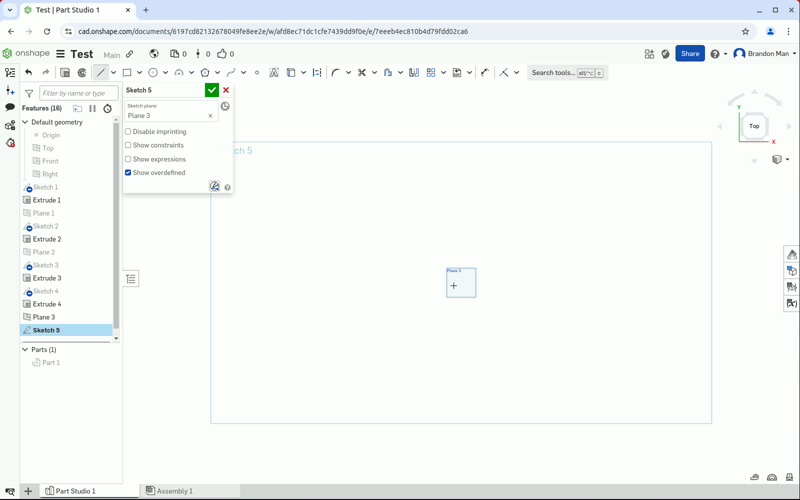
key_down(shift)
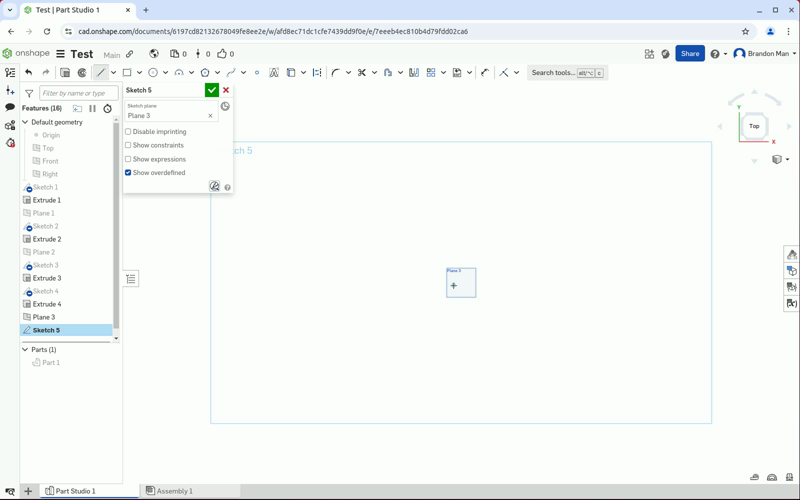
mouse_move(566, 285)
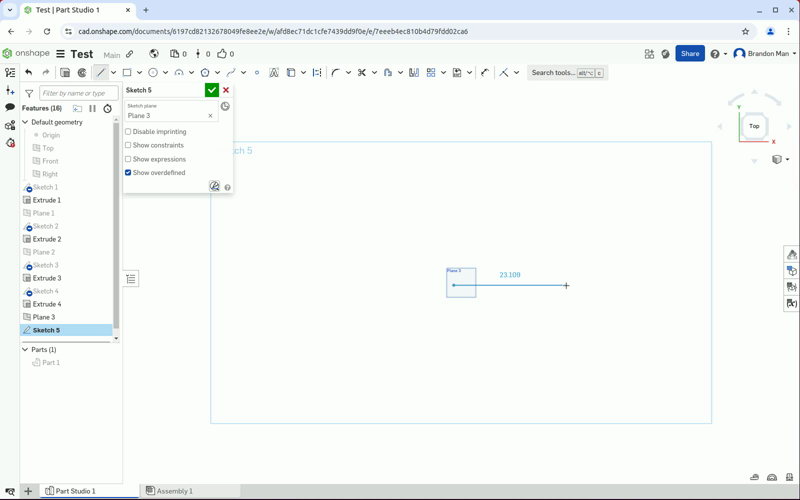
click(566, 285)
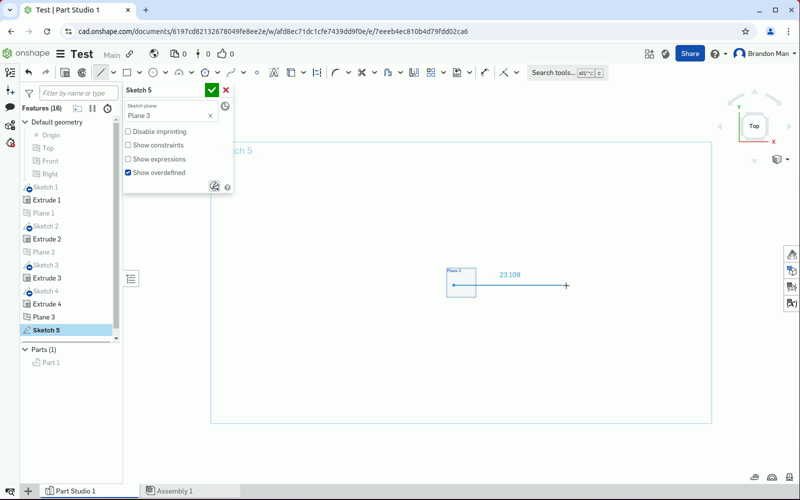
key_up(shift)
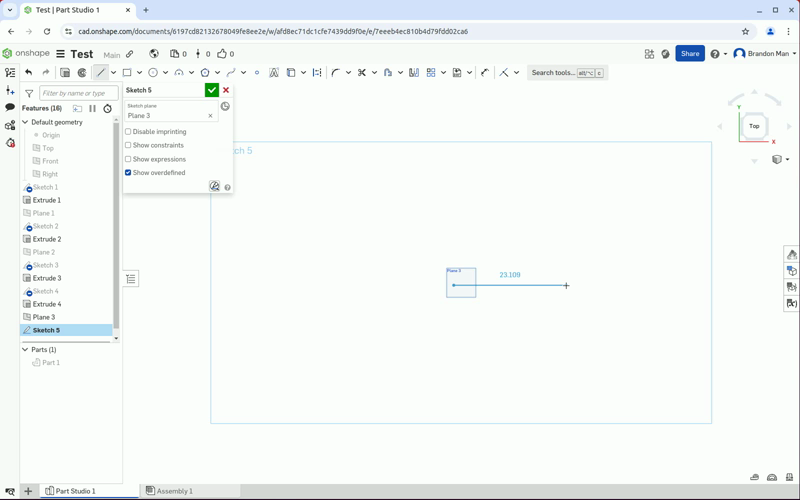
key_down(shift)
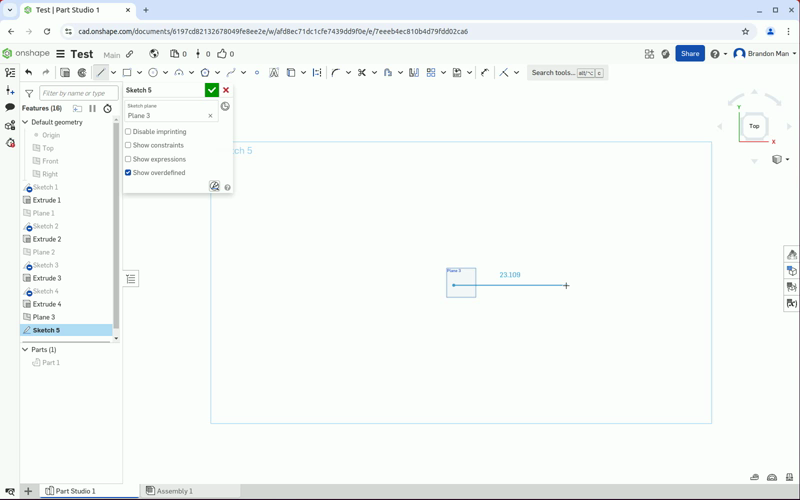
mouse_move(589, 285)
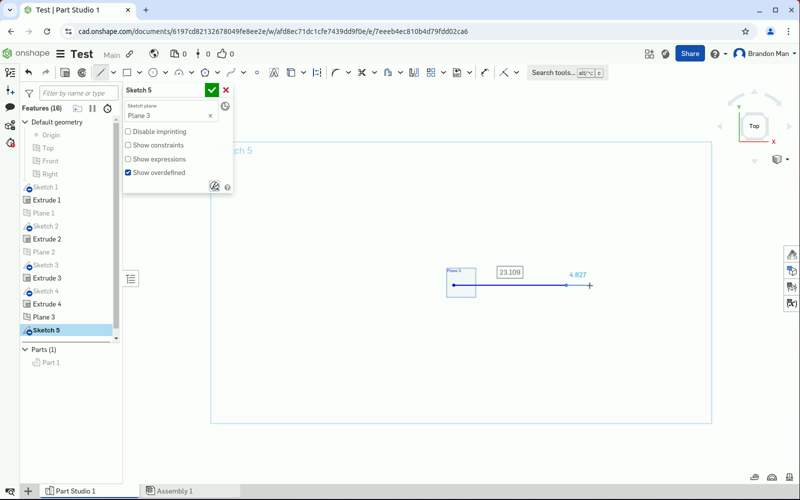
mouse_move(566, 255)
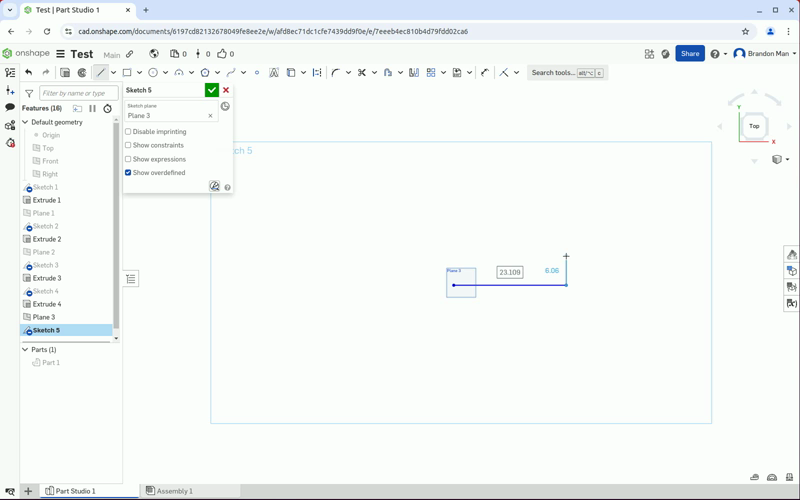
click(566, 255)
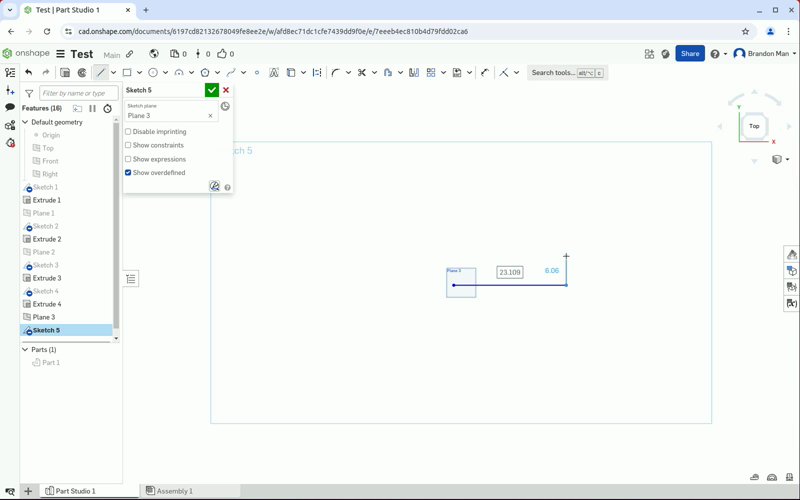
key_up(shift)
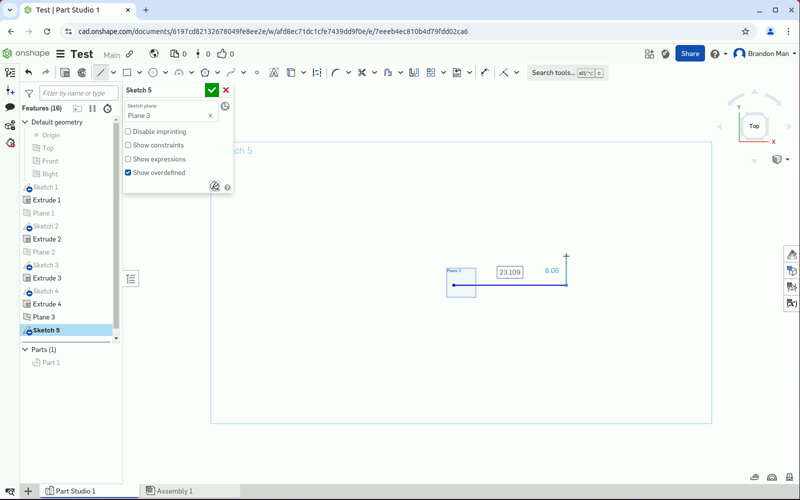
key_down(shift)
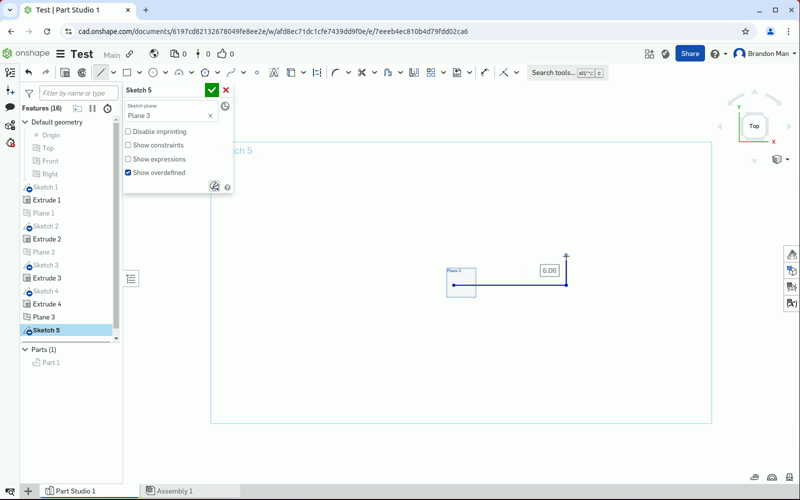
mouse_move(453, 255)
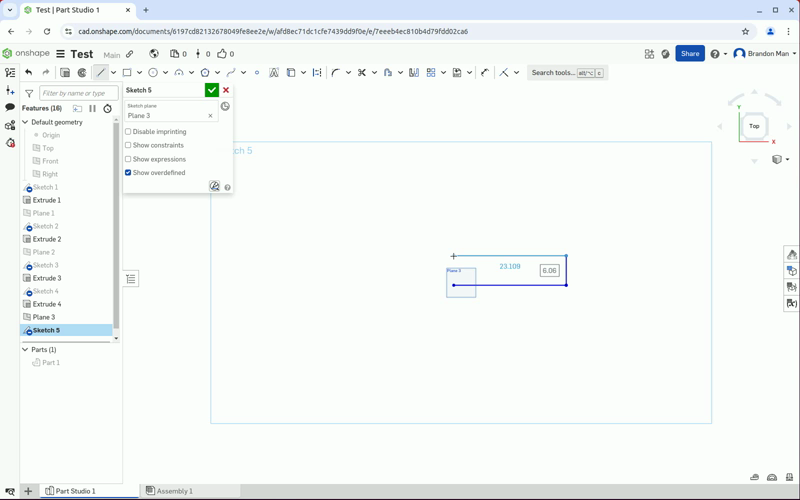
click(453, 255)
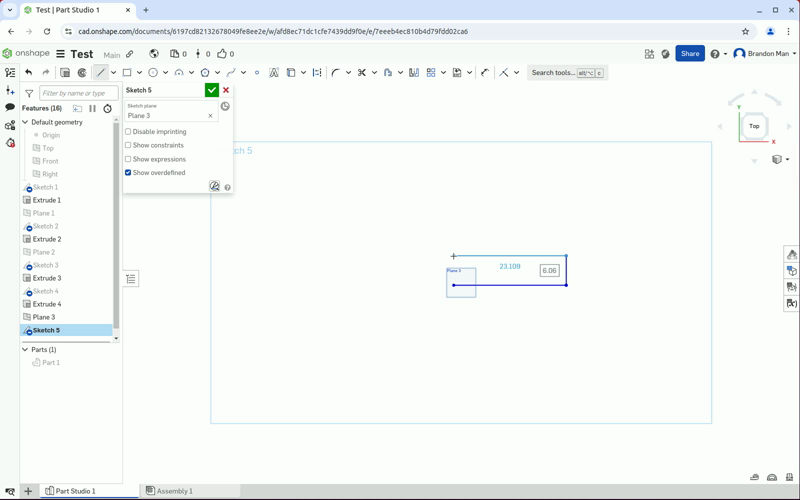
key_up(shift)
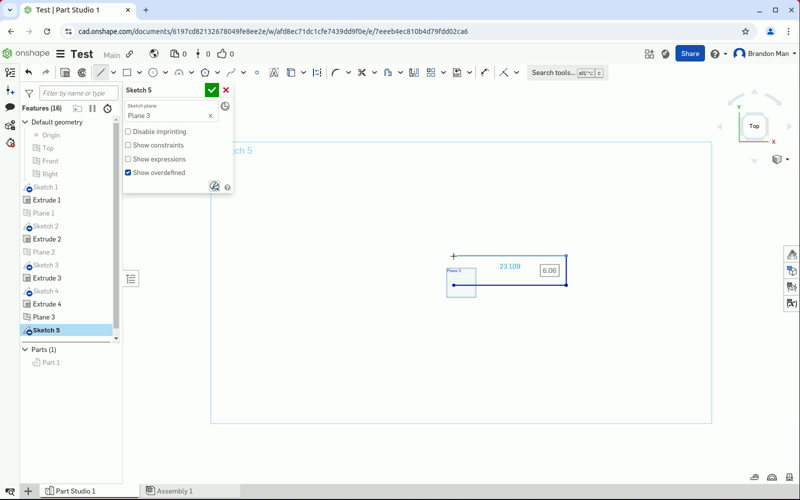
mouse_move(483, 255)
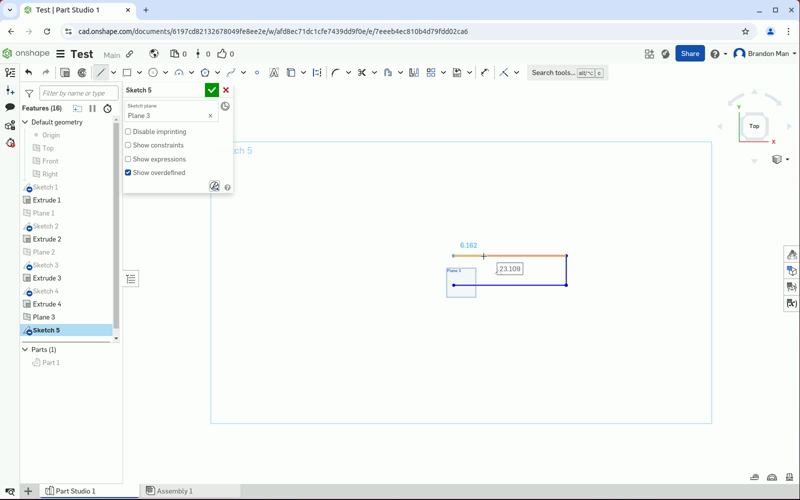
key_down(shift)
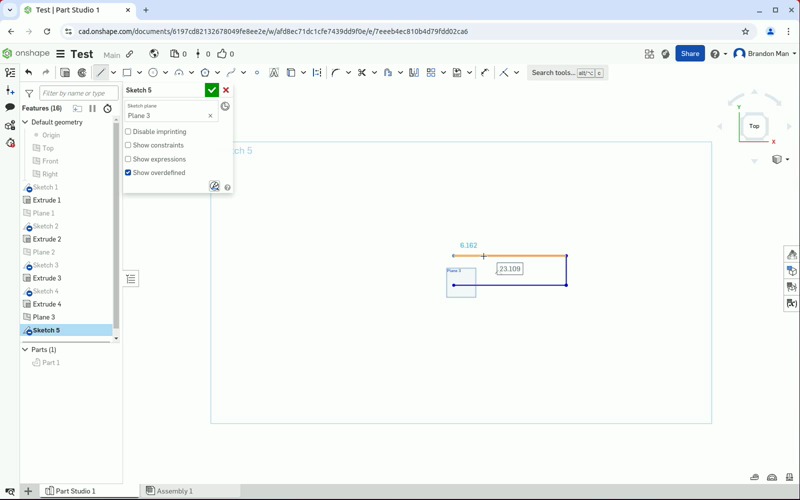
mouse_move(453, 285)
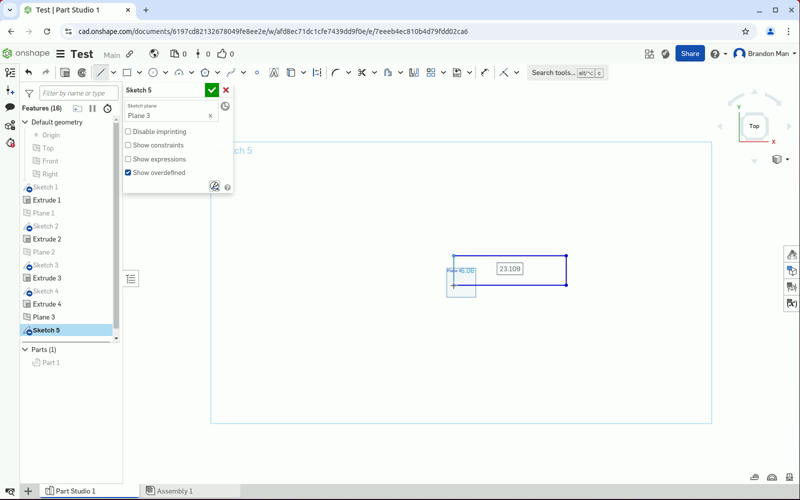
key_up(shift)
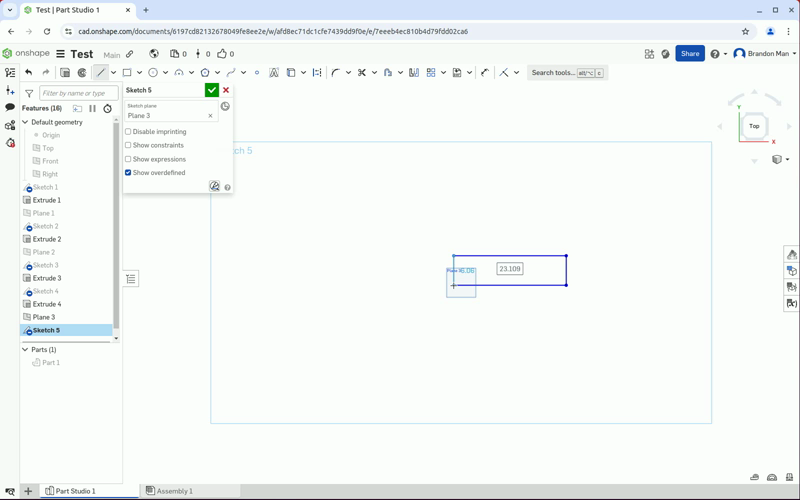
click(453, 285)
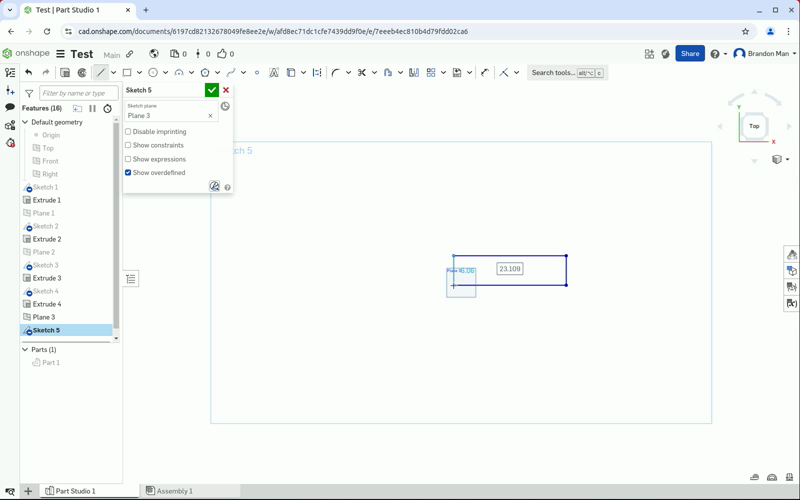
key(esc)
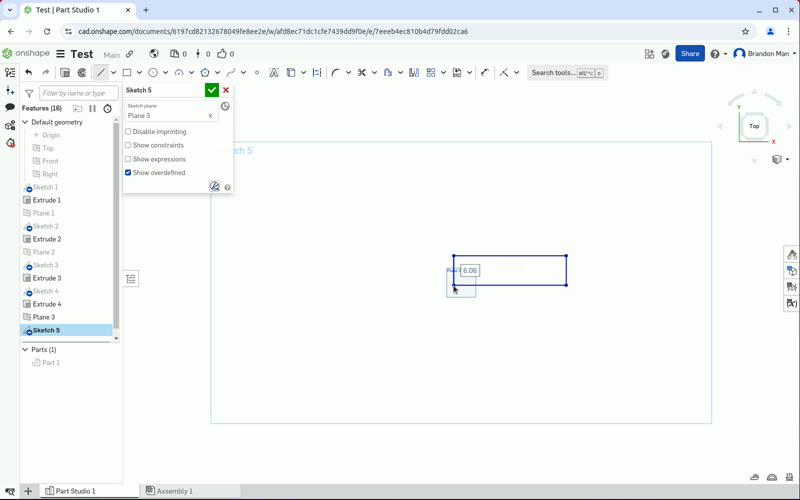
mouse_move(520, 259)
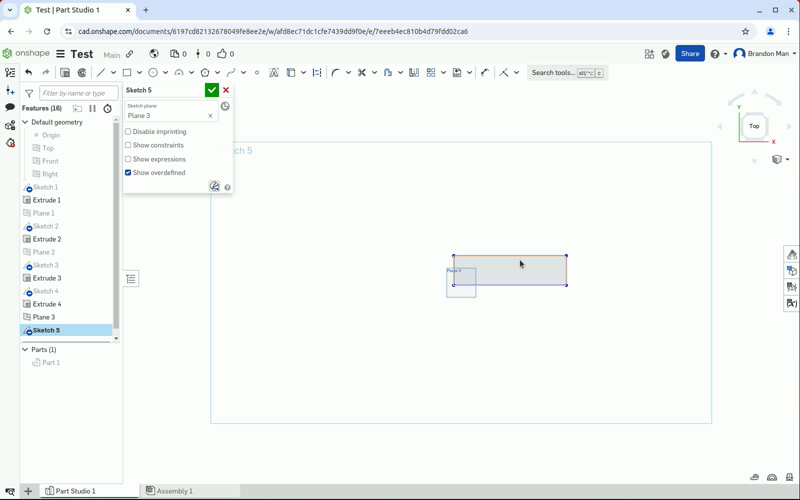
click(520, 259)
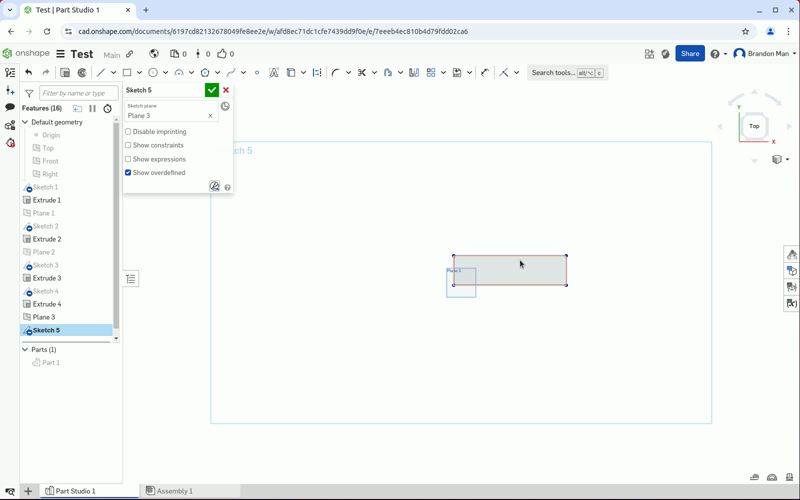
mouse_move(73, 352)
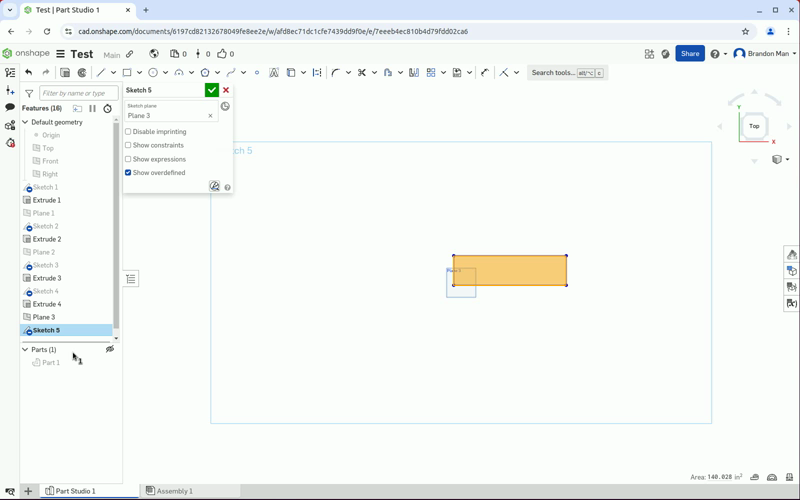
key(shift+y)
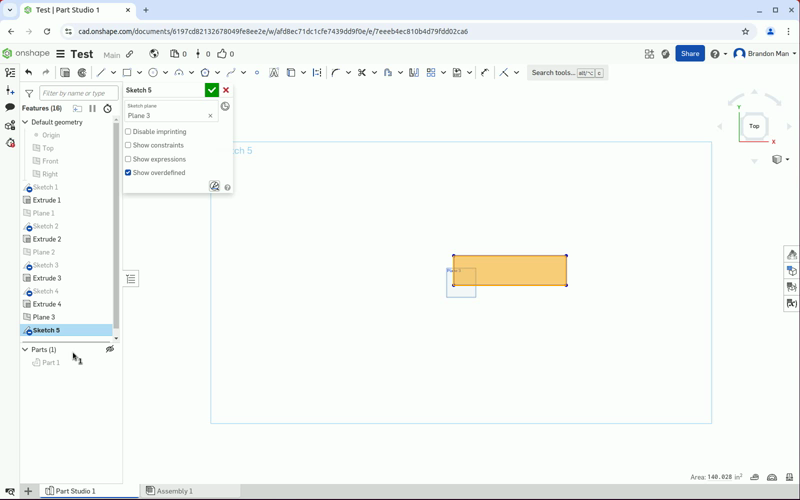
key(shift+e)
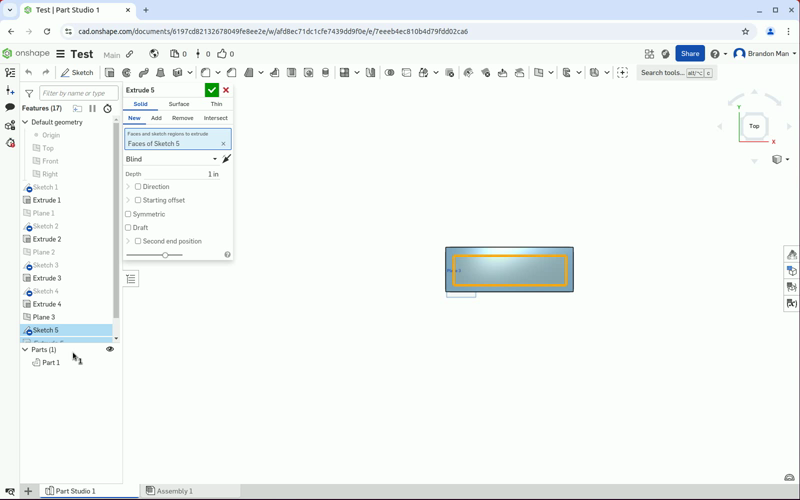
mouse_move(143, 106)
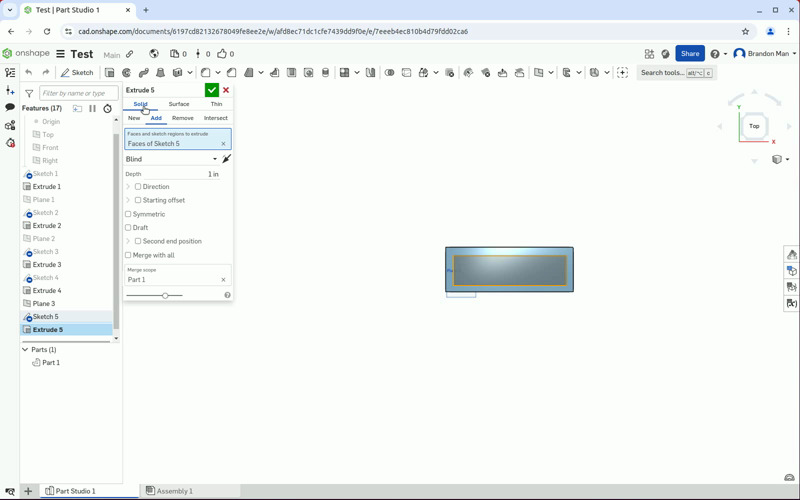
click(143, 106)
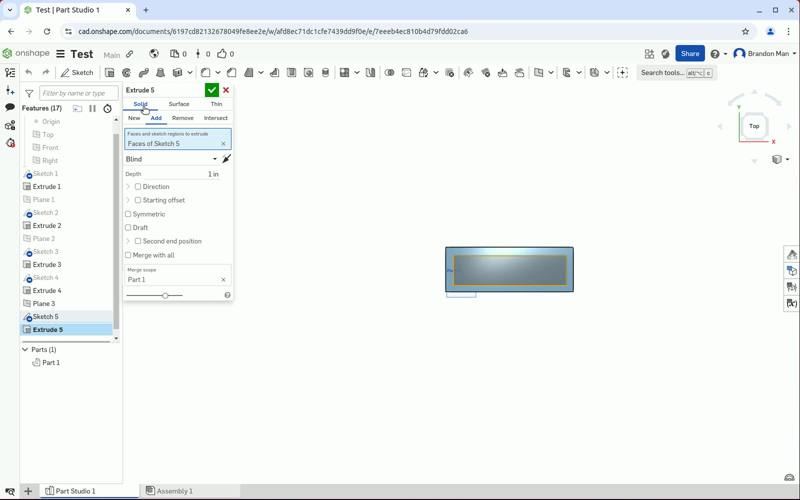
mouse_move(186, 120)
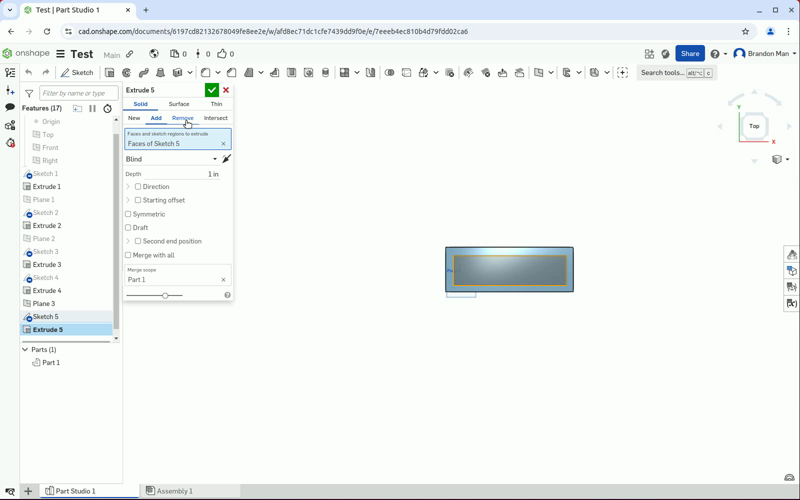
click(186, 120)
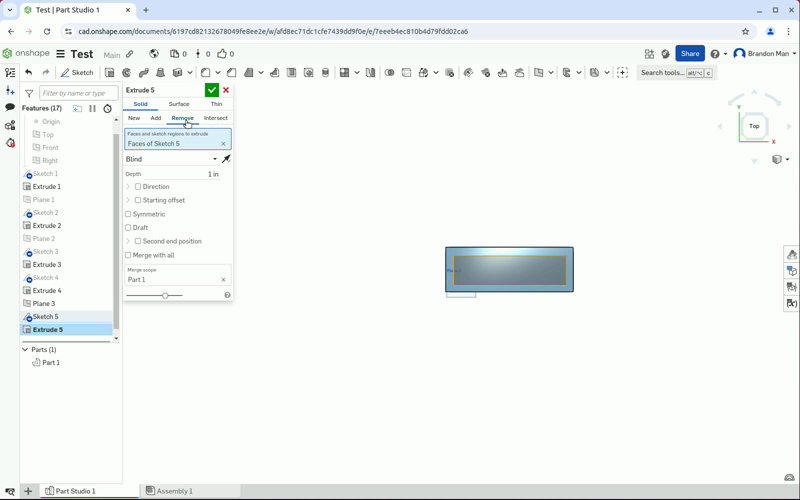
key(tab, 4)
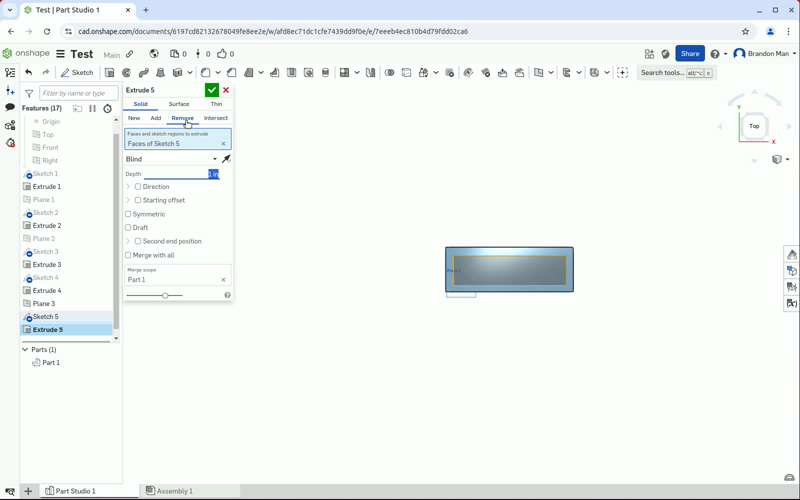
text(16.368)
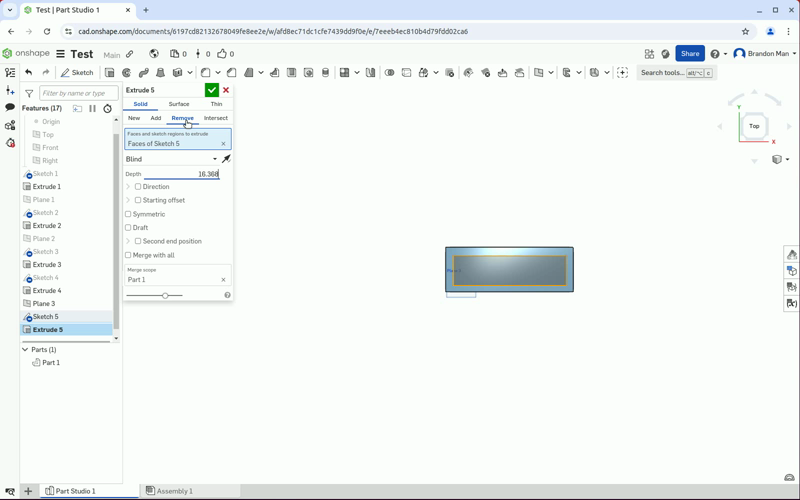
key(tab, 6)
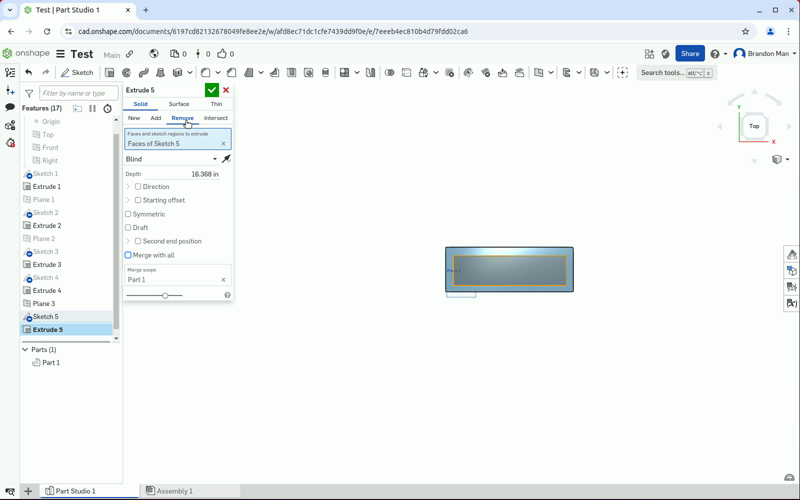
key(space)
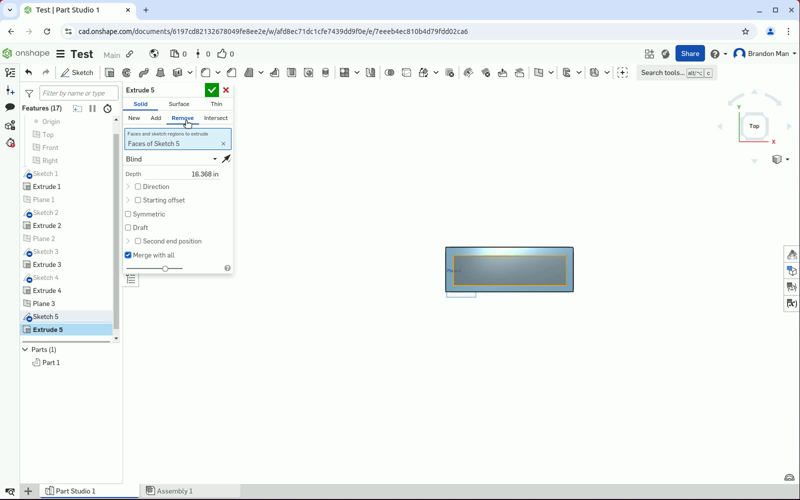
key(enter)
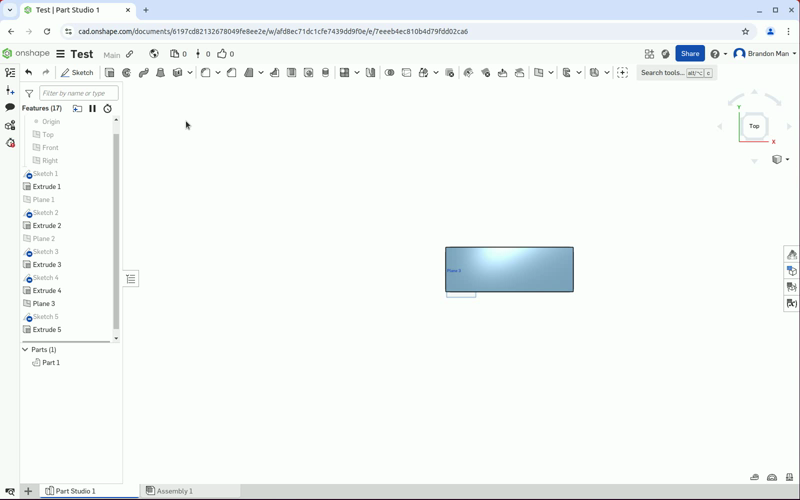
key(shift+h)
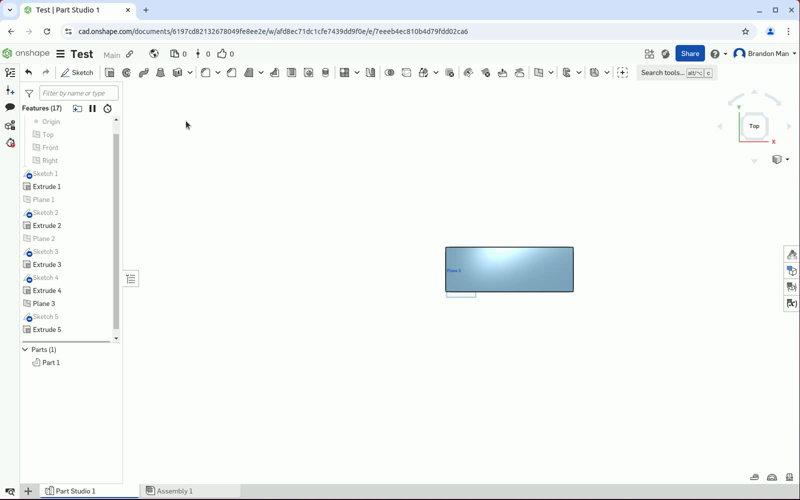
key(shift+h)
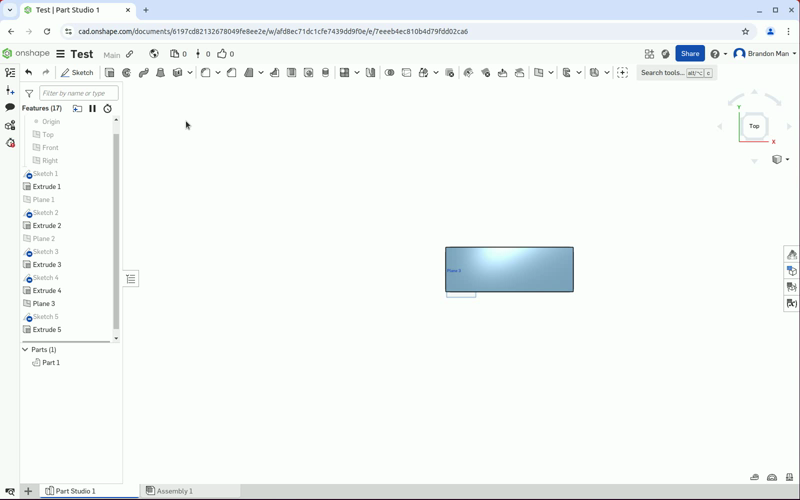
key(shift+7)
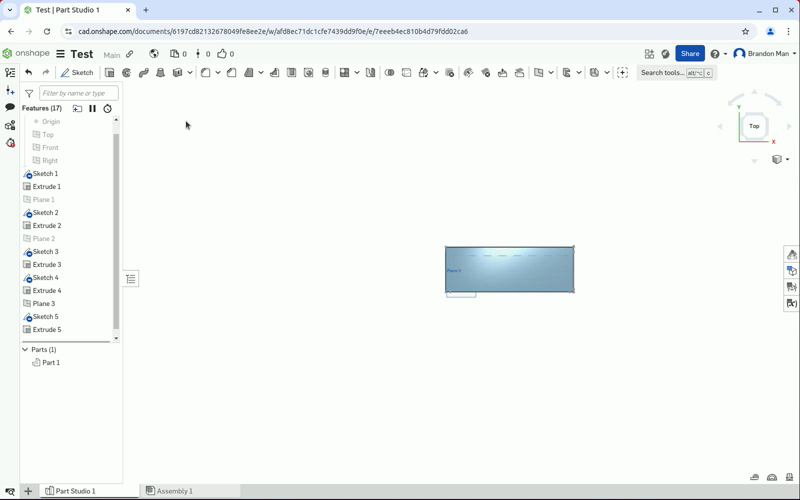
key(up, 3)
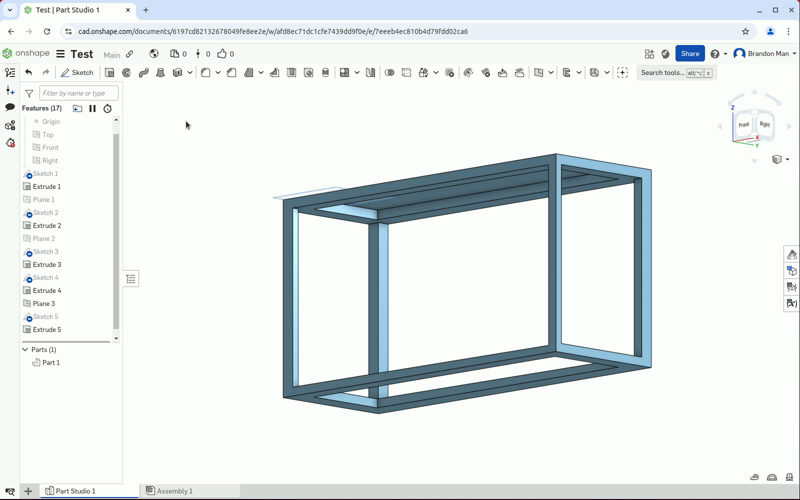
key(left, 3)
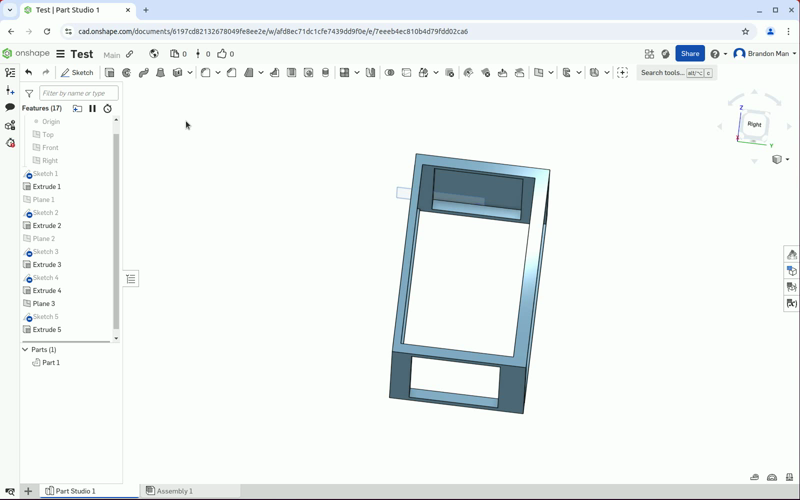
key(right, 3)
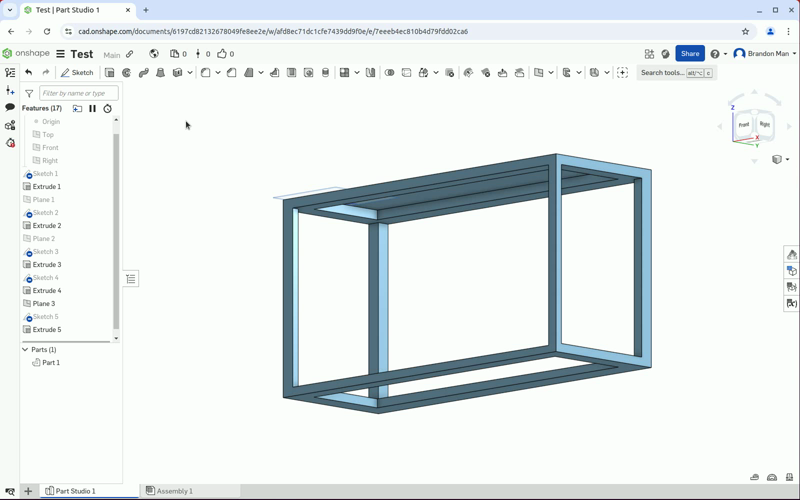
key(down, 3)
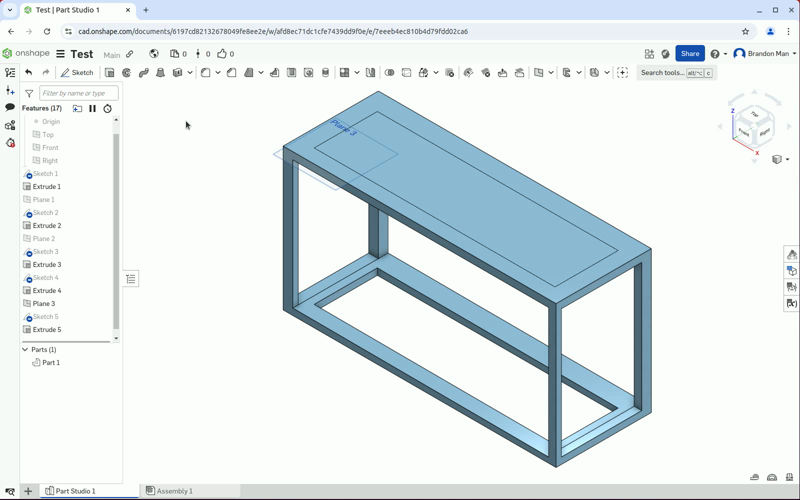
mouse_move(69, 176)
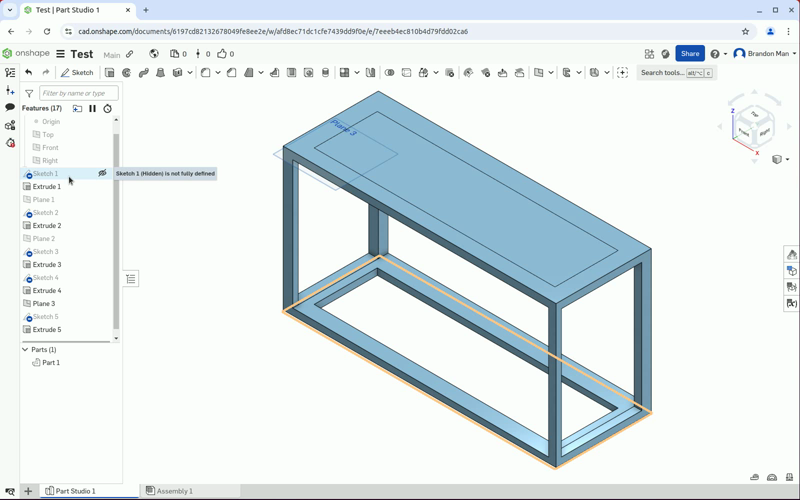
click(69, 176)